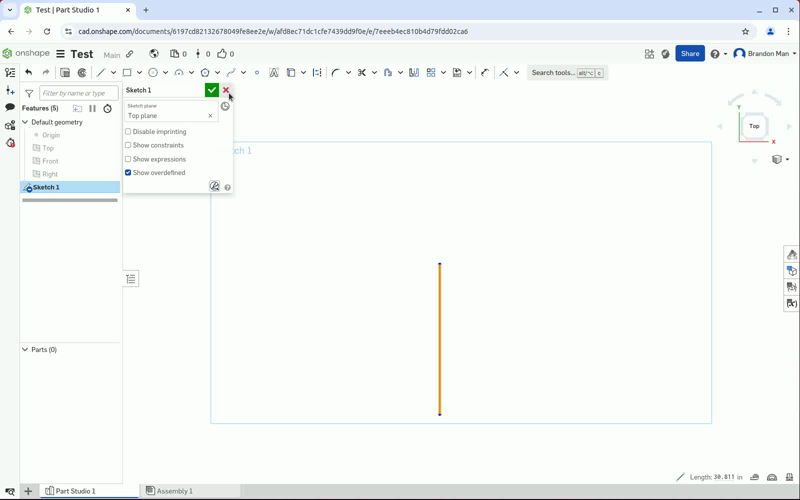
key(shift+h)
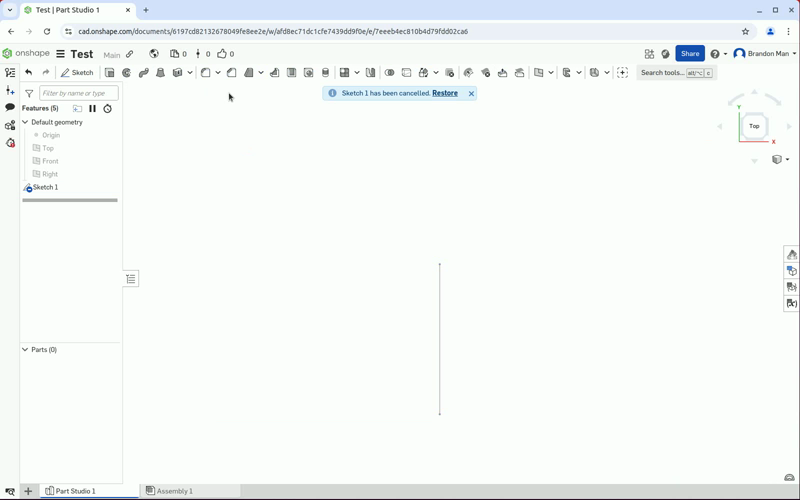
key(shift+s)
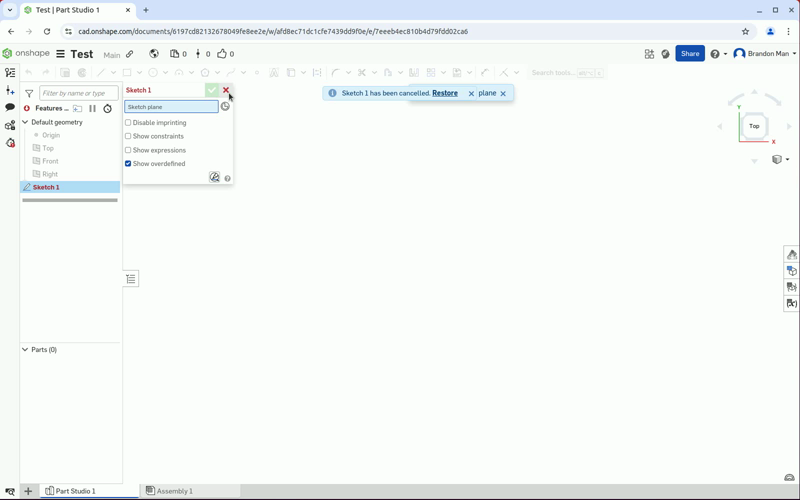
mouse_move(73, 150)
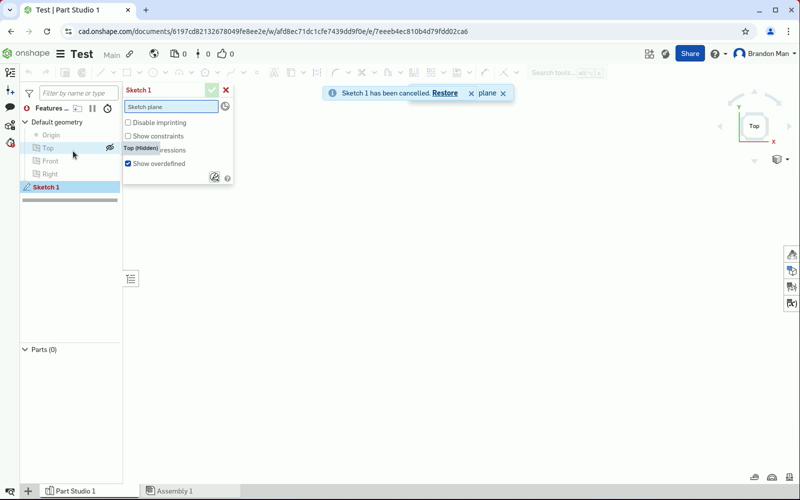
click(73, 150)
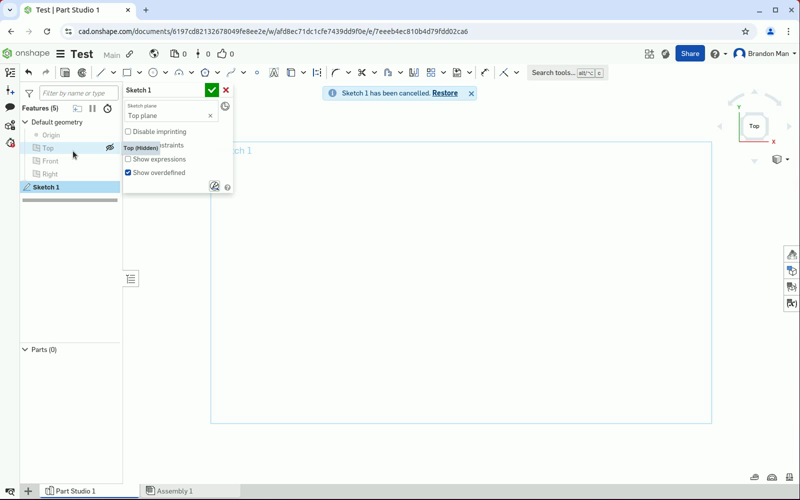
mouse_move(73, 352)
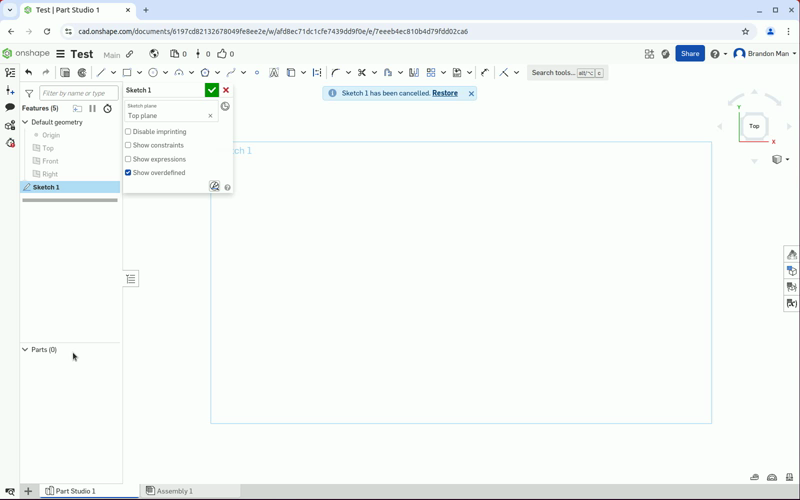
key(y)
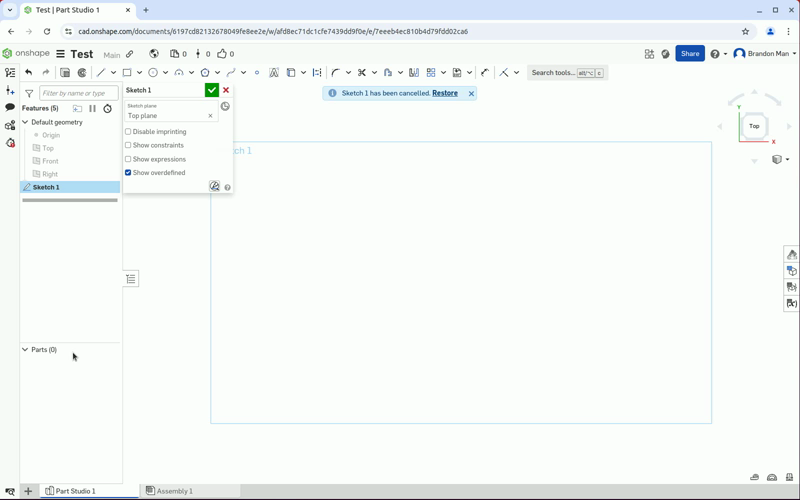
key(l)
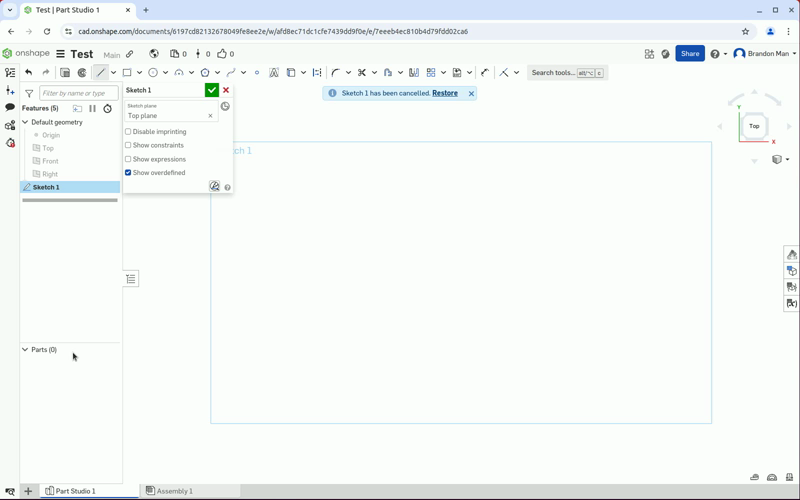
key_down(shift)
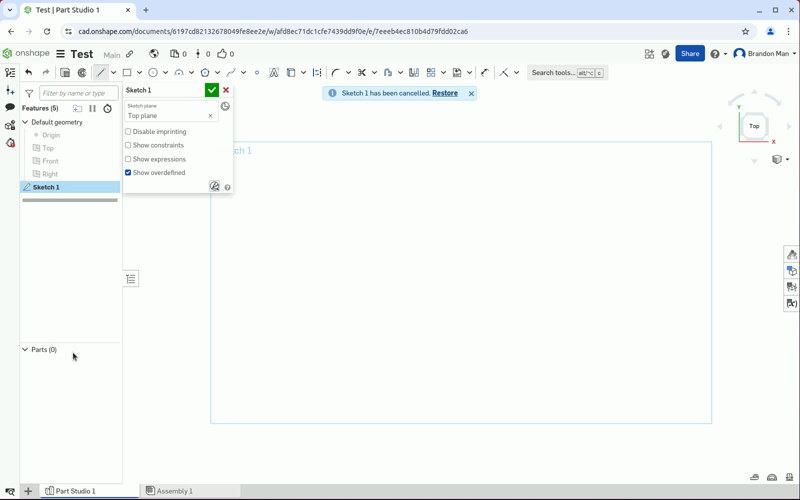
mouse_move(351, 335)
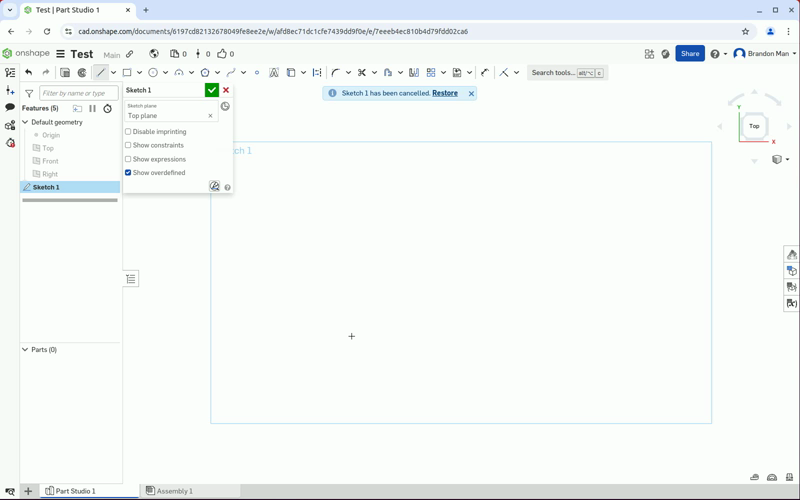
click(351, 335)
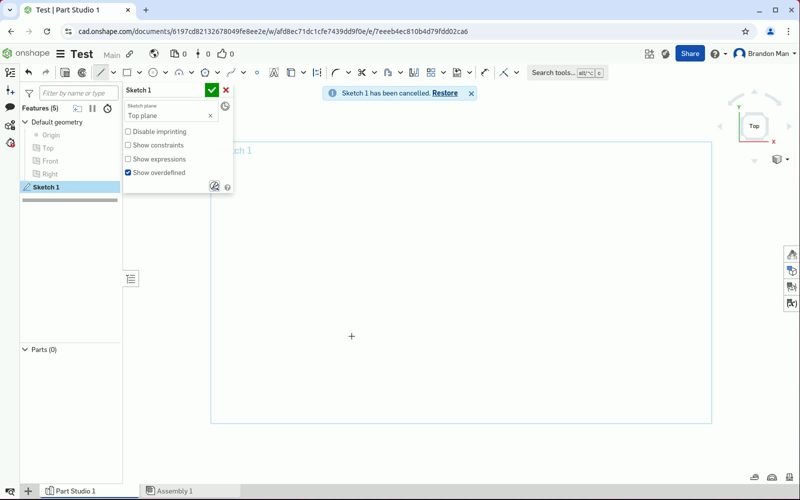
key_up(shift)
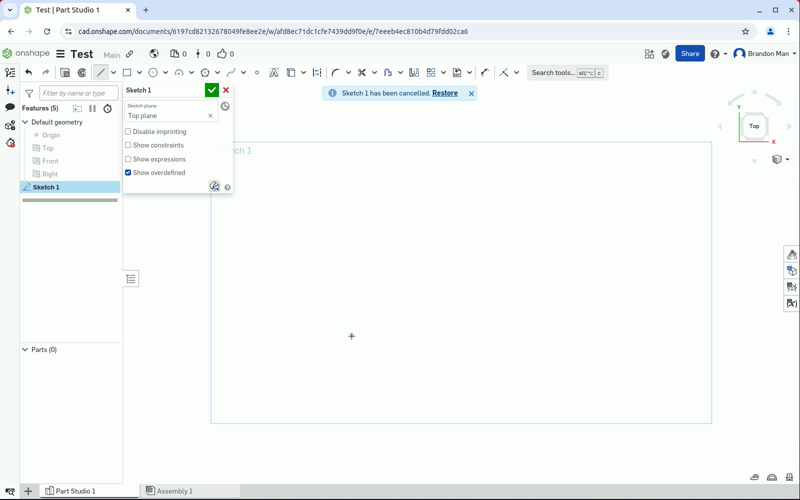
key_down(shift)
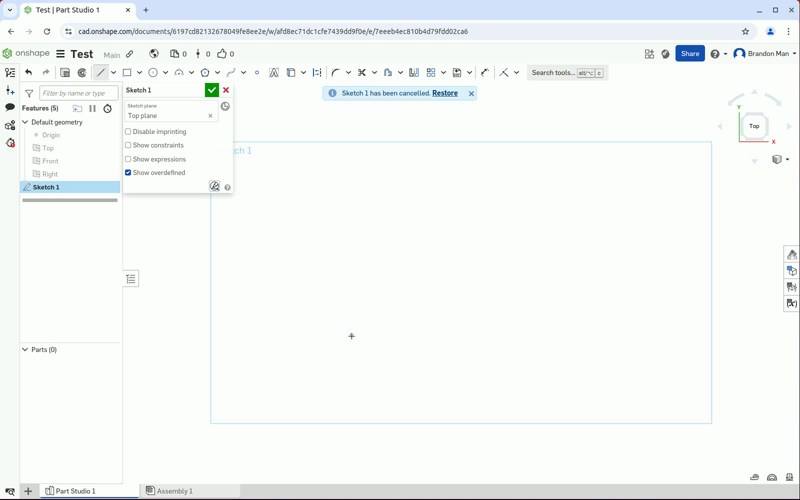
mouse_move(569, 335)
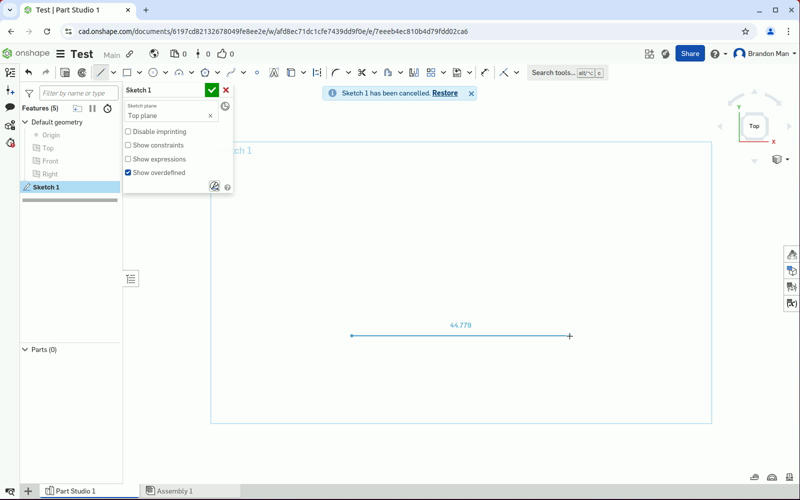
click(569, 335)
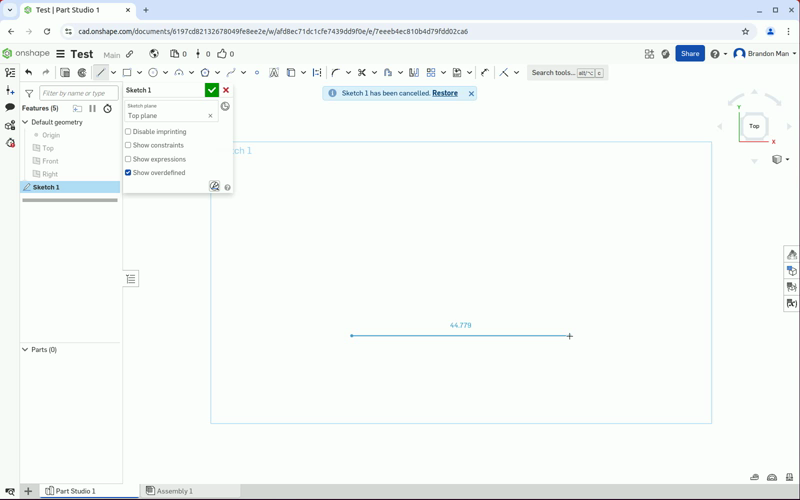
key_up(shift)
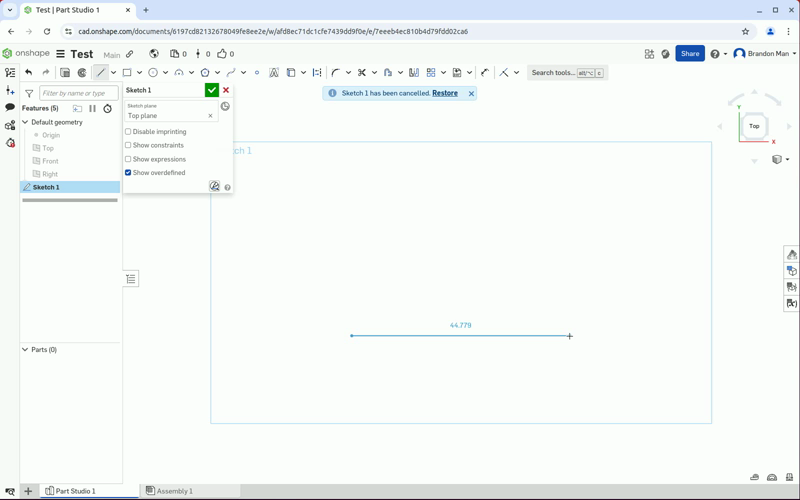
key_down(shift)
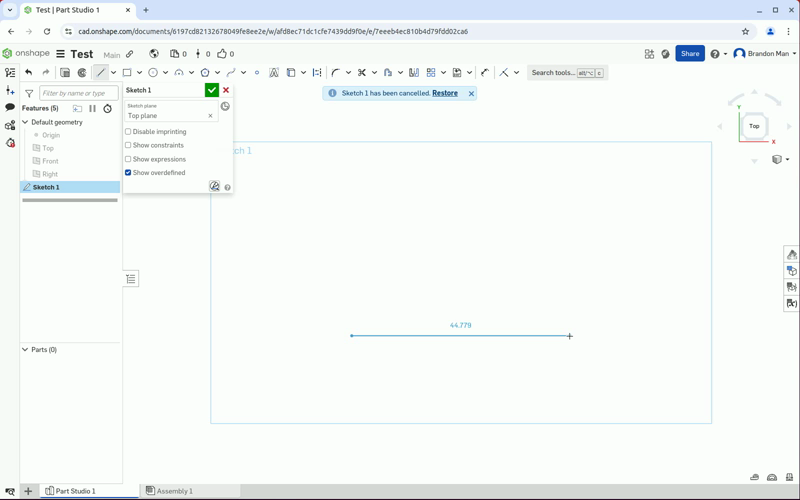
mouse_move(569, 230)
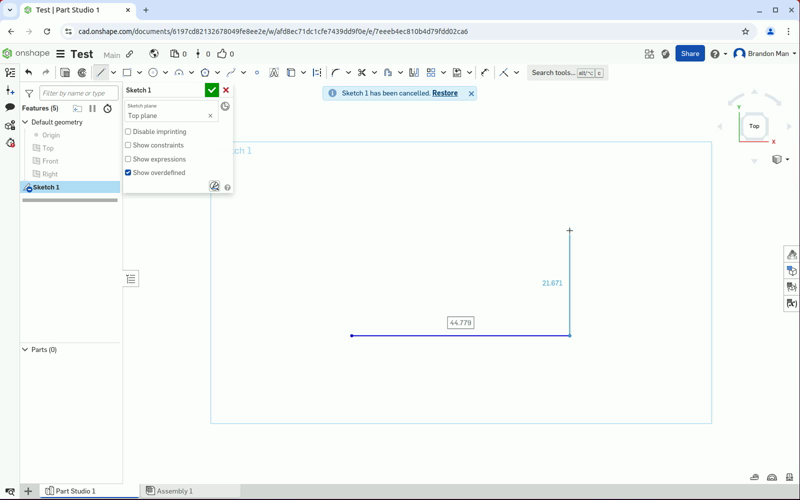
click(569, 230)
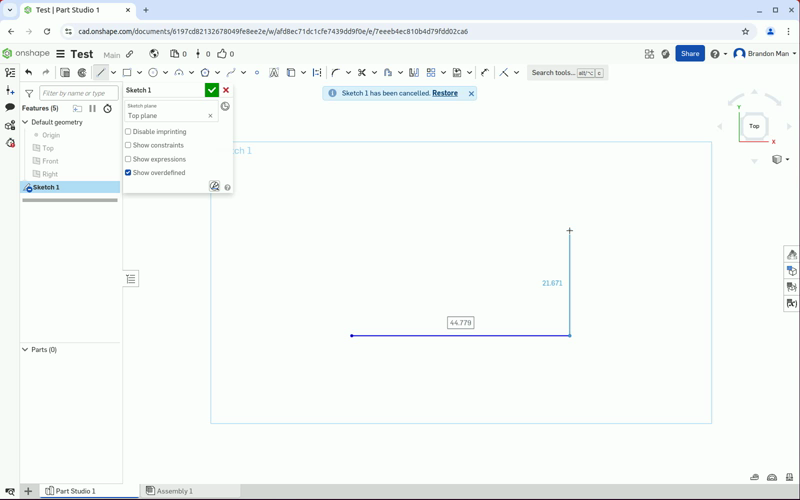
key_up(shift)
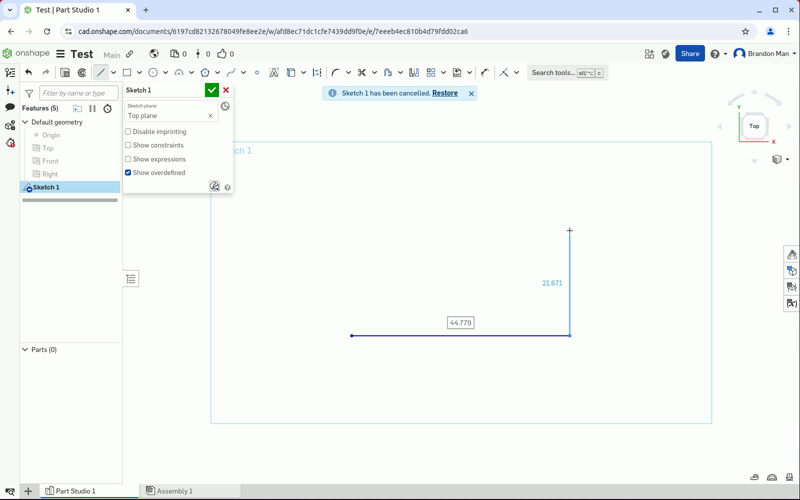
key_down(shift)
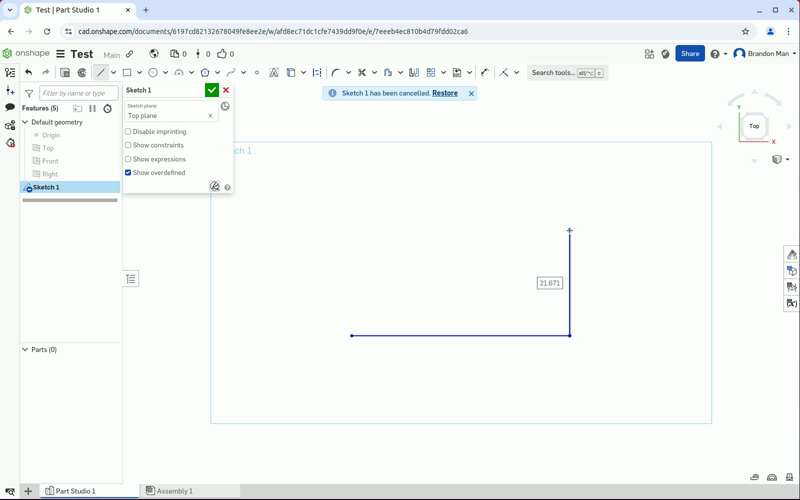
mouse_move(351, 230)
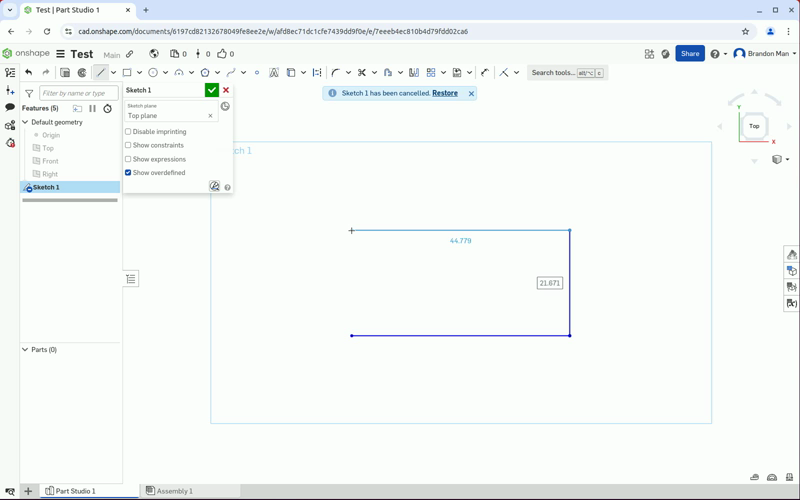
click(351, 230)
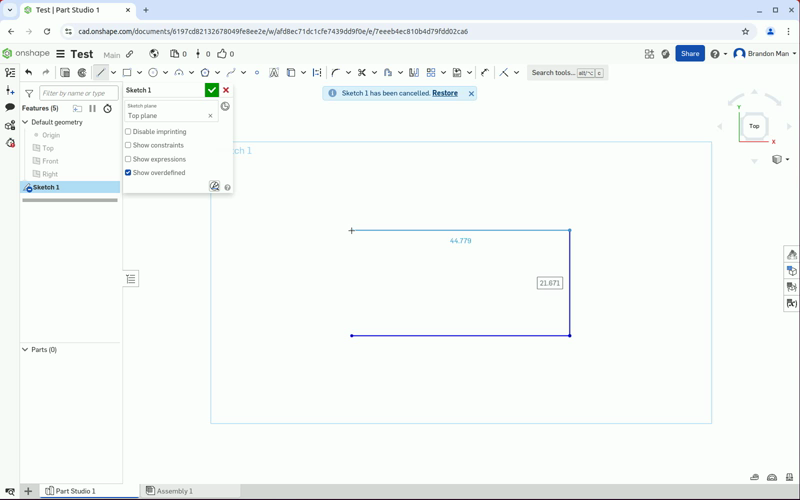
key_up(shift)
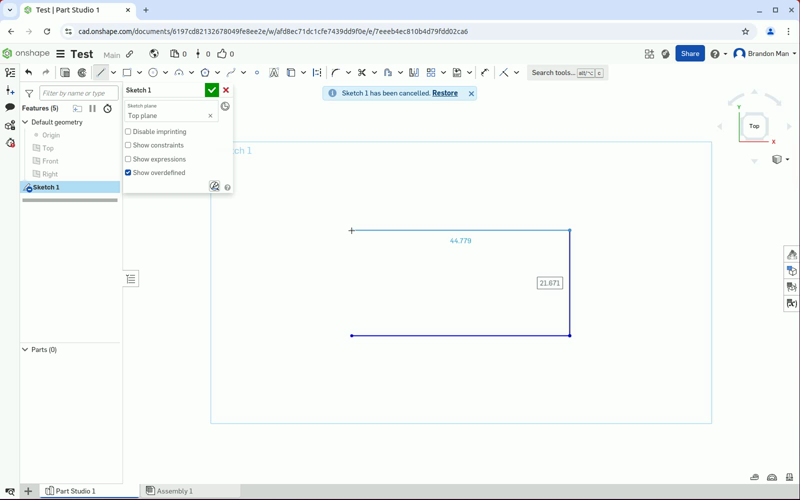
key_down(shift)
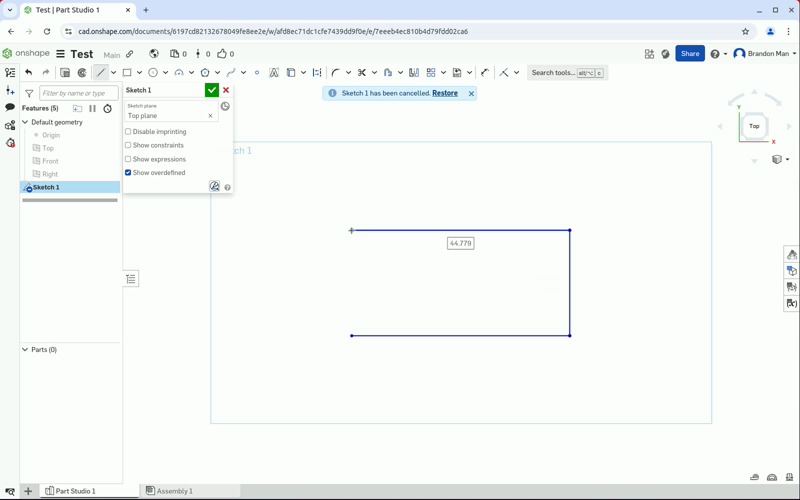
mouse_move(351, 335)
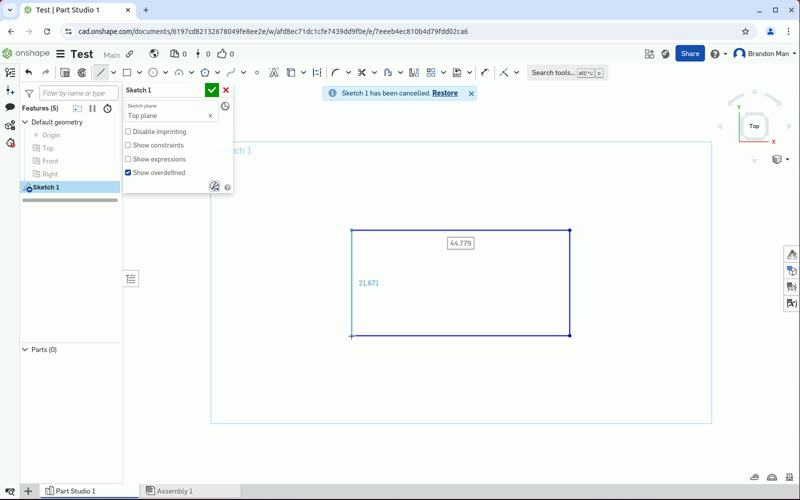
key_up(shift)
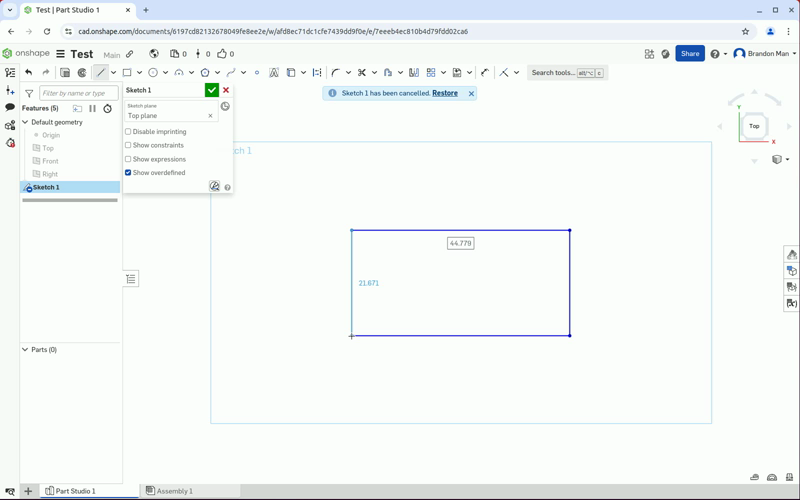
click(351, 335)
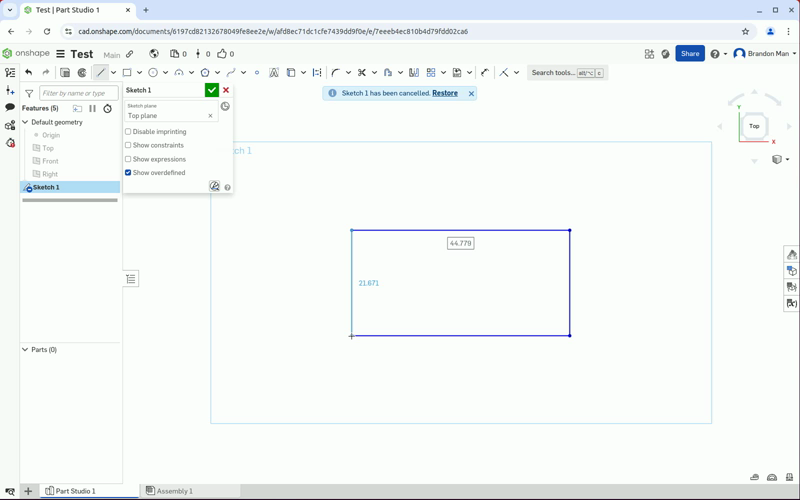
key(esc)
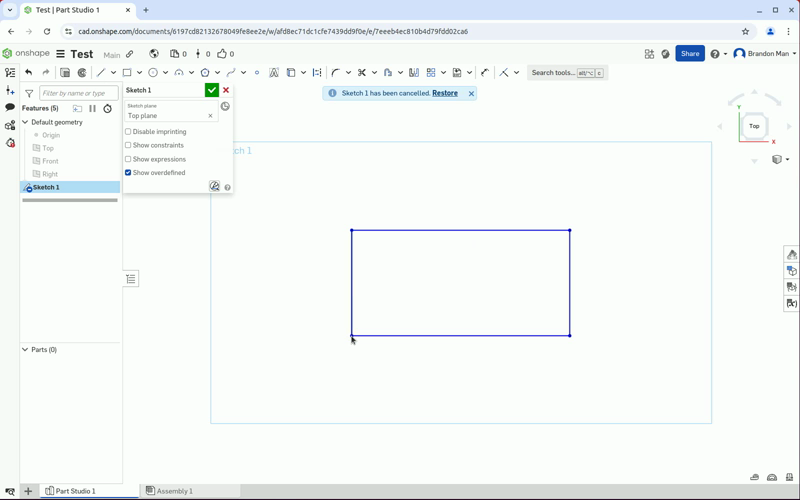
mouse_move(512, 301)
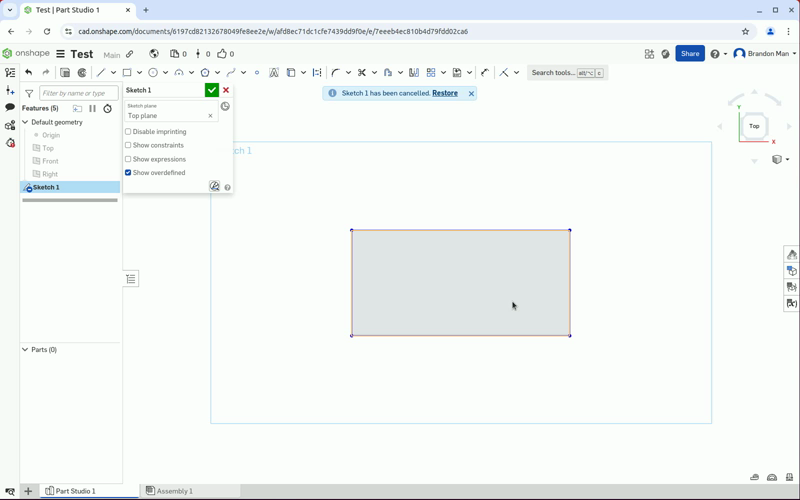
click(512, 301)
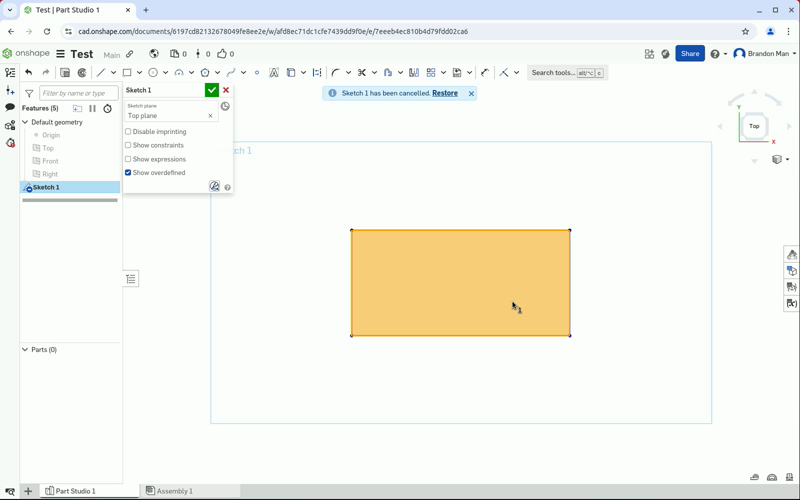
mouse_move(73, 352)
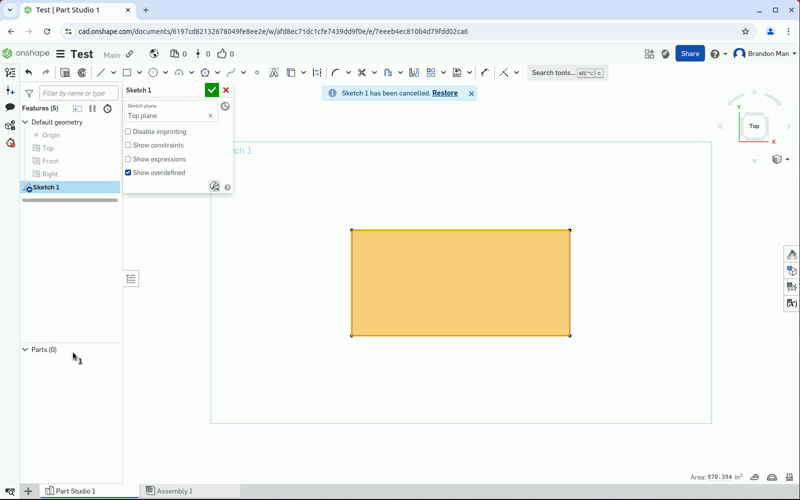
key(shift+y)
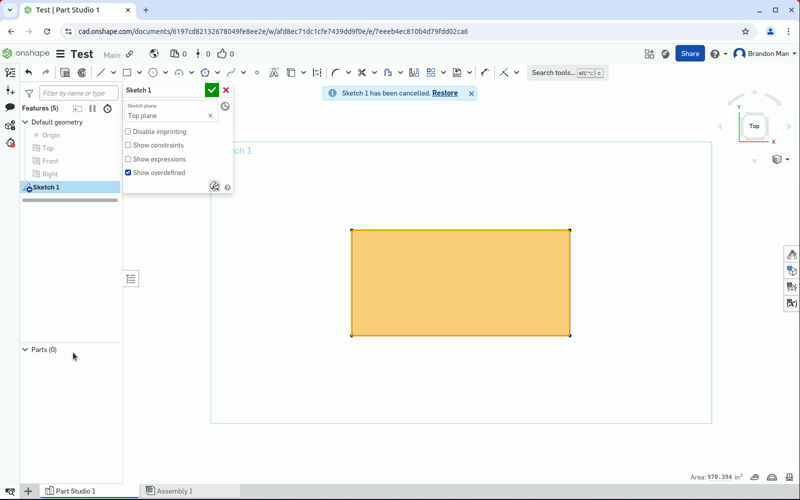
key(shift+e)
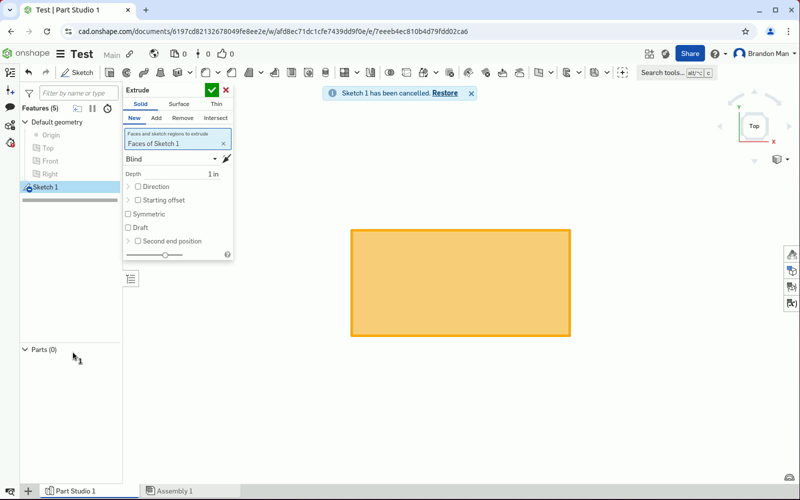
mouse_move(143, 106)
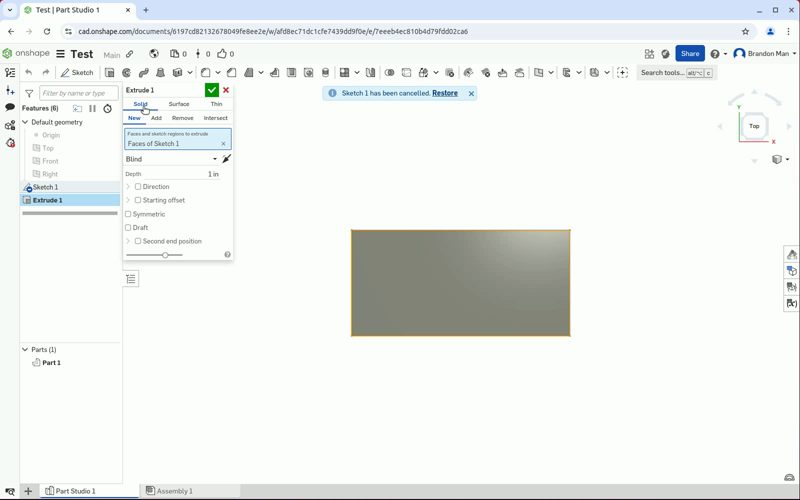
click(143, 106)
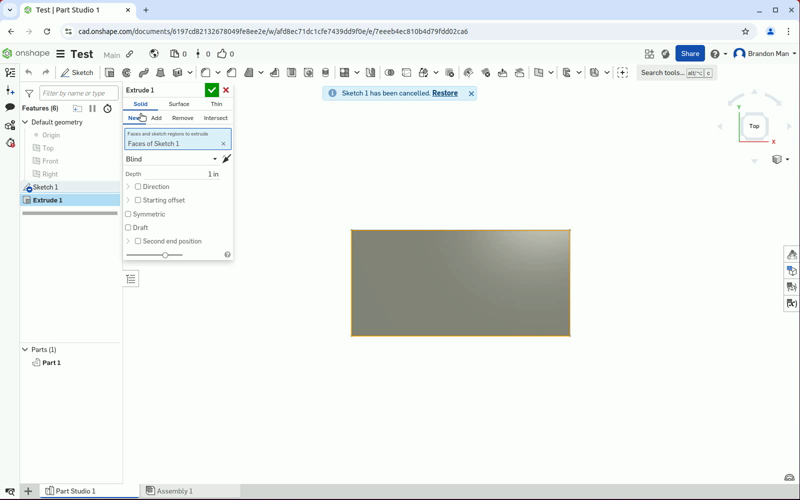
mouse_move(137, 120)
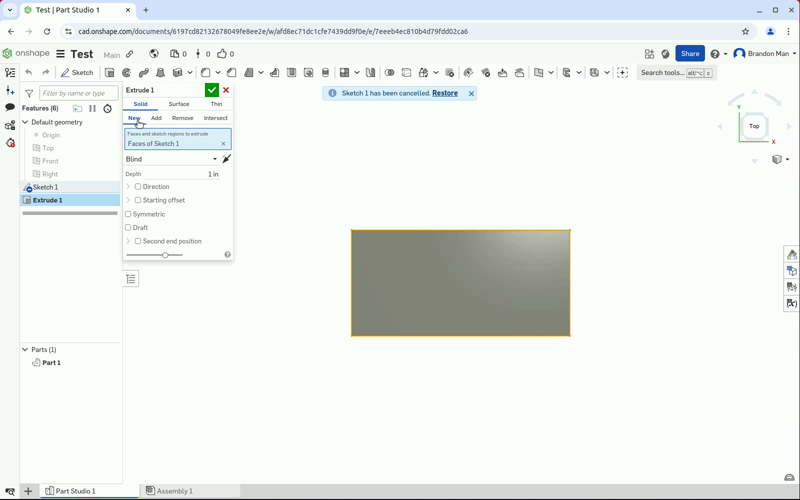
click(137, 120)
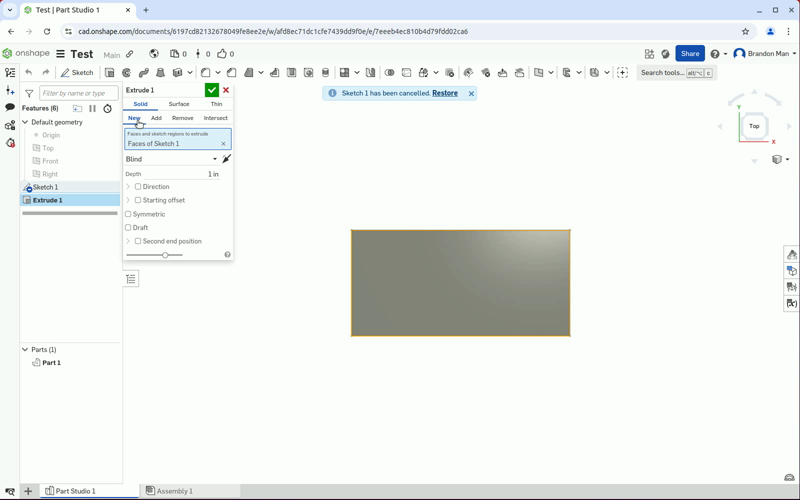
key(tab, 4)
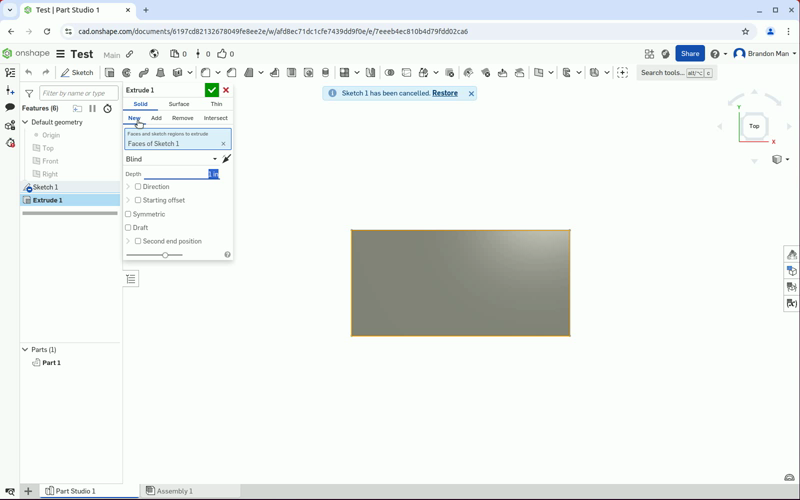
text(4.574)
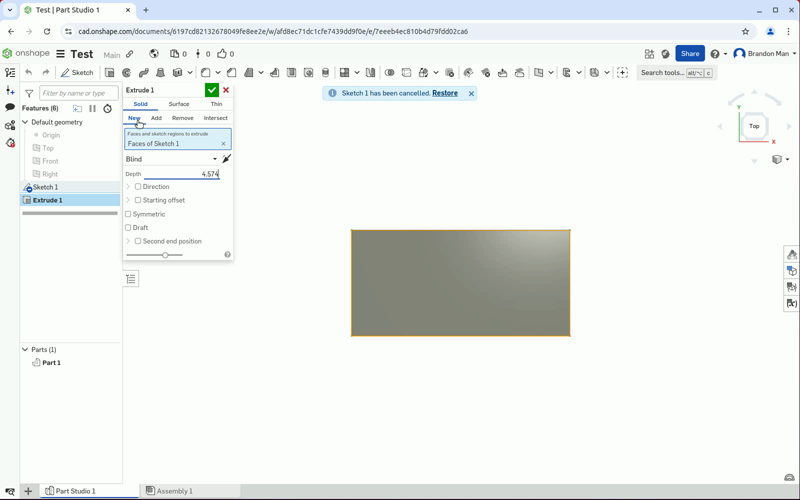
key(enter)
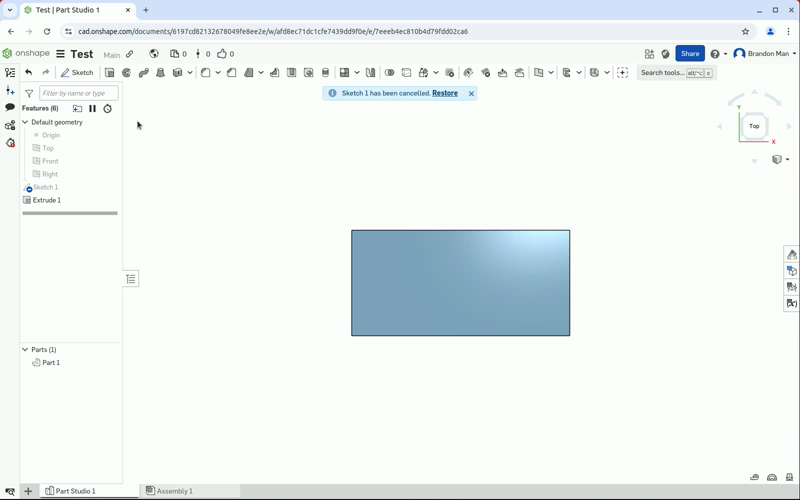
key(shift+h)
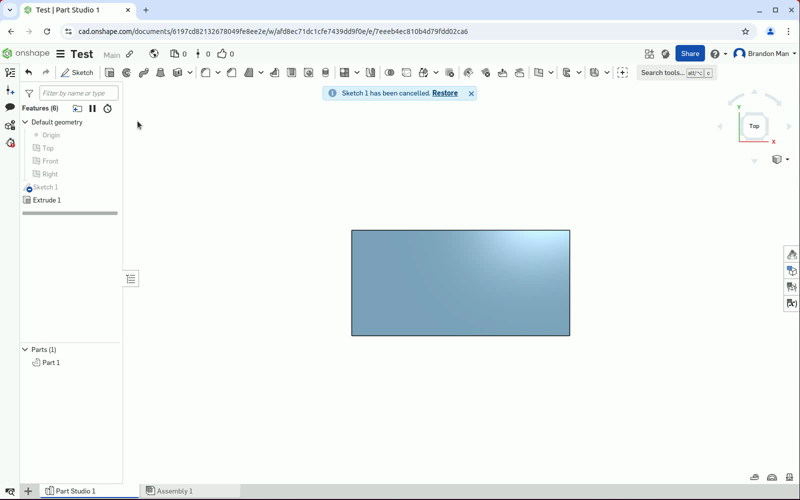
key(shift+h)
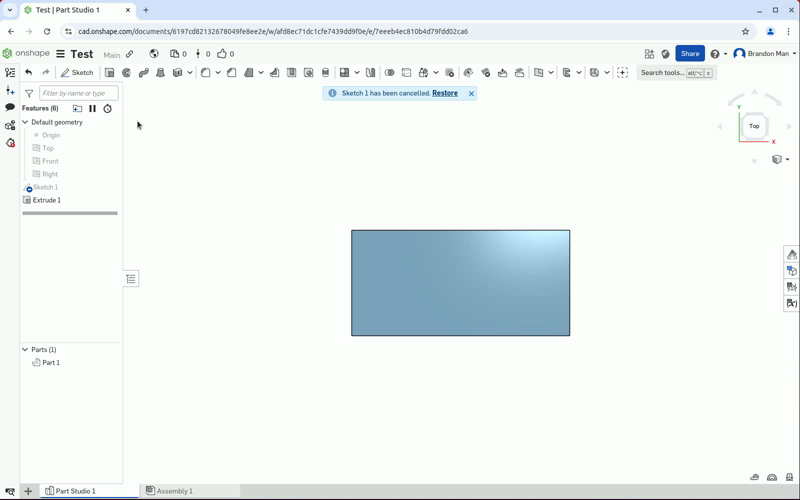
mouse_move(73, 189)
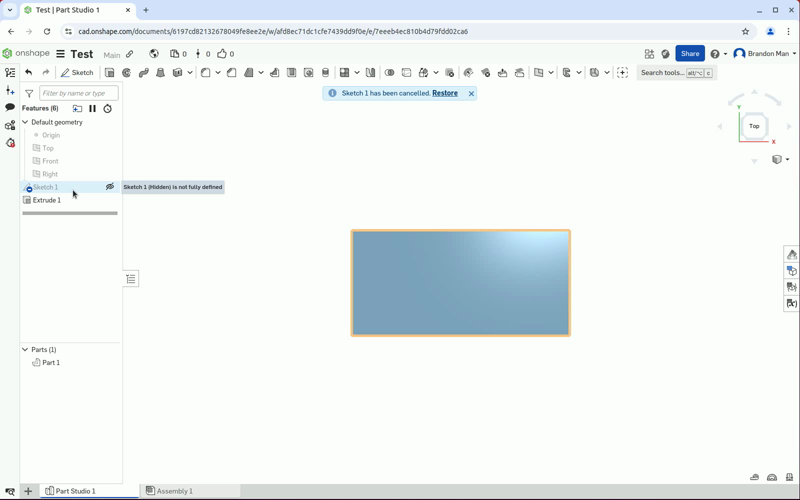
click(73, 189)
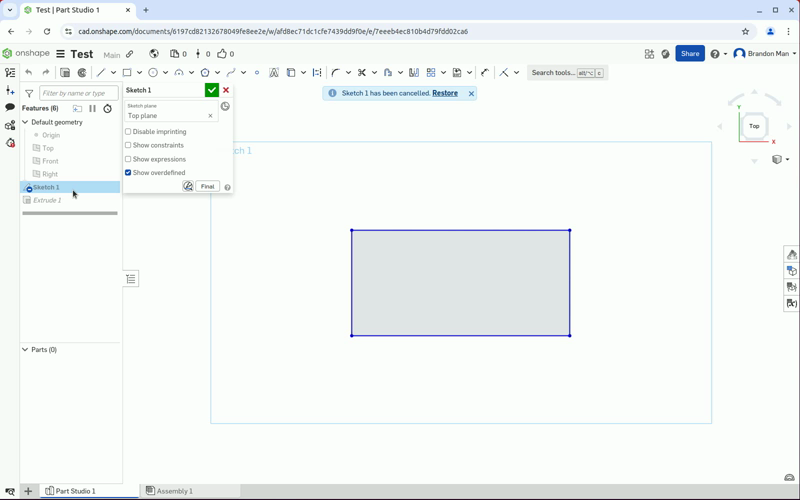
mouse_move(229, 92)
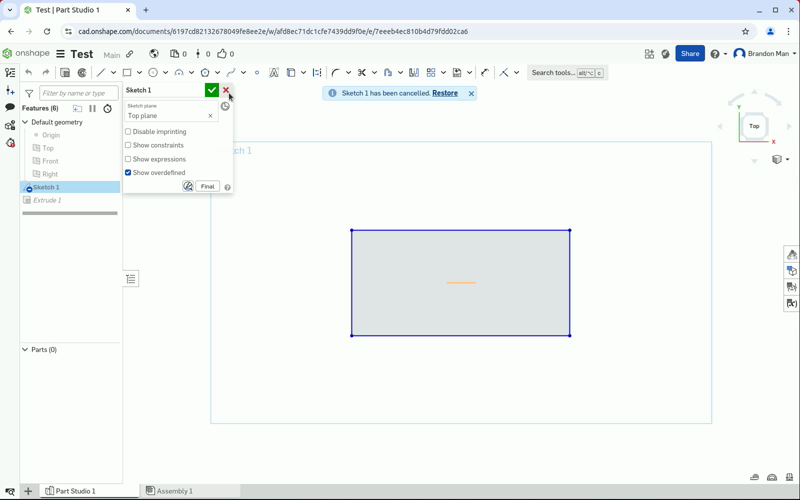
click(229, 92)
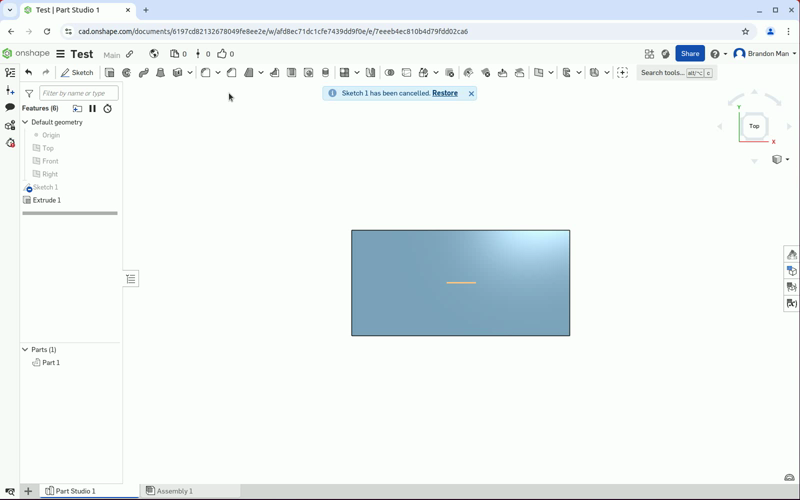
mouse_move(73, 352)
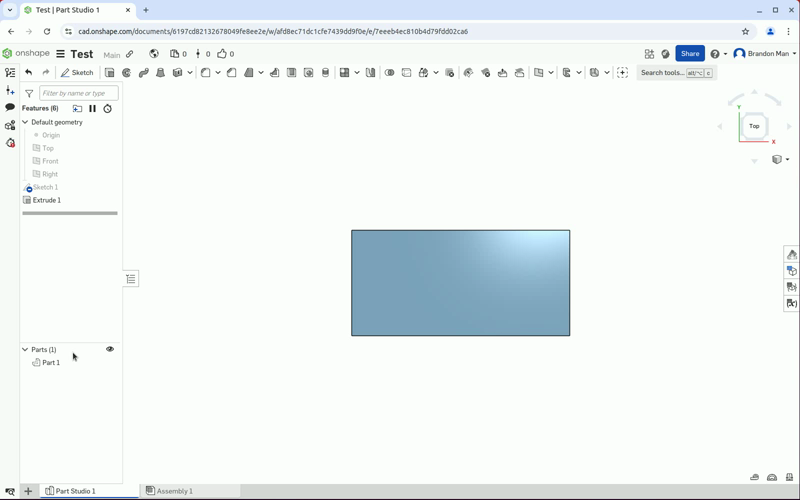
key(y)
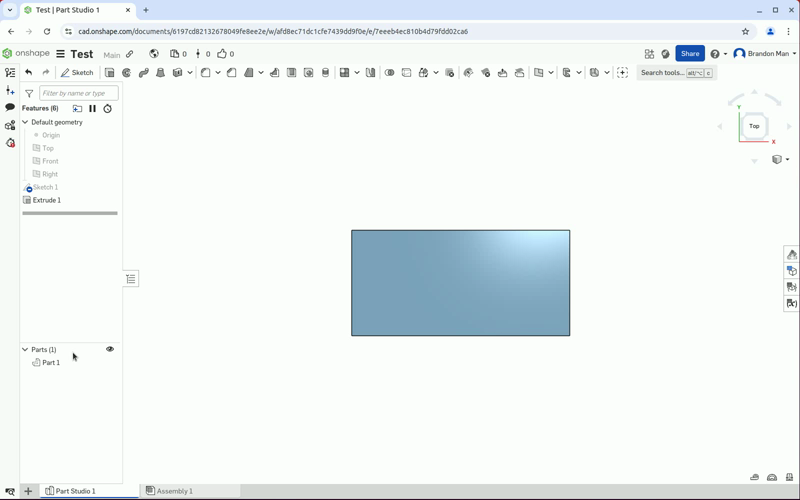
key(shift+p)
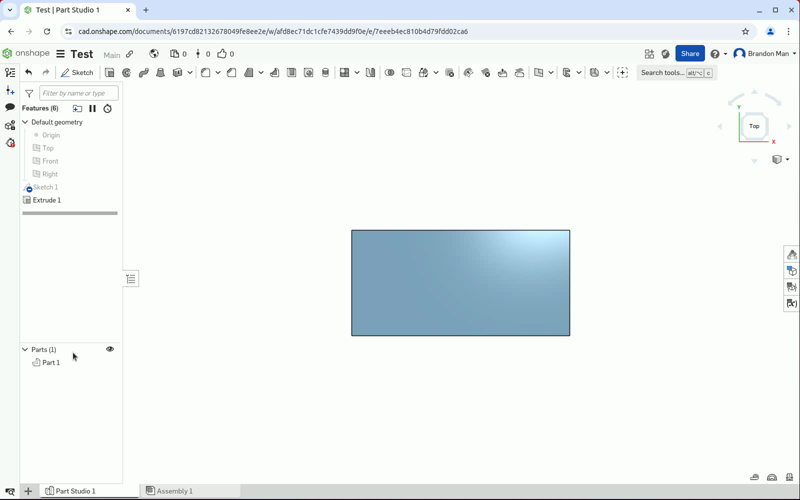
key(space)
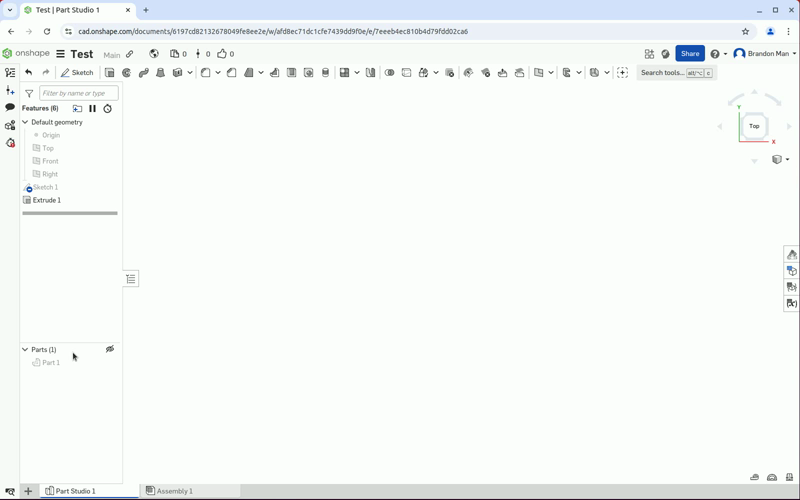
key_down(shift)
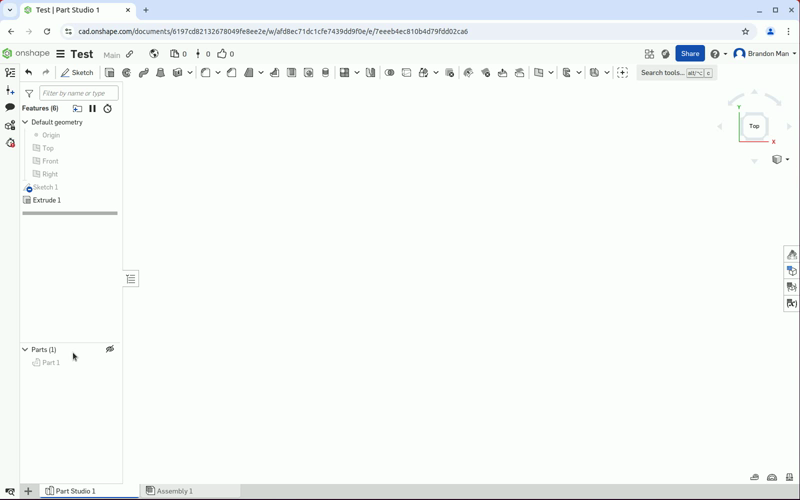
key(up)
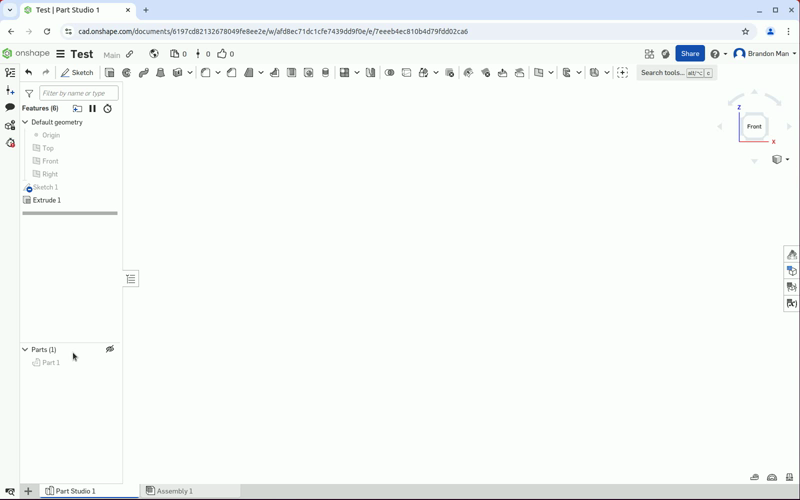
key_up(shift)
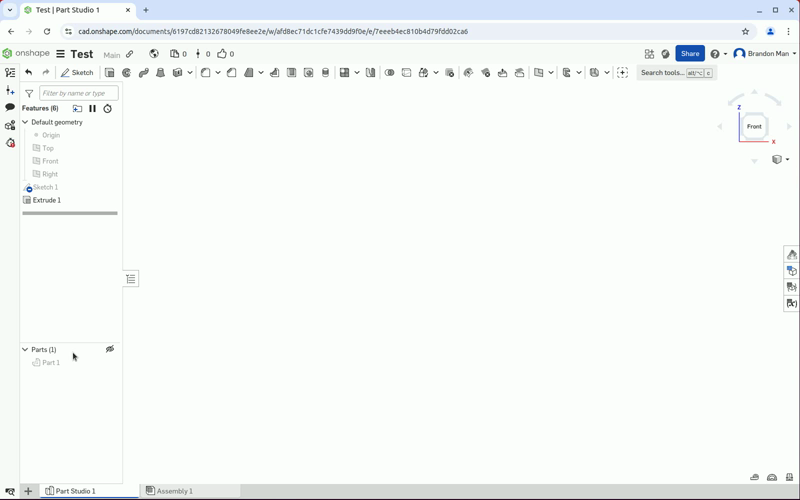
key(space)
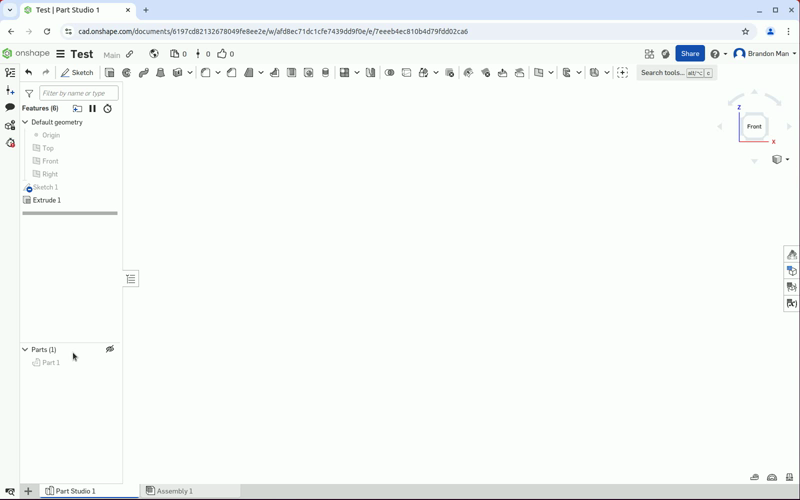
key_down(shift)
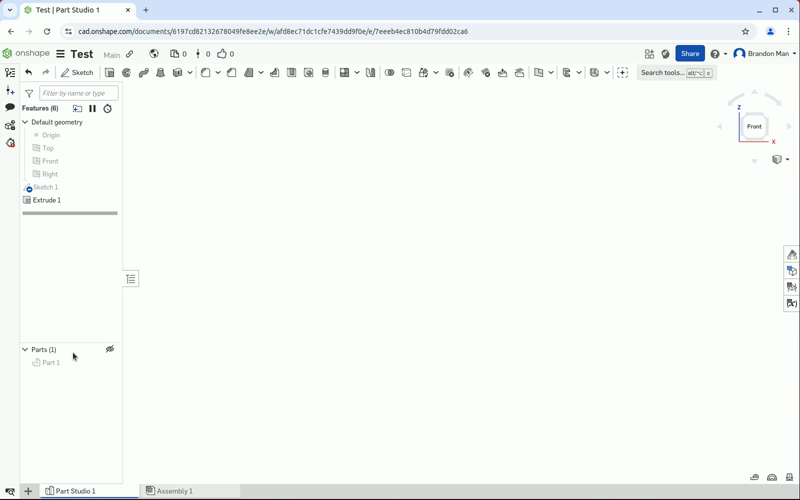
key(left)
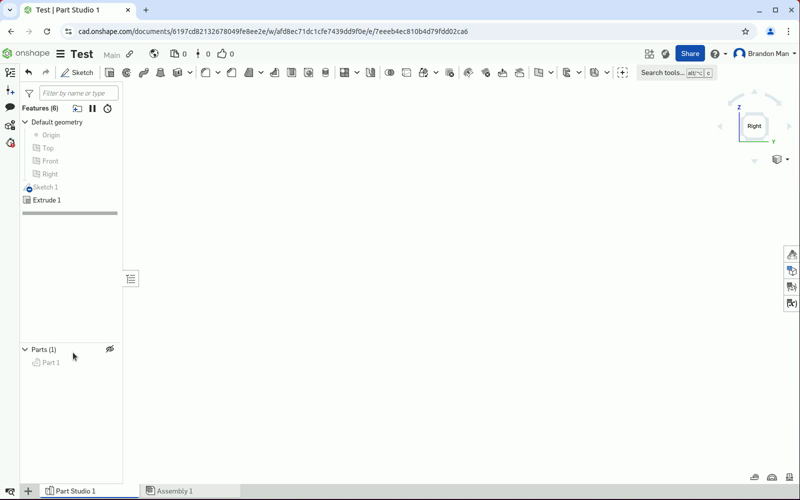
key_up(shift)
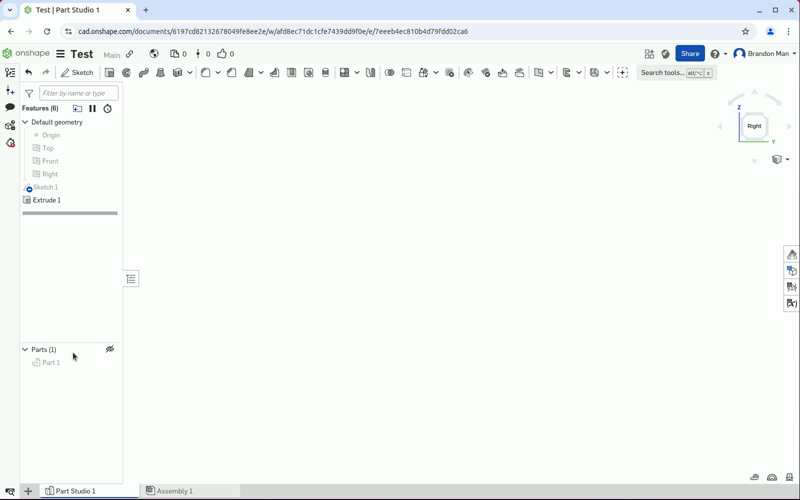
mouse_move(73, 352)
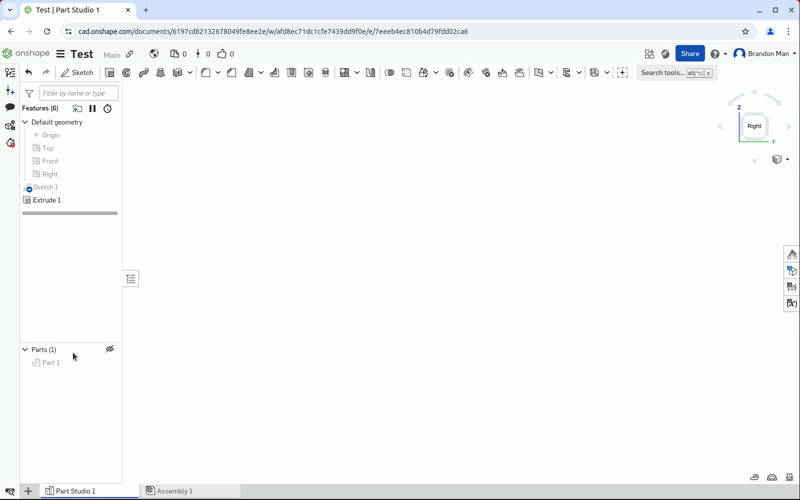
key(shift+y)
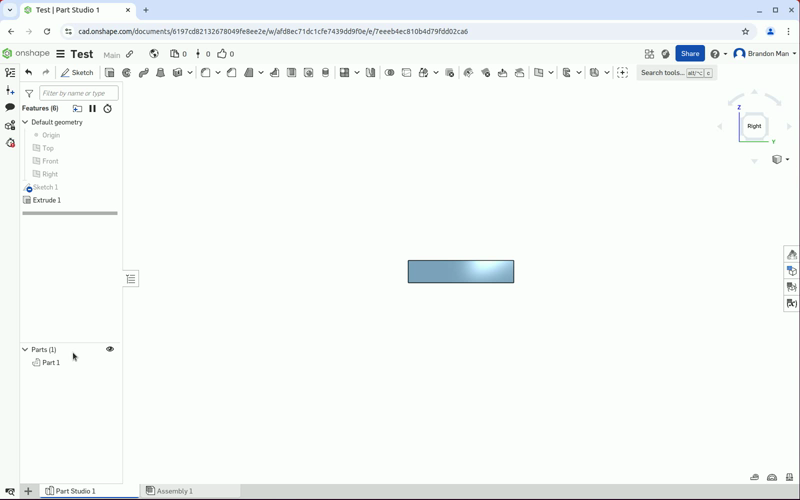
mouse_move(541, 75)
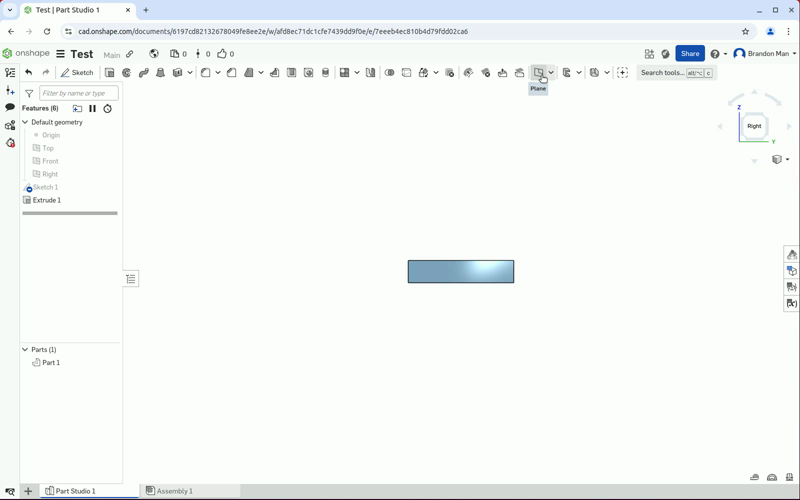
click(541, 75)
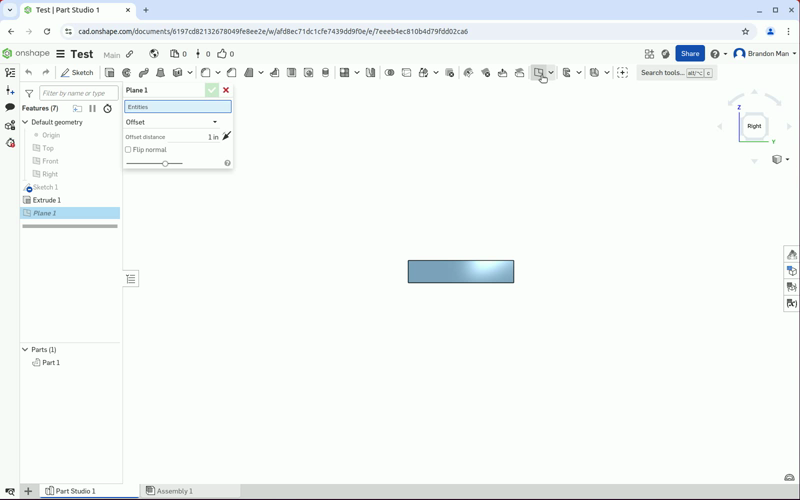
mouse_move(73, 176)
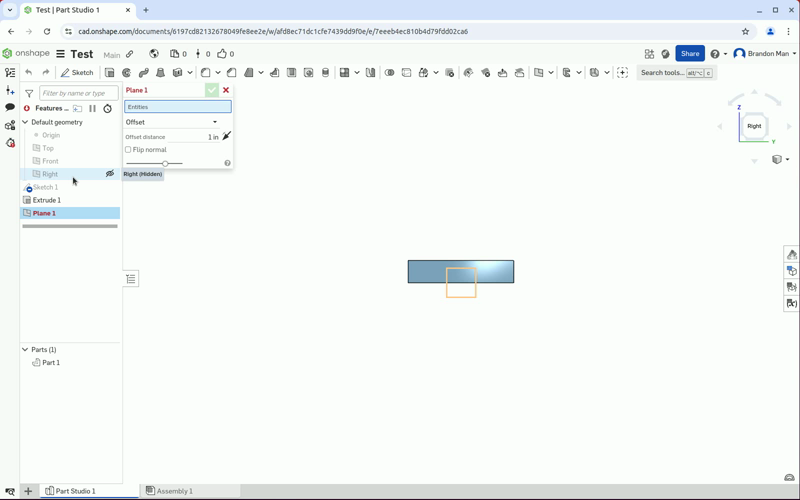
click(73, 176)
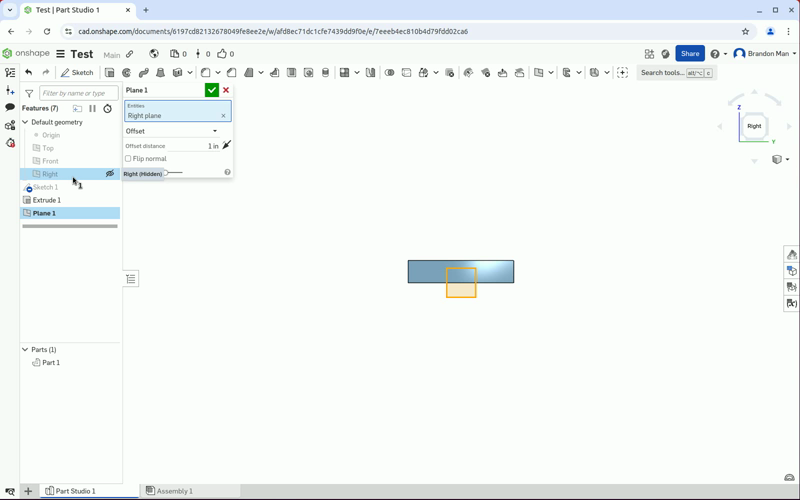
key(tab, 2)
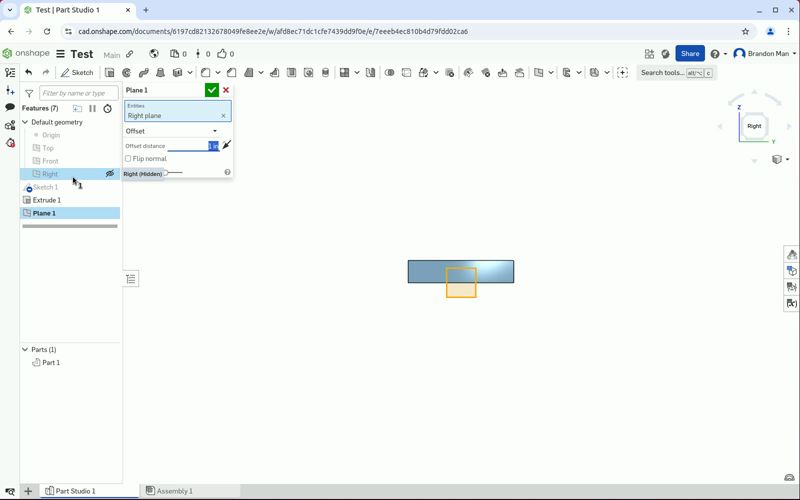
text(22.4)
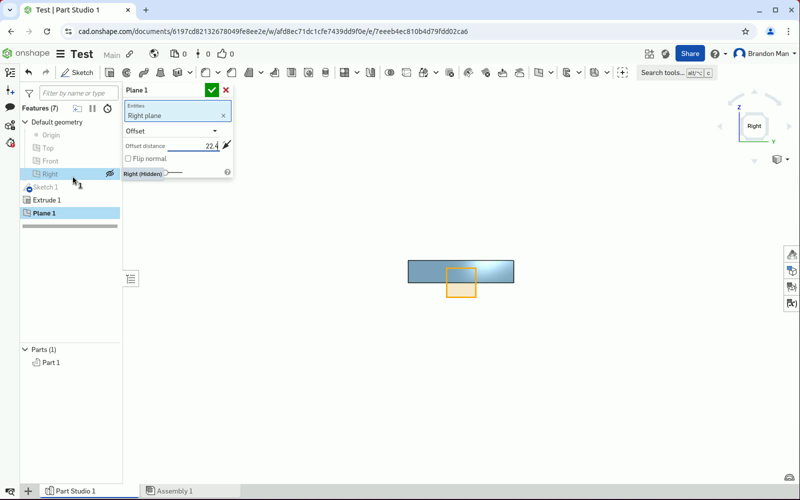
key(enter, 2)
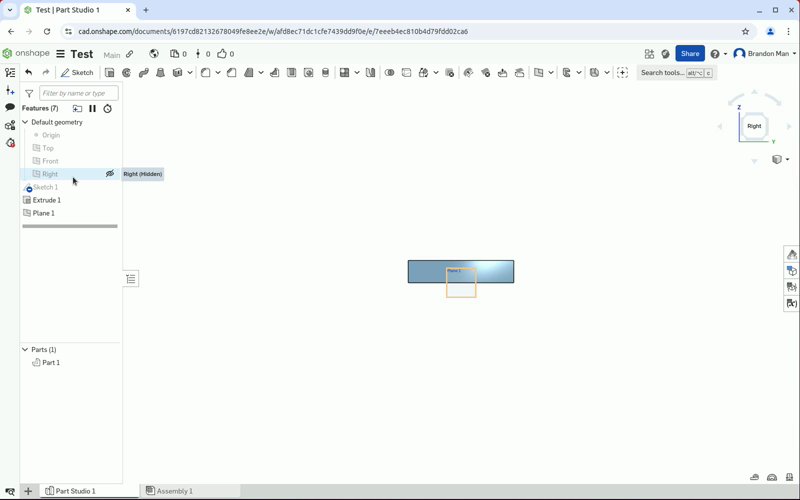
key(shift+s)
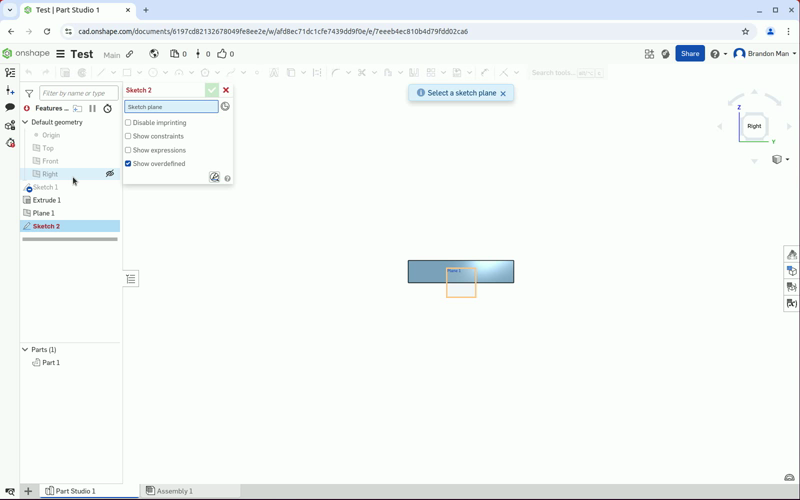
mouse_move(73, 215)
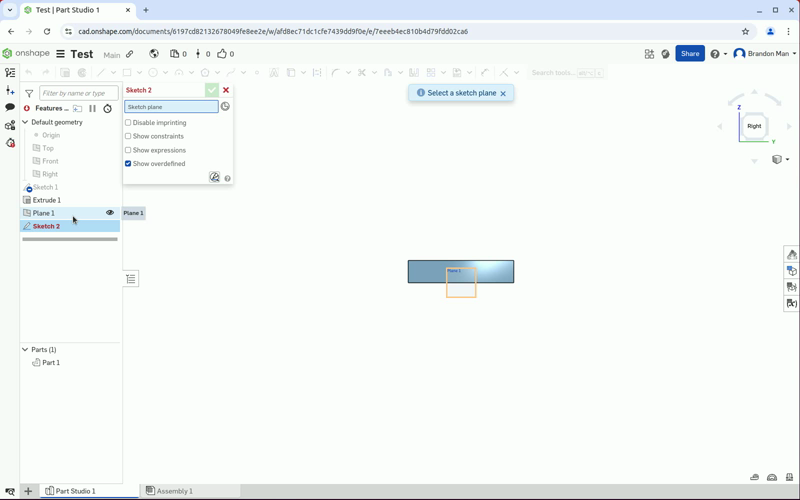
click(73, 215)
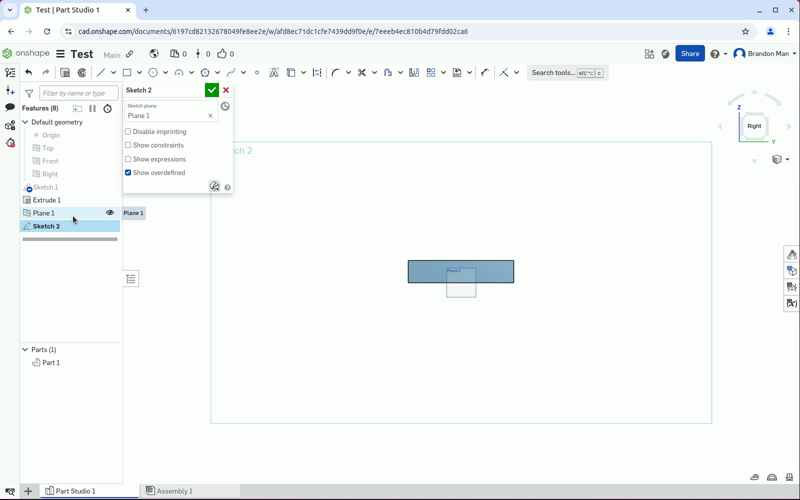
mouse_move(73, 352)
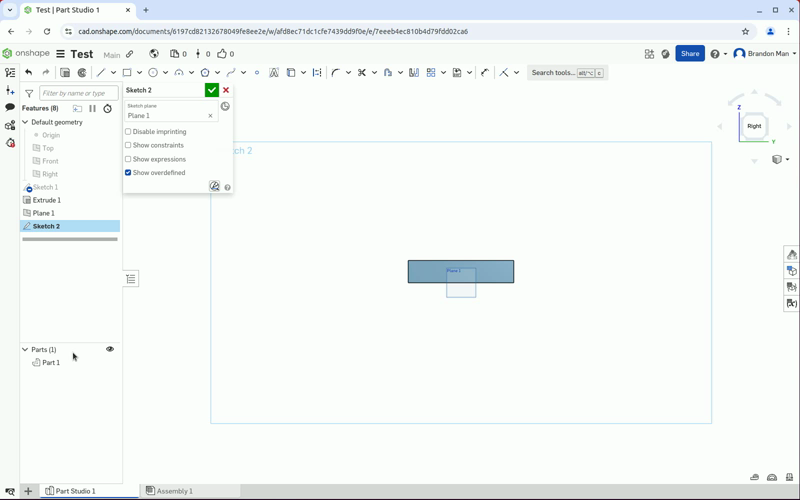
key(y)
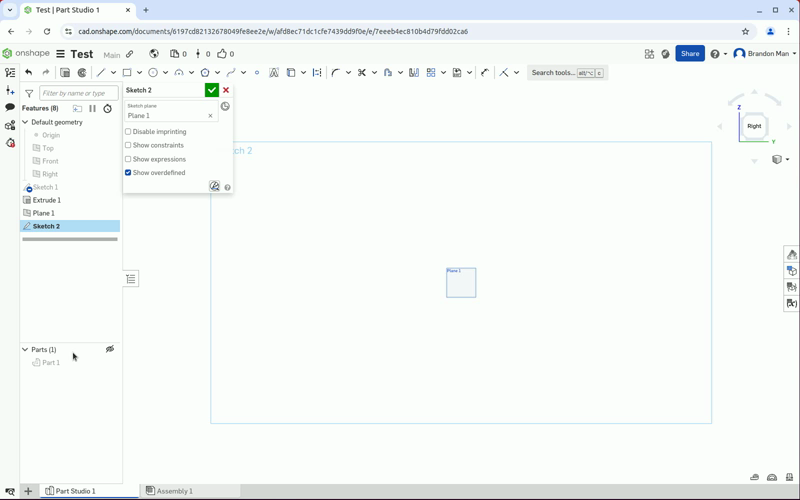
key(l)
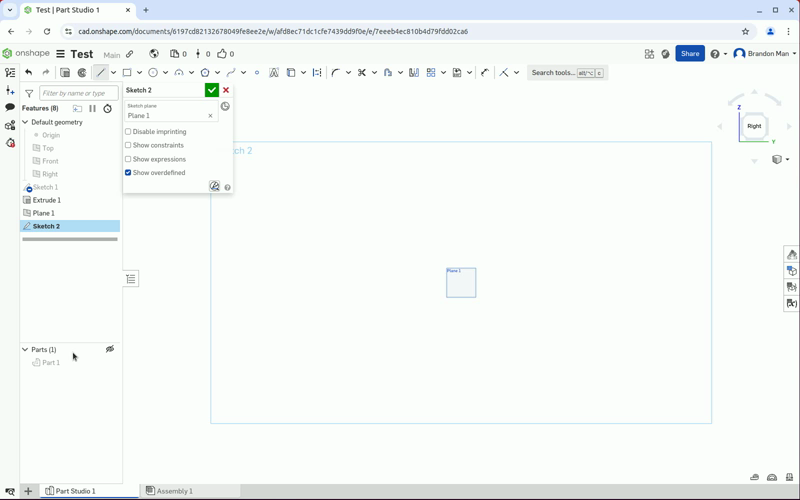
key_down(shift)
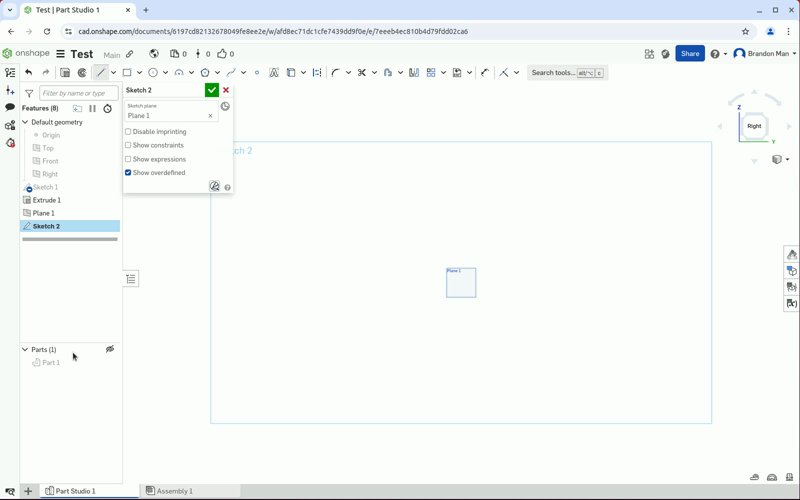
mouse_move(407, 282)
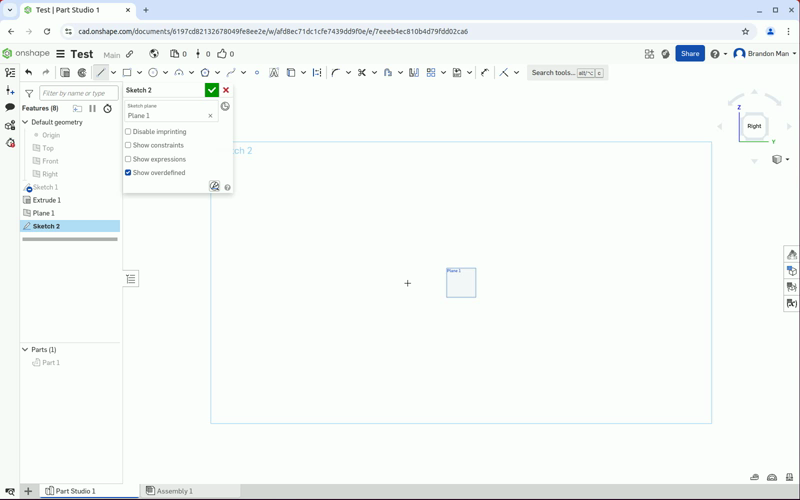
click(407, 282)
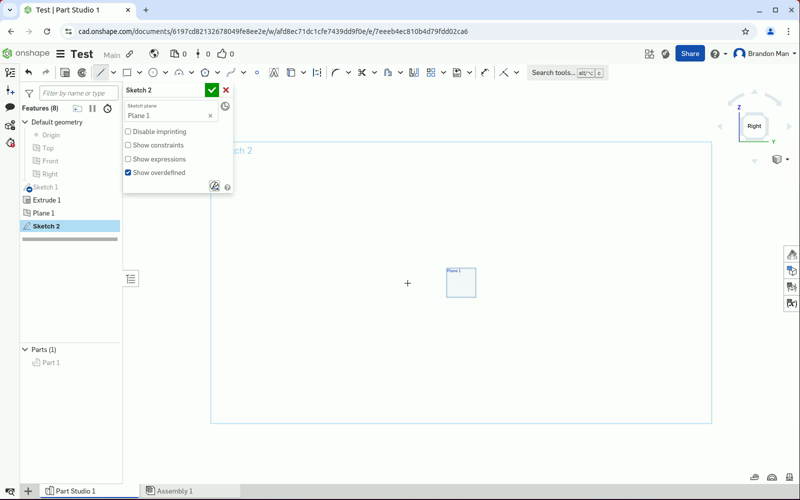
key_up(shift)
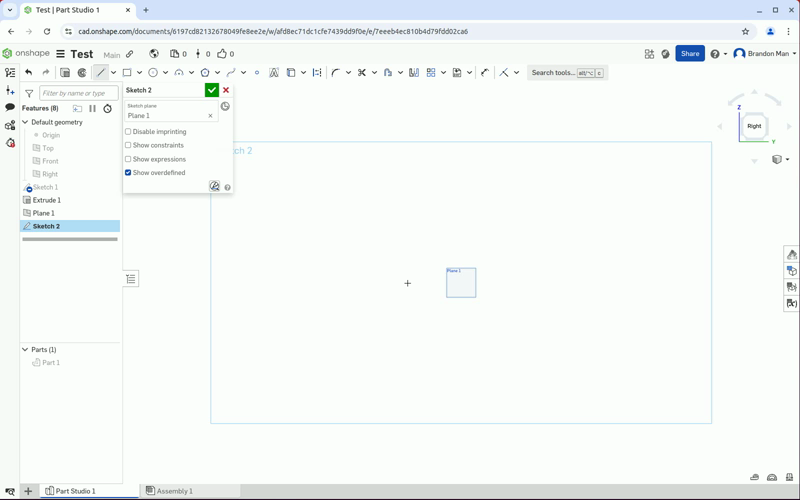
key_down(shift)
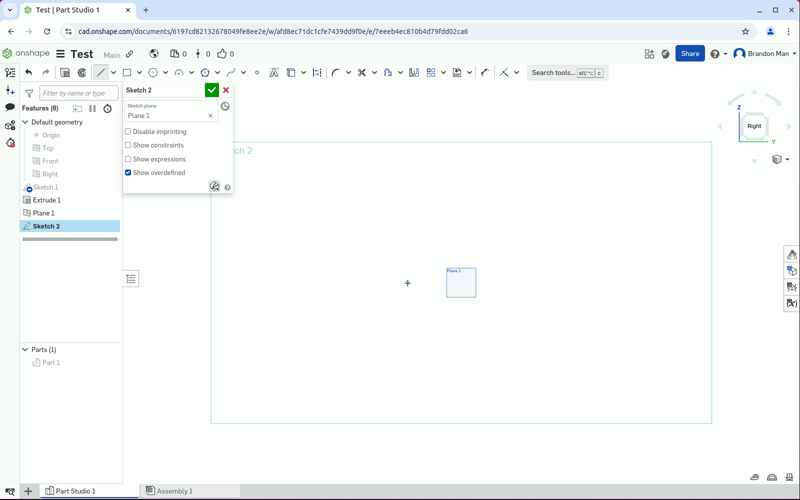
mouse_move(513, 282)
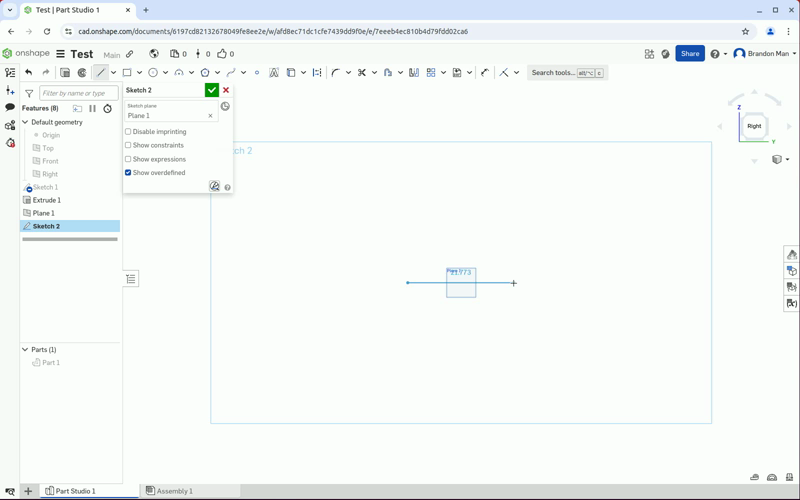
click(513, 282)
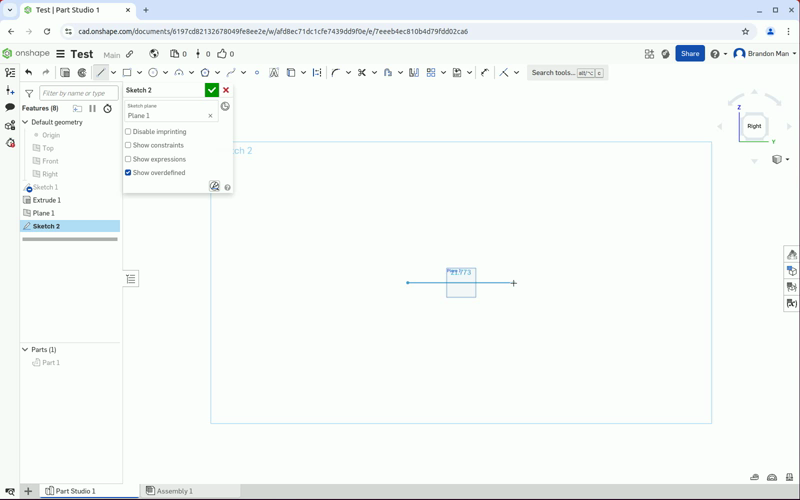
key_up(shift)
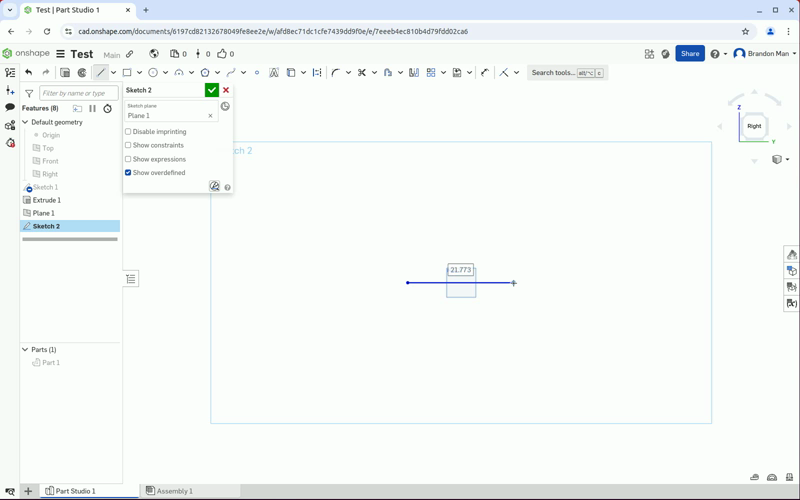
key_down(shift)
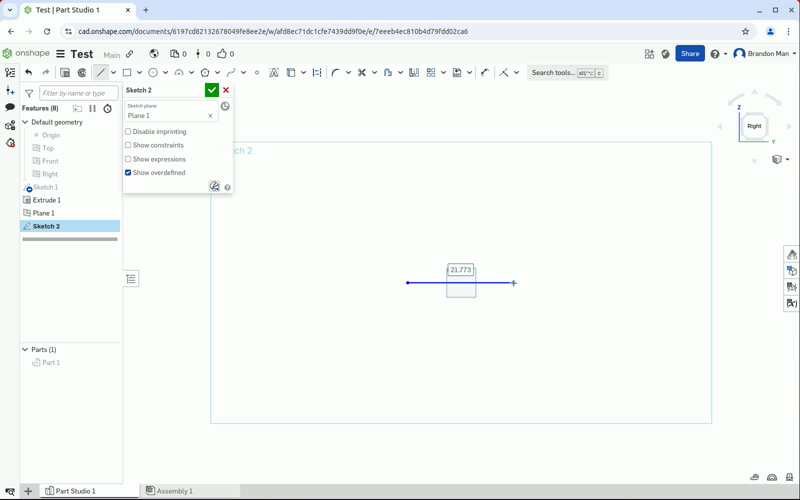
mouse_move(543, 282)
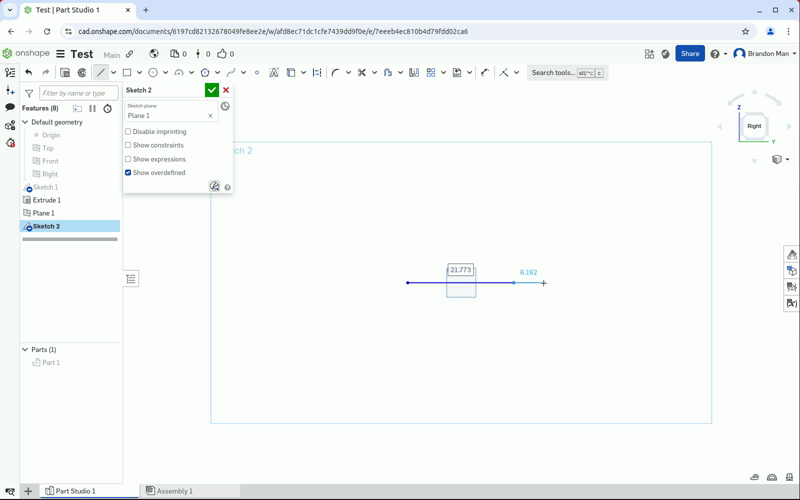
mouse_move(513, 260)
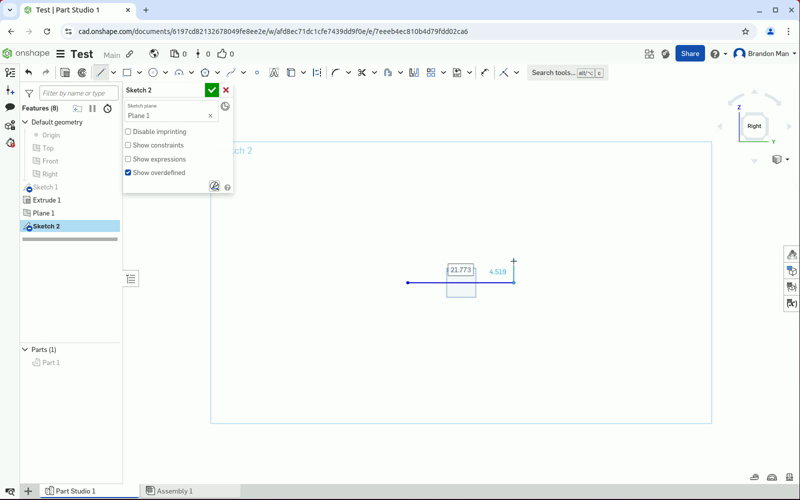
click(513, 260)
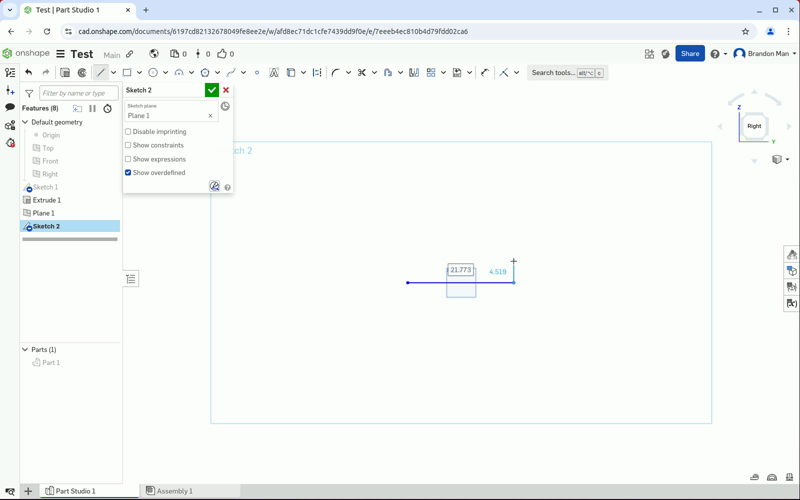
key_up(shift)
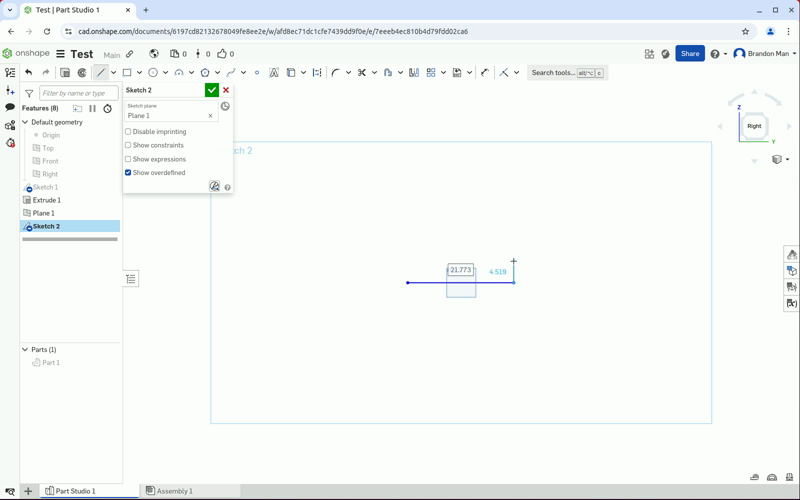
key_down(shift)
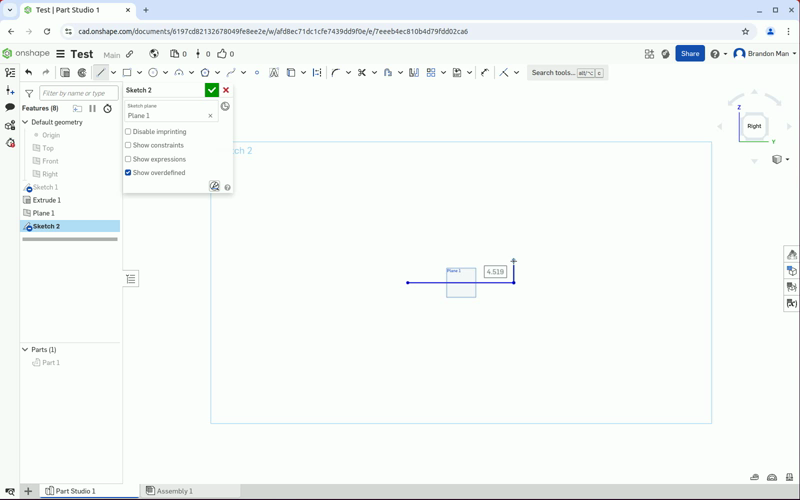
mouse_move(407, 260)
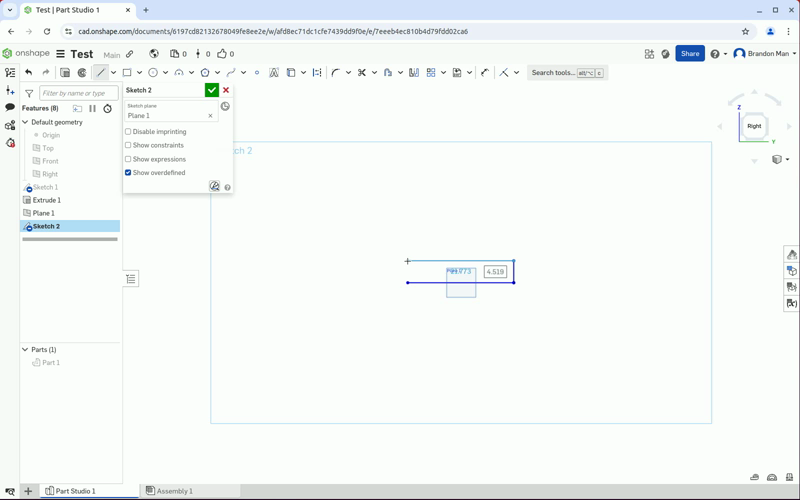
click(407, 260)
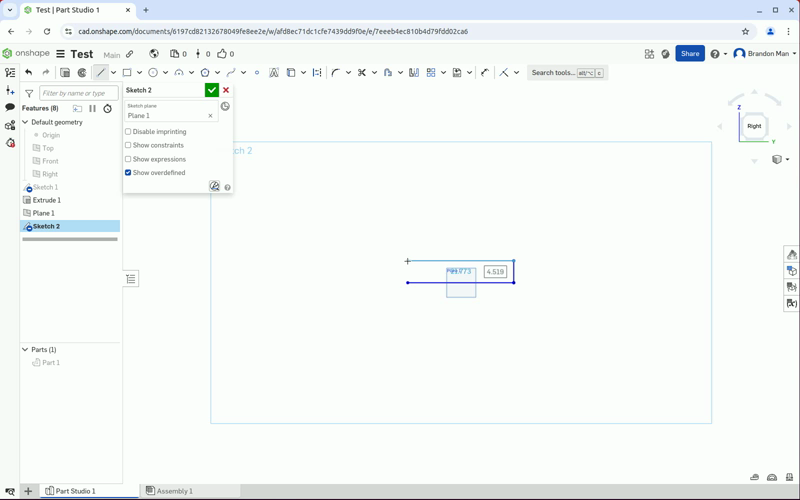
key_up(shift)
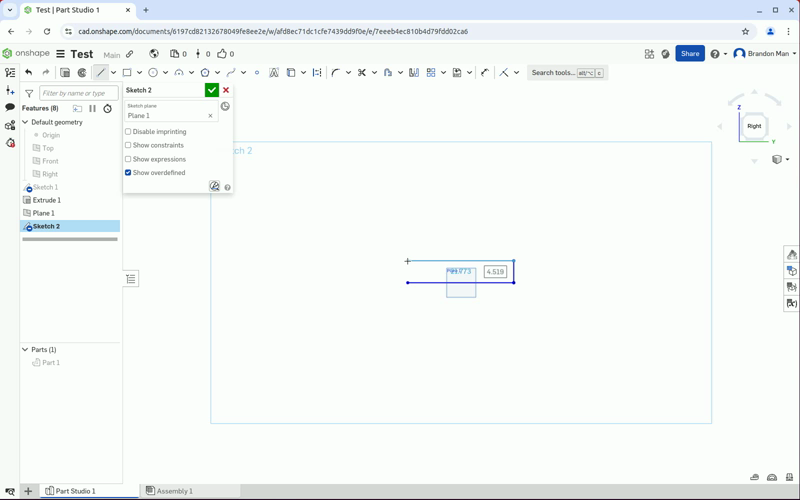
mouse_move(437, 260)
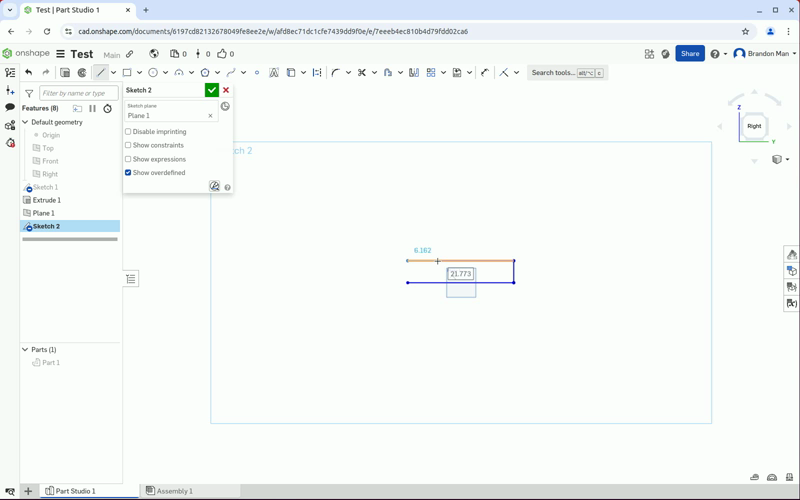
key_down(shift)
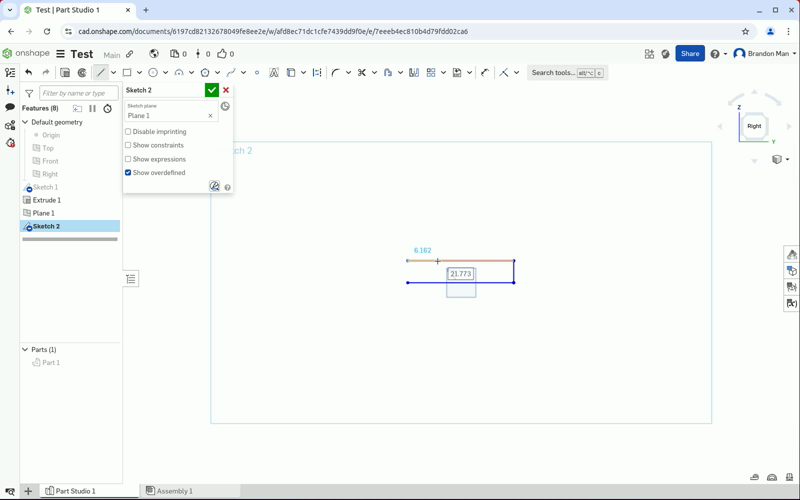
mouse_move(407, 282)
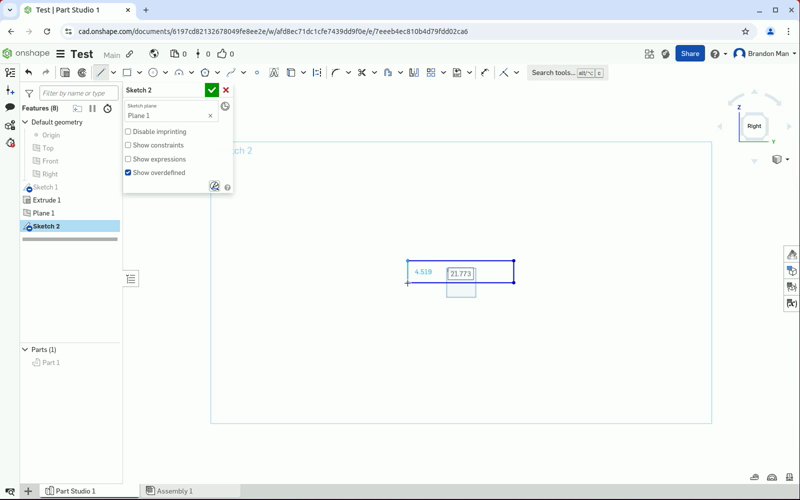
key_up(shift)
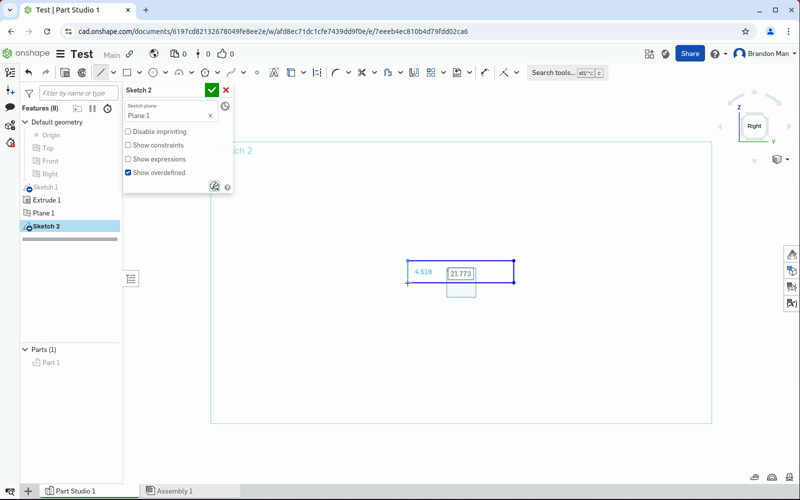
click(407, 282)
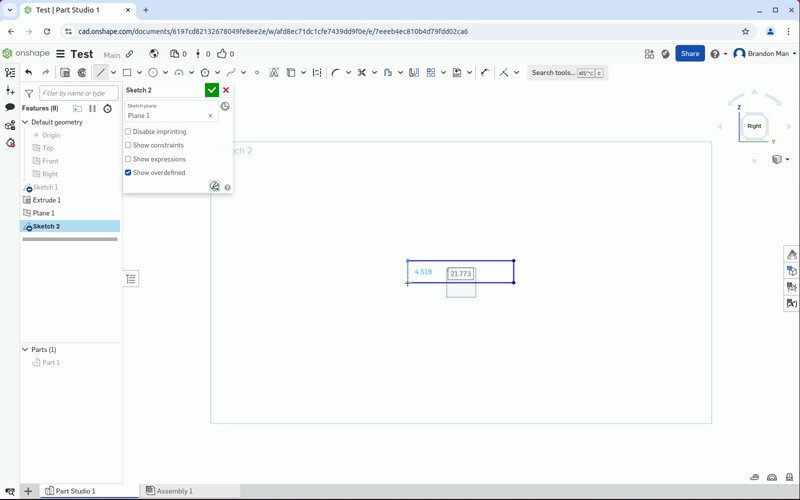
key(esc)
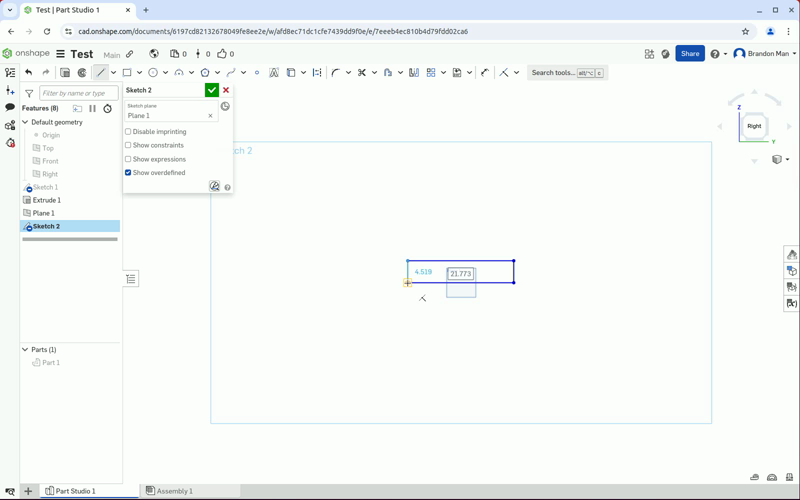
mouse_move(422, 268)
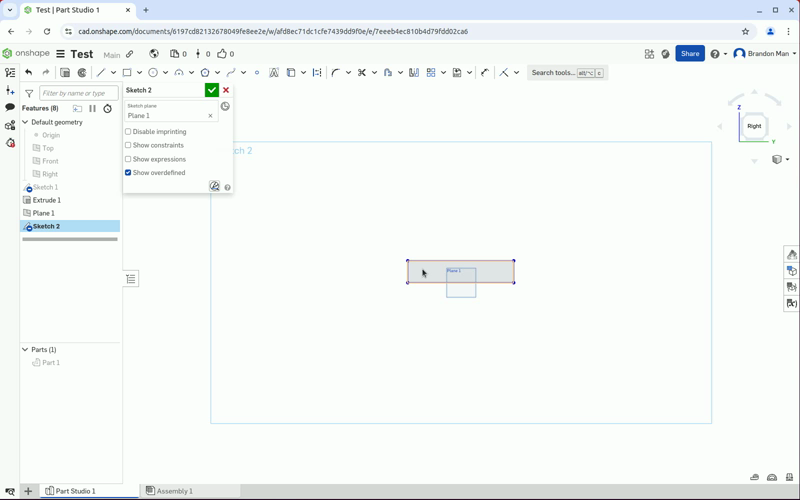
click(422, 268)
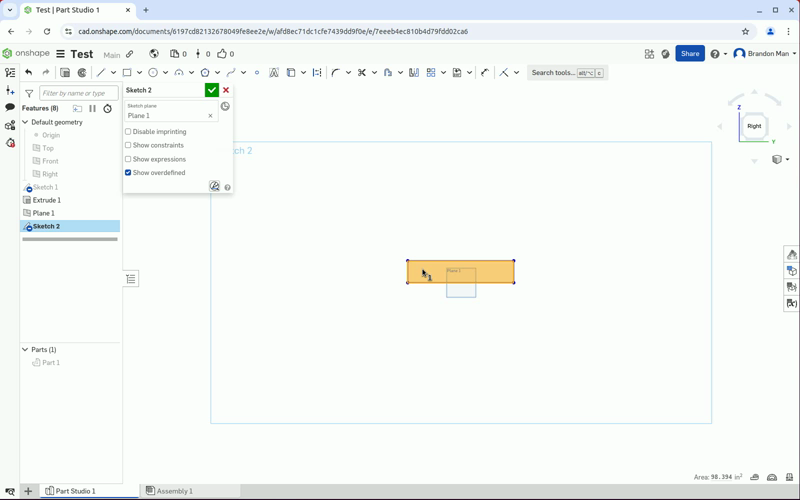
mouse_move(73, 352)
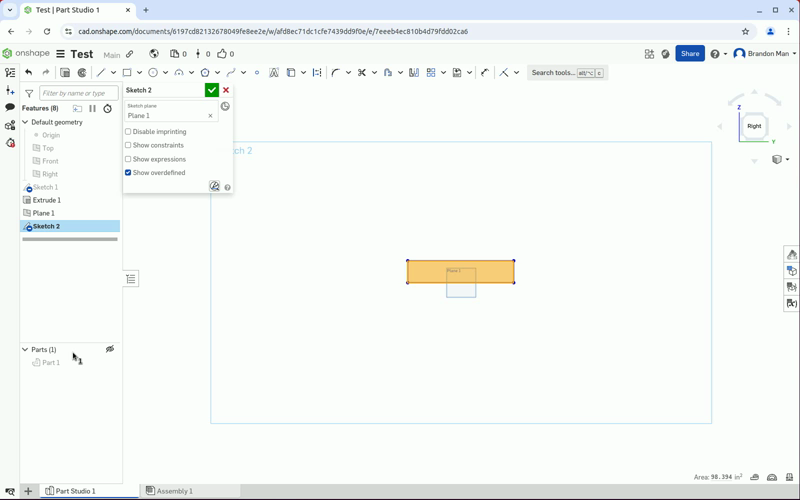
key(shift+y)
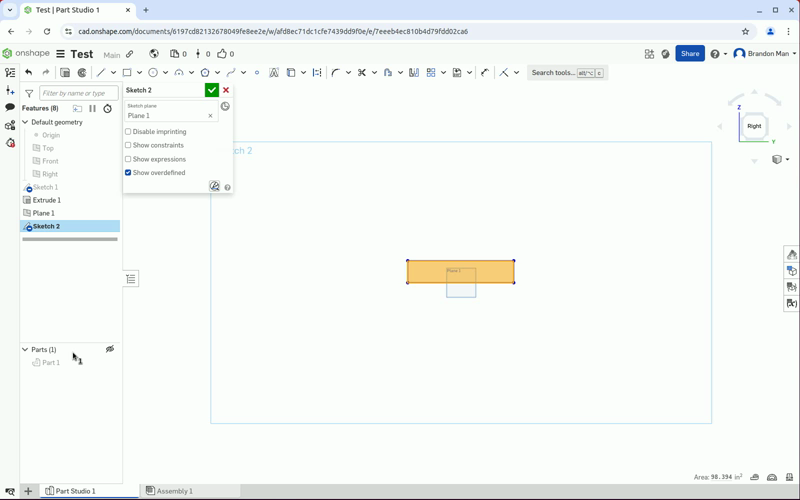
key(shift+e)
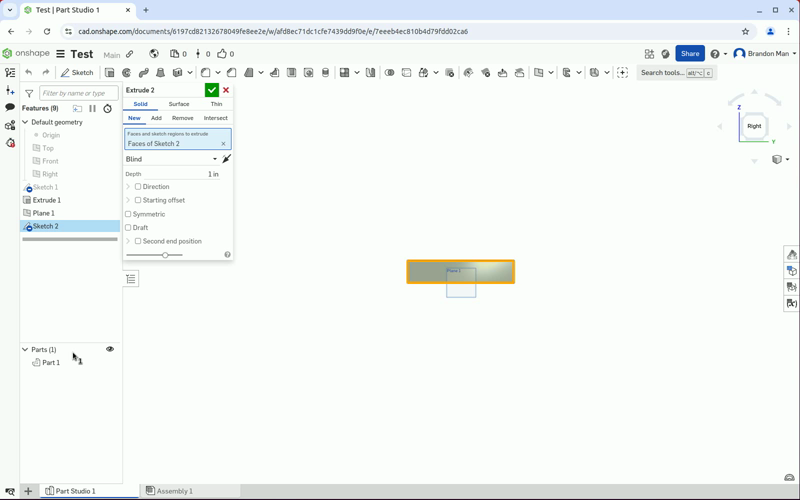
mouse_move(143, 106)
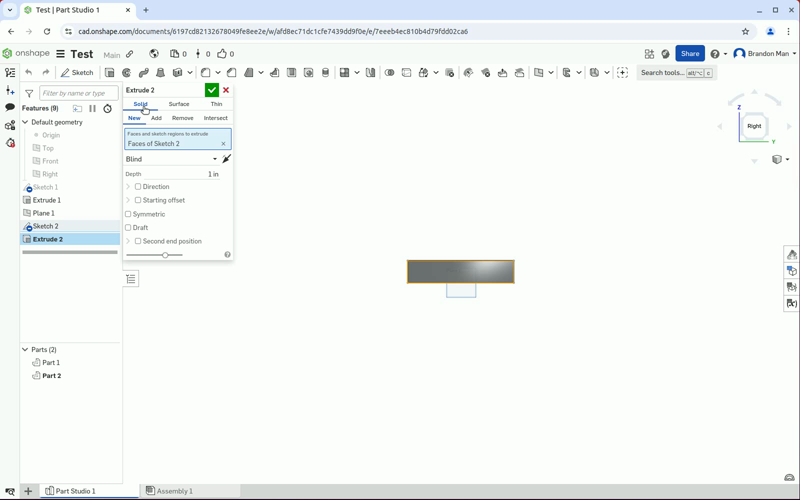
click(143, 106)
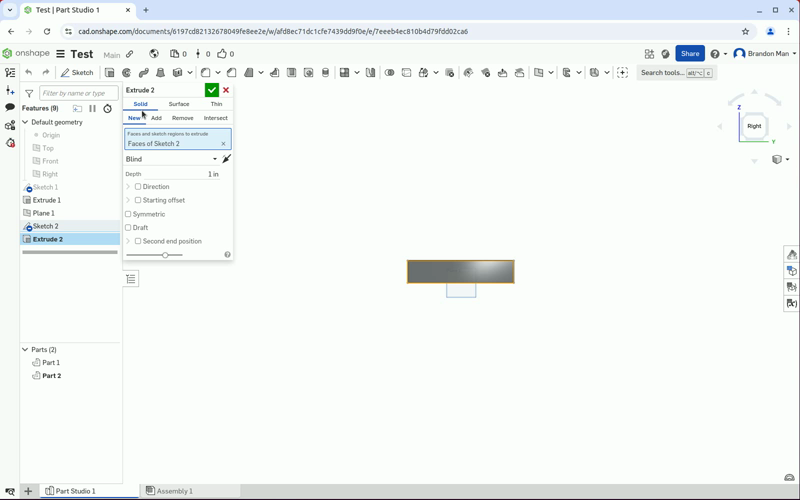
mouse_move(137, 120)
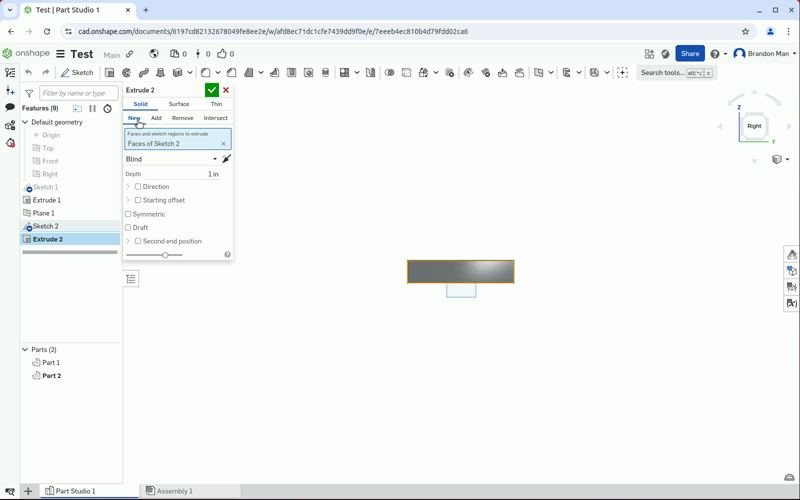
click(137, 120)
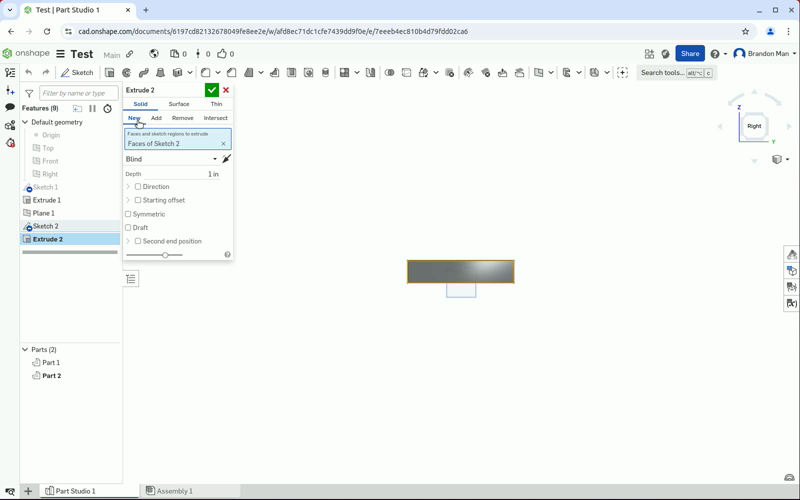
key(tab, 4)
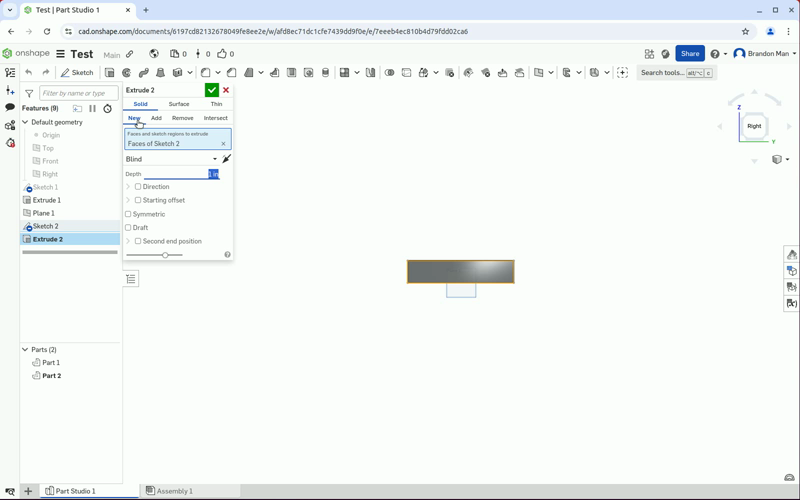
text(0.722)
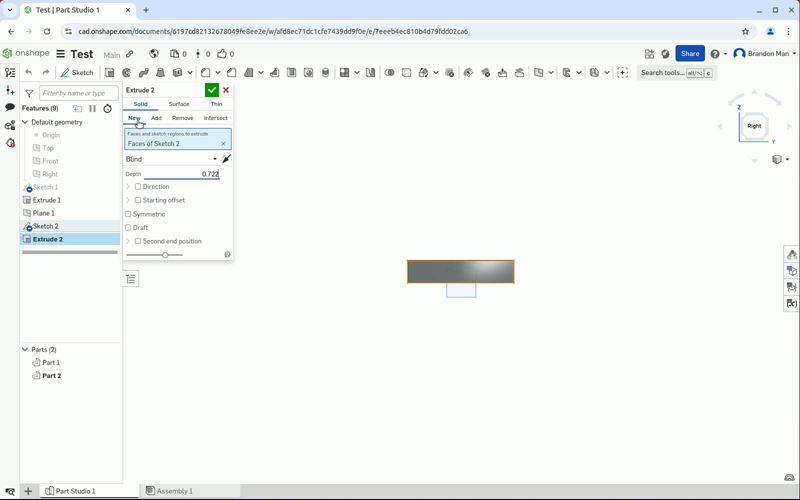
key(enter)
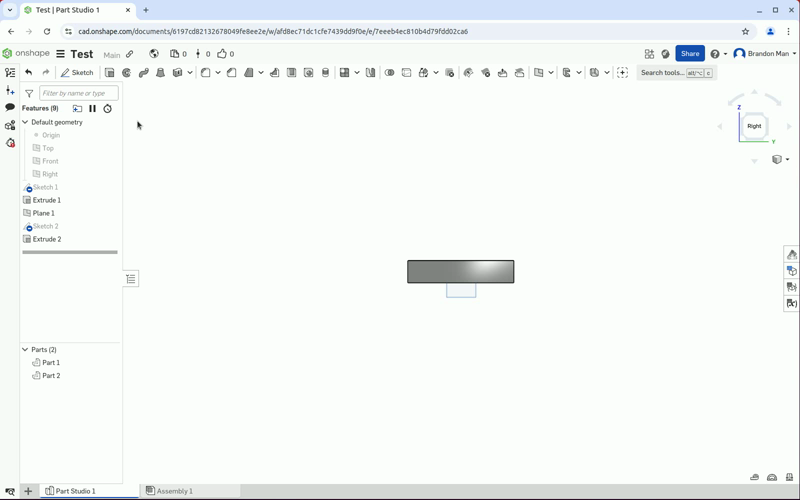
key(shift+h)
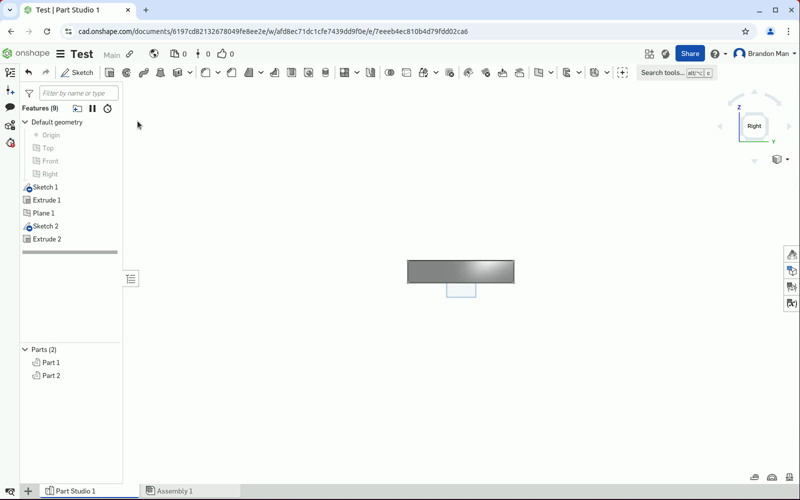
key(shift+h)
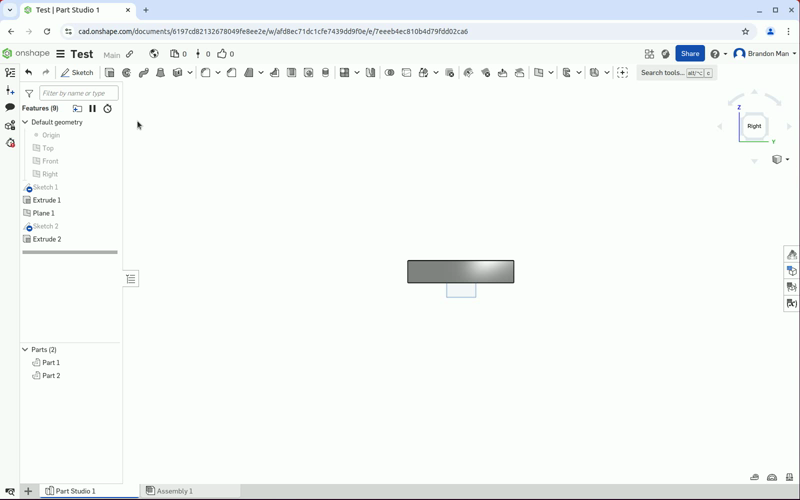
mouse_move(73, 189)
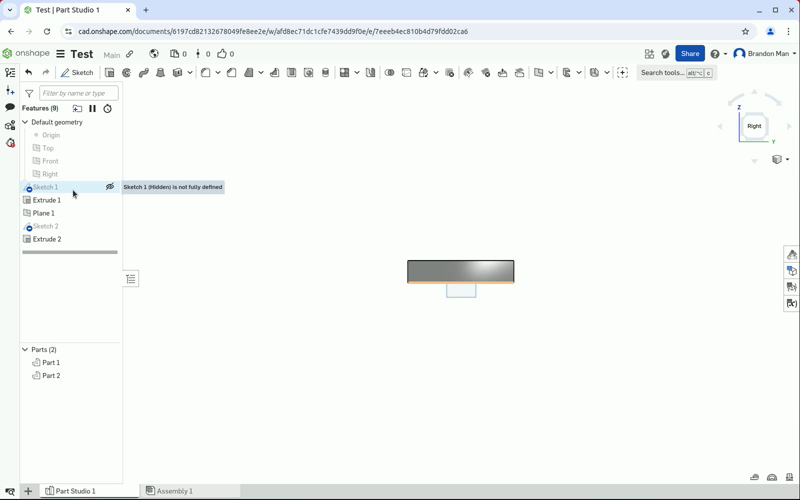
click(73, 189)
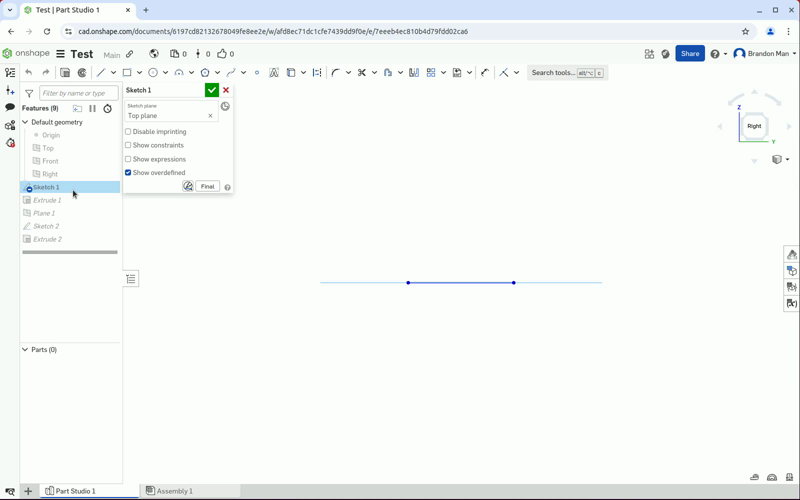
mouse_move(229, 92)
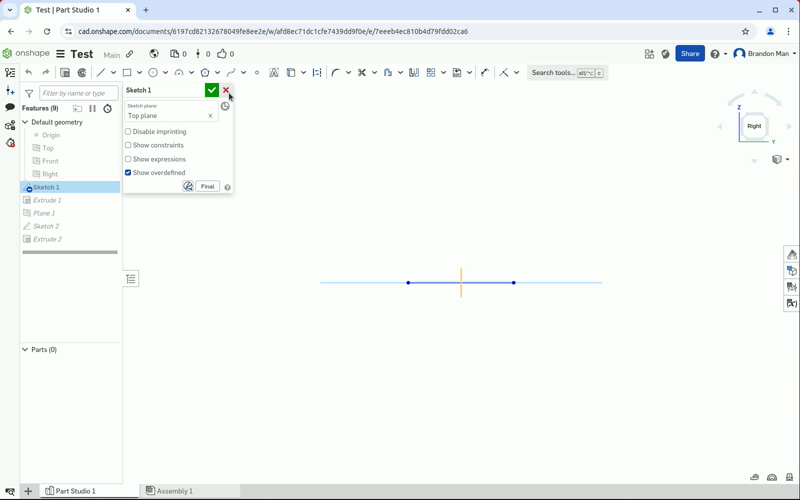
click(229, 92)
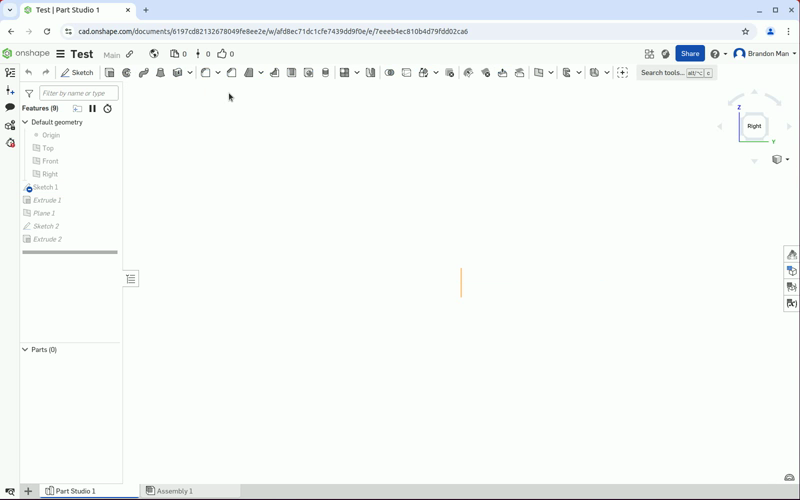
key(shift+s)
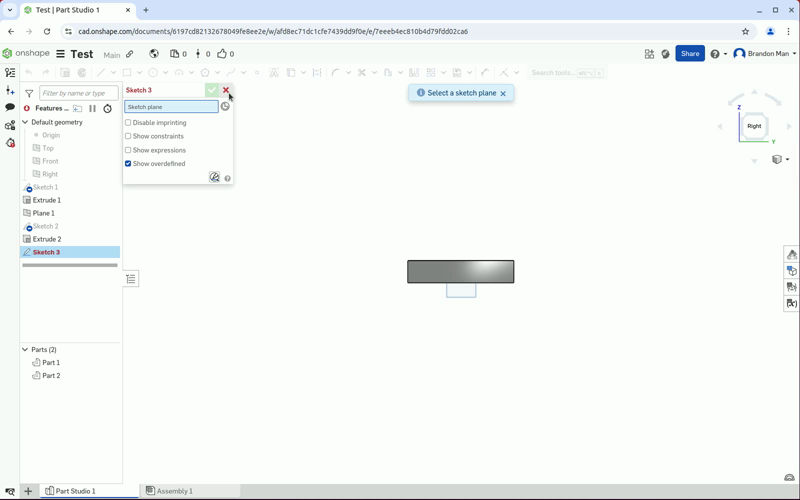
mouse_move(73, 215)
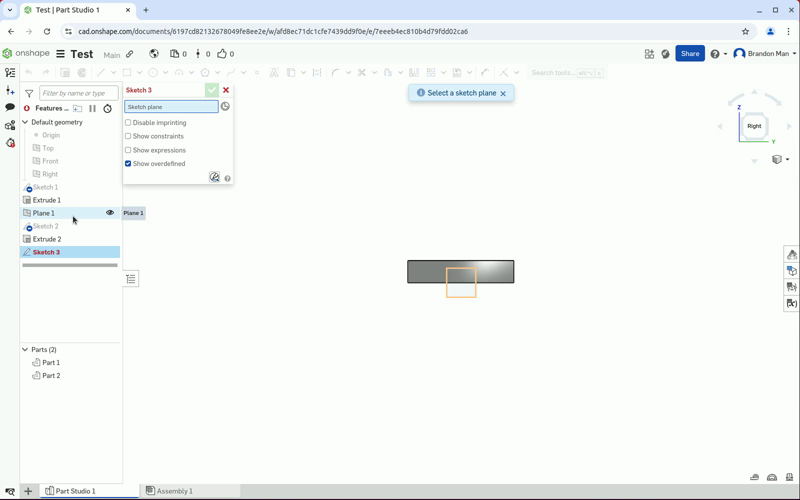
click(73, 215)
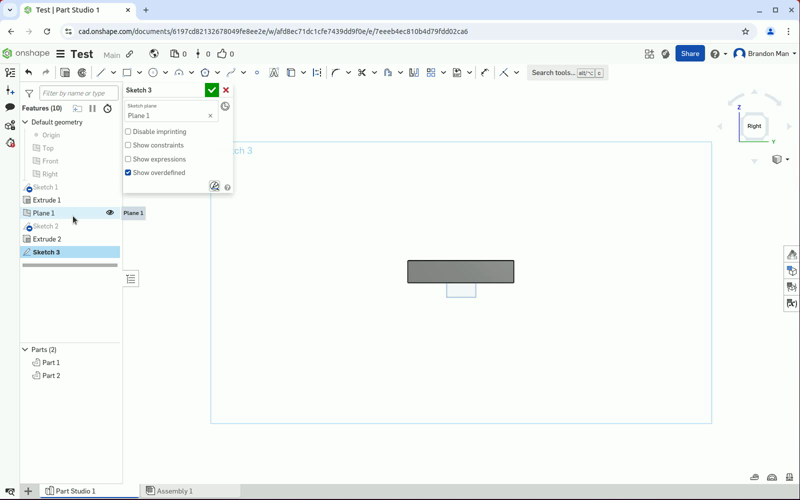
mouse_move(73, 352)
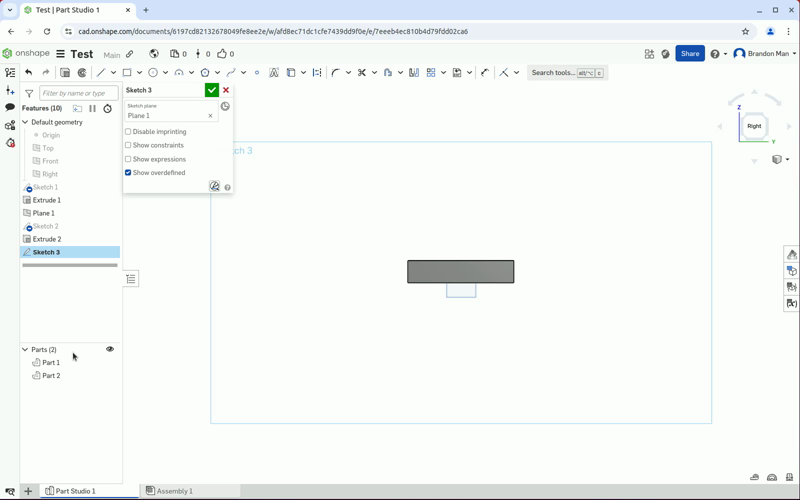
key(y)
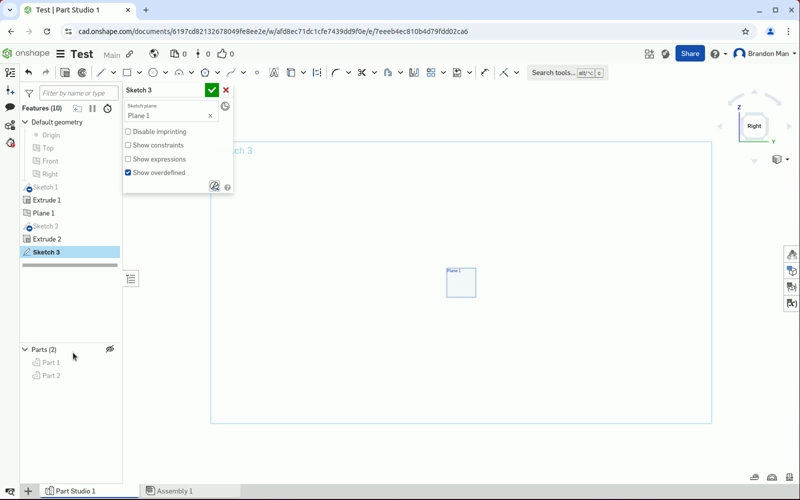
key(l)
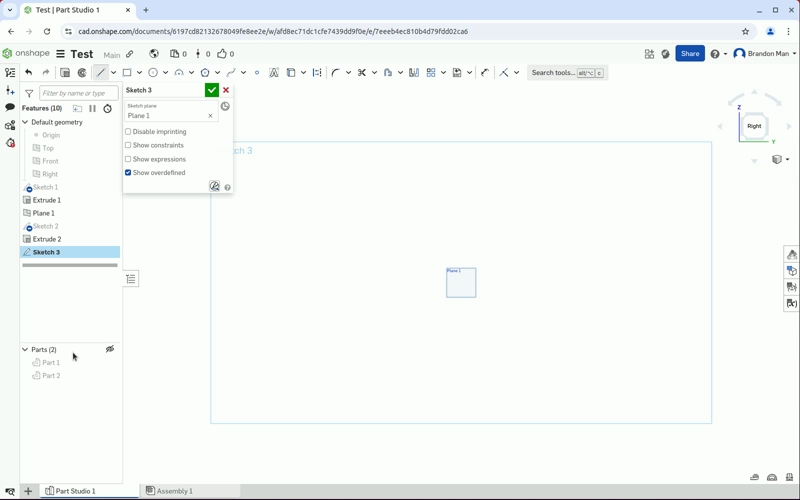
key_down(shift)
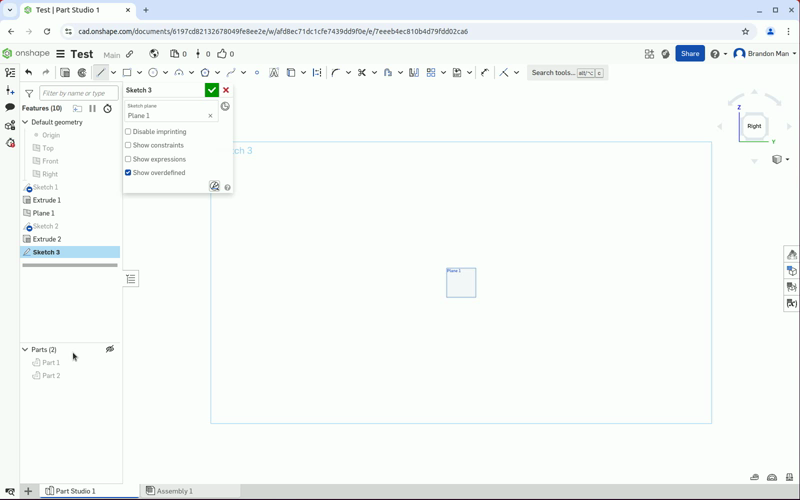
mouse_move(407, 260)
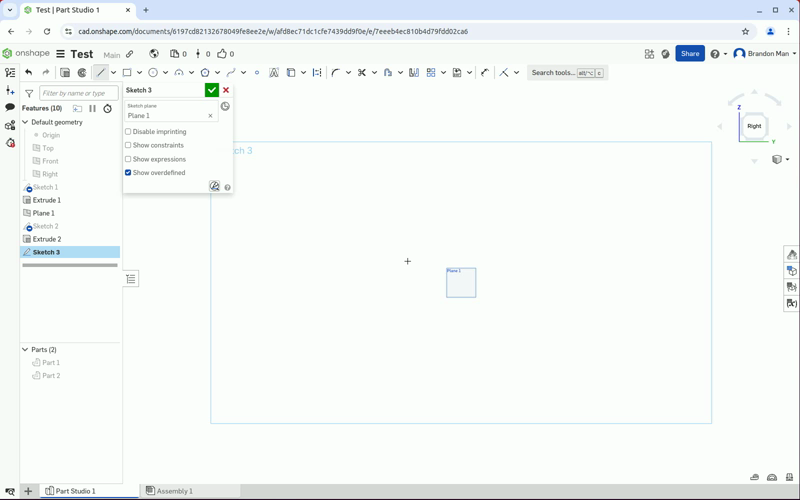
click(407, 260)
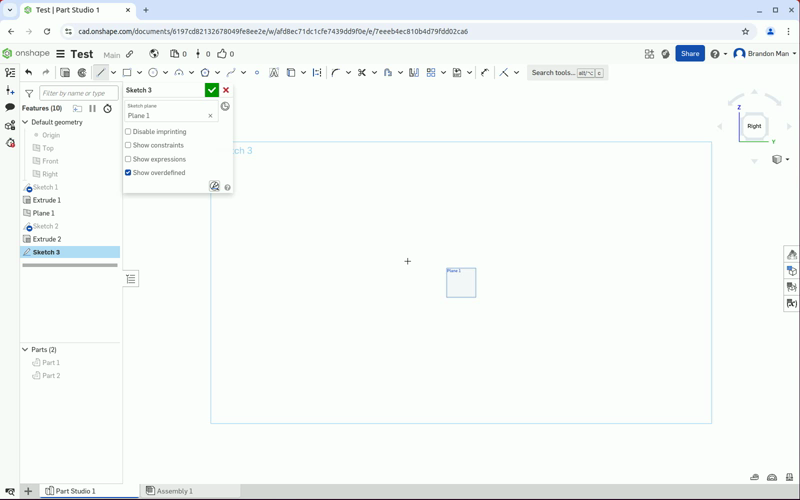
key_up(shift)
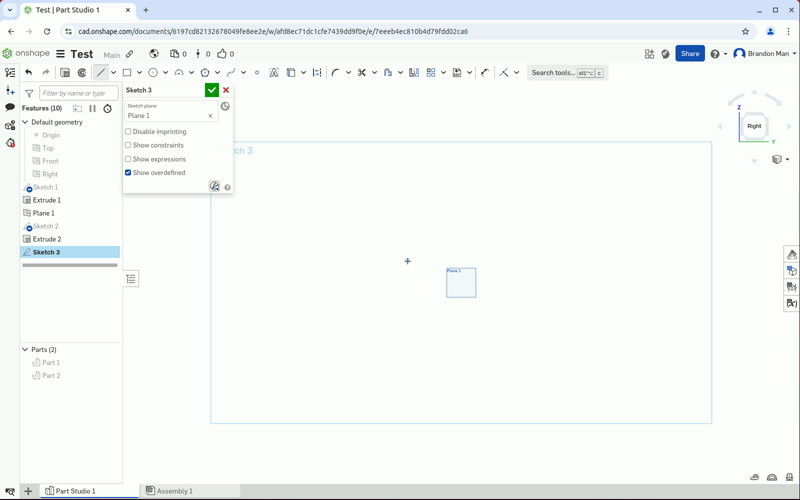
key_down(shift)
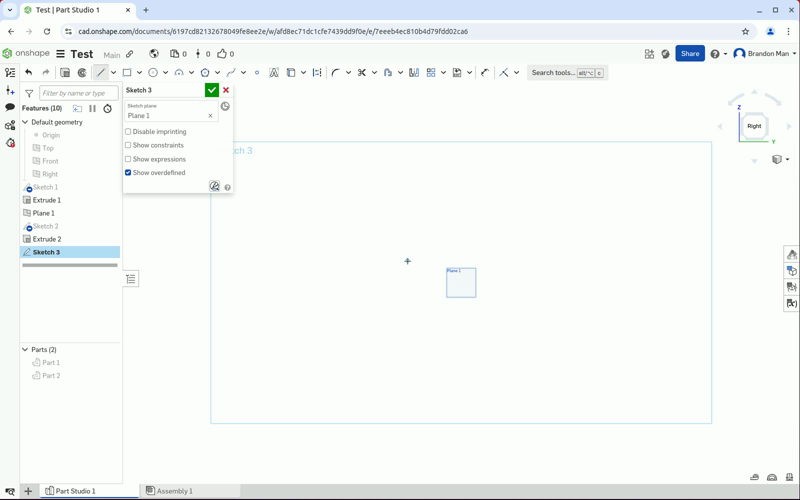
mouse_move(513, 260)
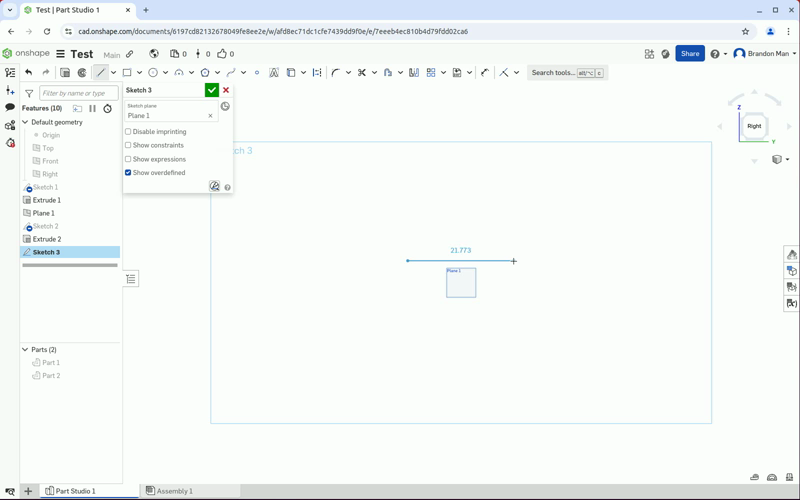
click(513, 260)
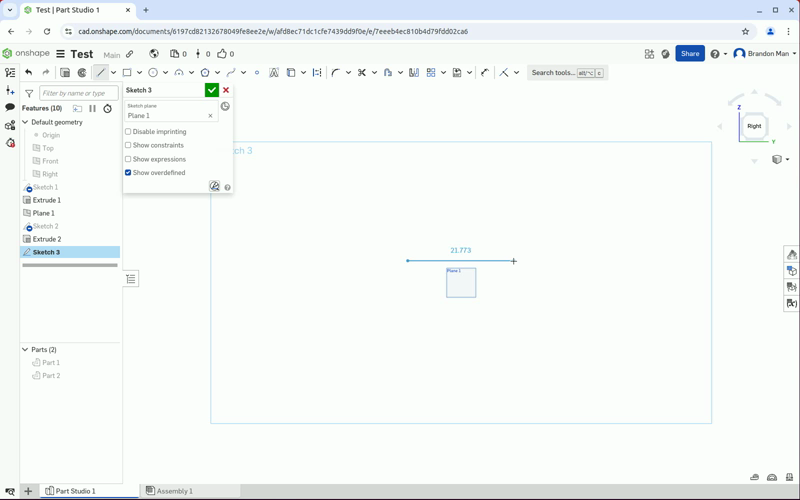
key_up(shift)
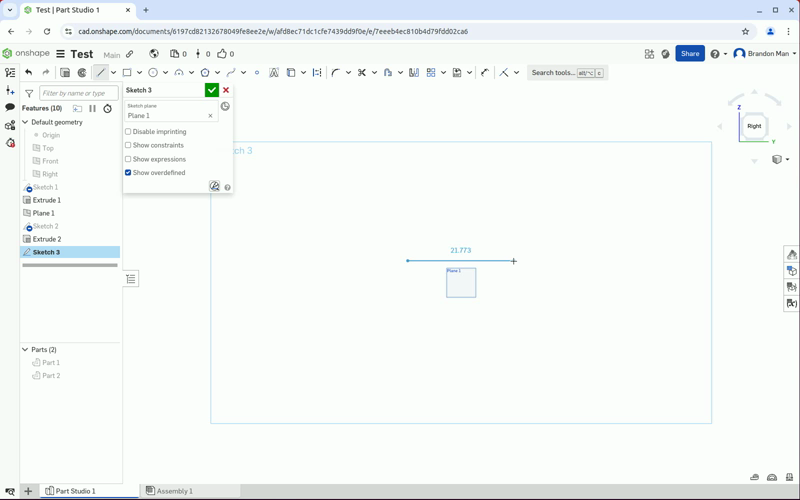
key_down(shift)
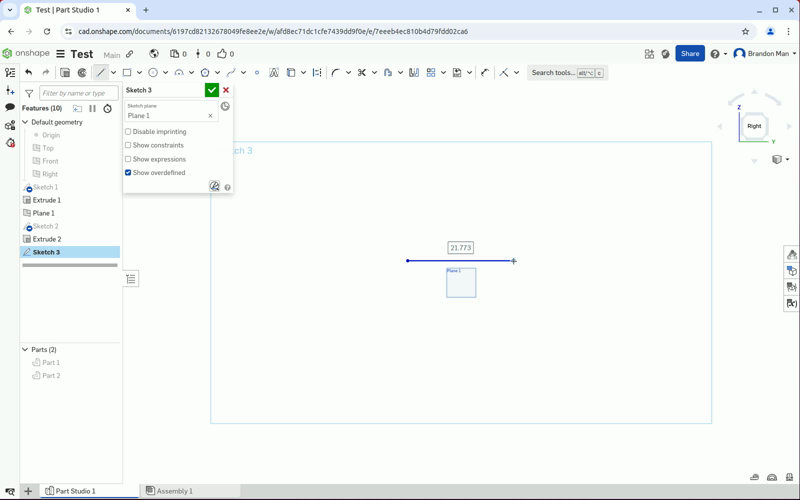
mouse_move(543, 260)
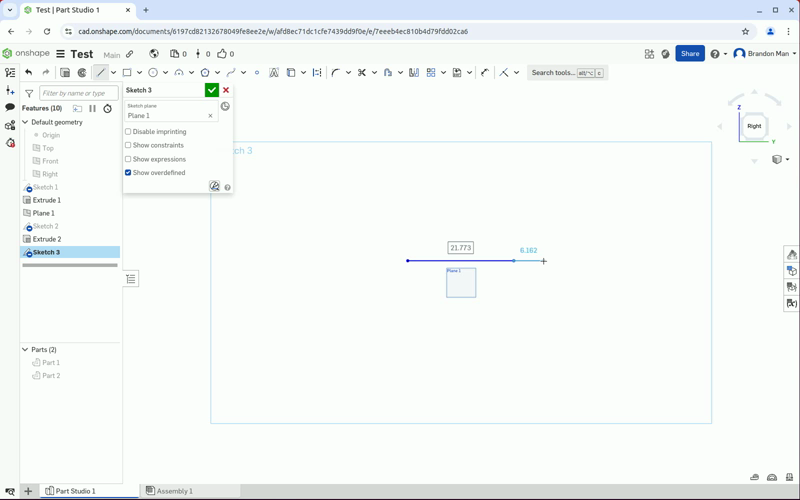
mouse_move(513, 257)
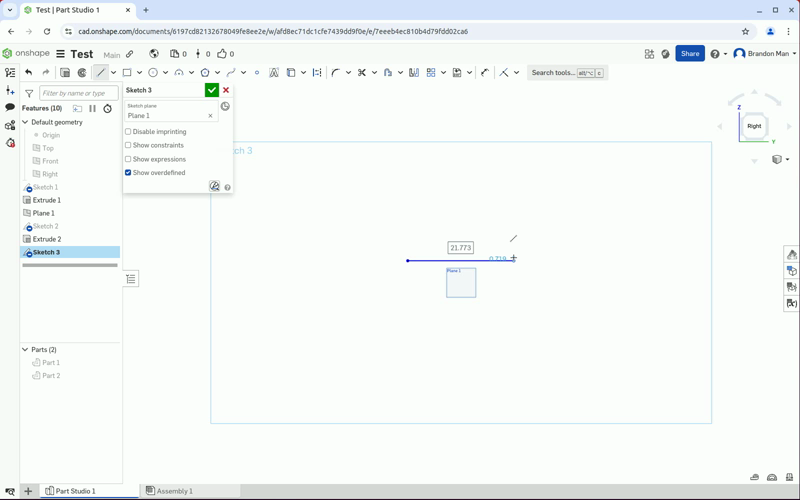
scroll(6)
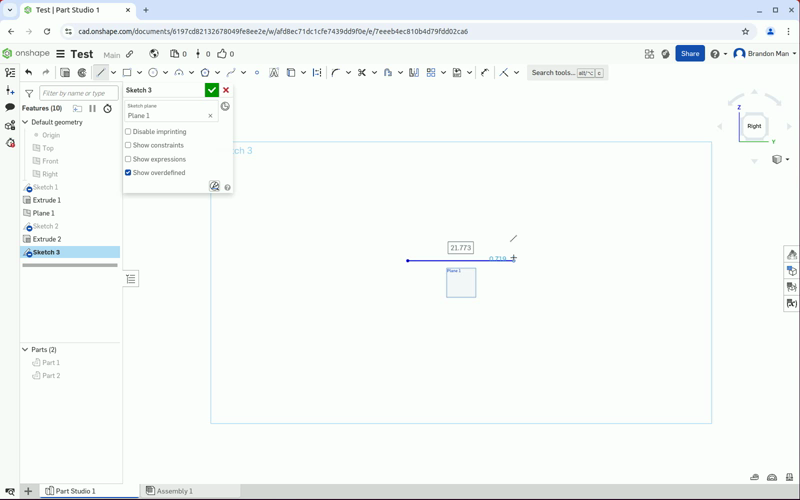
scroll(6)
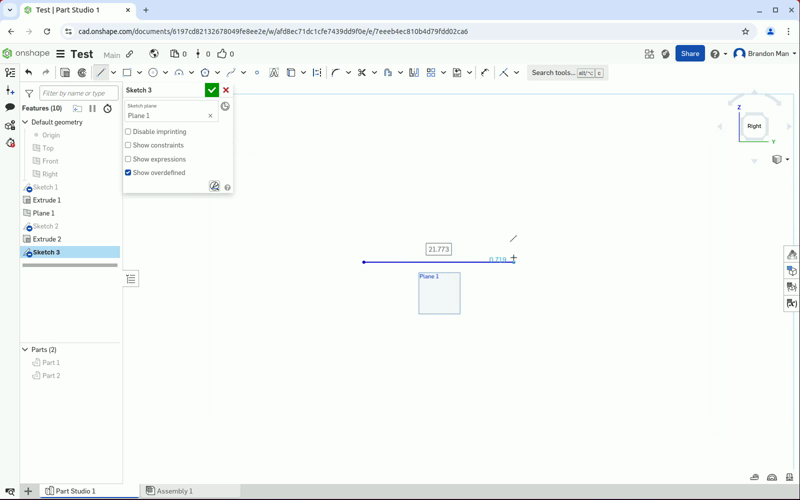
scroll(6)
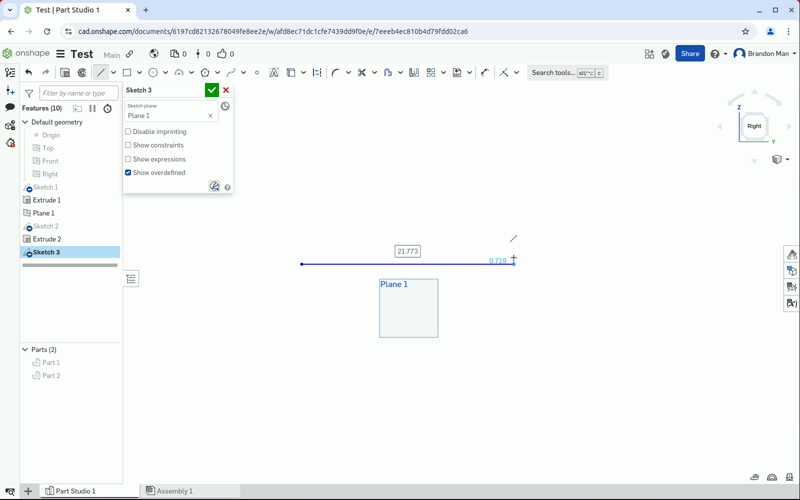
scroll(6)
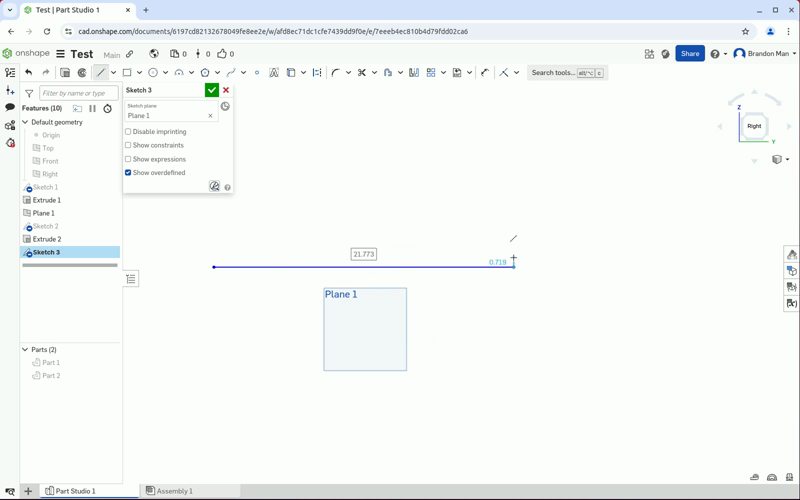
scroll(6)
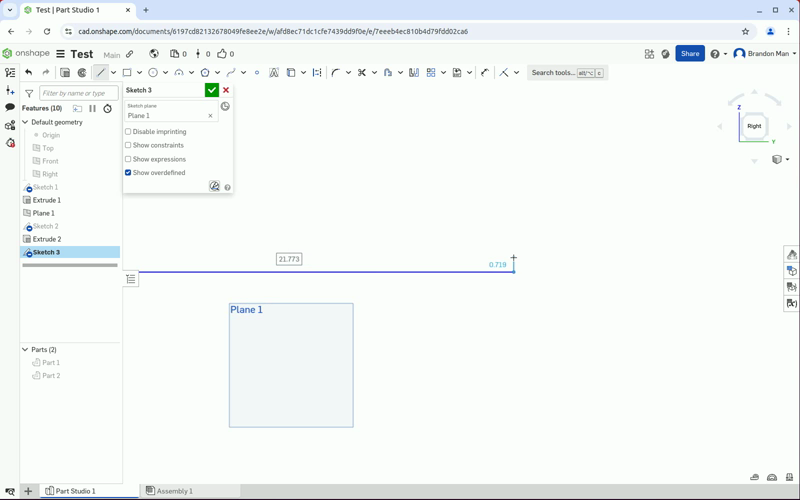
scroll(6)
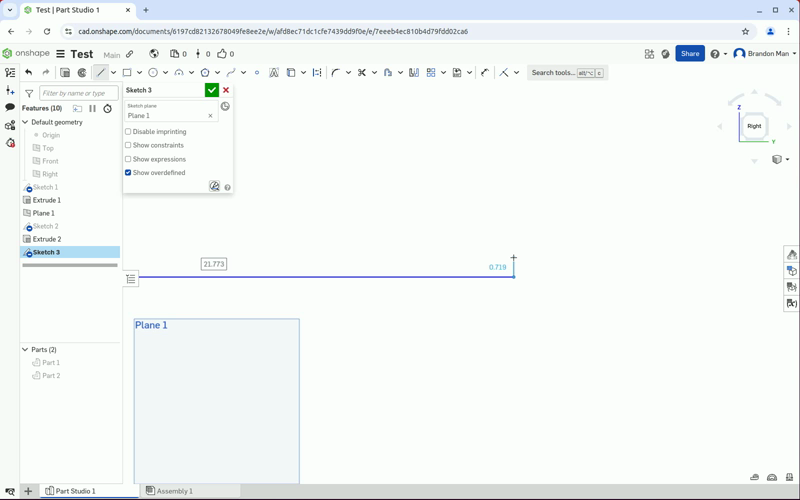
scroll(6)
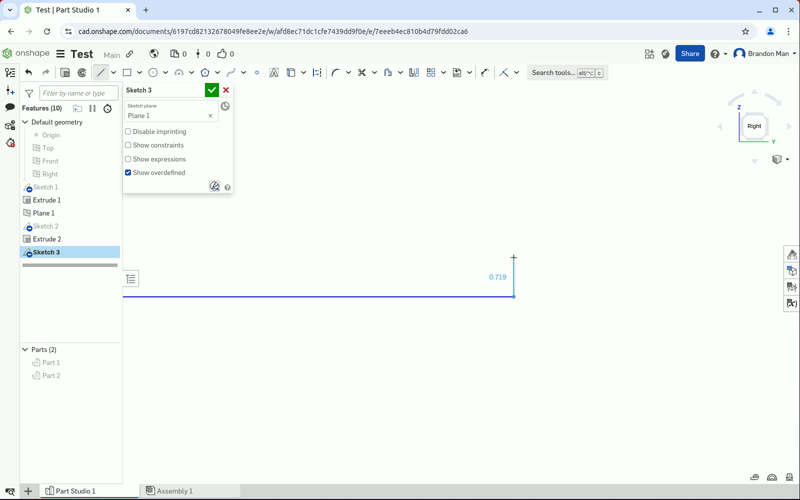
click(513, 257)
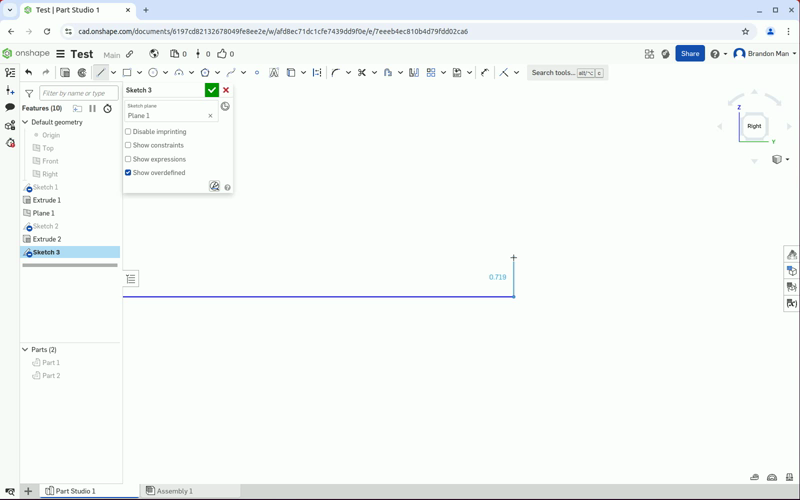
scroll(-6)
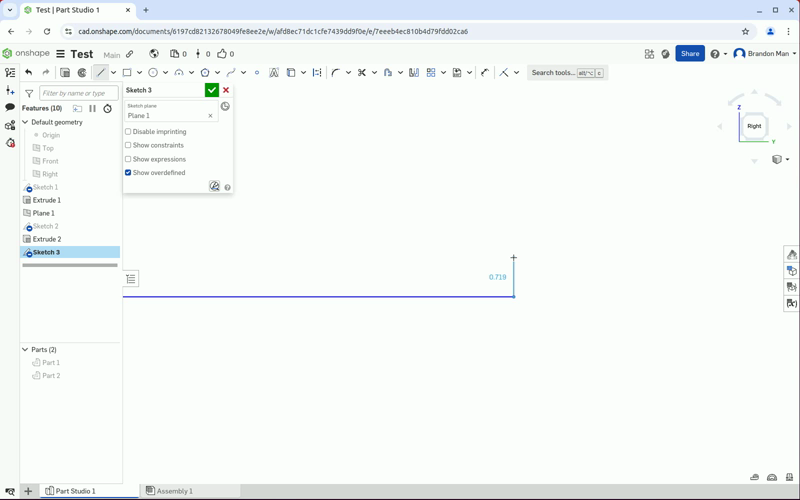
scroll(-6)
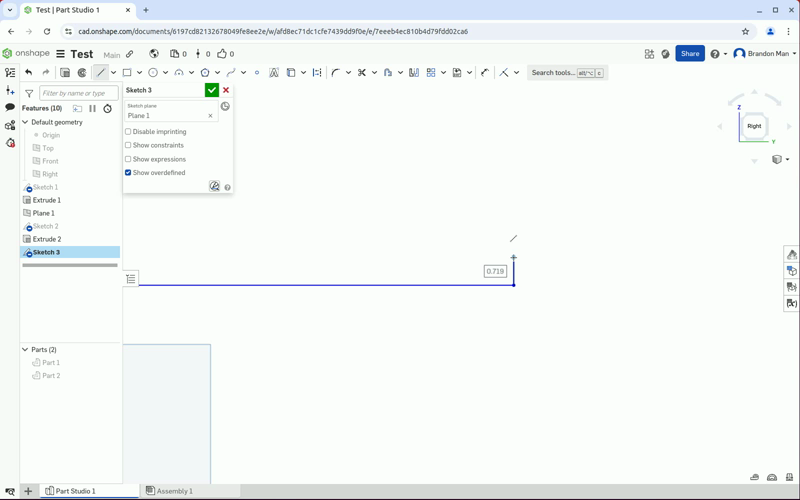
scroll(-6)
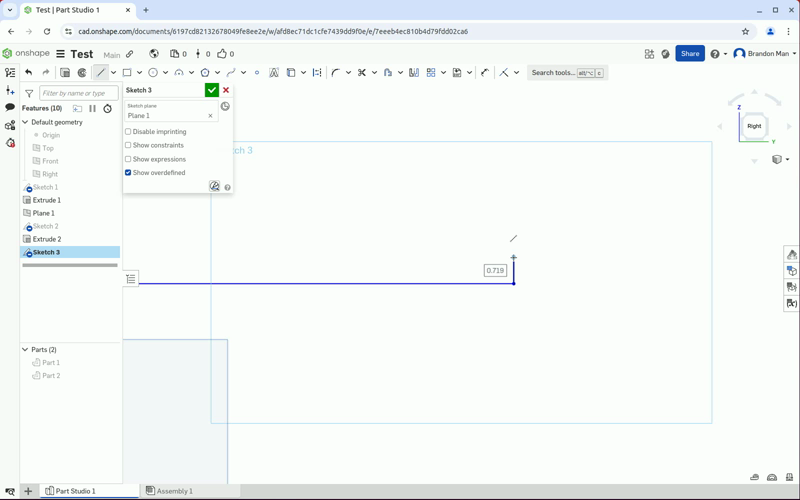
scroll(-6)
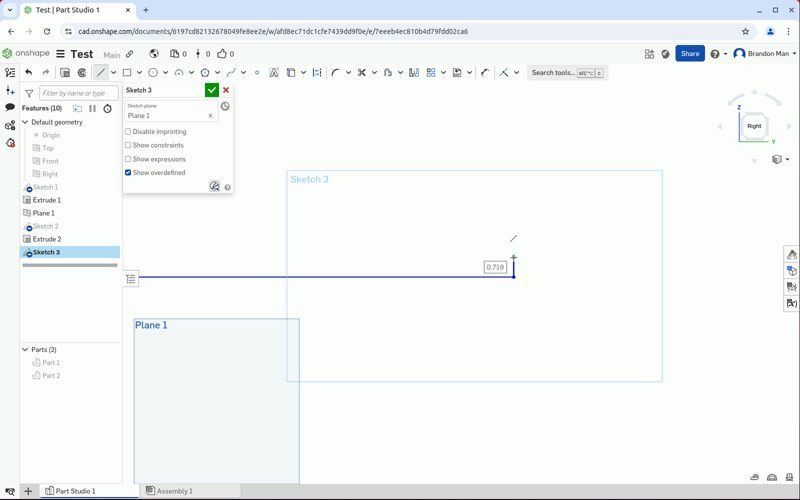
scroll(-6)
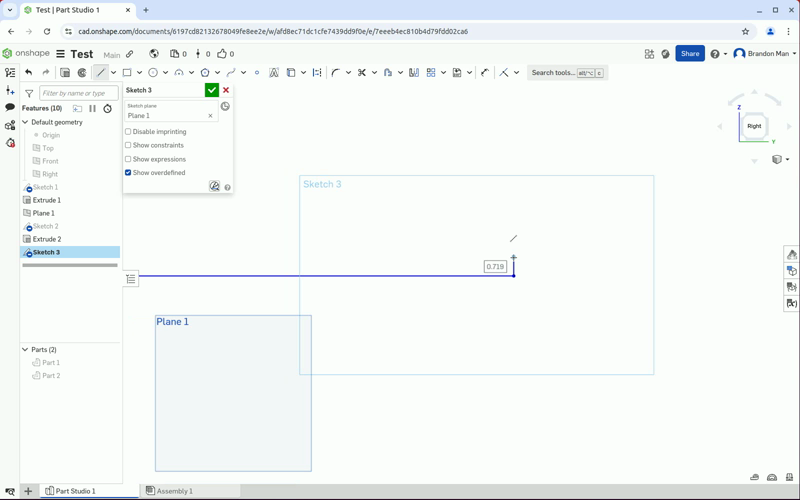
scroll(-6)
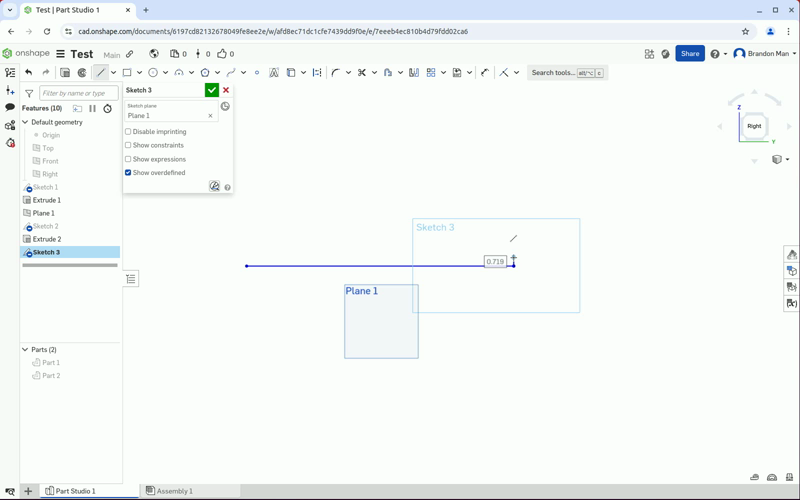
scroll(-6)
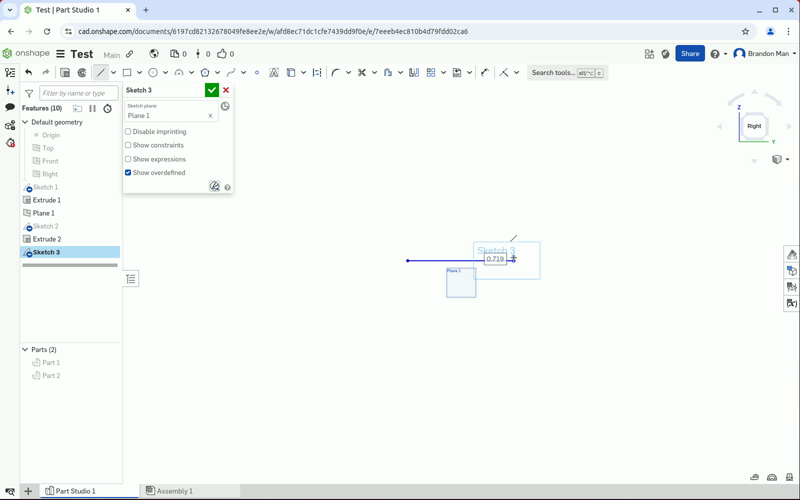
key_up(shift)
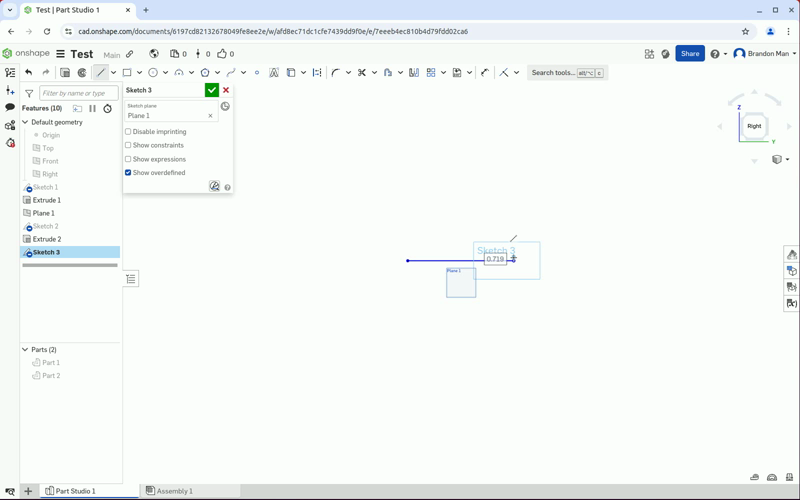
key_down(shift)
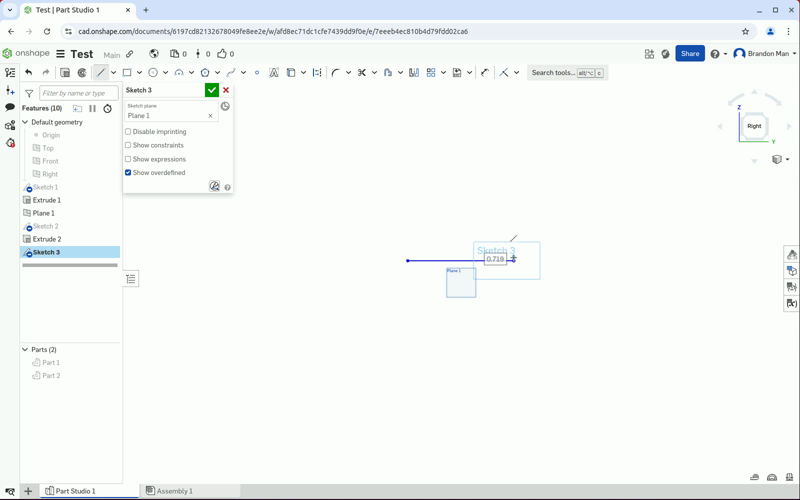
mouse_move(407, 257)
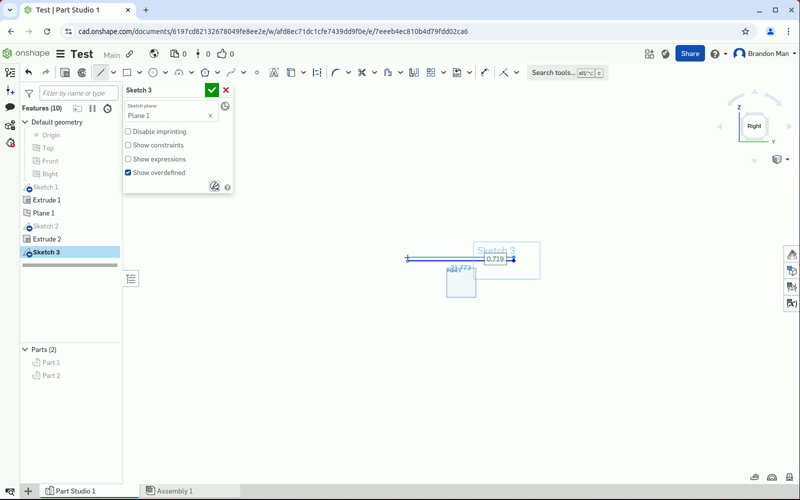
scroll(6)
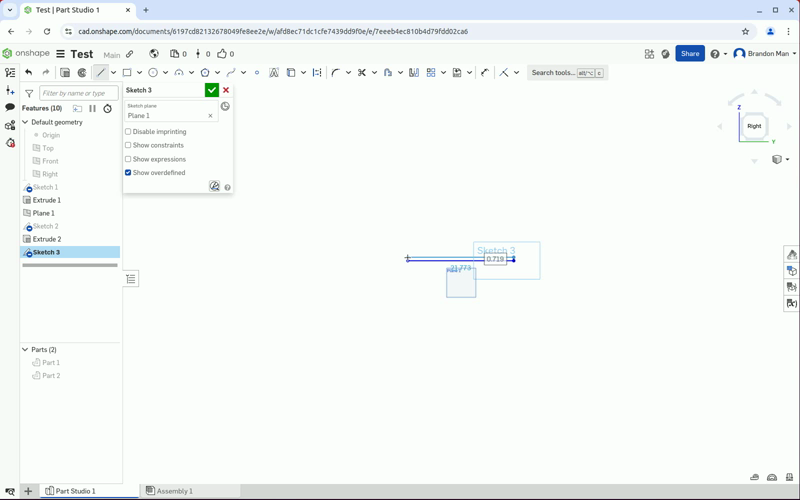
scroll(6)
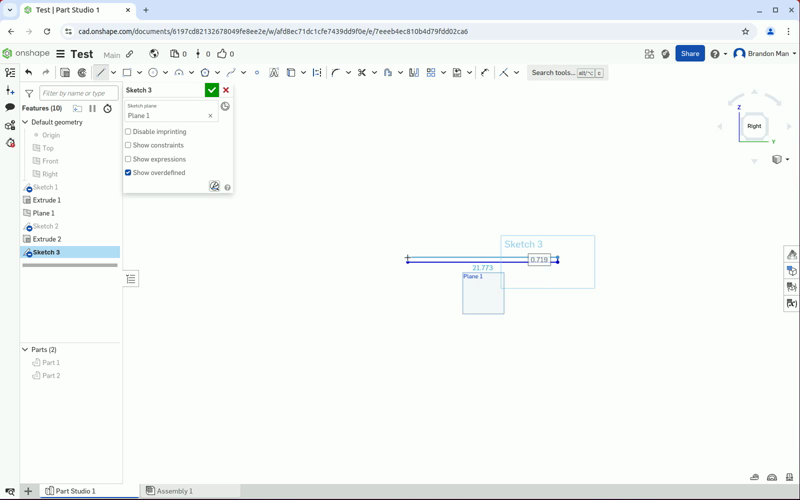
scroll(6)
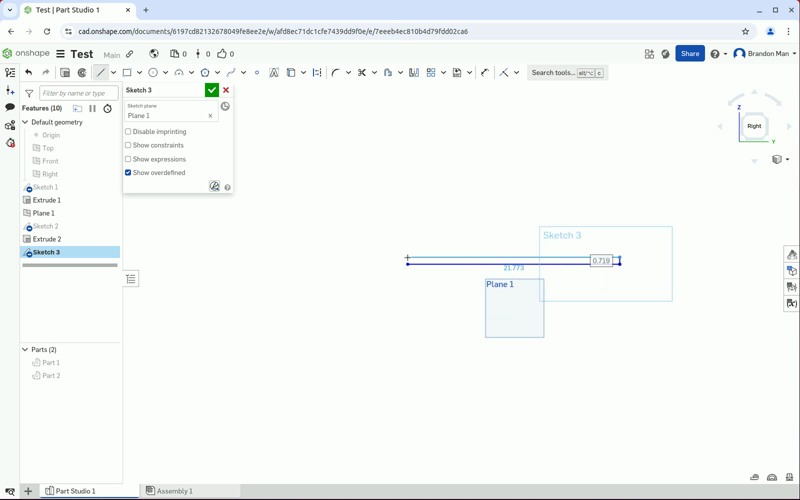
scroll(6)
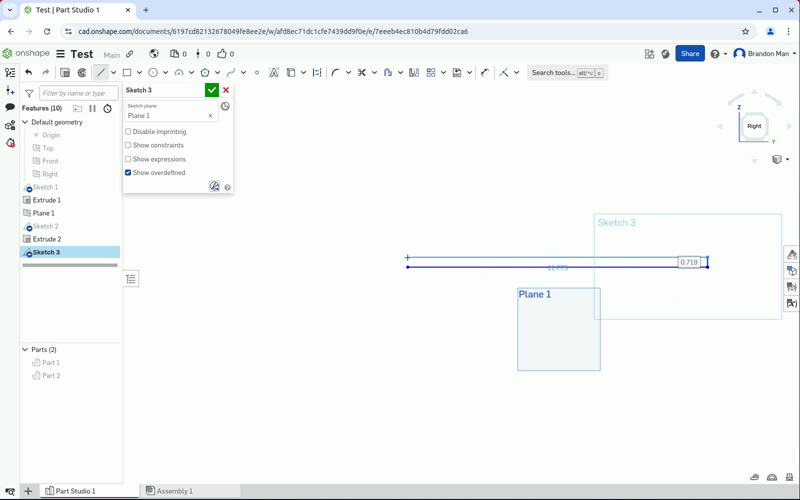
scroll(6)
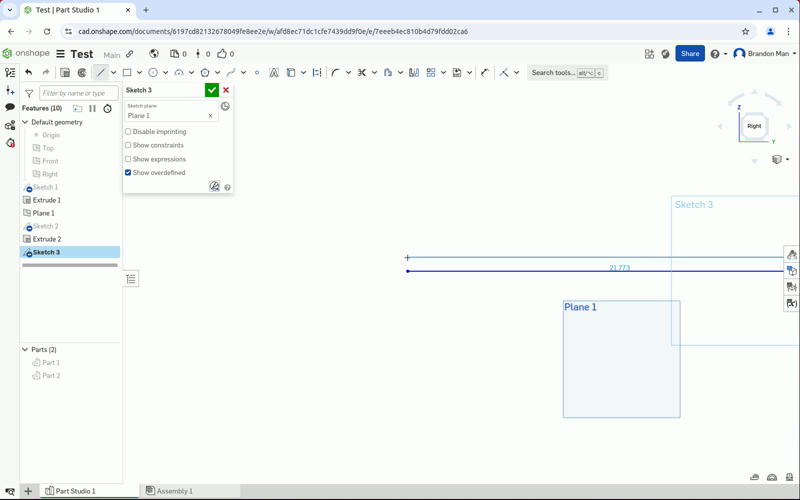
scroll(6)
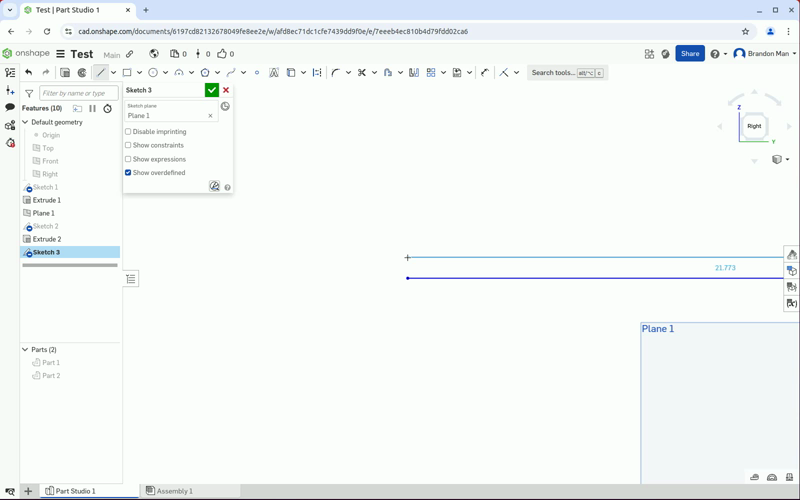
scroll(6)
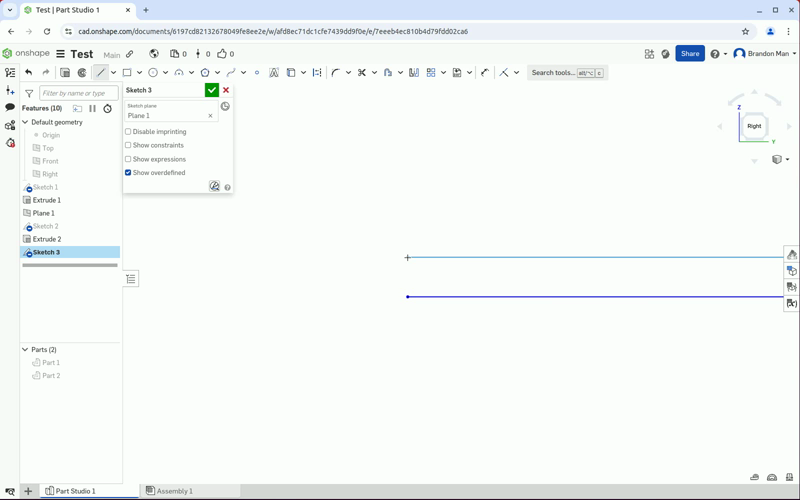
click(407, 257)
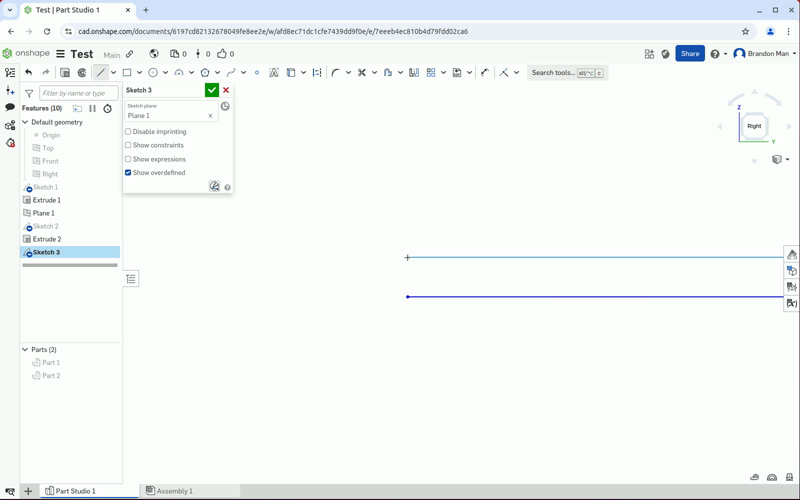
scroll(-6)
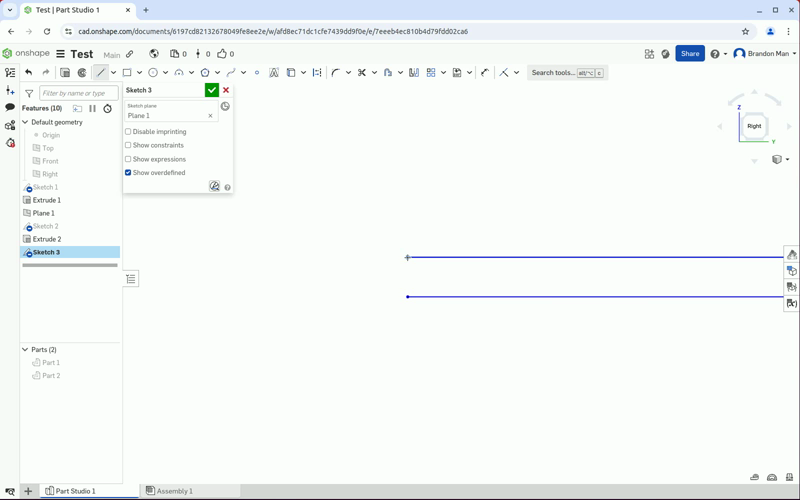
scroll(-6)
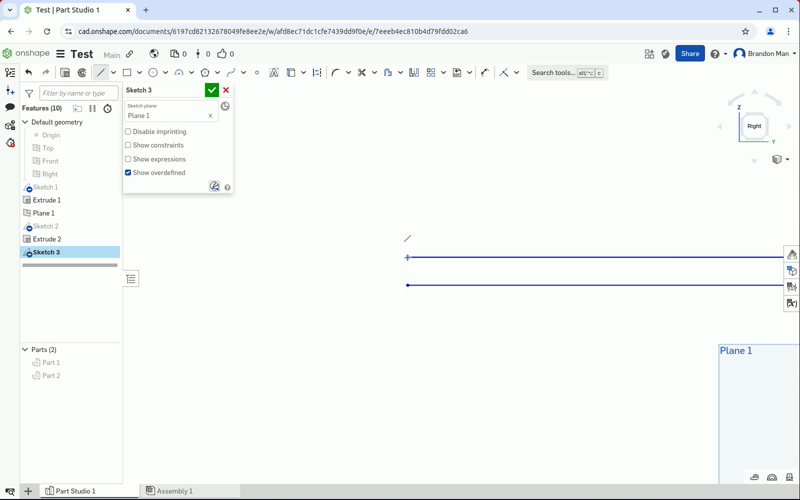
scroll(-6)
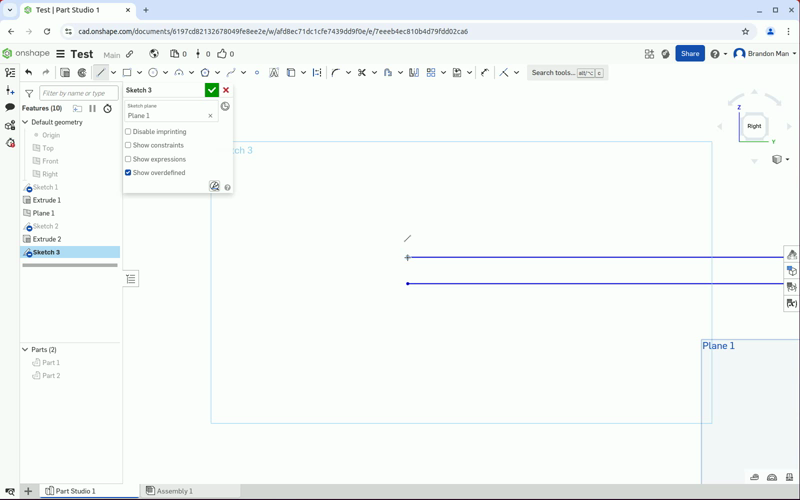
scroll(-6)
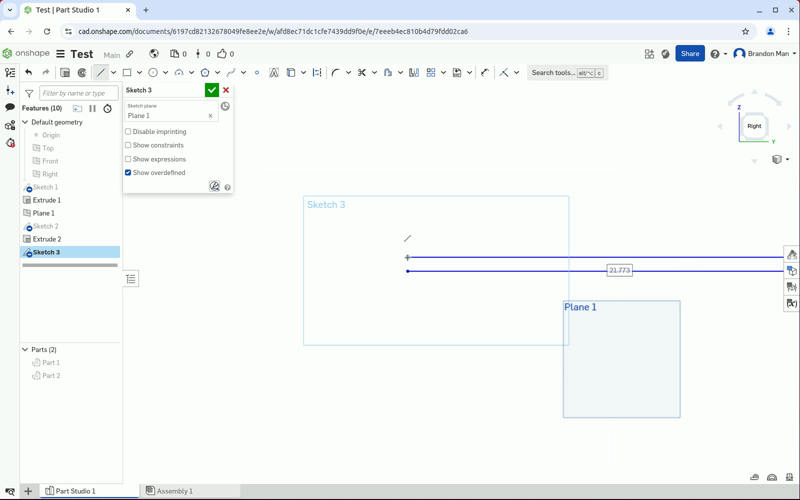
scroll(-6)
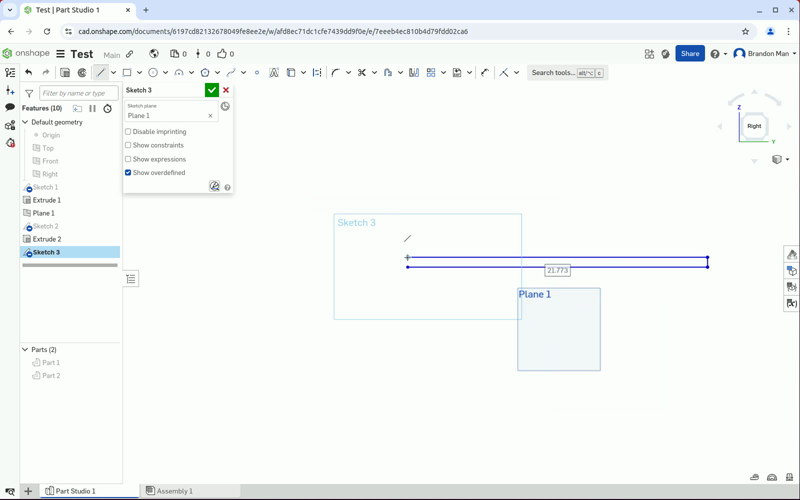
scroll(-6)
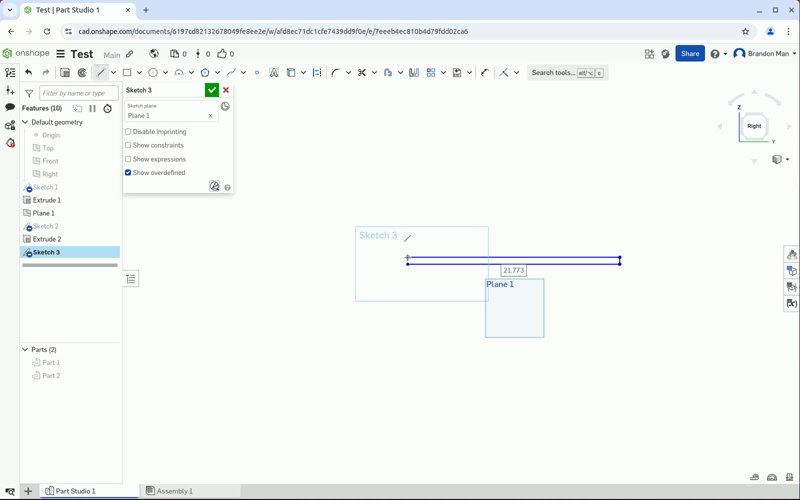
scroll(-6)
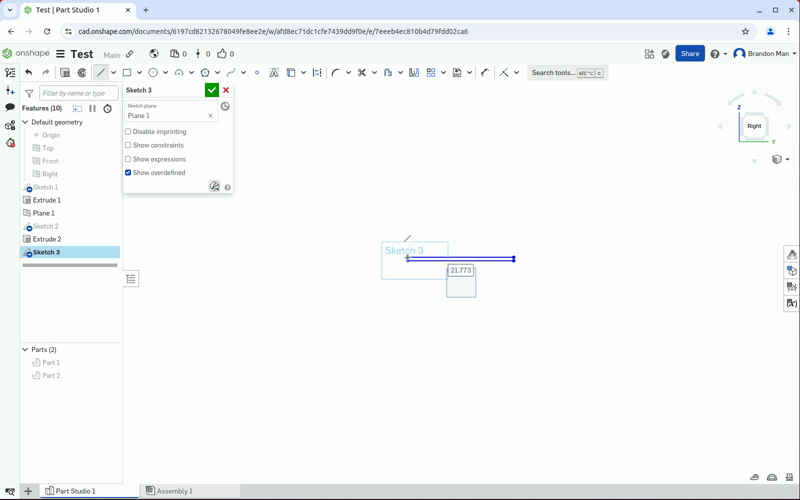
key_up(shift)
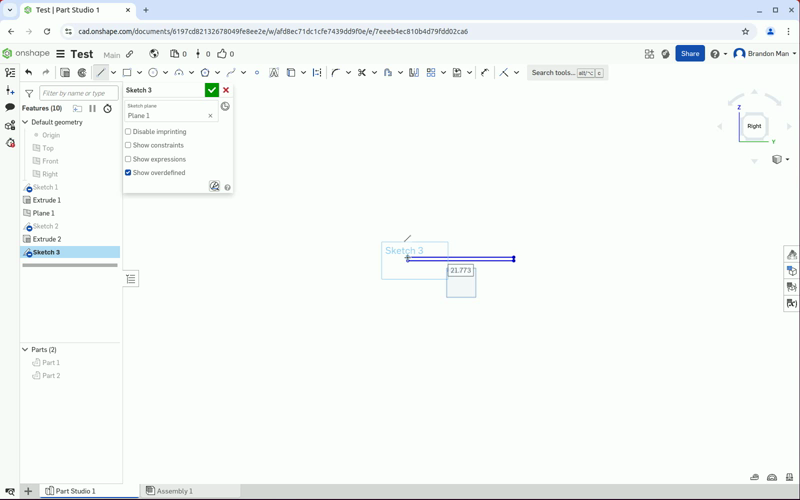
mouse_move(437, 257)
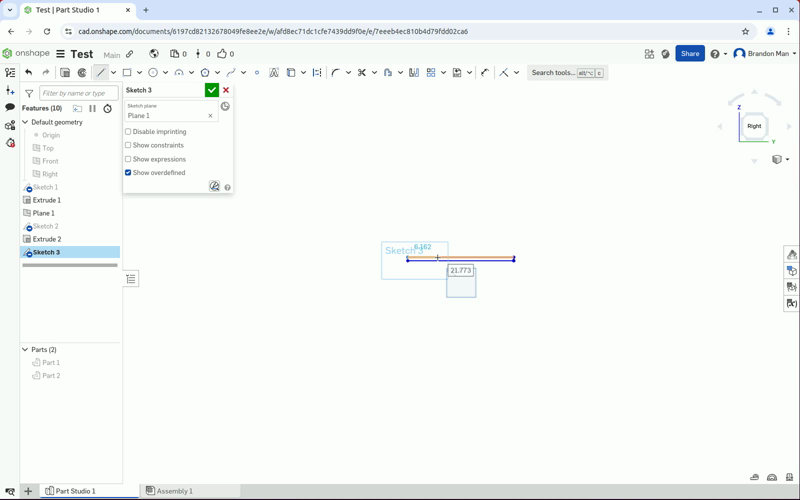
key_down(shift)
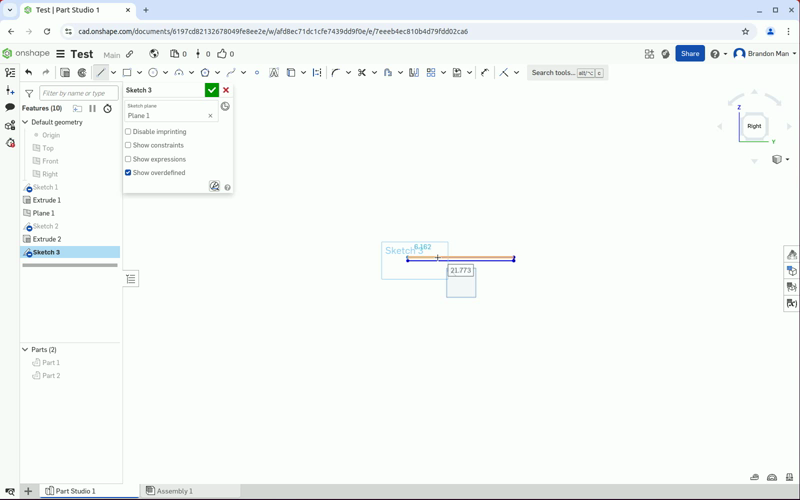
mouse_move(407, 260)
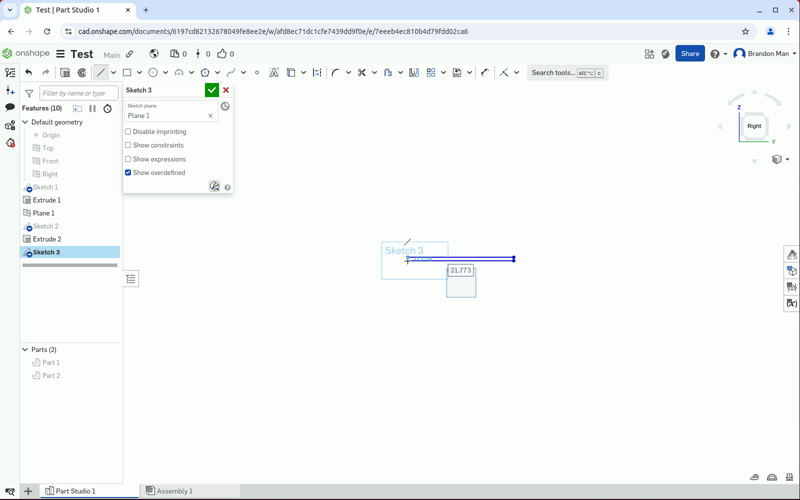
scroll(6)
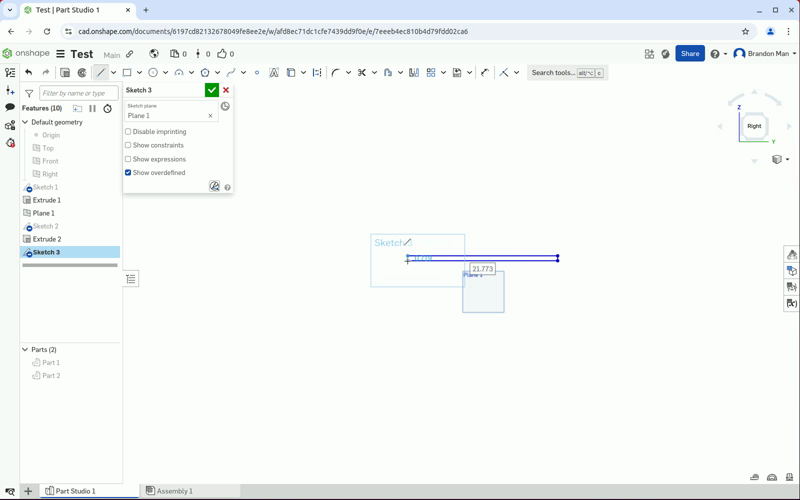
scroll(6)
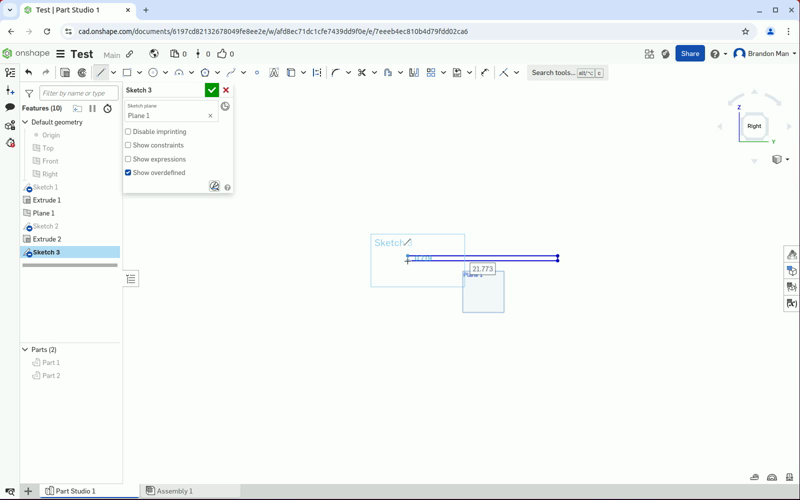
scroll(6)
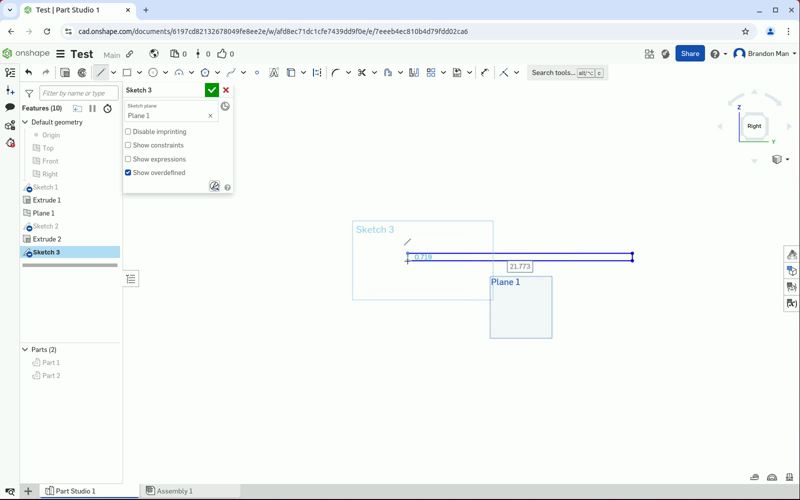
scroll(6)
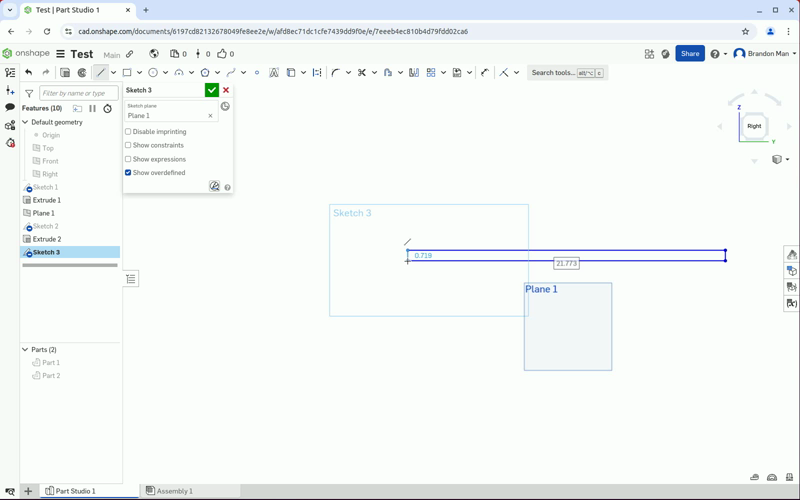
scroll(6)
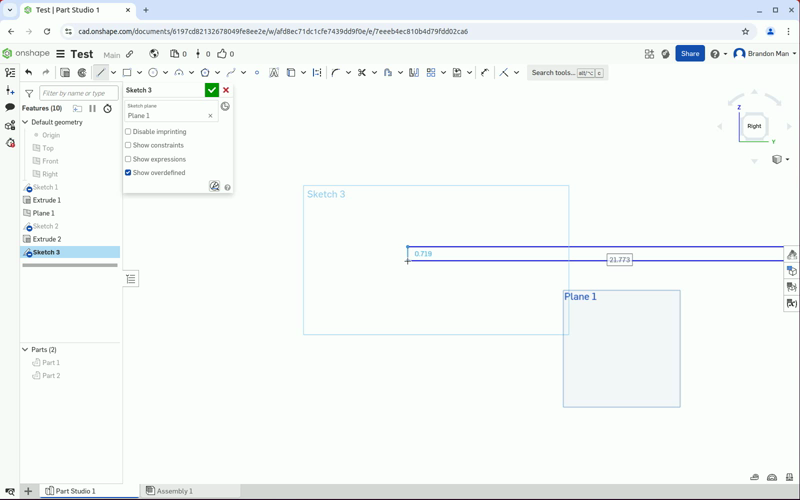
scroll(6)
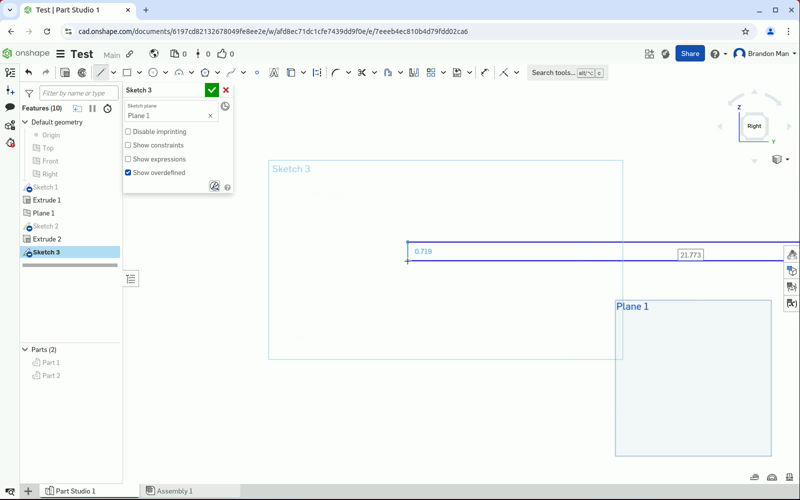
scroll(6)
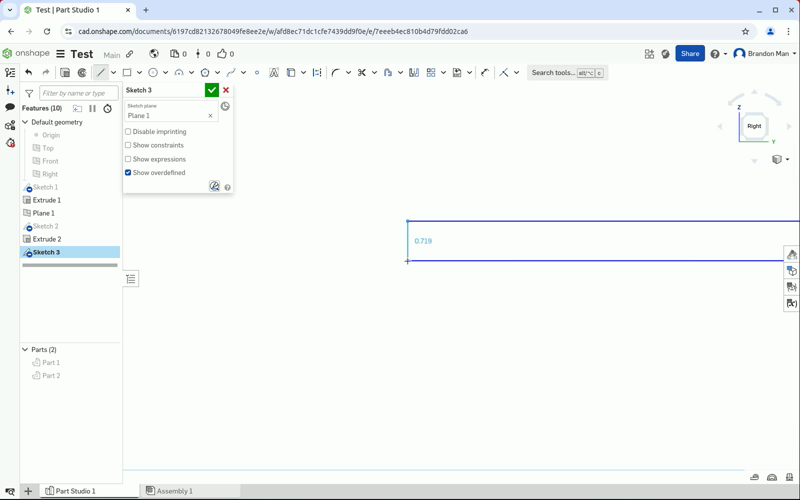
key_up(shift)
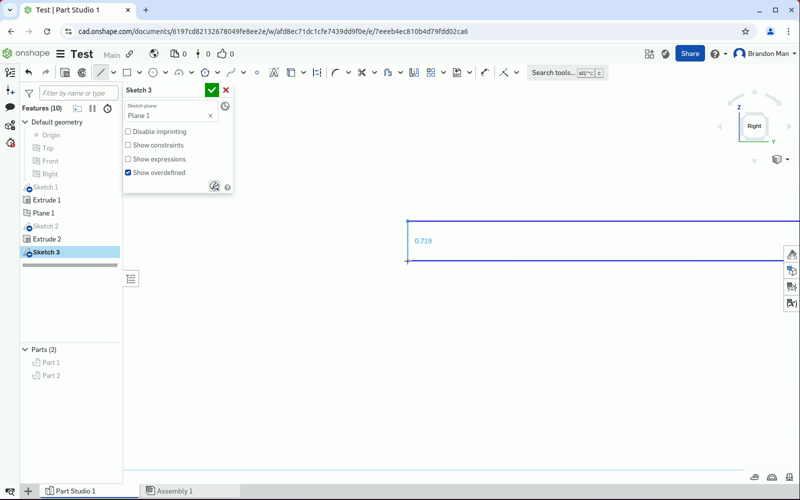
click(407, 260)
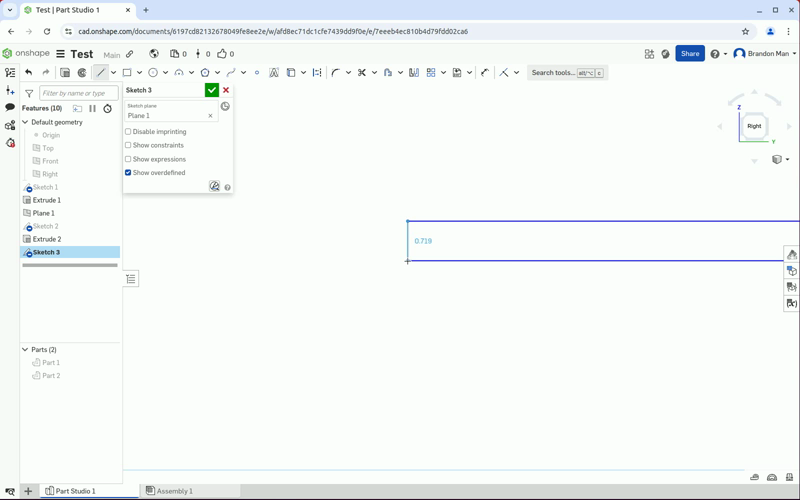
scroll(-6)
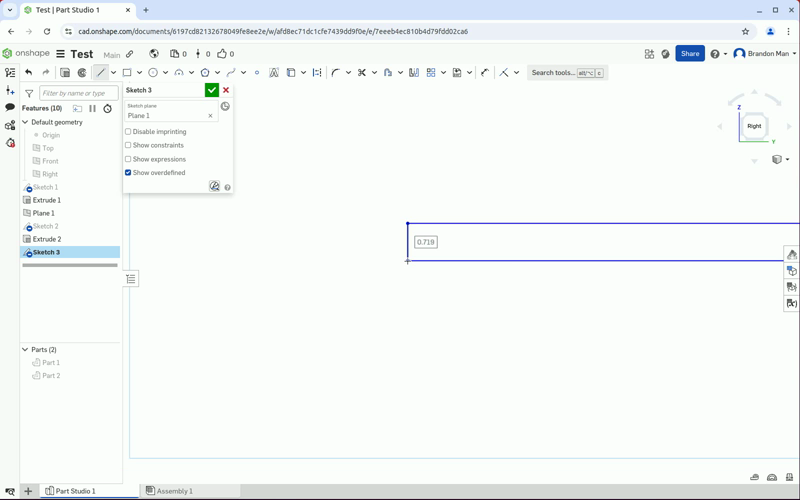
scroll(-6)
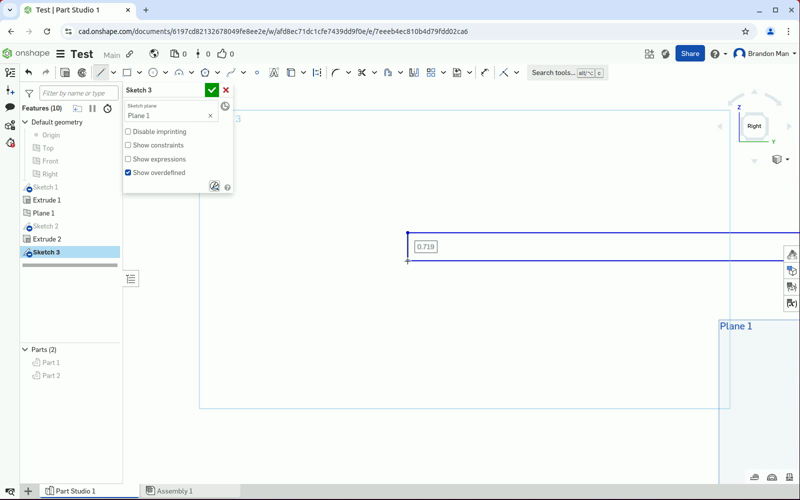
scroll(-6)
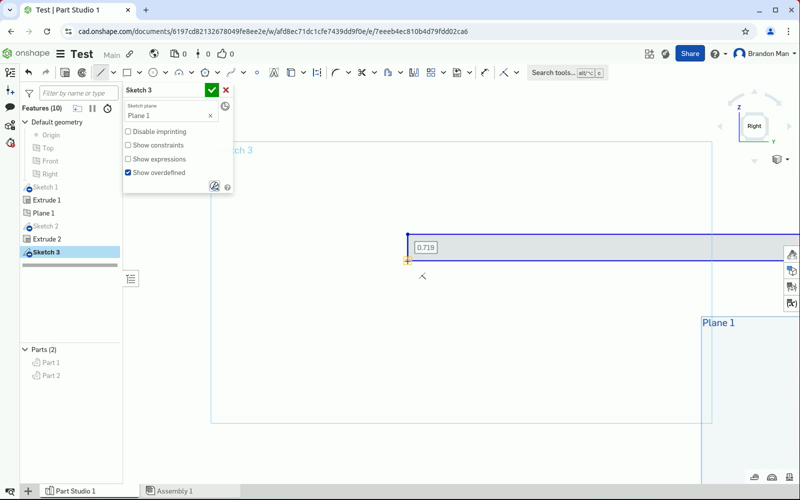
scroll(-6)
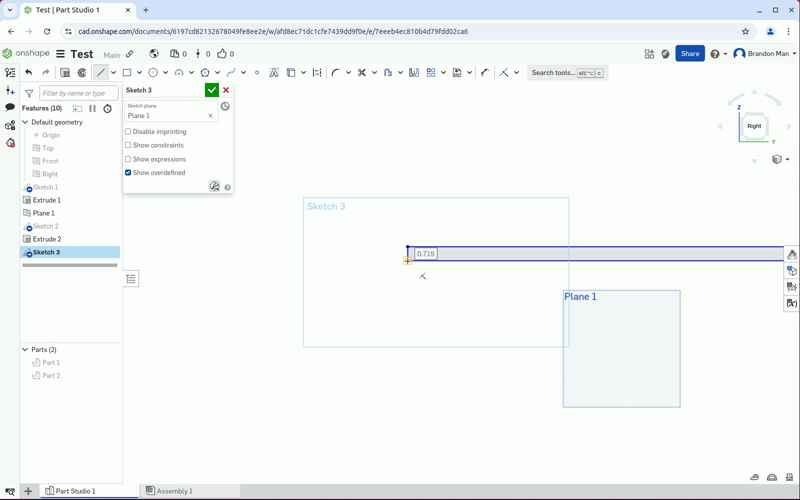
scroll(-6)
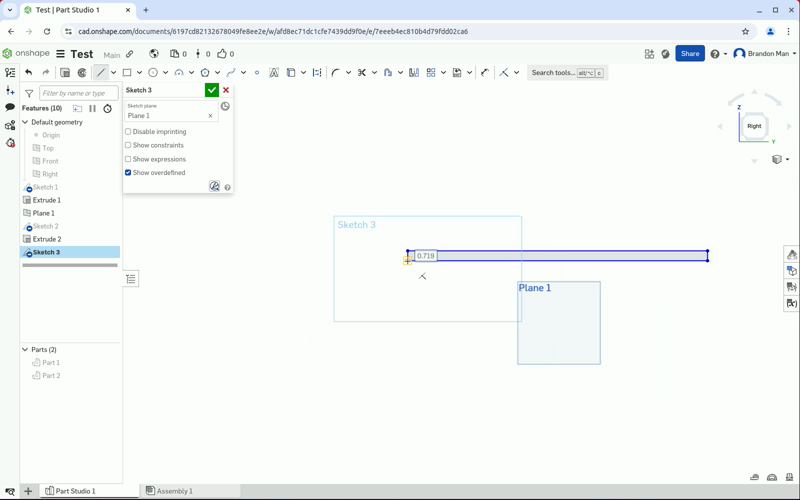
scroll(-6)
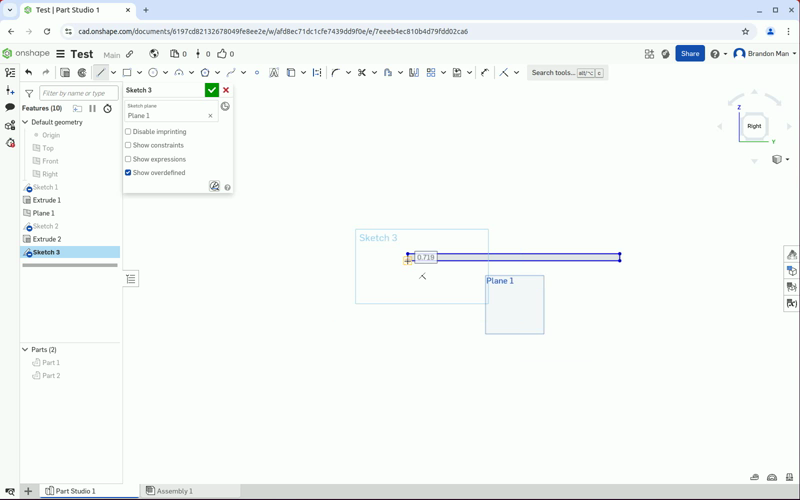
scroll(-6)
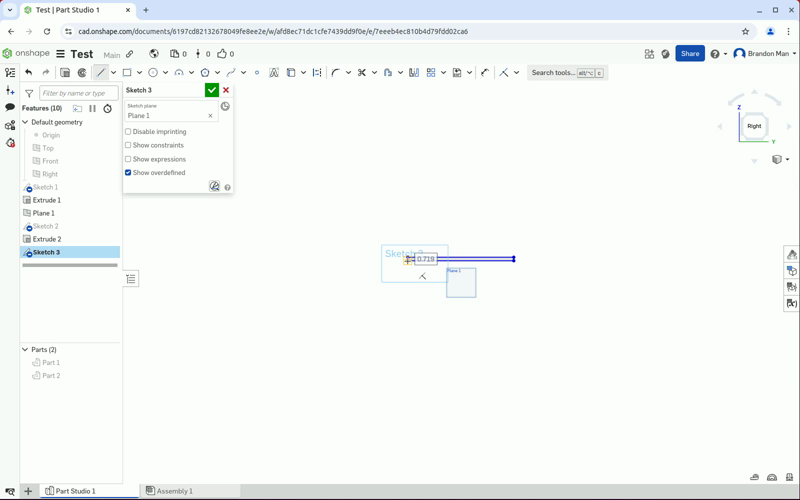
key(esc)
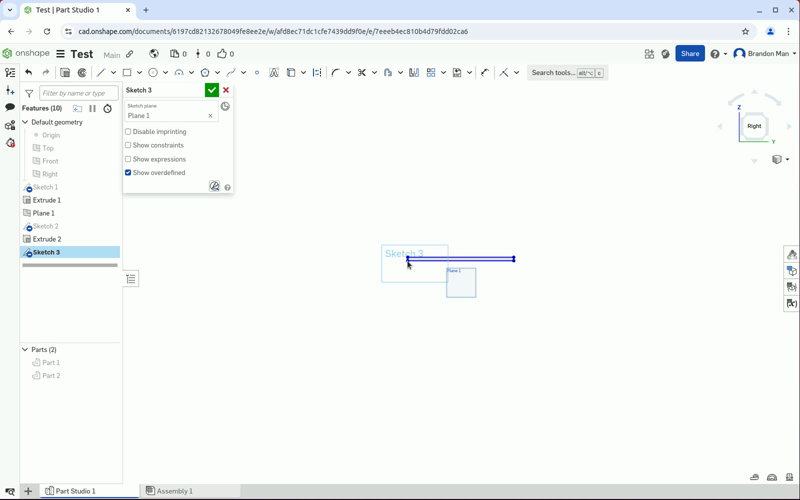
mouse_move(453, 260)
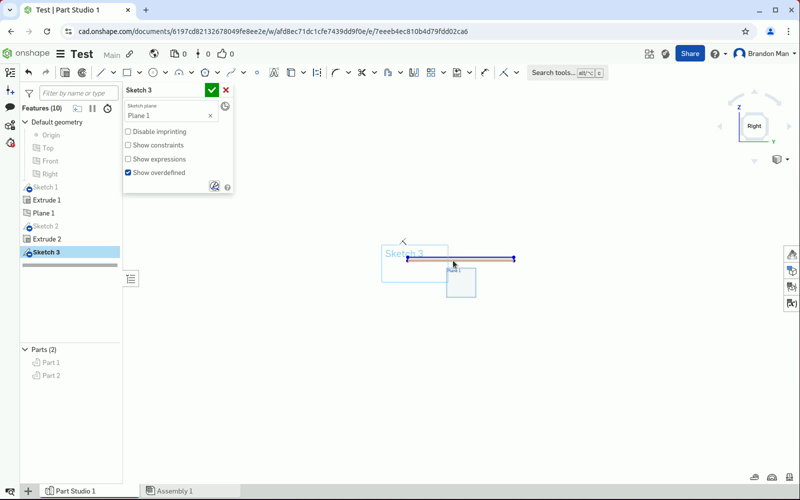
scroll(6)
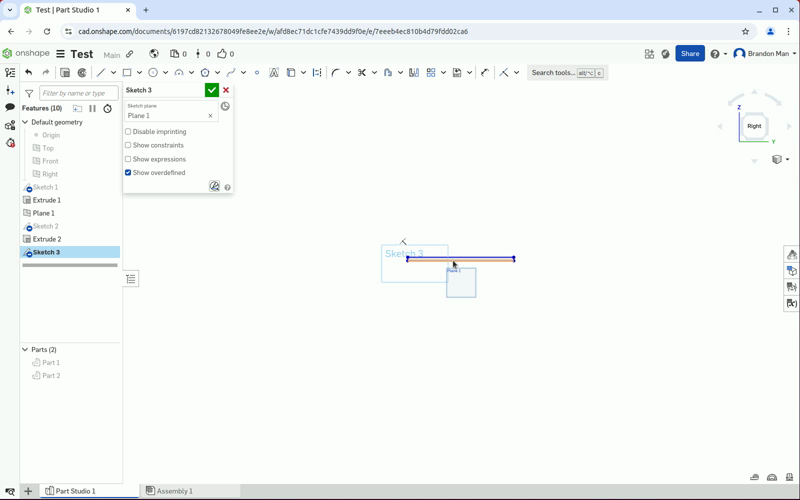
scroll(6)
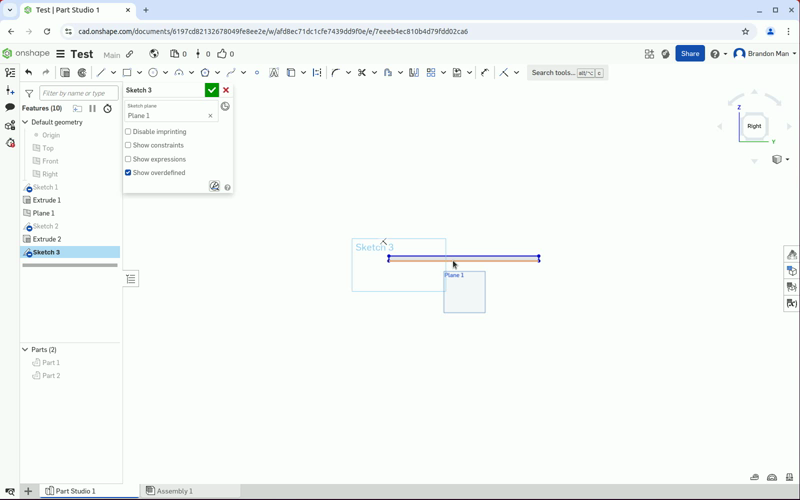
scroll(6)
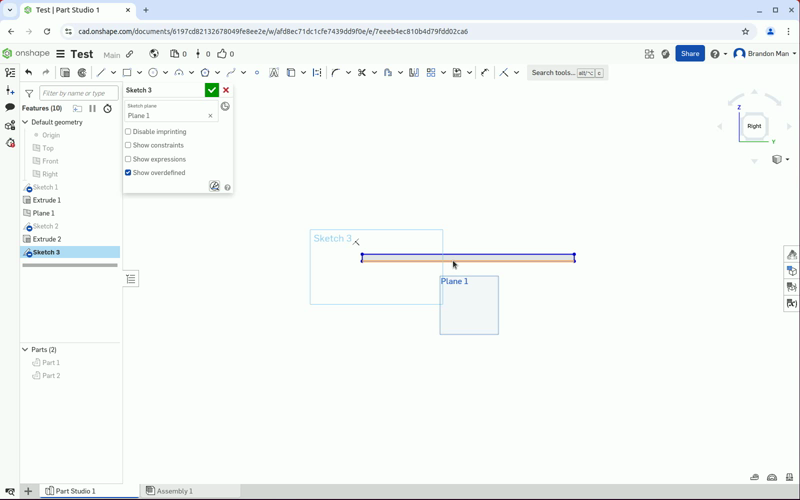
scroll(6)
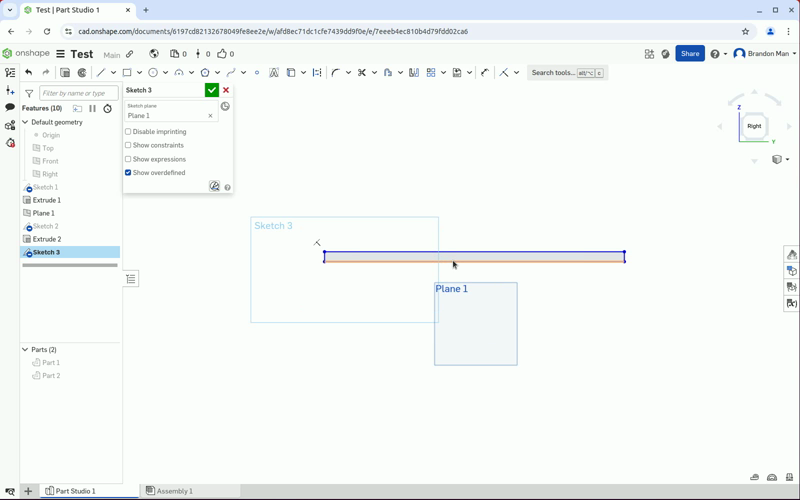
scroll(6)
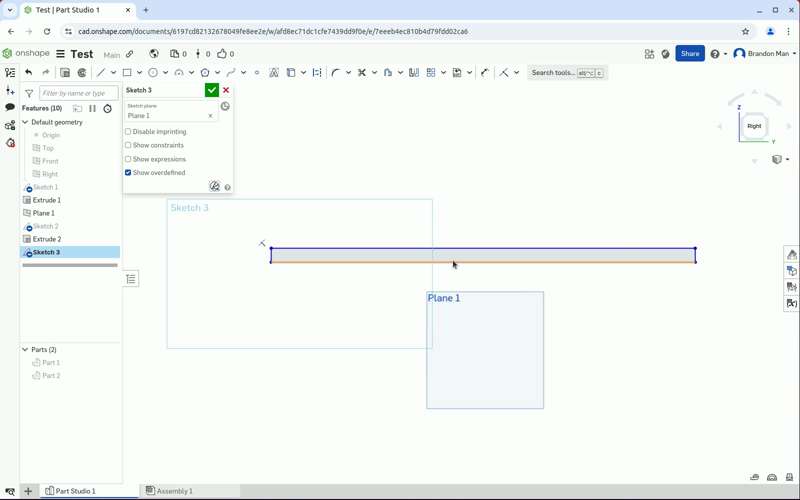
scroll(6)
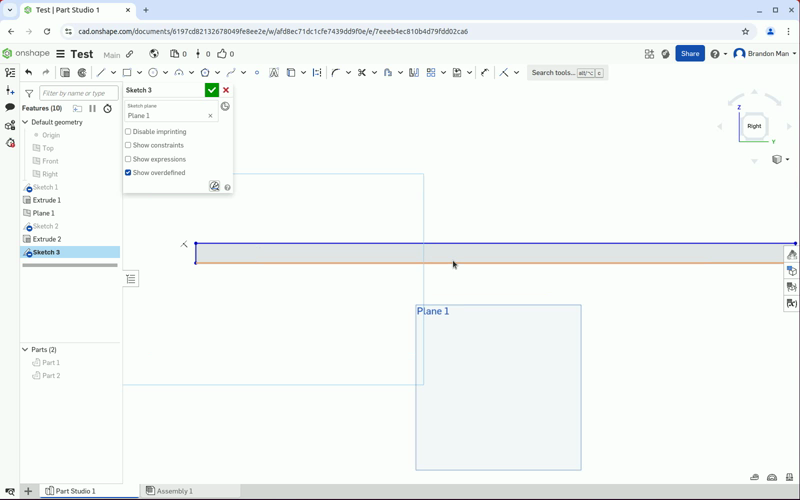
scroll(6)
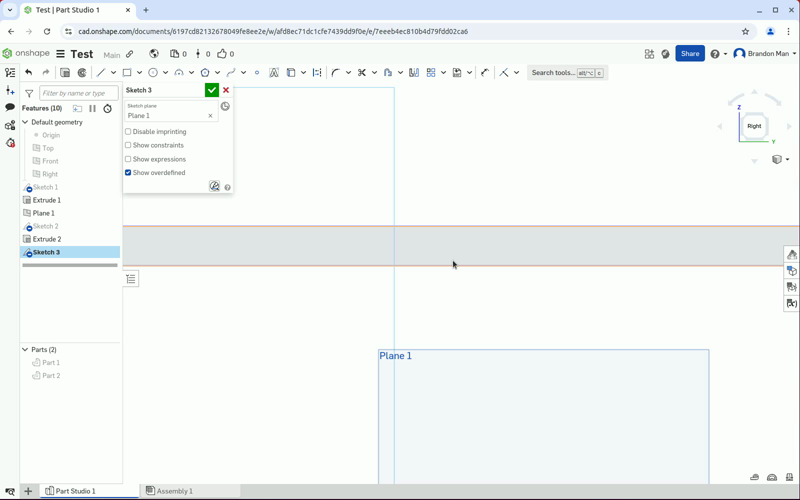
click(453, 260)
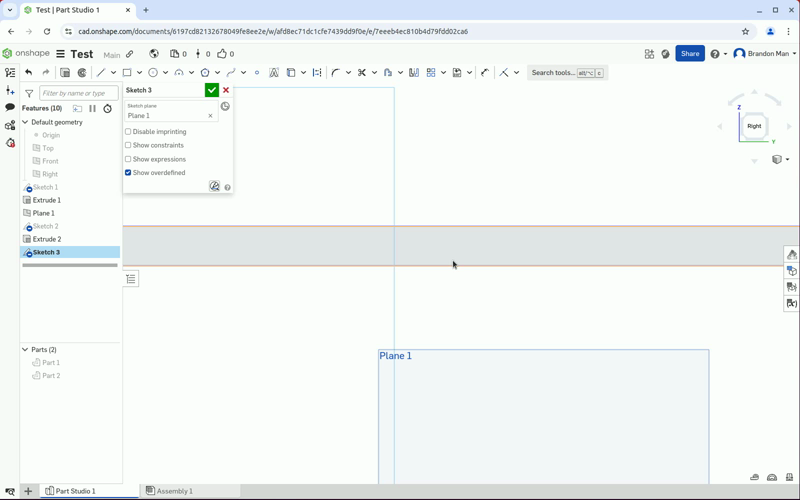
scroll(-6)
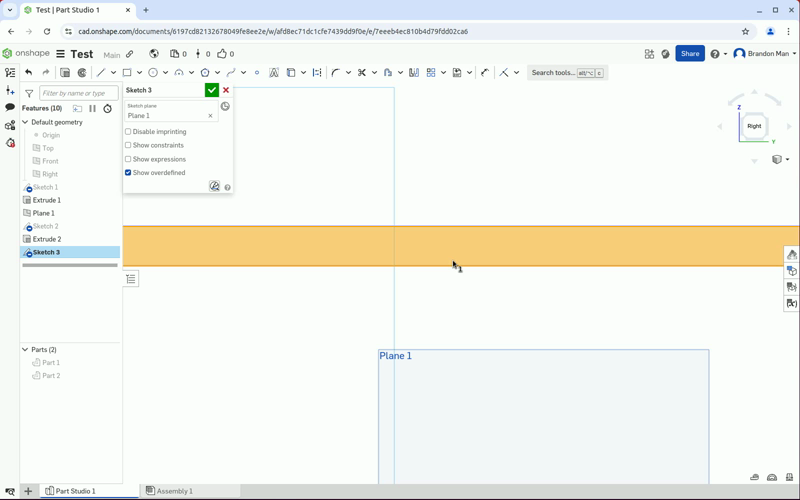
scroll(-6)
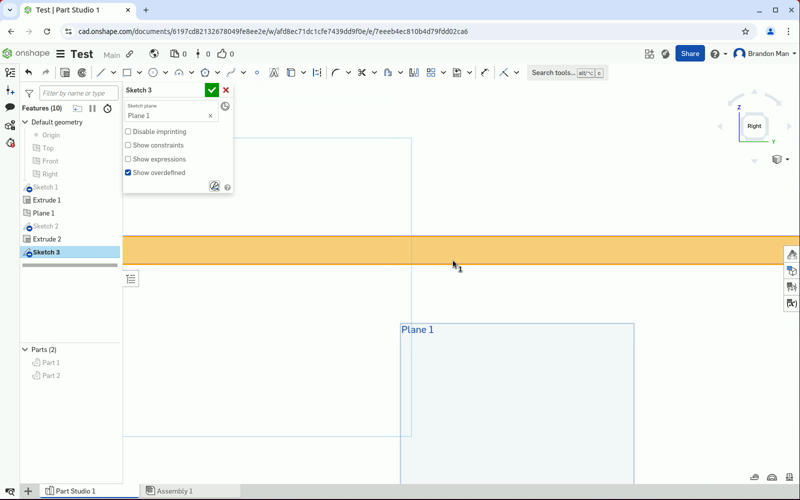
scroll(-6)
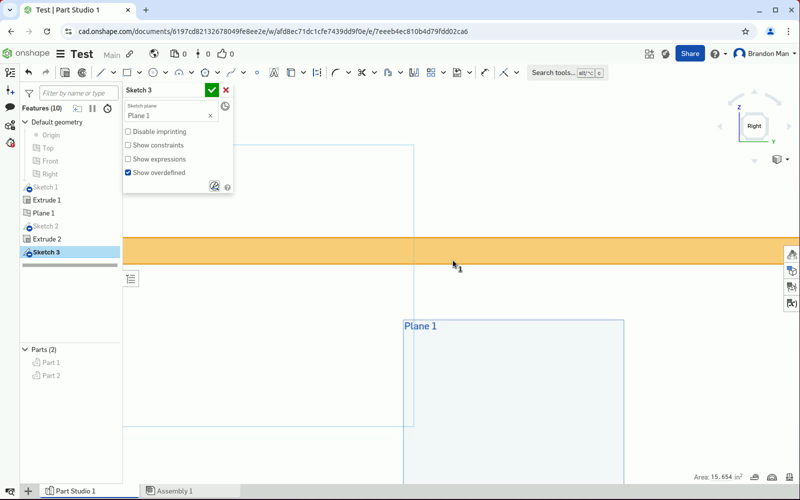
scroll(-6)
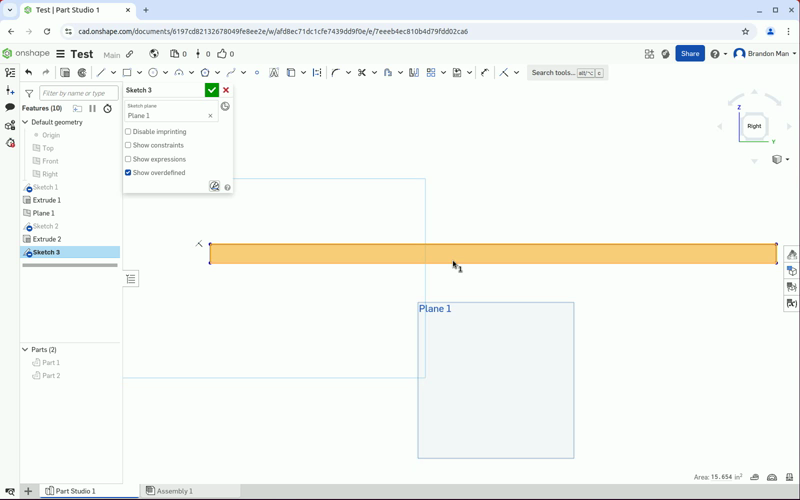
scroll(-6)
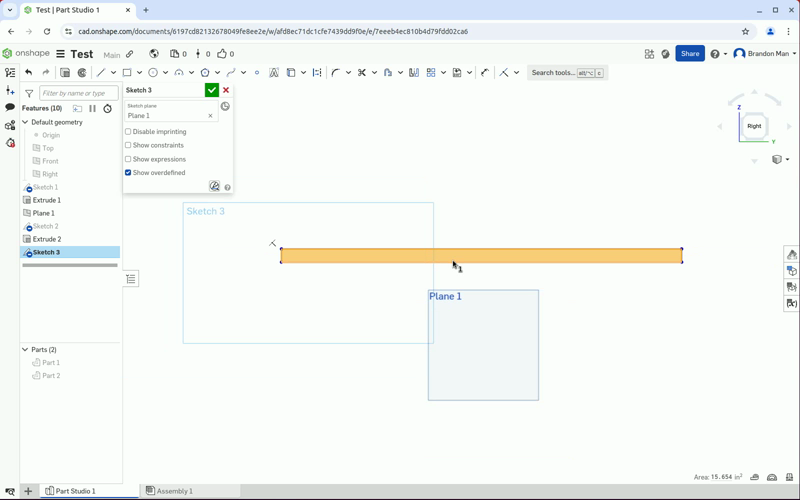
scroll(-6)
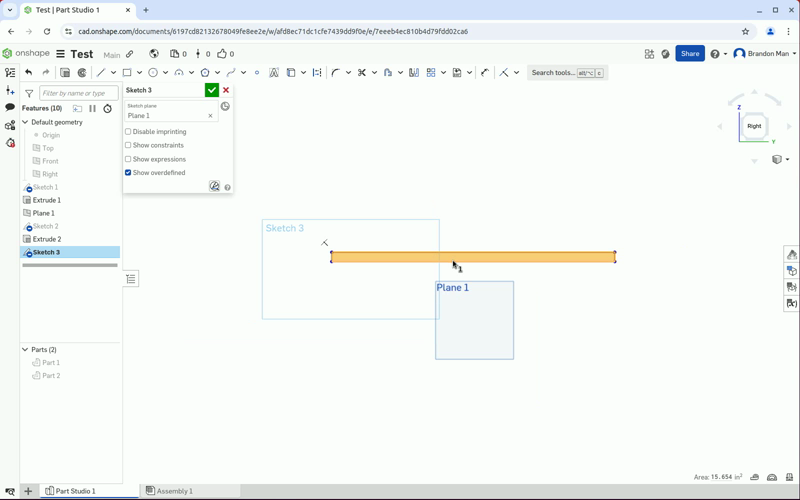
scroll(-6)
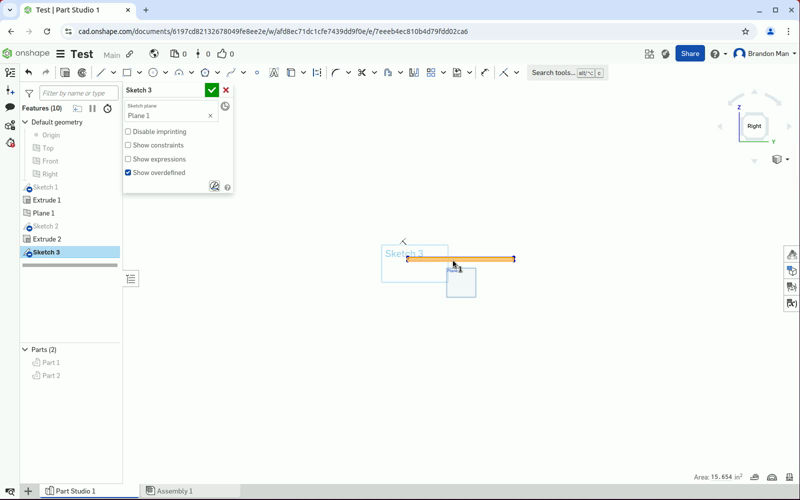
mouse_move(73, 352)
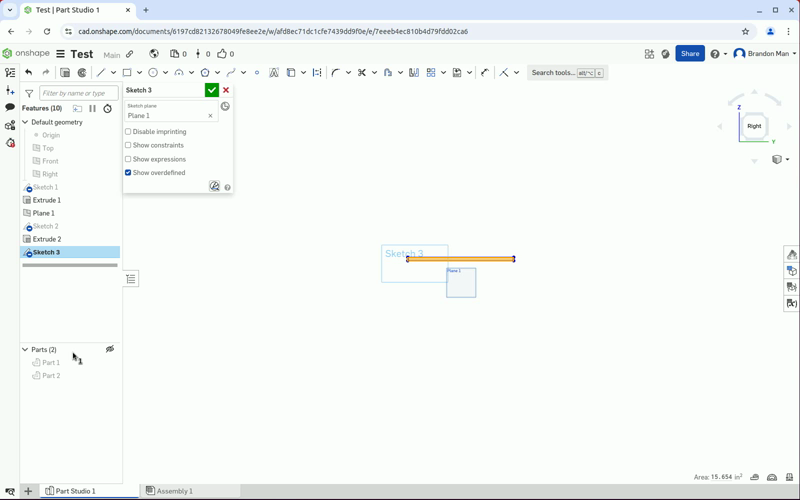
key(shift+y)
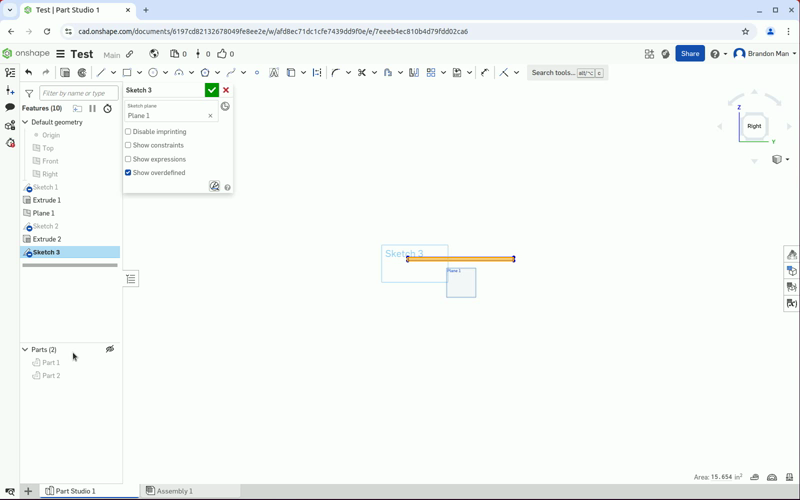
key(shift+e)
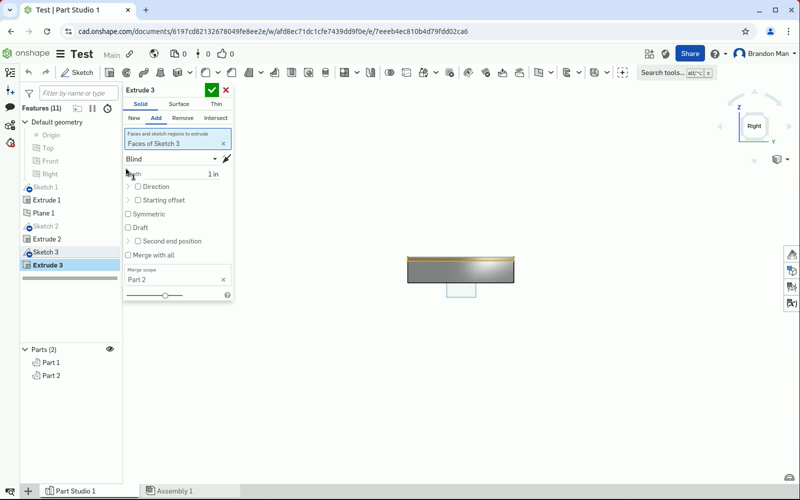
mouse_move(143, 106)
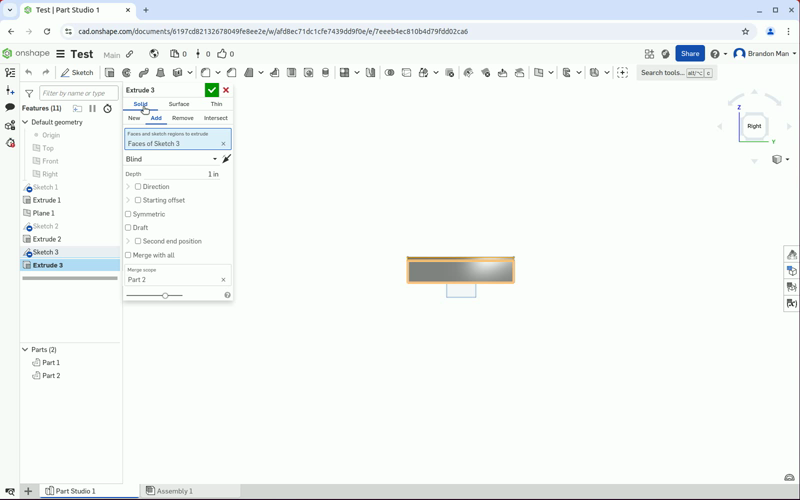
click(143, 106)
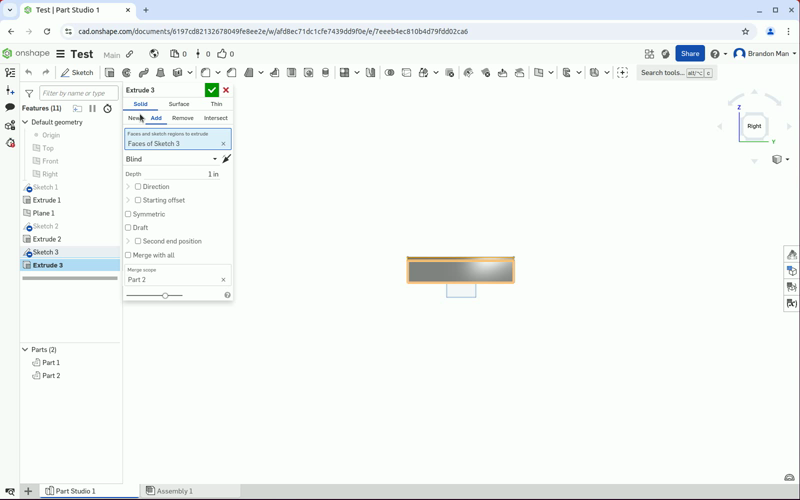
mouse_move(137, 120)
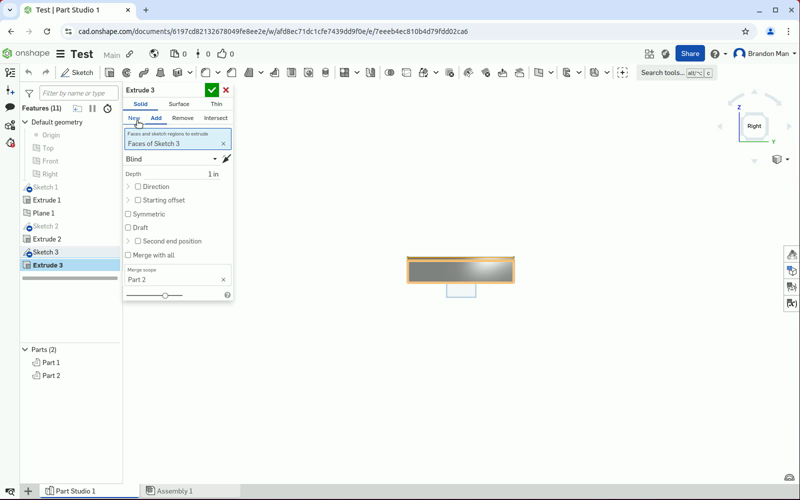
click(137, 120)
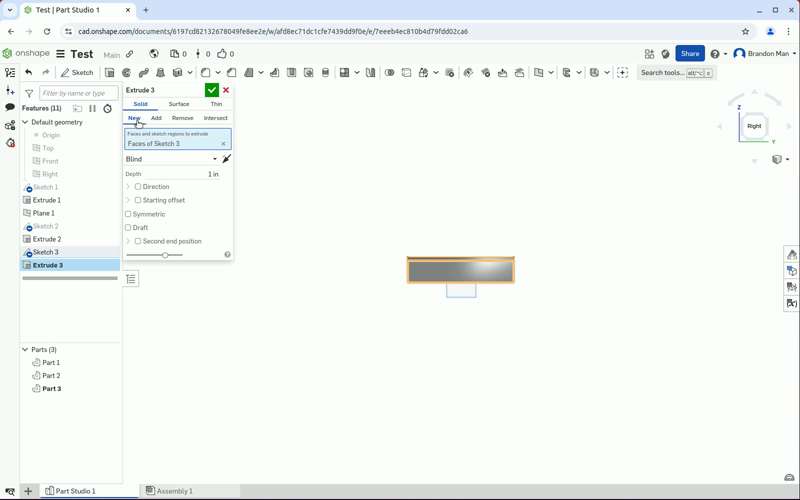
key(tab, 4)
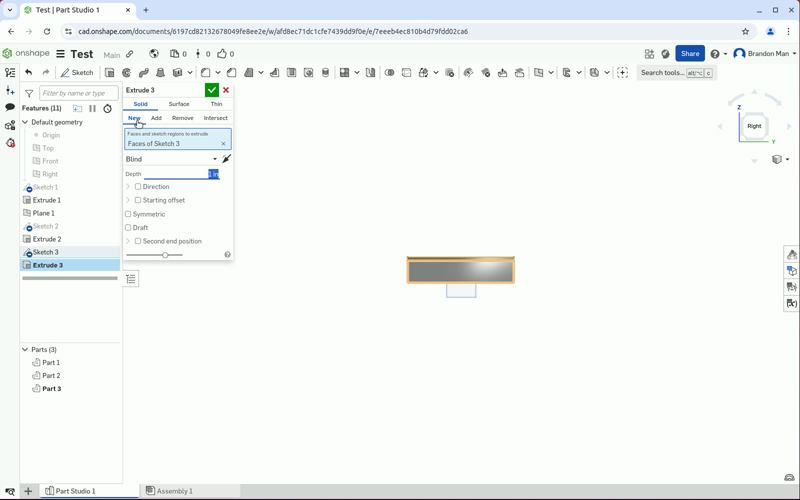
text(0.722)
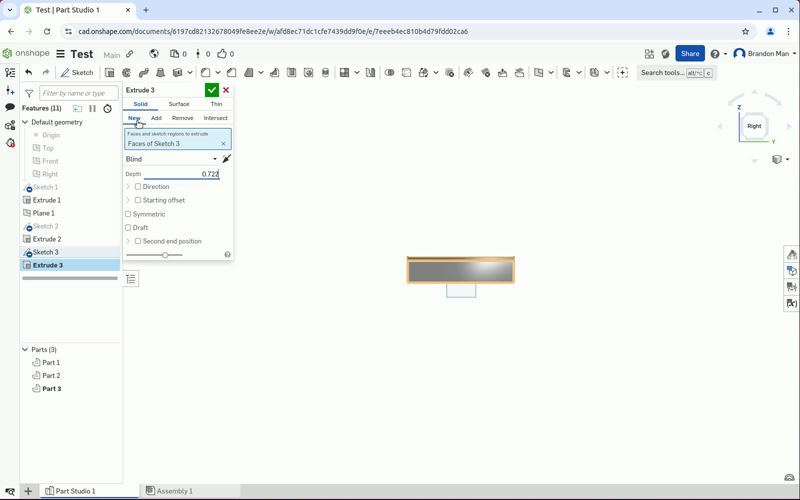
key(enter)
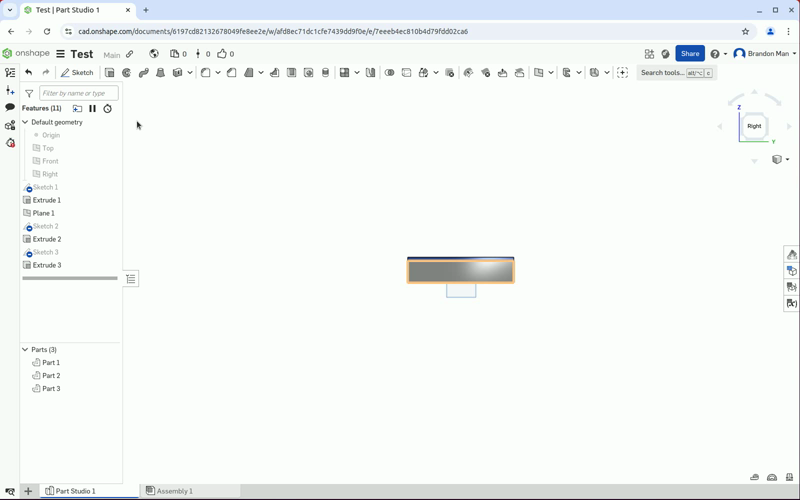
key(shift+h)
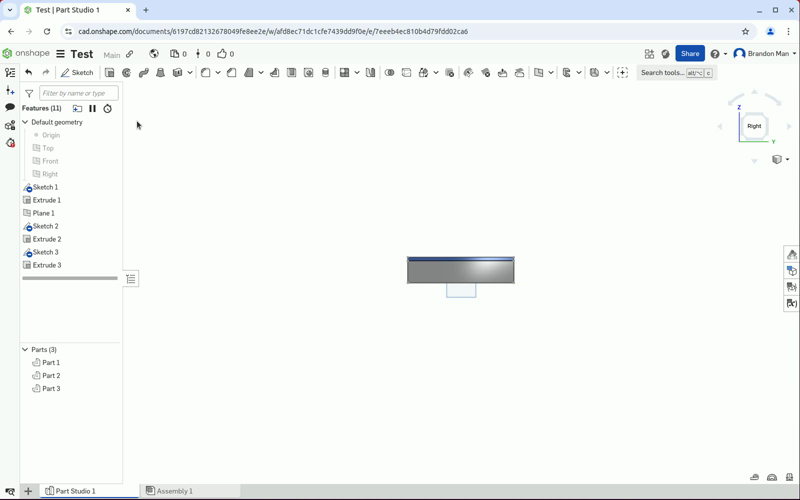
key(shift+h)
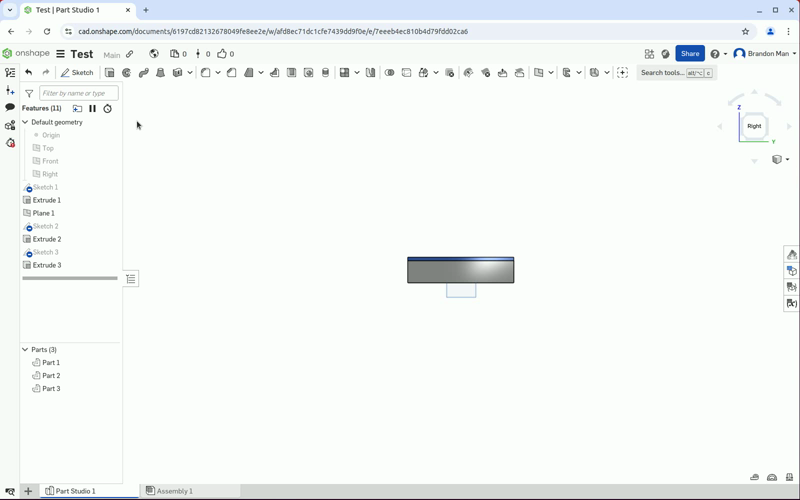
mouse_move(73, 189)
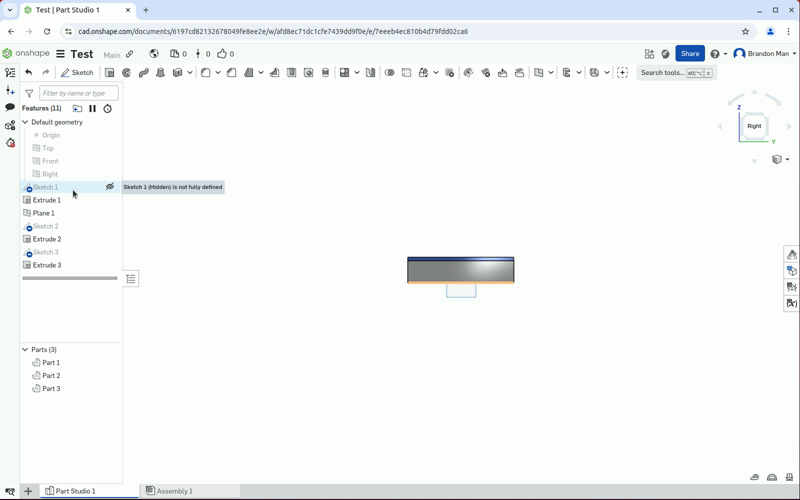
click(73, 189)
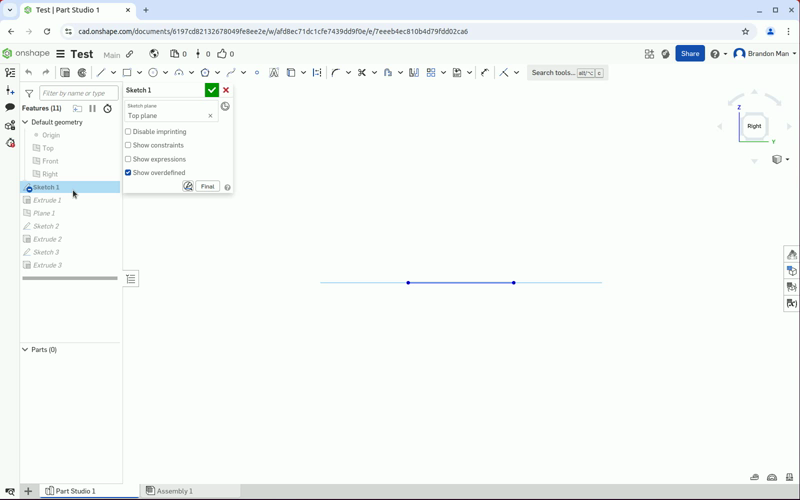
mouse_move(229, 92)
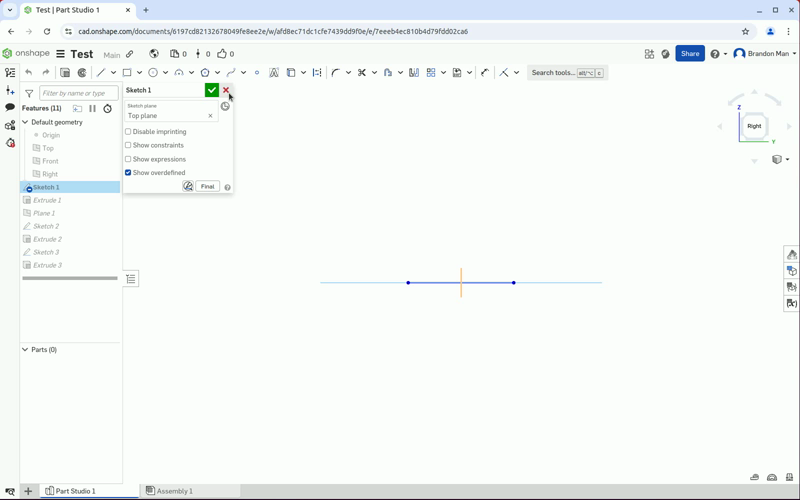
click(229, 92)
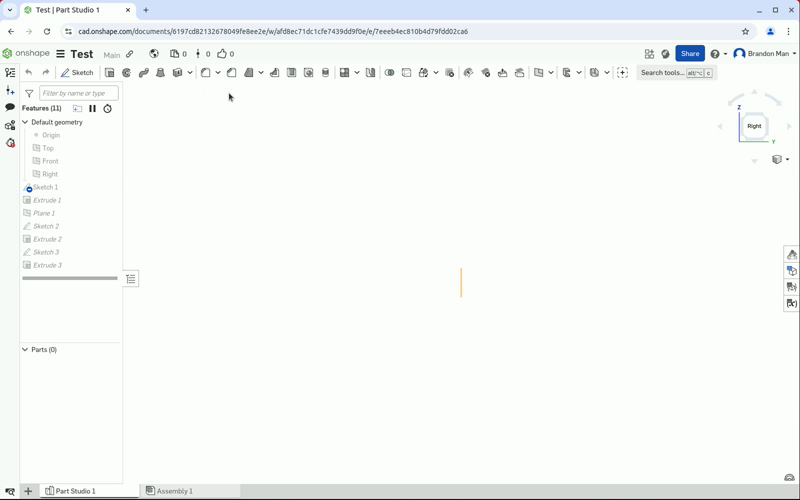
mouse_move(73, 352)
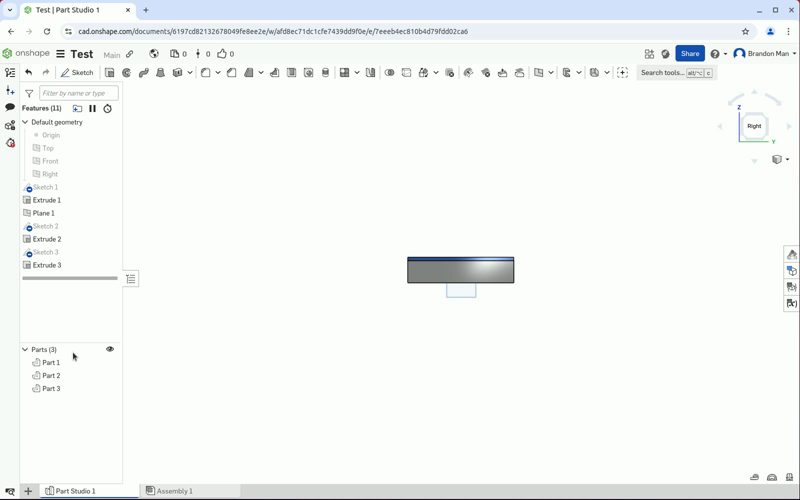
key(y)
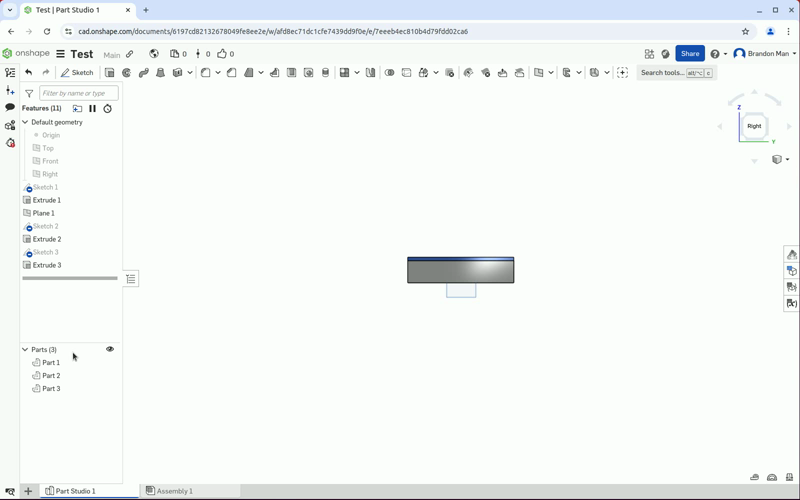
key(shift+p)
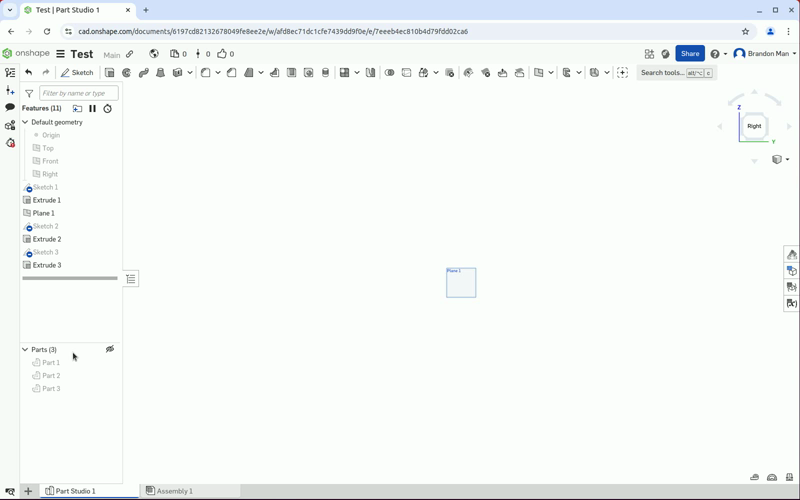
key(space)
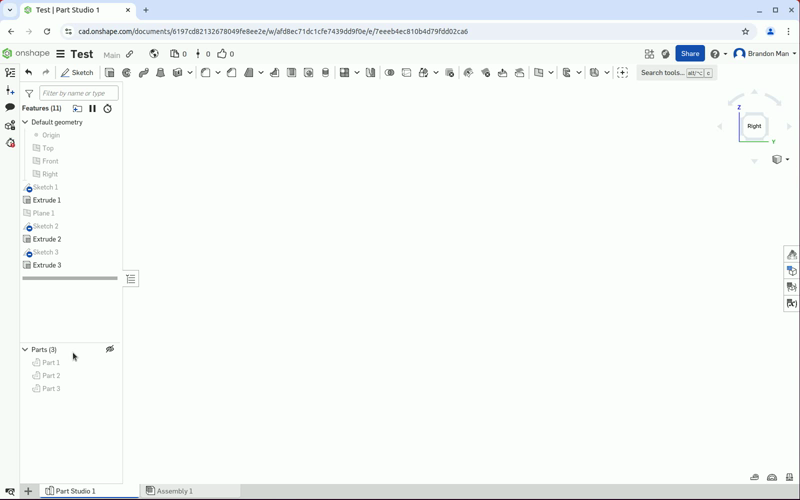
key_down(shift)
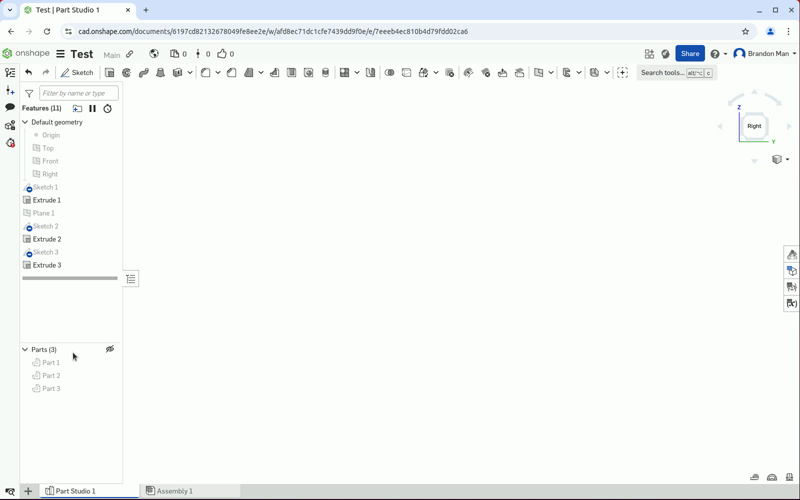
key(right)
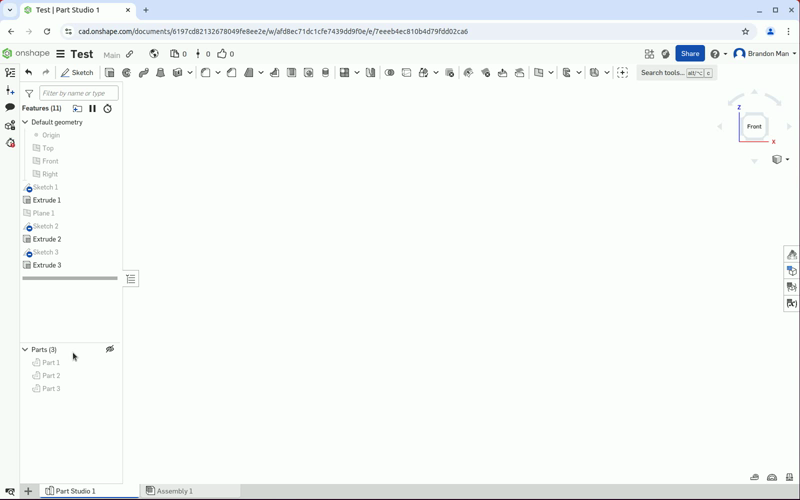
key_up(shift)
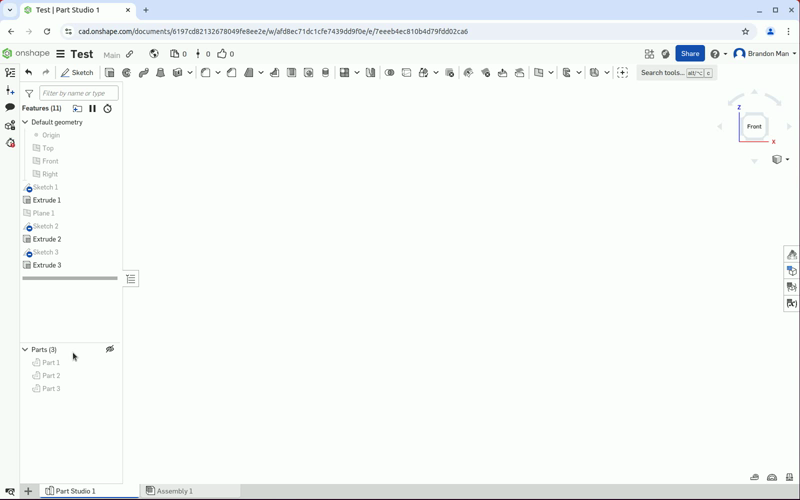
mouse_move(73, 352)
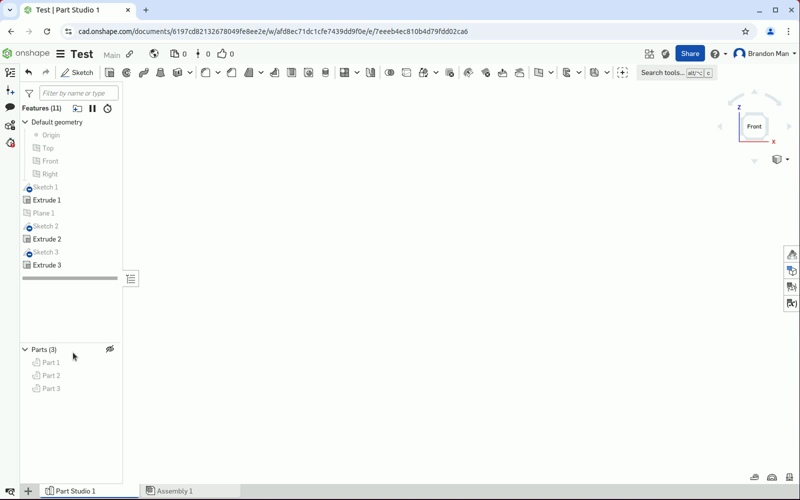
key(shift+y)
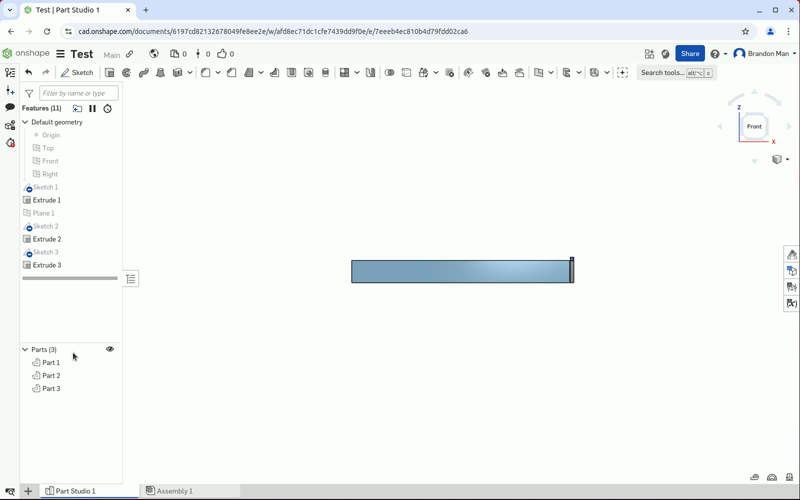
mouse_move(541, 75)
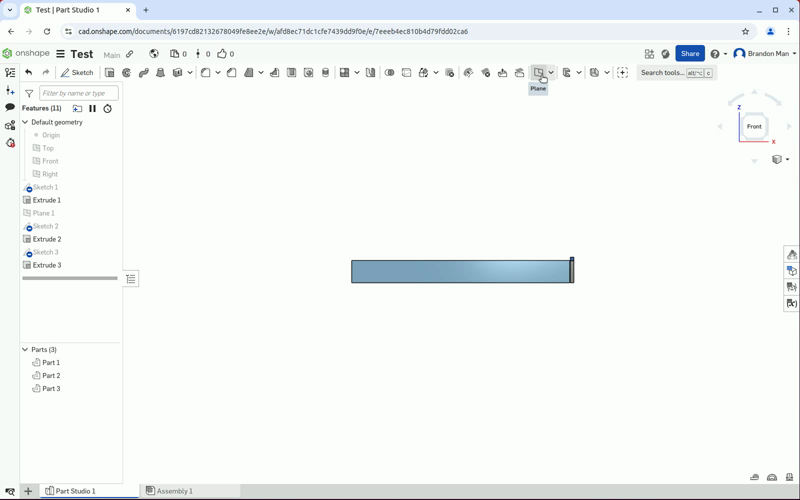
click(541, 75)
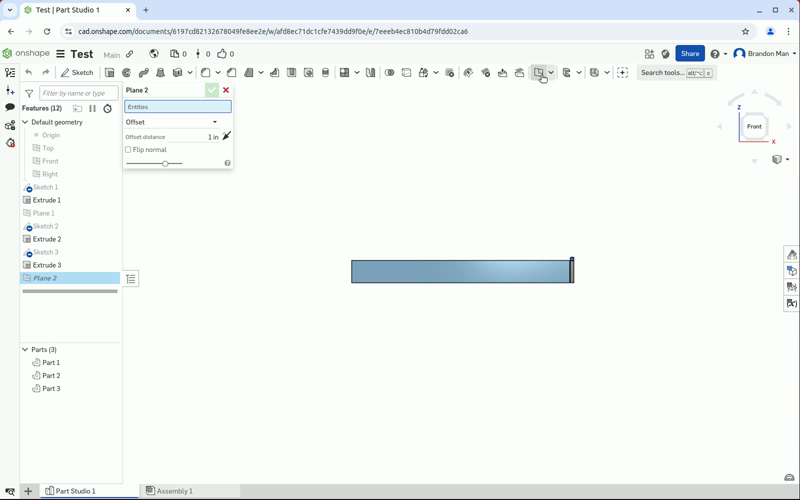
mouse_move(73, 163)
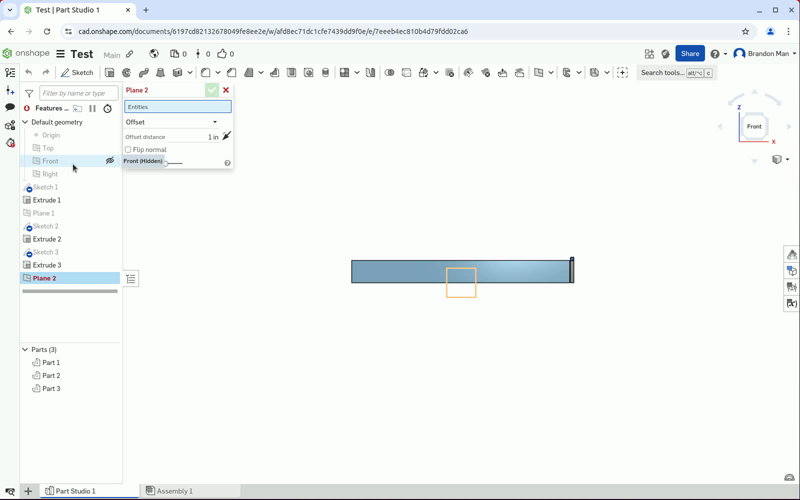
click(73, 163)
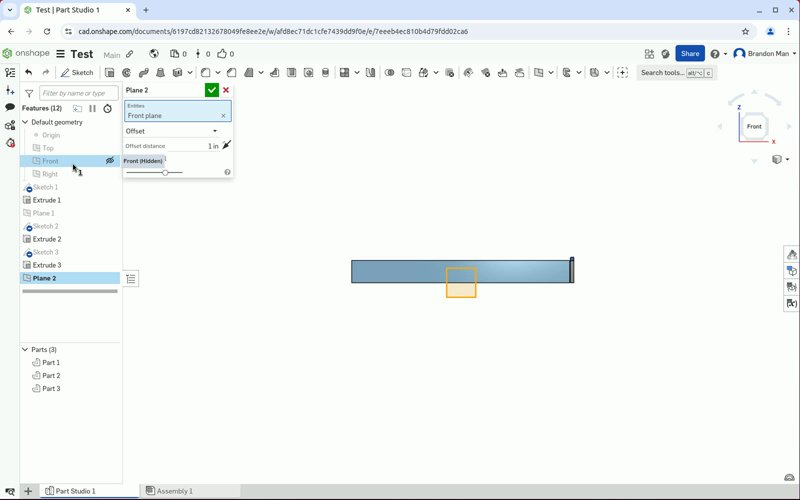
key(tab, 2)
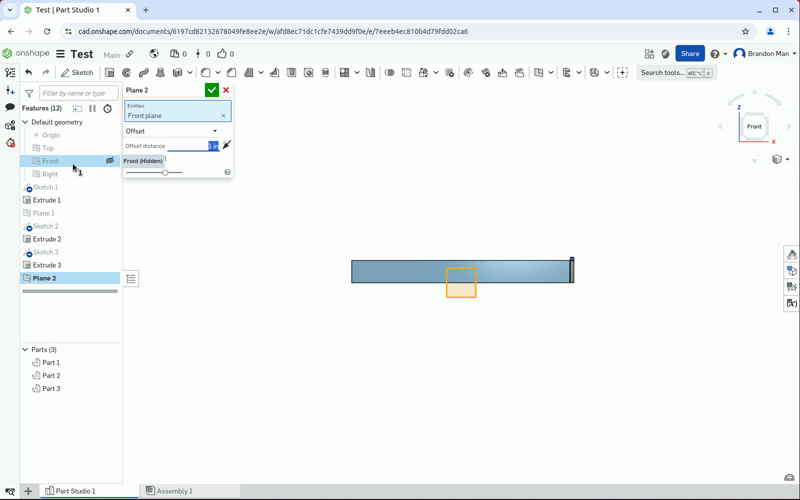
text(10.845)
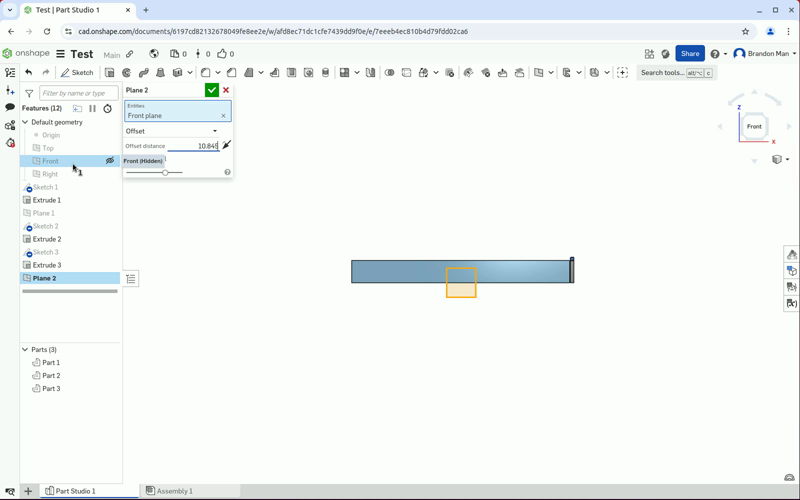
key(enter, 2)
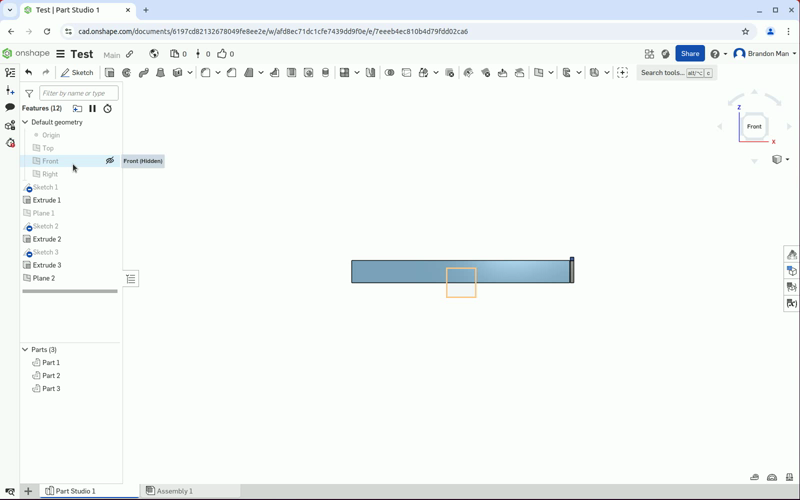
key(shift+s)
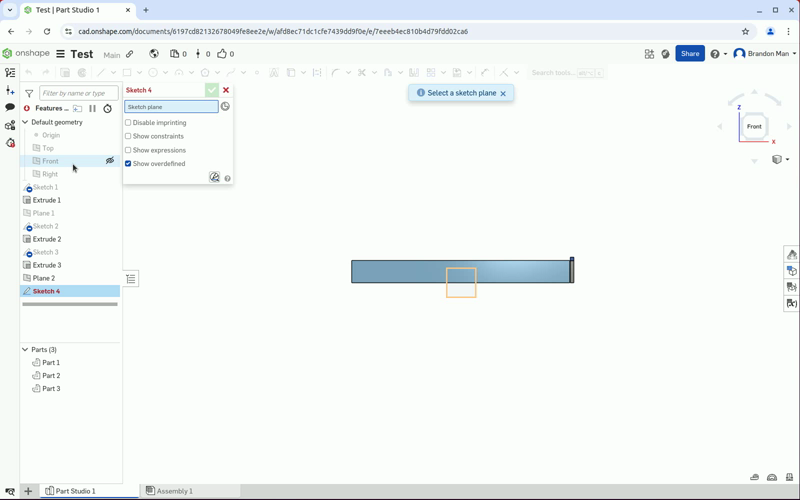
mouse_move(73, 280)
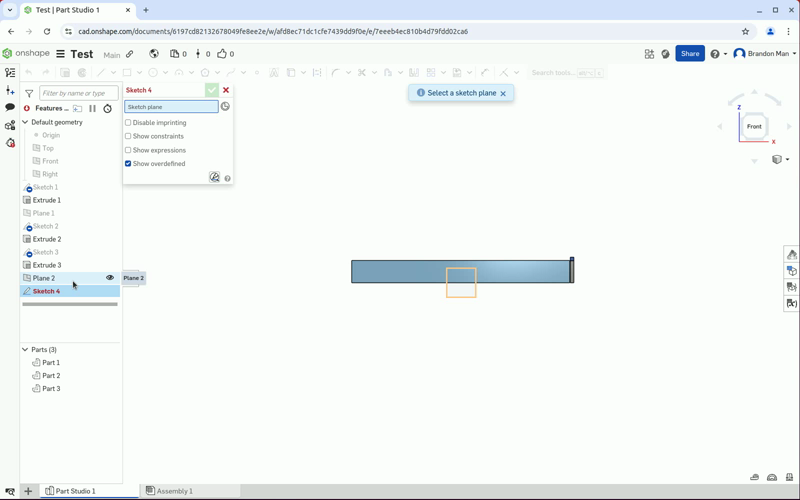
click(73, 280)
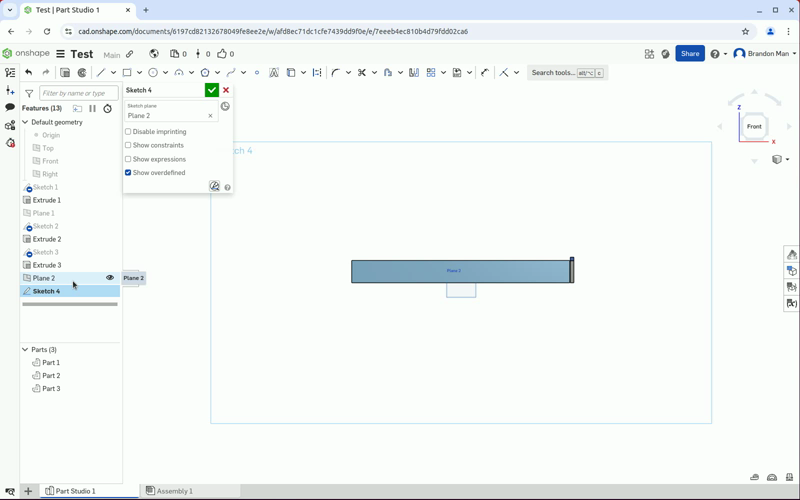
mouse_move(73, 352)
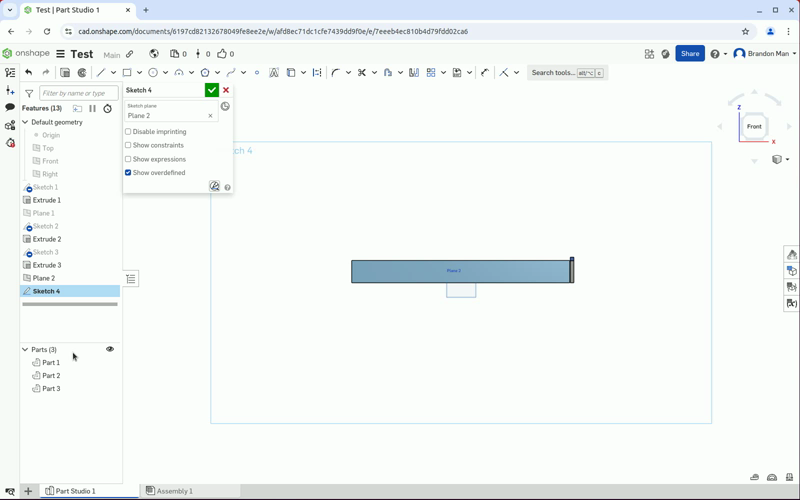
key(y)
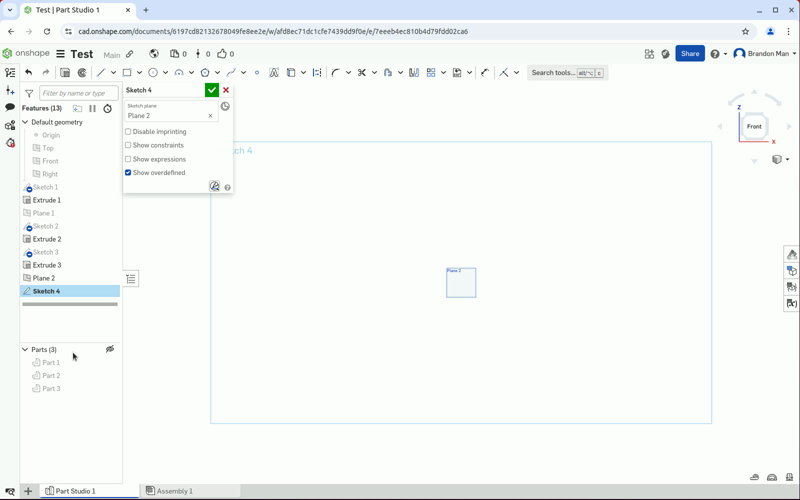
key(l)
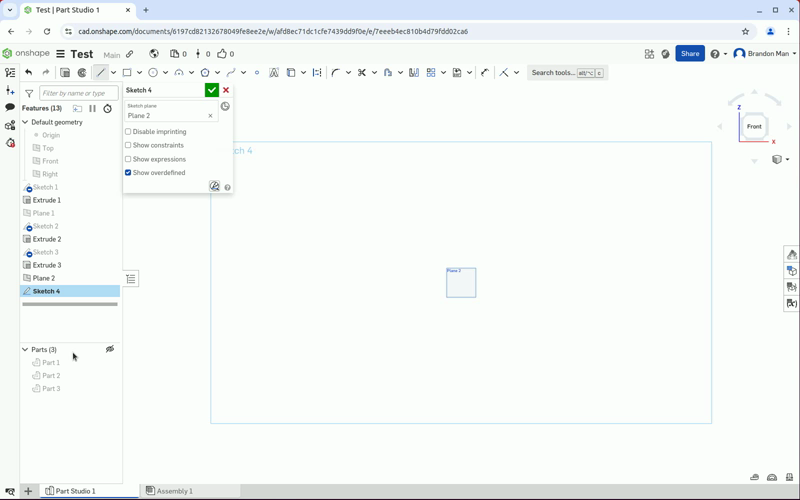
key_down(shift)
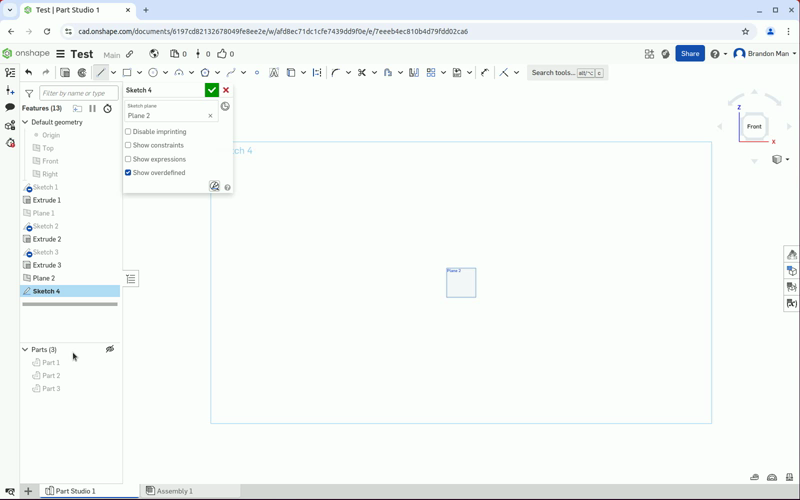
mouse_move(348, 282)
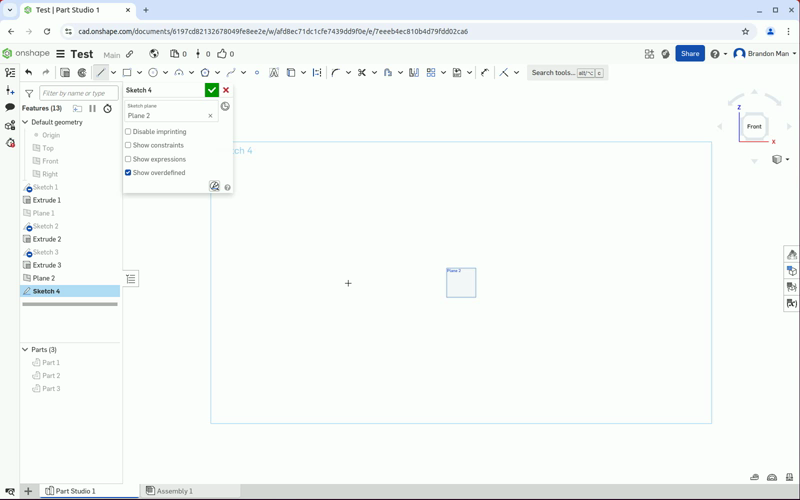
click(348, 282)
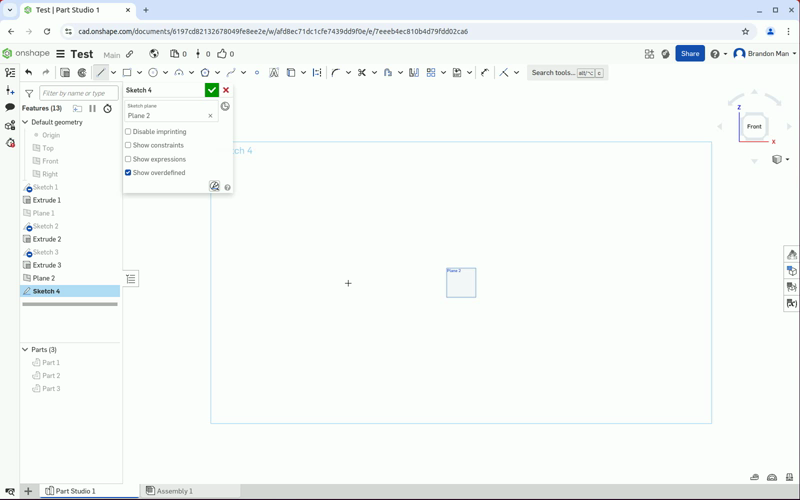
key_up(shift)
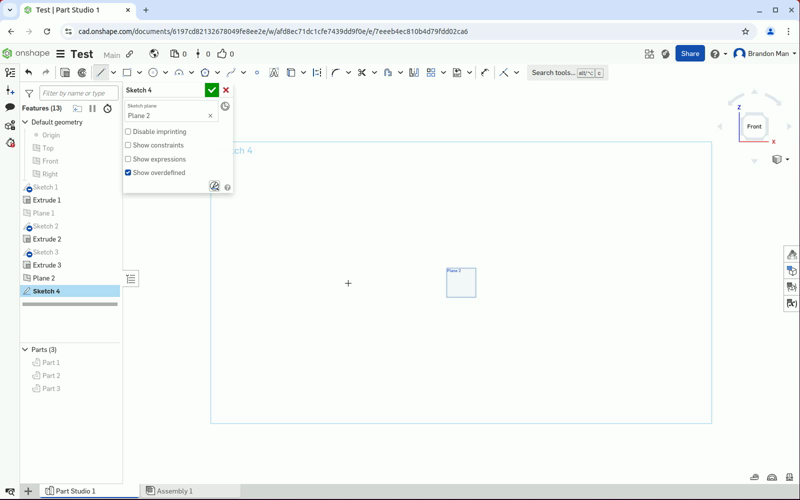
key_down(shift)
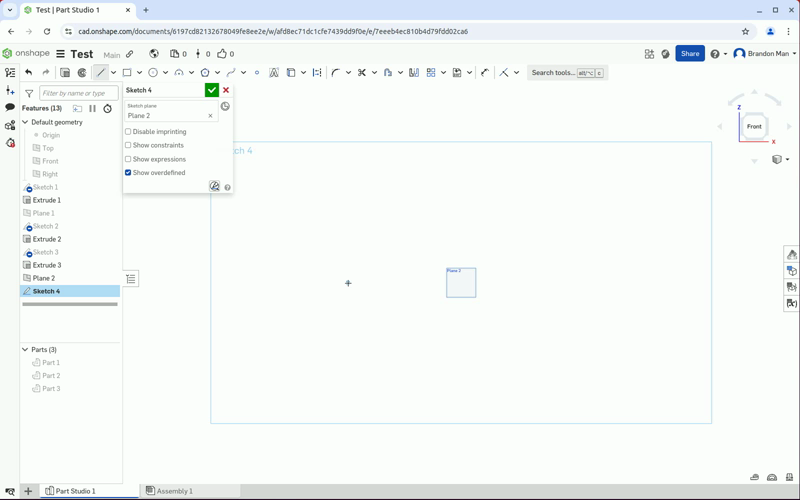
mouse_move(378, 282)
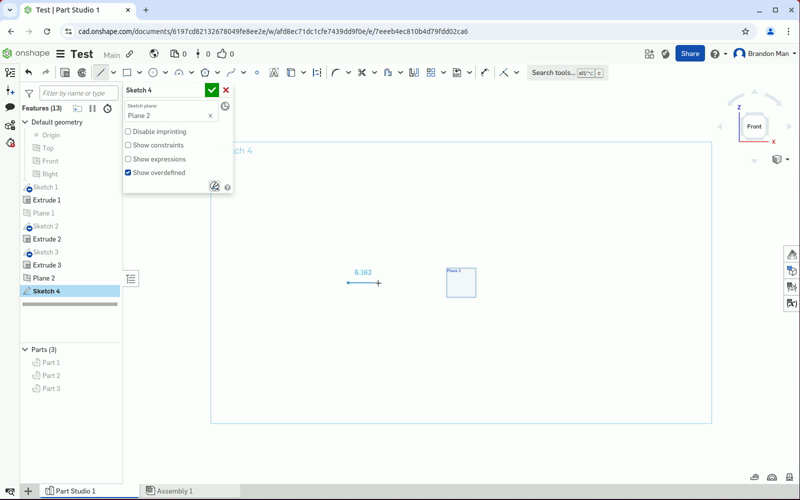
mouse_move(350, 282)
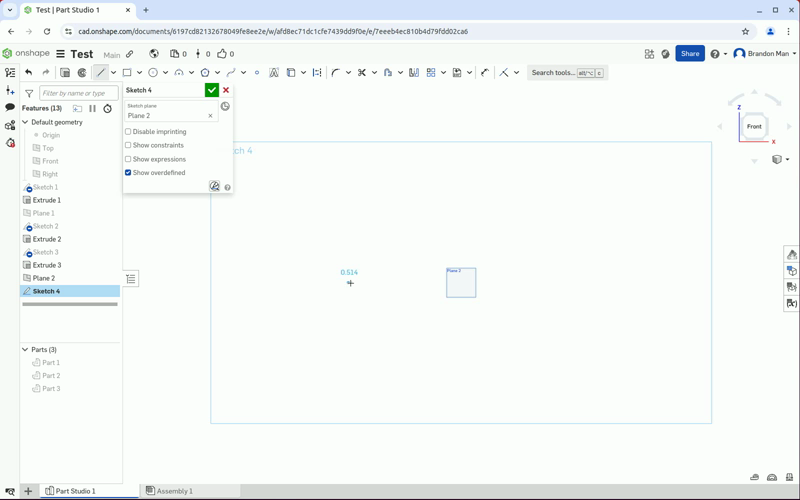
scroll(6)
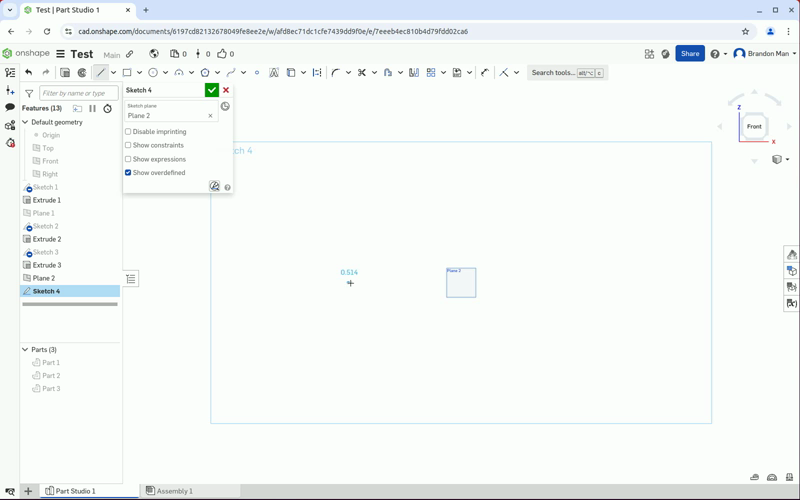
scroll(6)
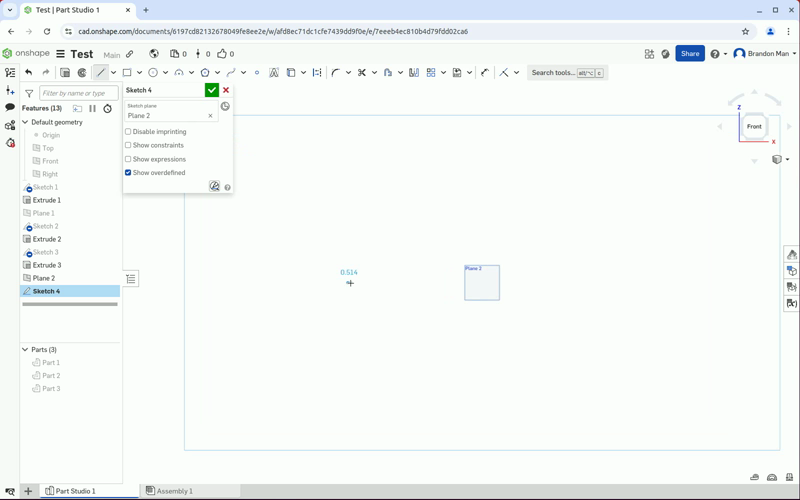
scroll(6)
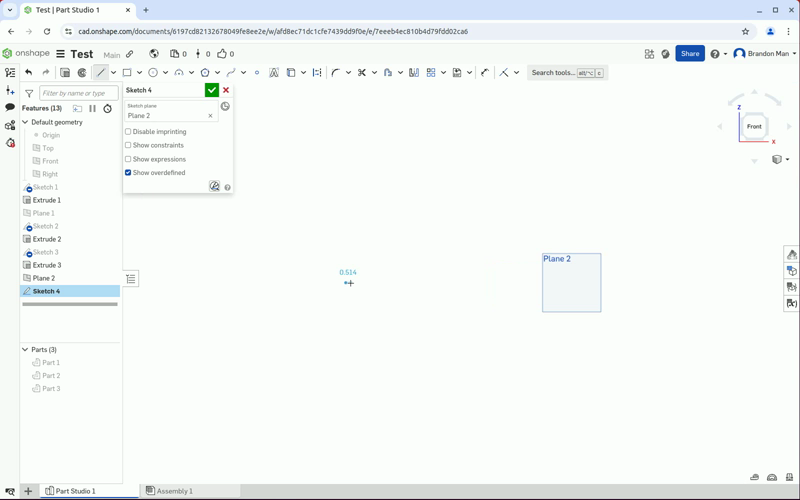
scroll(6)
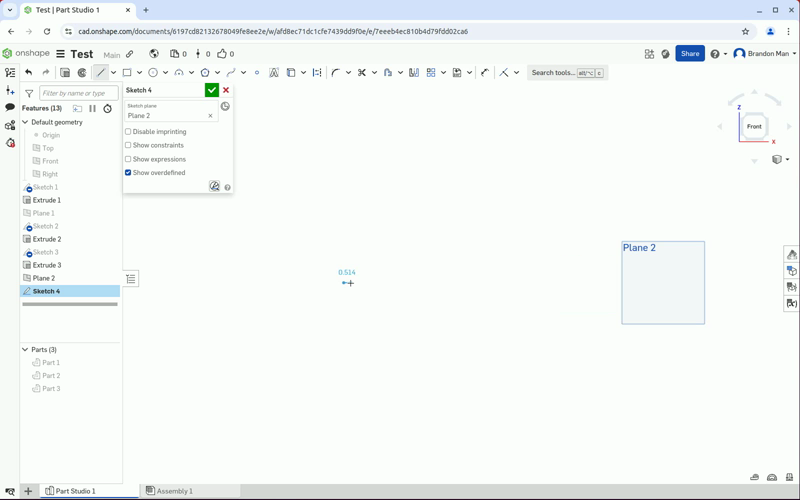
scroll(6)
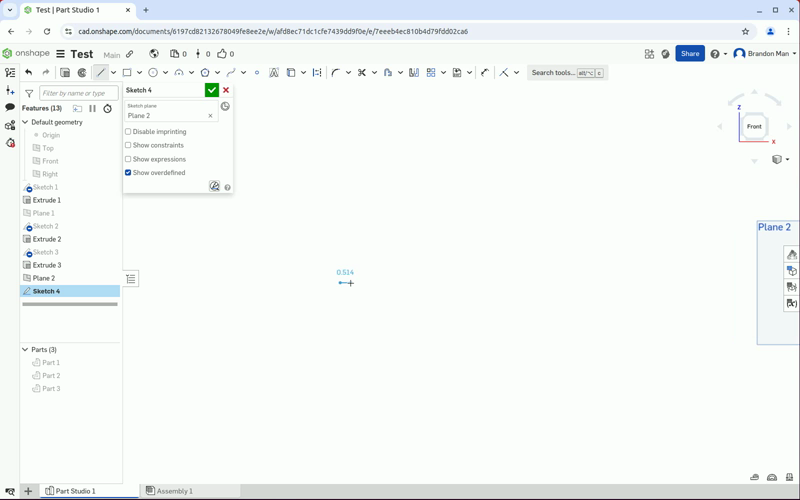
scroll(6)
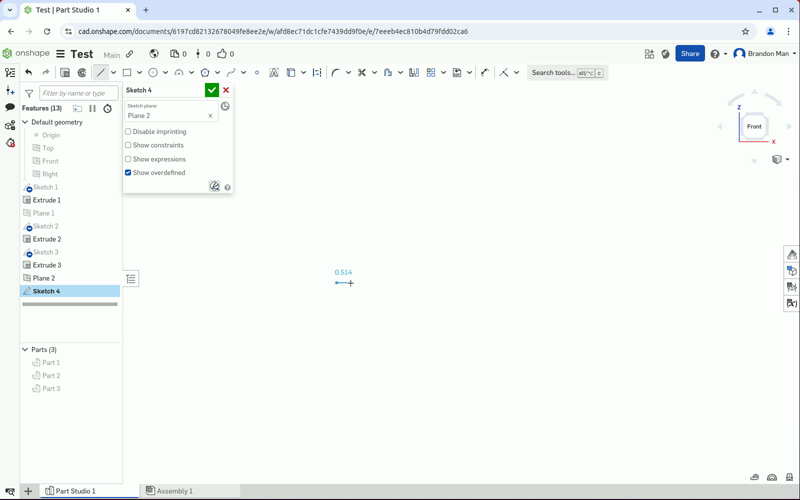
scroll(6)
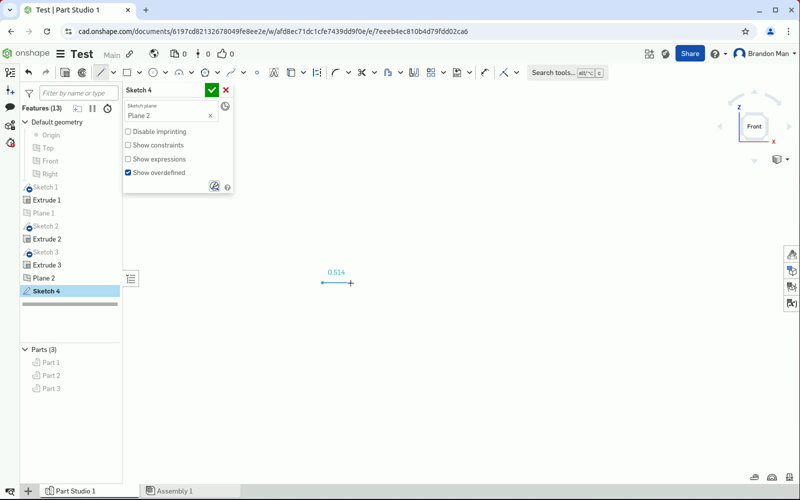
click(350, 282)
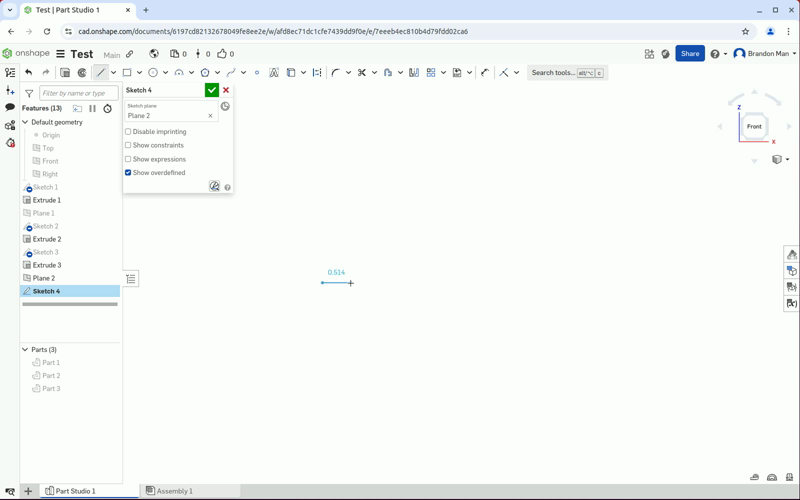
scroll(-6)
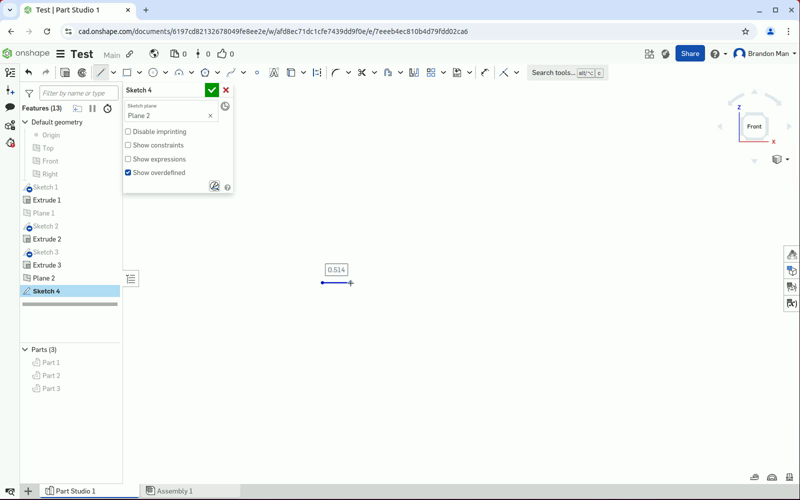
scroll(-6)
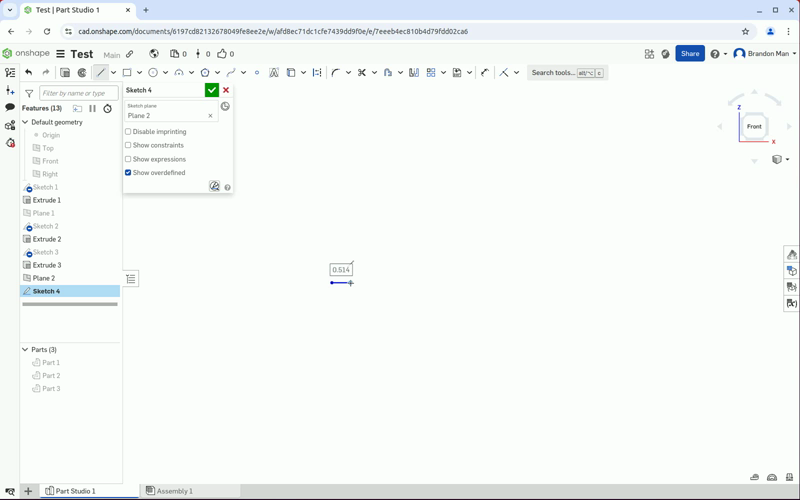
scroll(-6)
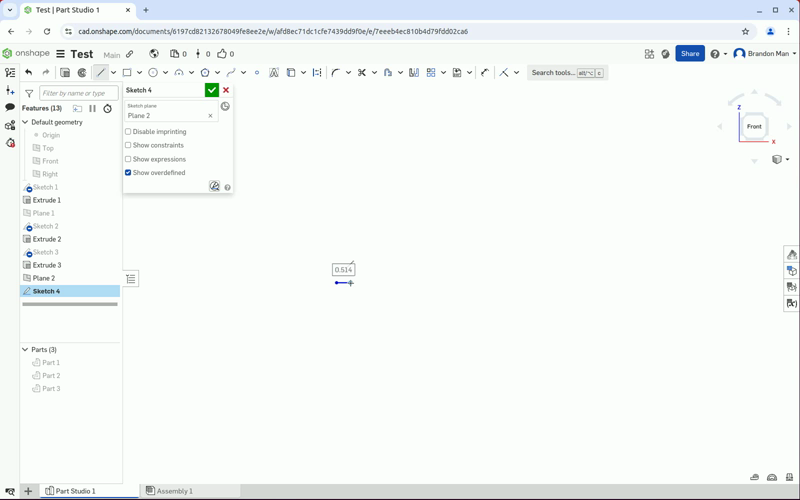
scroll(-6)
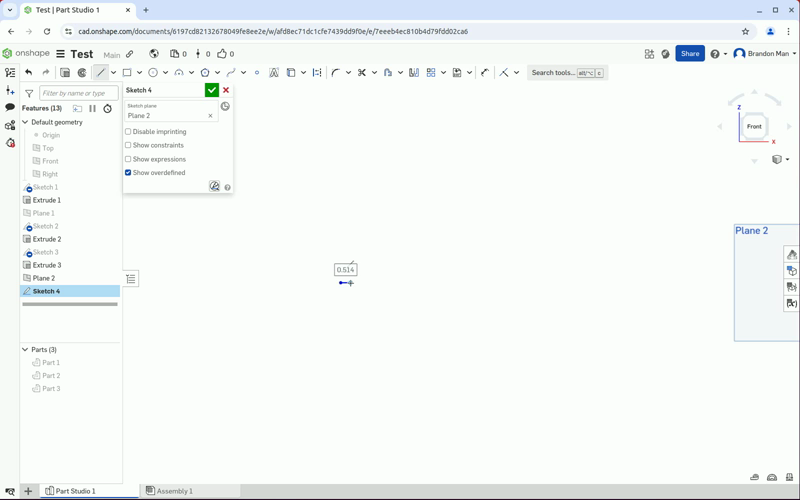
scroll(-6)
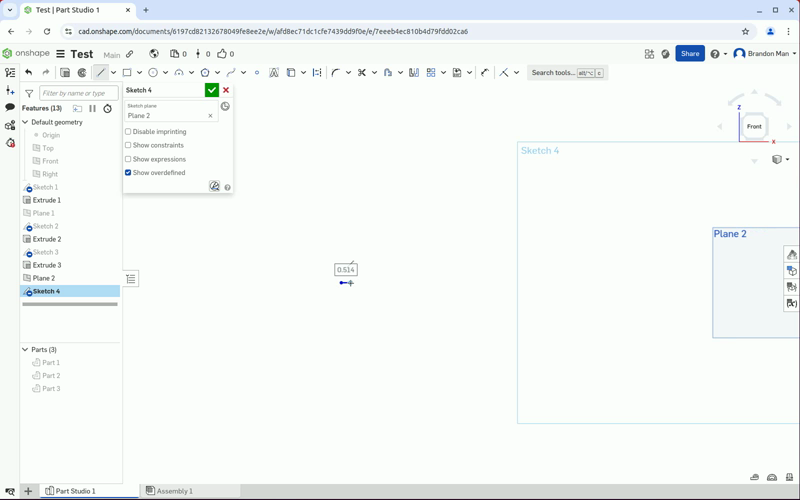
scroll(-6)
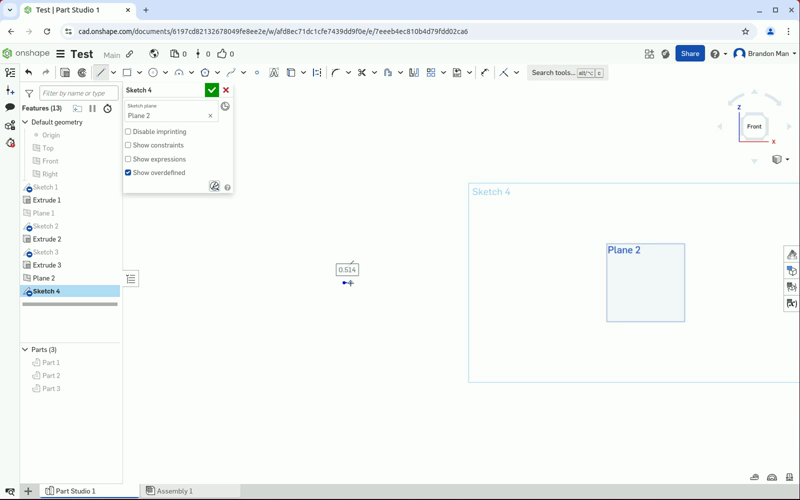
scroll(-6)
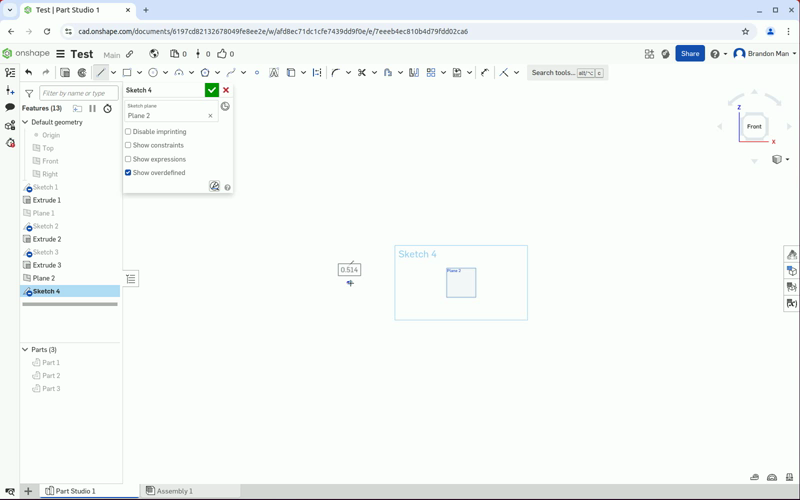
key_up(shift)
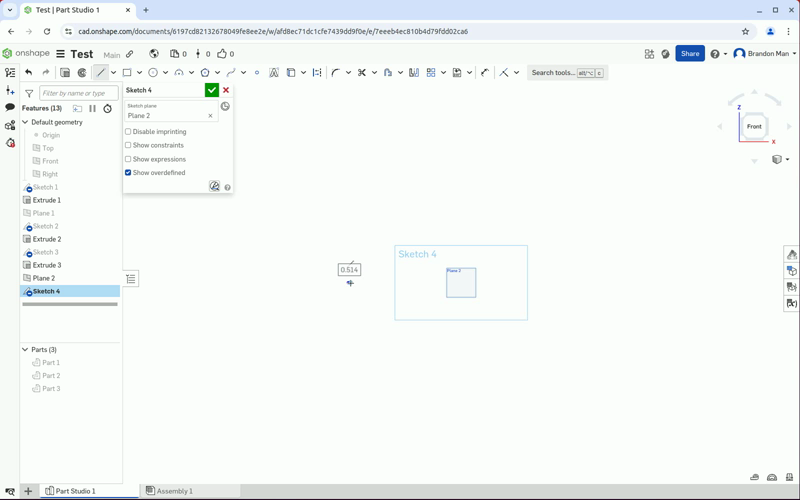
key_down(shift)
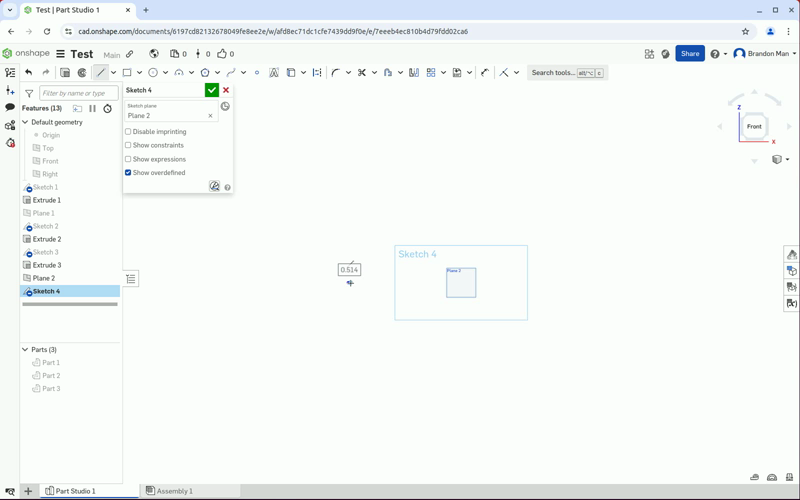
mouse_move(380, 282)
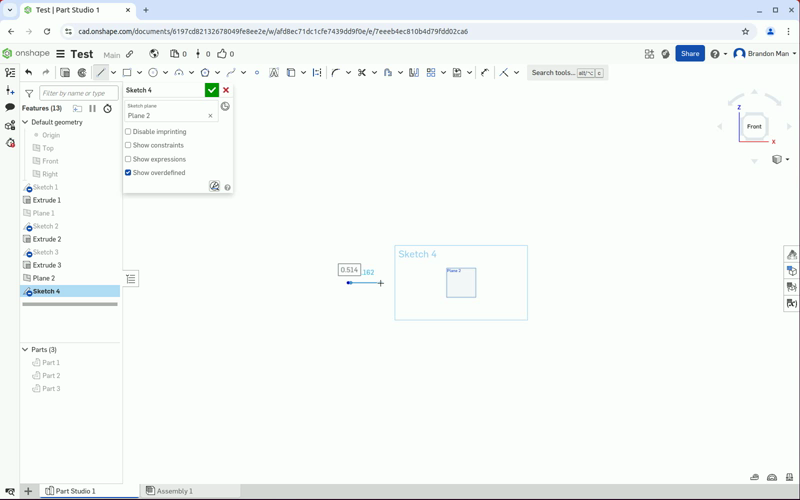
mouse_move(350, 259)
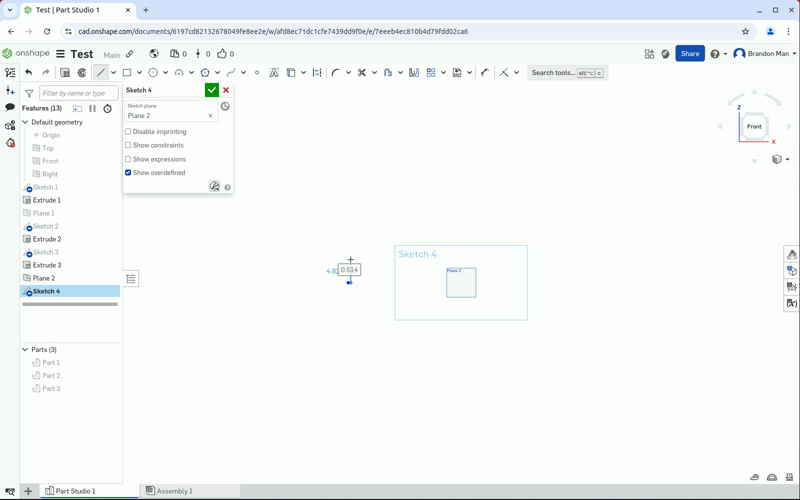
click(350, 259)
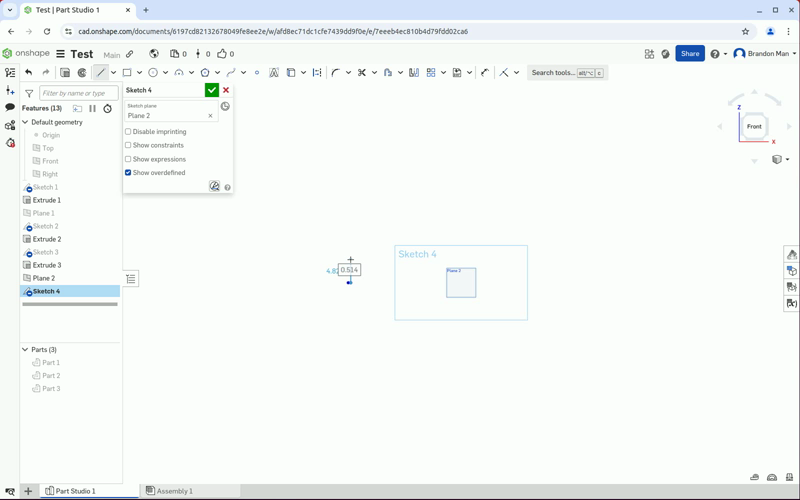
key_up(shift)
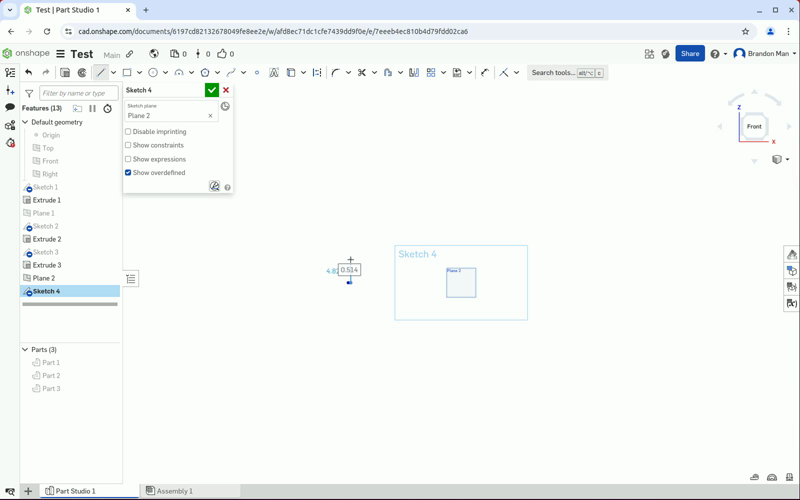
key_down(shift)
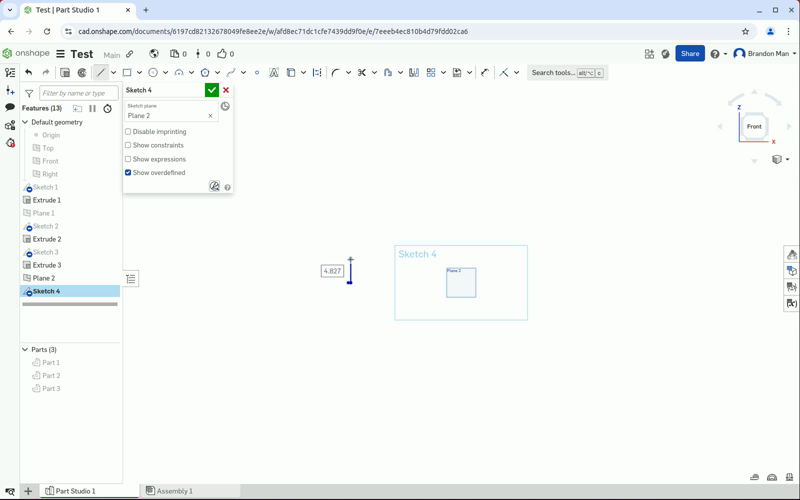
mouse_move(569, 259)
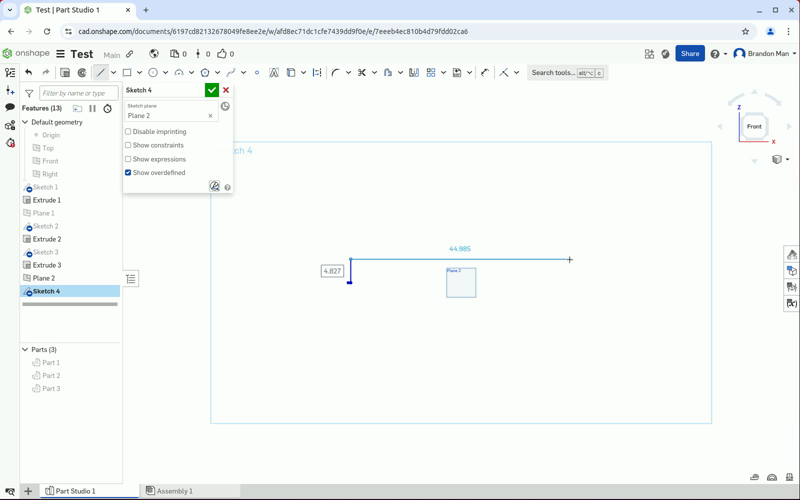
click(569, 259)
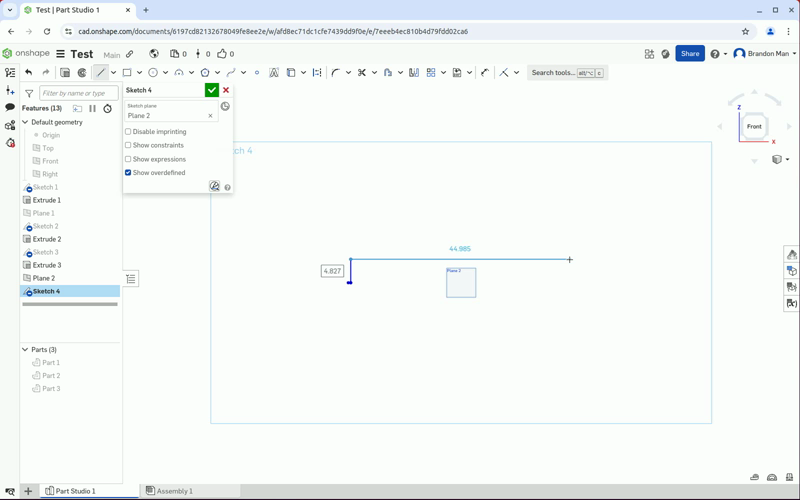
key_up(shift)
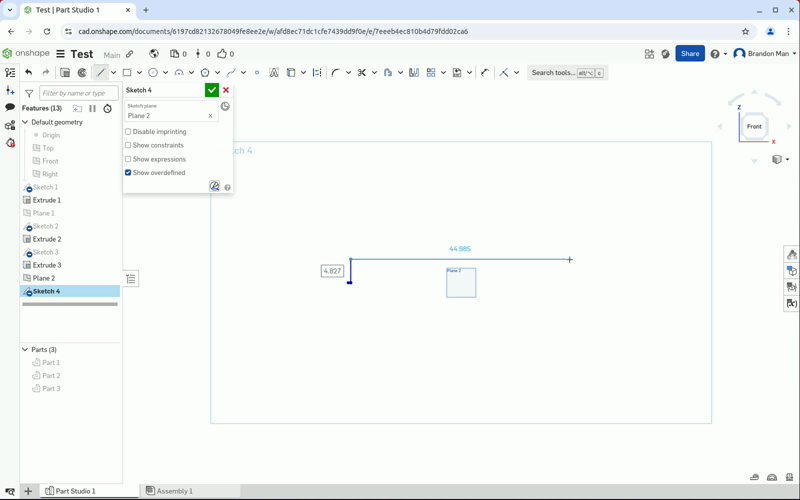
key_down(shift)
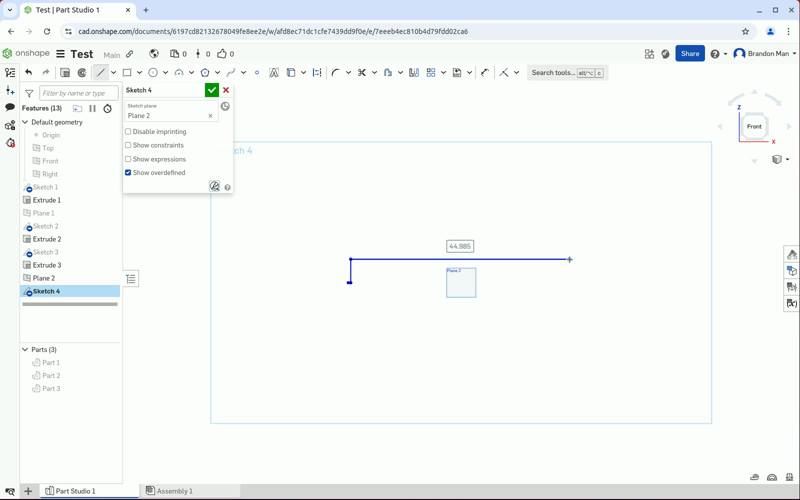
mouse_move(589, 259)
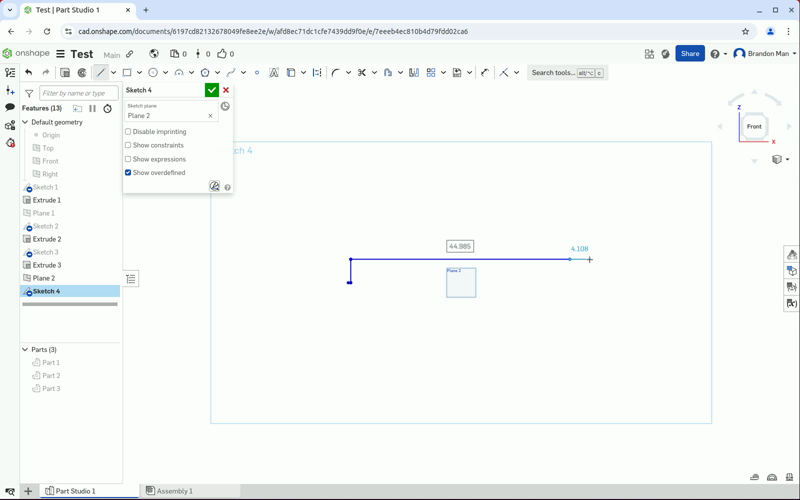
mouse_move(569, 282)
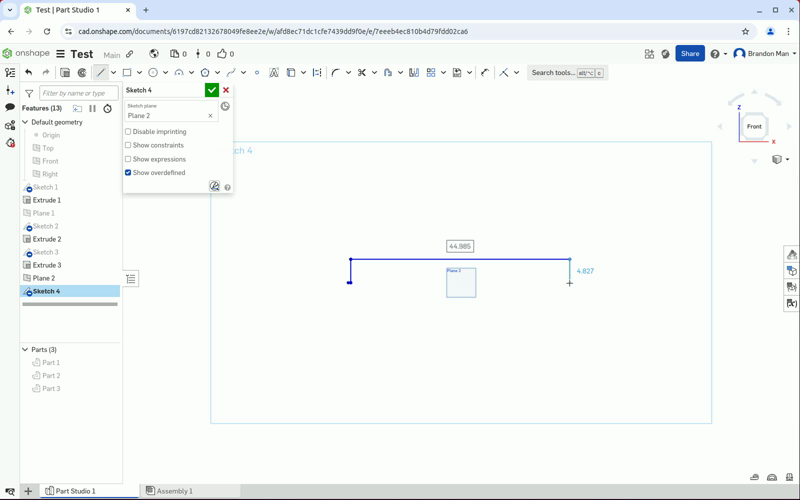
click(569, 282)
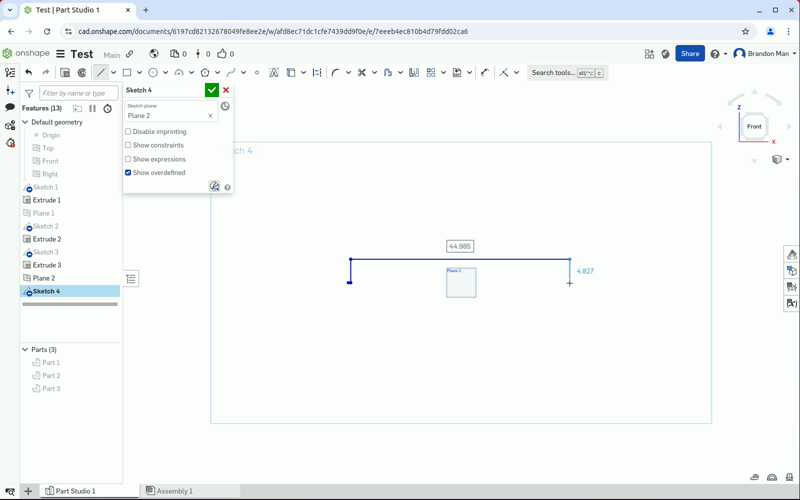
key_up(shift)
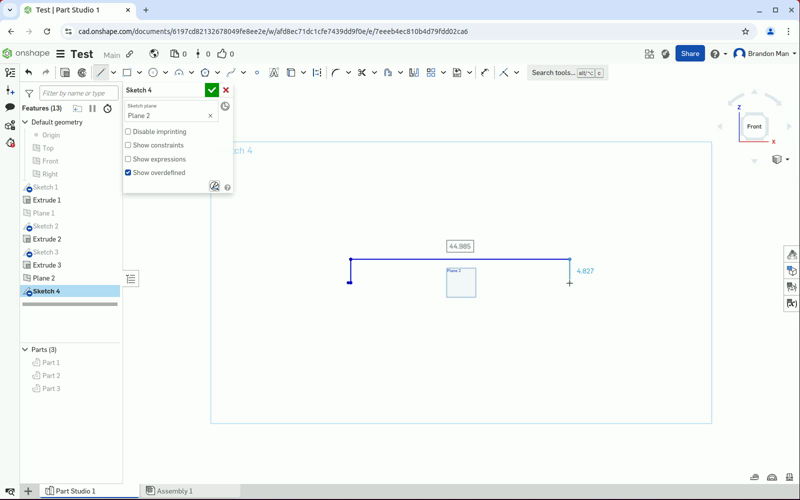
key_down(shift)
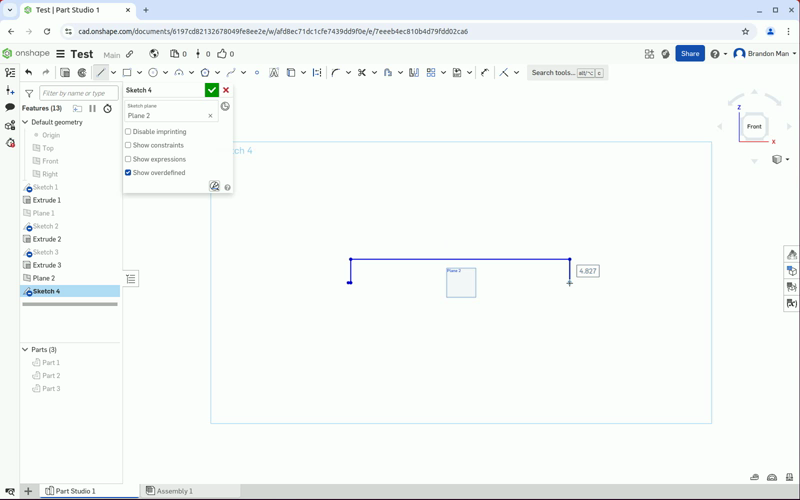
mouse_move(589, 282)
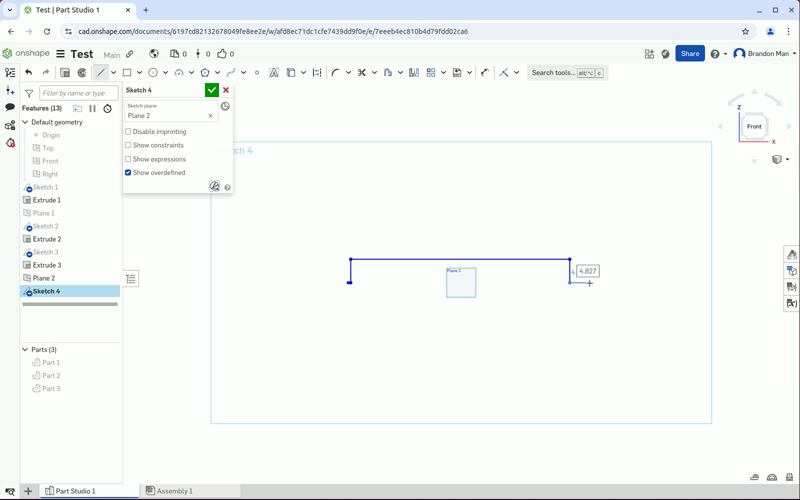
mouse_move(572, 282)
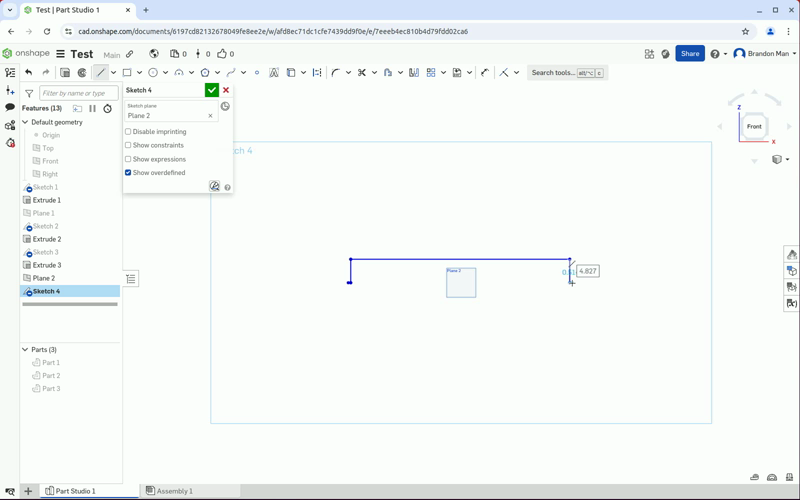
scroll(6)
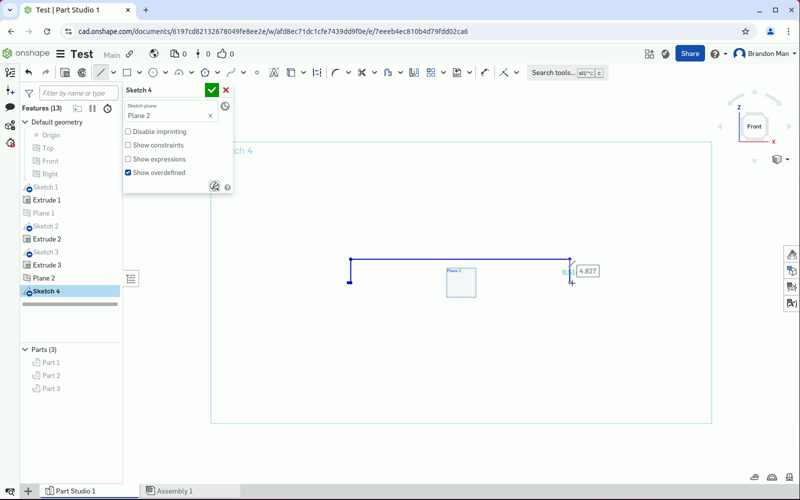
scroll(6)
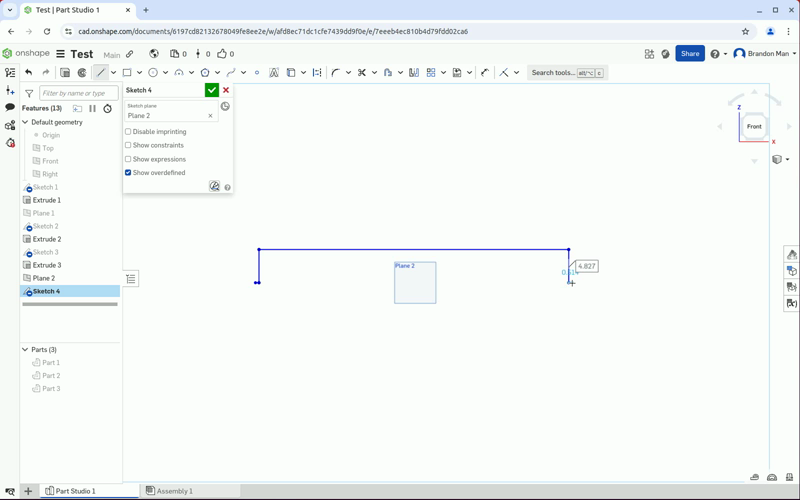
scroll(6)
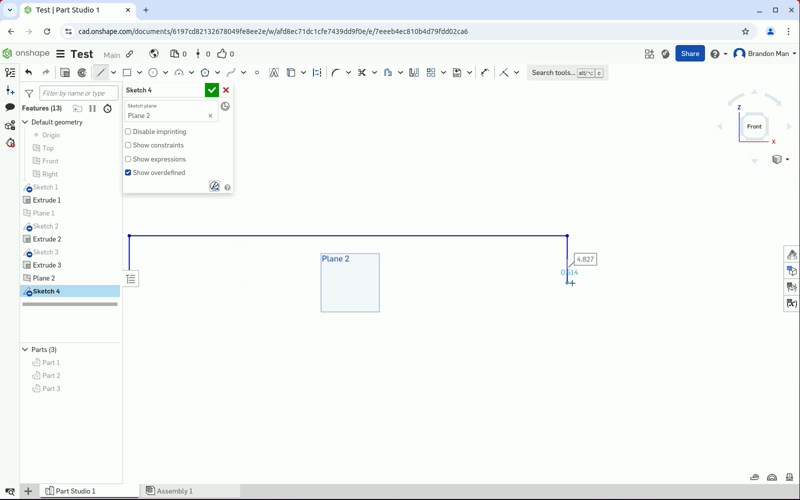
scroll(6)
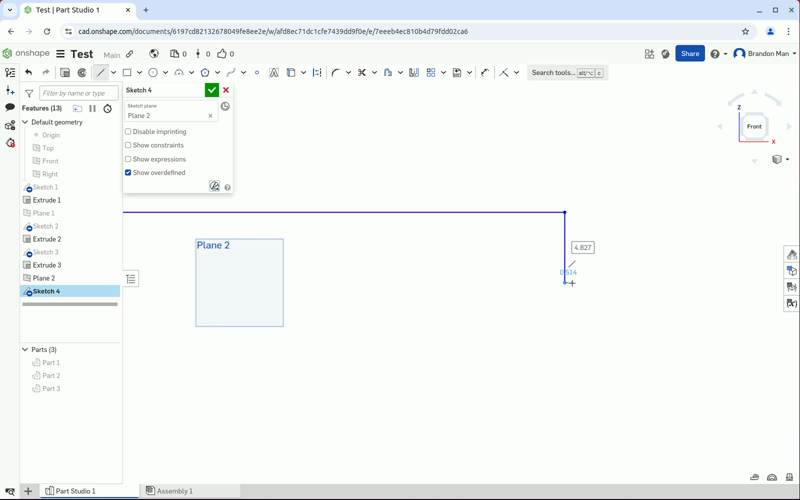
scroll(6)
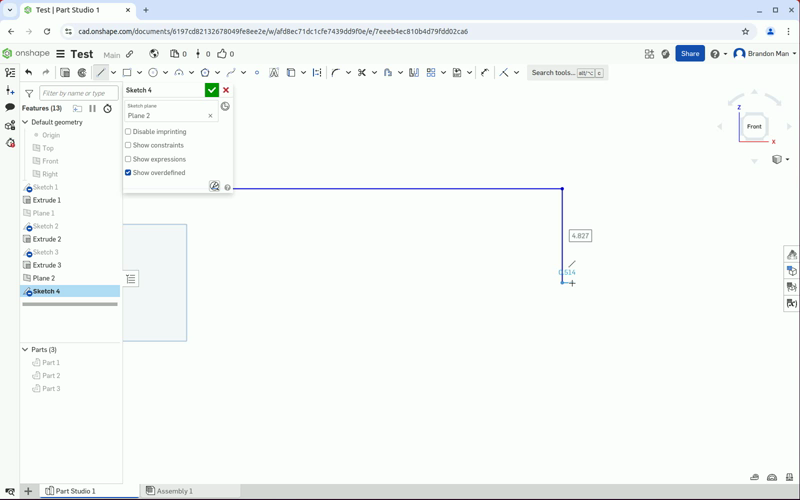
scroll(6)
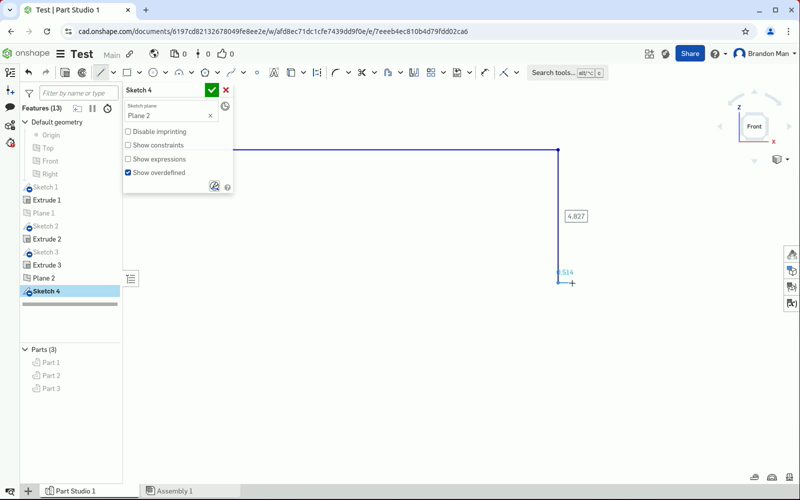
scroll(6)
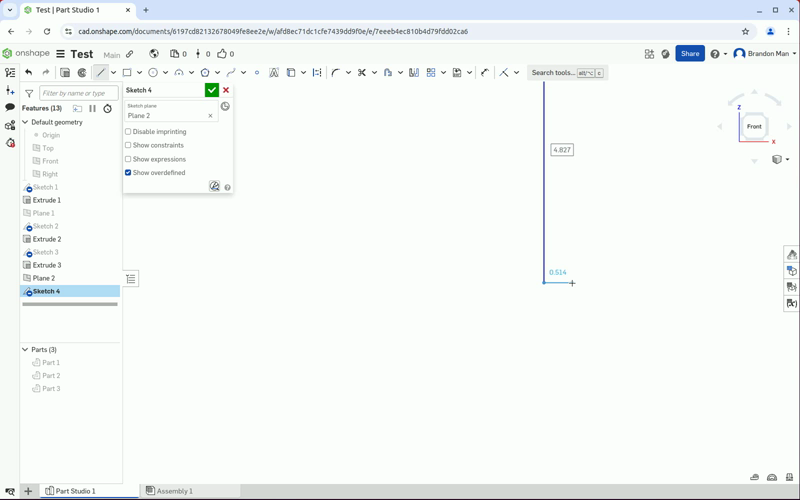
click(572, 282)
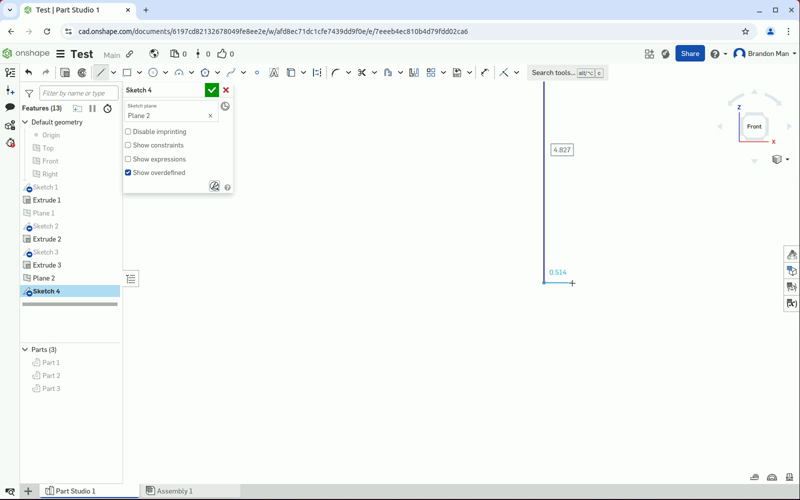
scroll(-6)
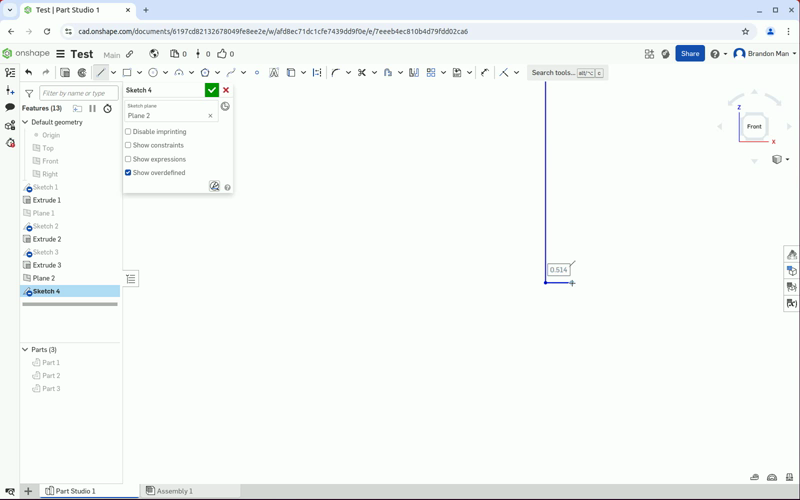
scroll(-6)
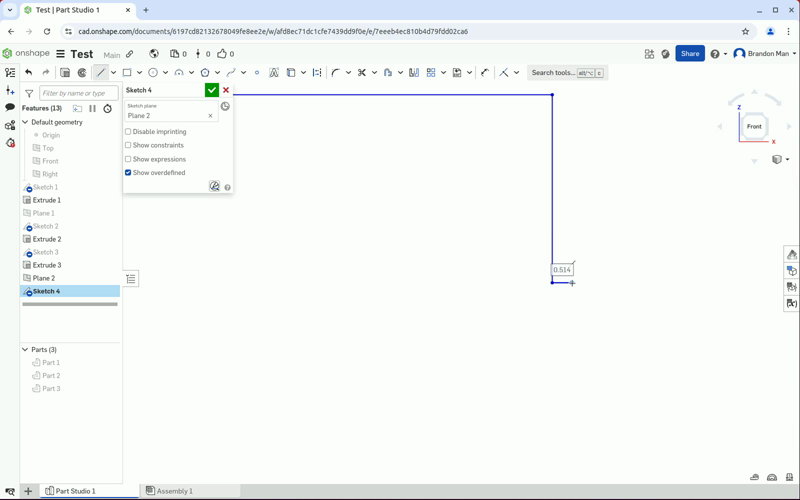
scroll(-6)
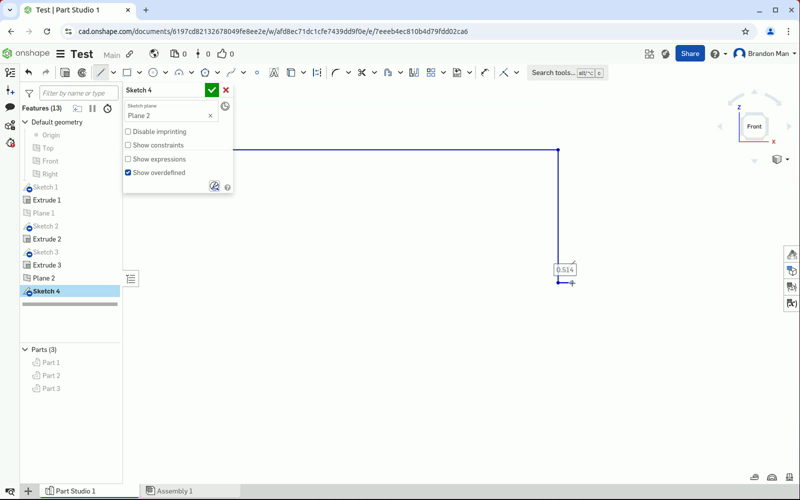
scroll(-6)
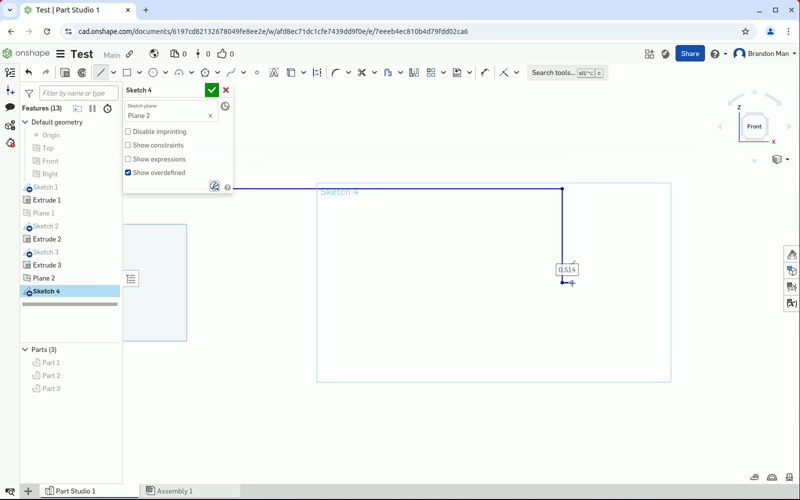
scroll(-6)
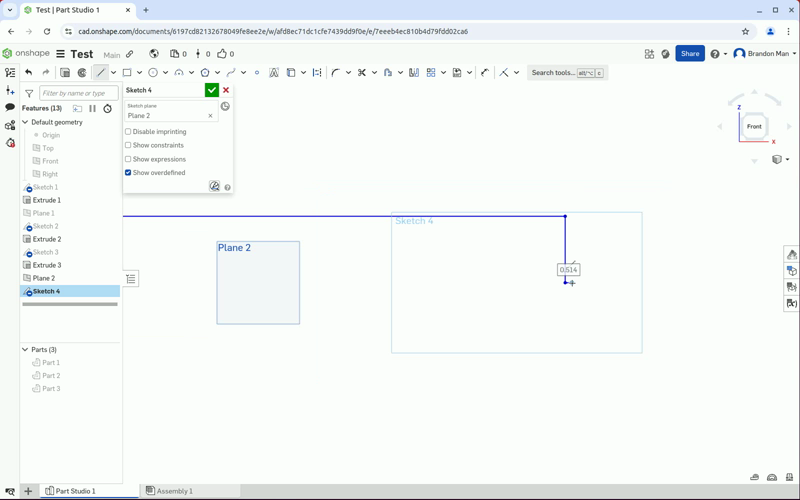
scroll(-6)
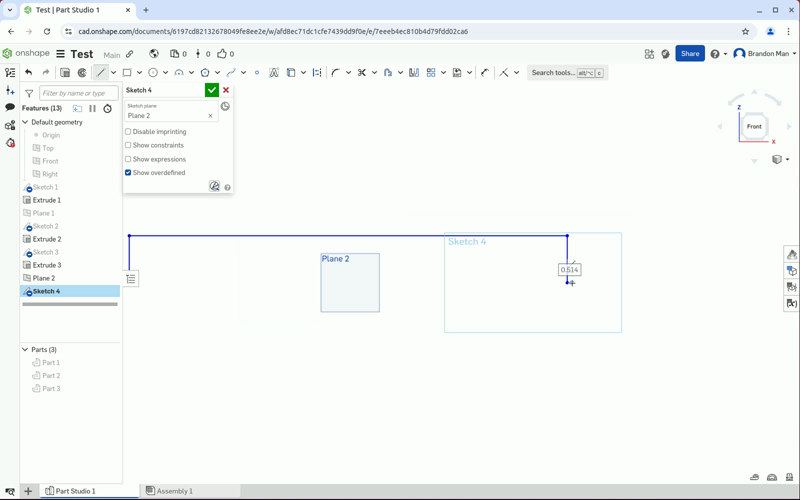
scroll(-6)
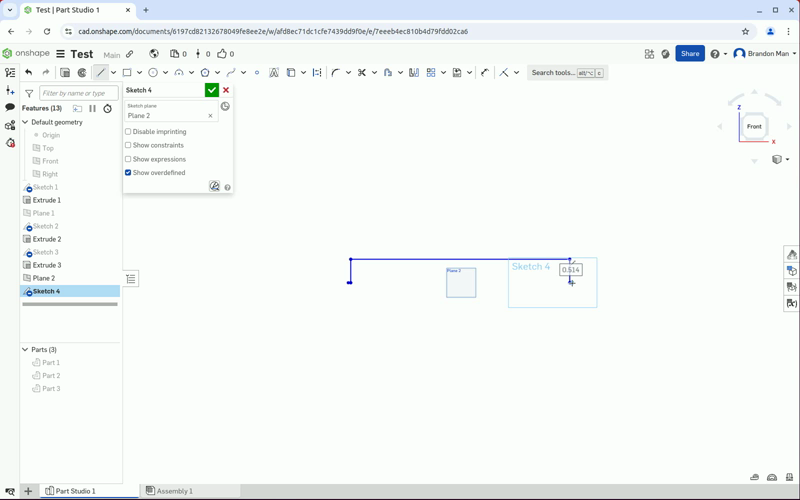
key_up(shift)
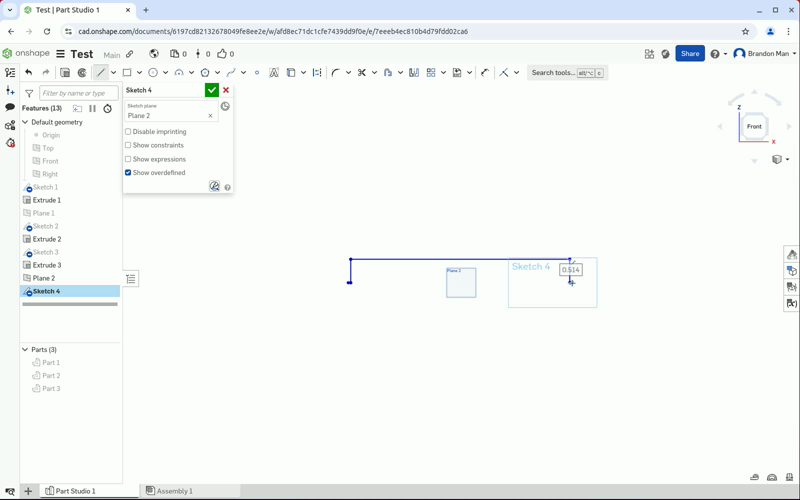
key_down(shift)
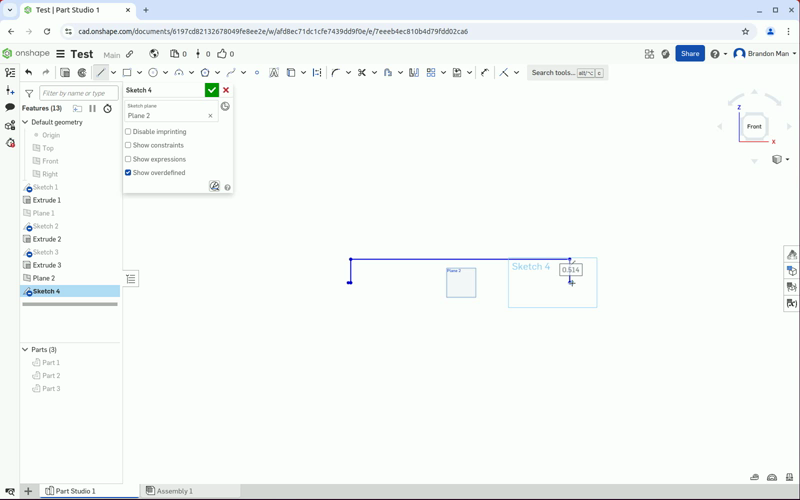
mouse_move(589, 282)
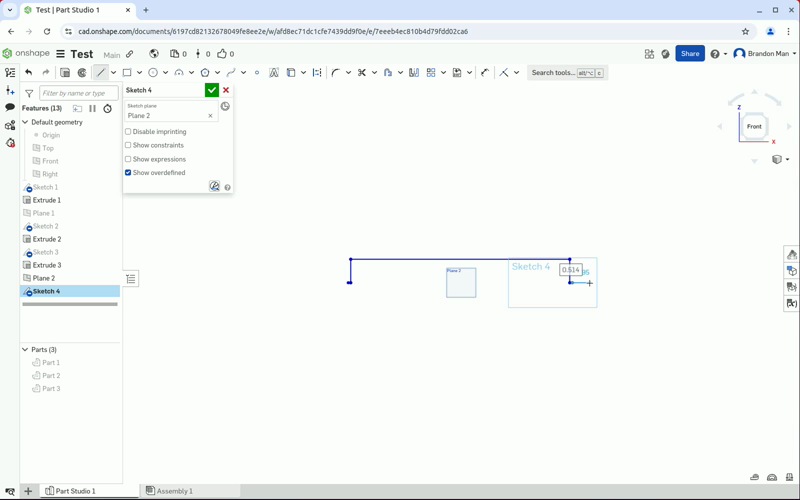
mouse_move(572, 257)
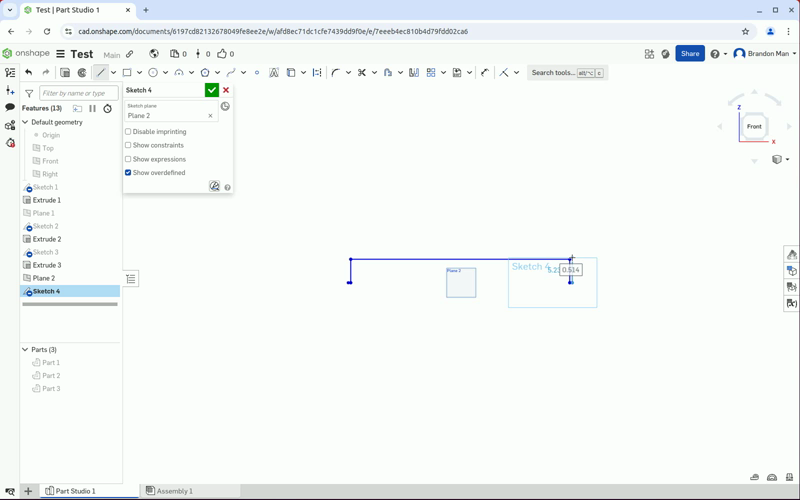
scroll(6)
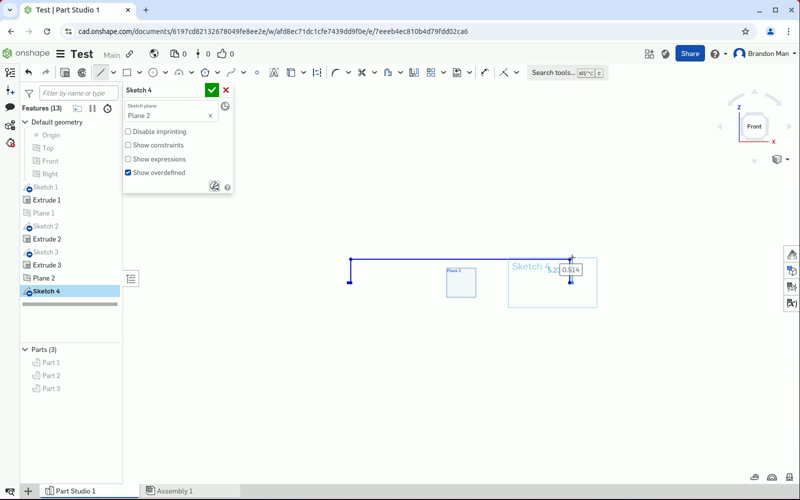
scroll(6)
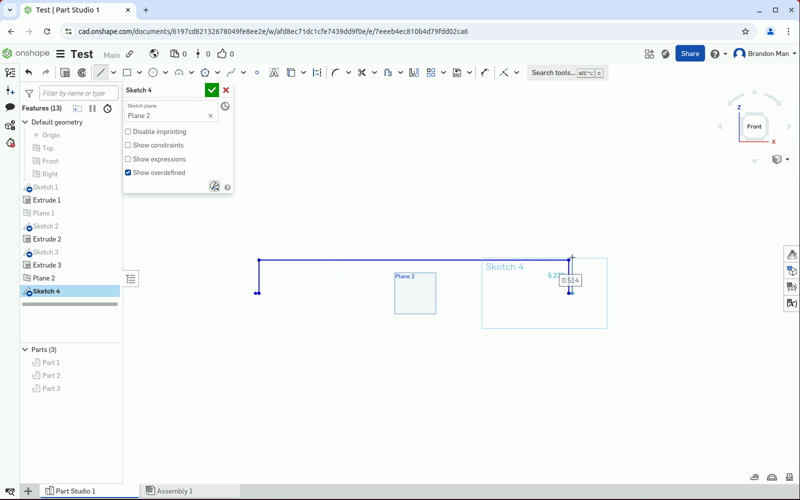
scroll(6)
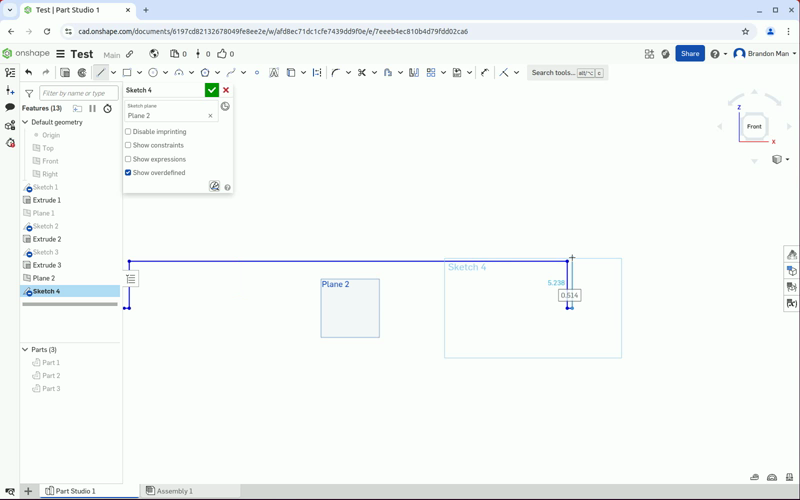
scroll(6)
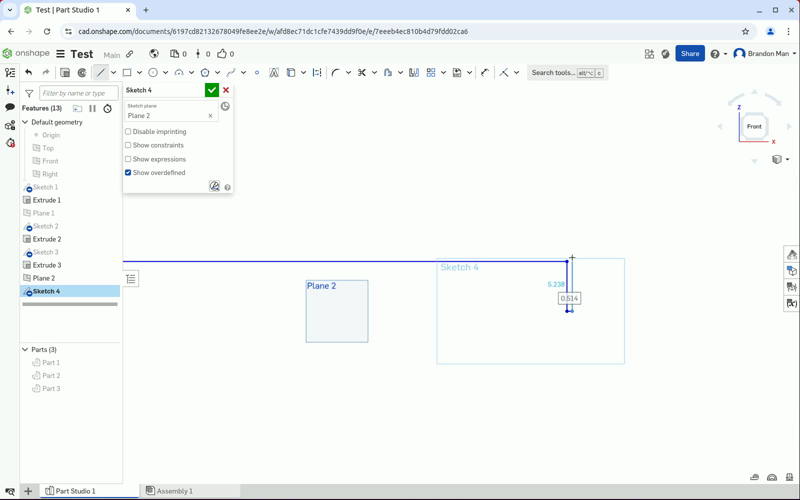
scroll(6)
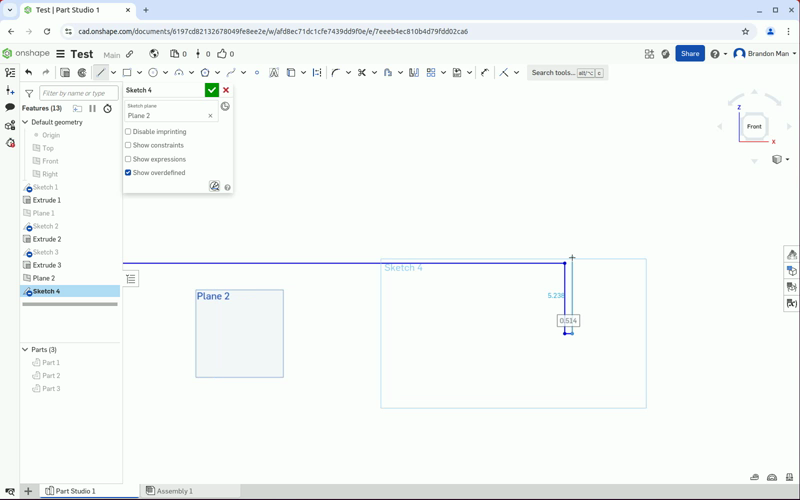
scroll(6)
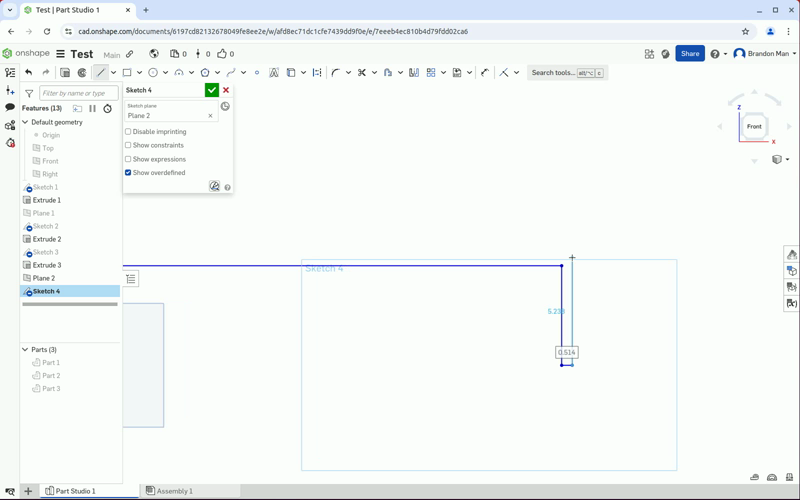
scroll(6)
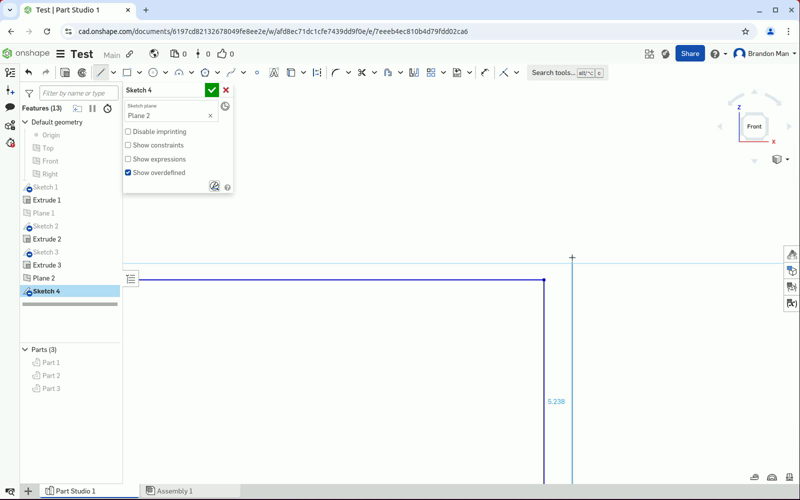
click(572, 257)
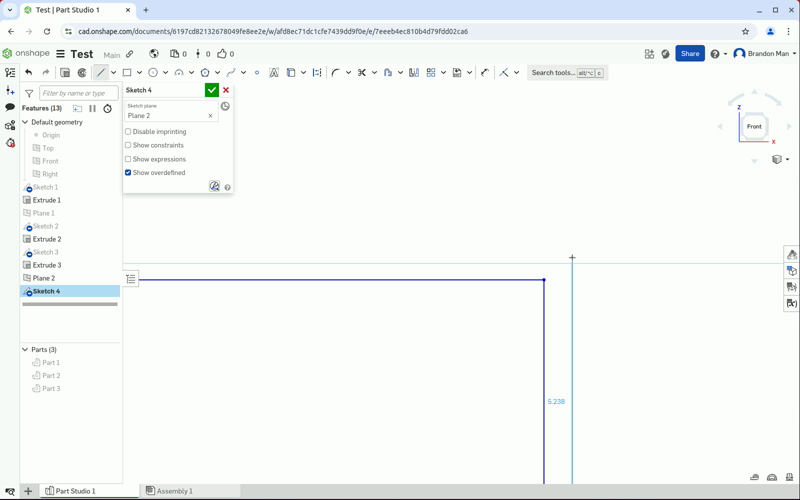
scroll(-6)
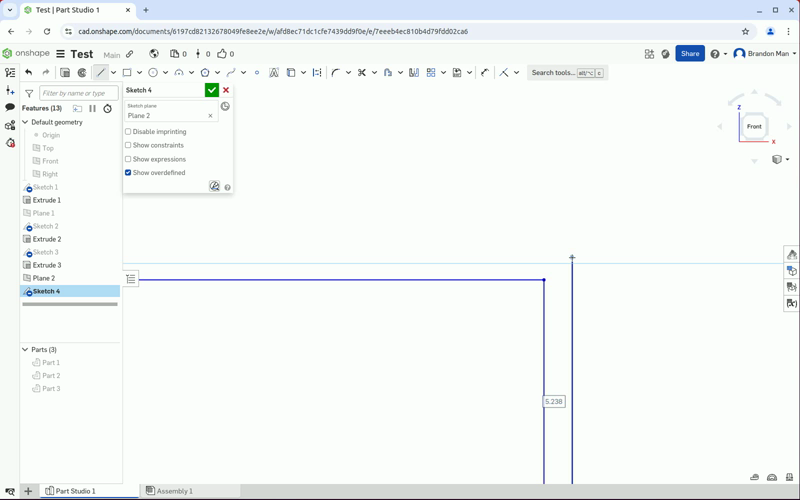
scroll(-6)
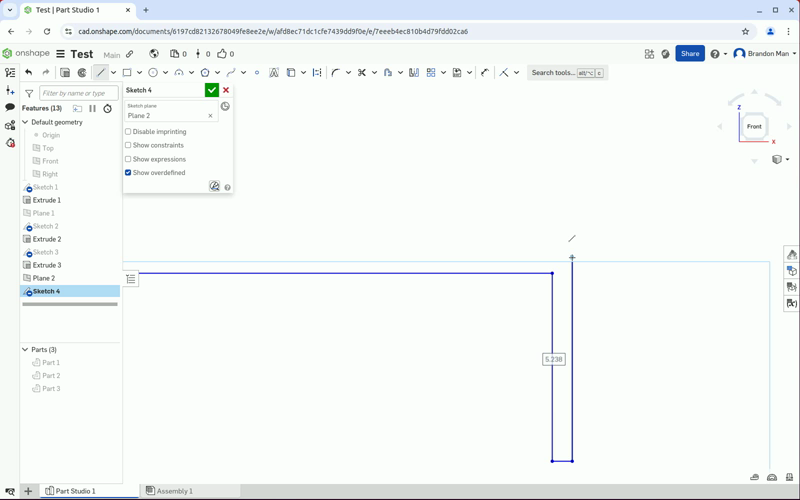
scroll(-6)
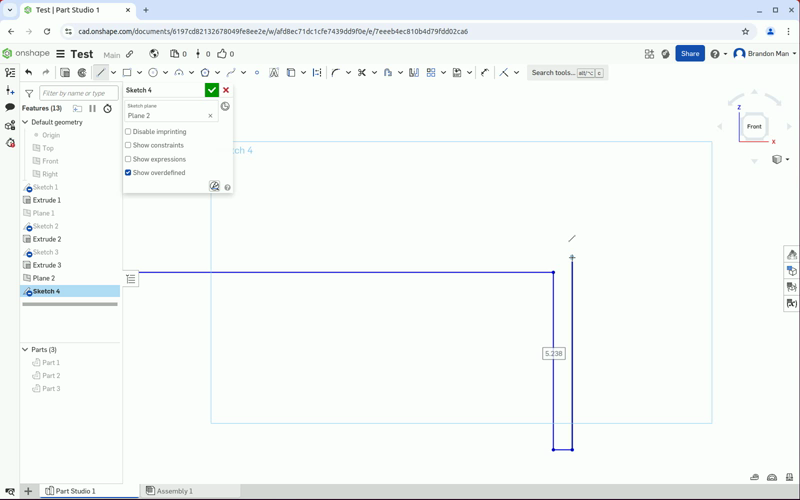
scroll(-6)
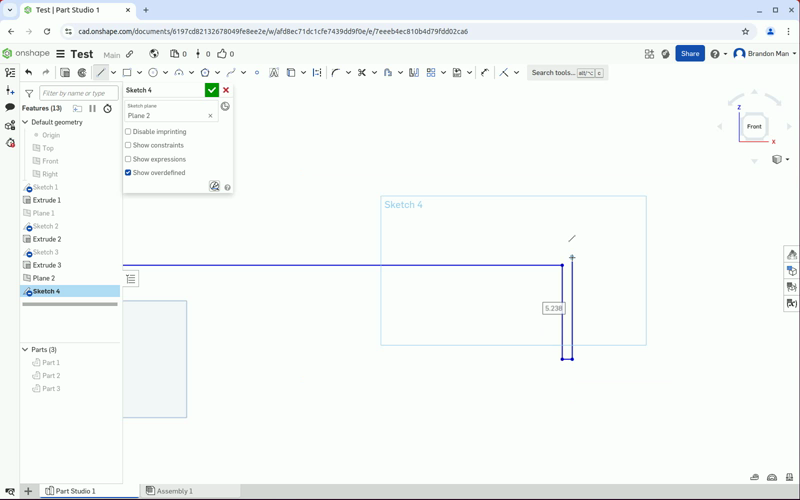
scroll(-6)
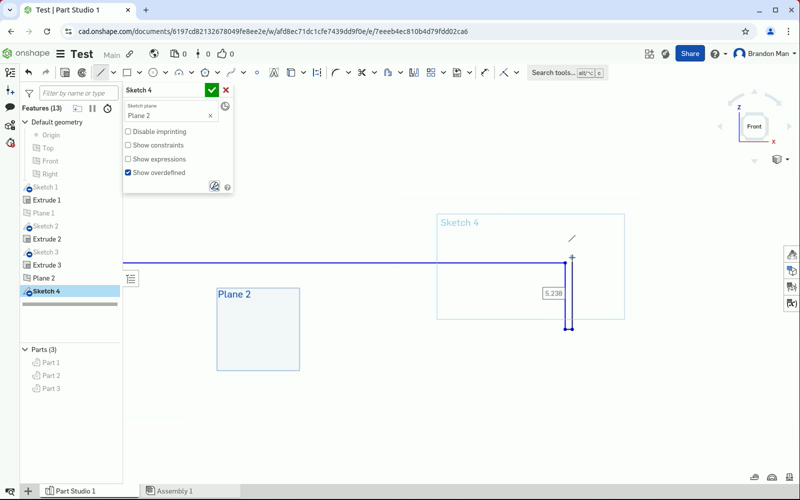
scroll(-6)
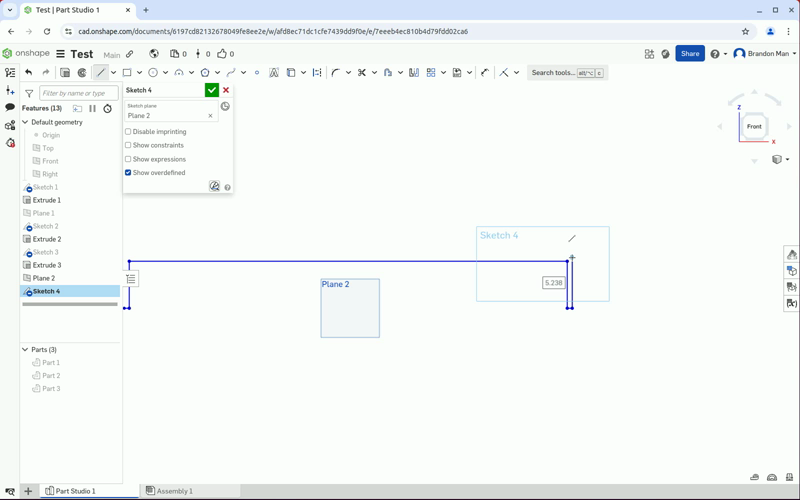
scroll(-6)
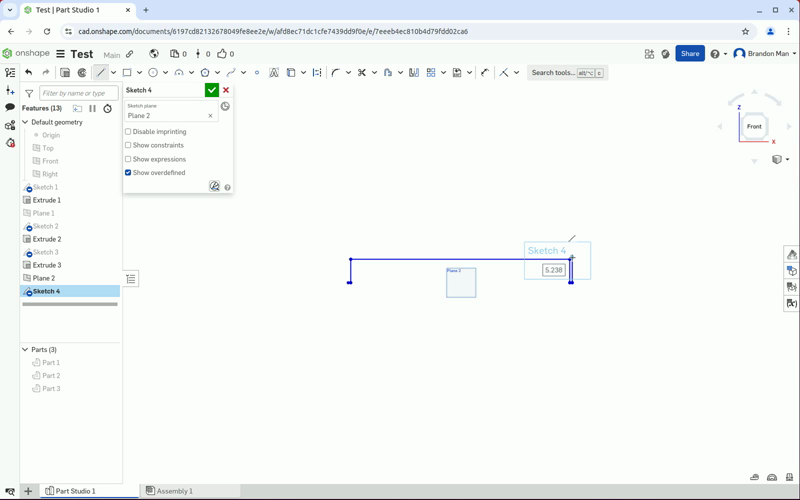
key_up(shift)
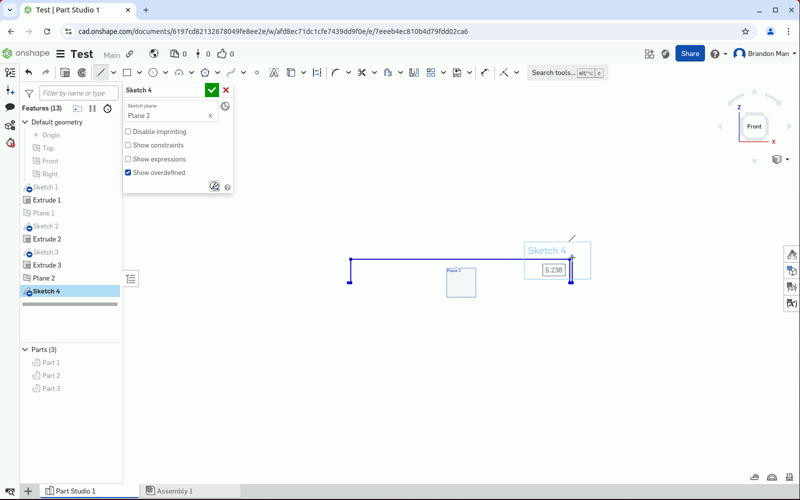
key_down(shift)
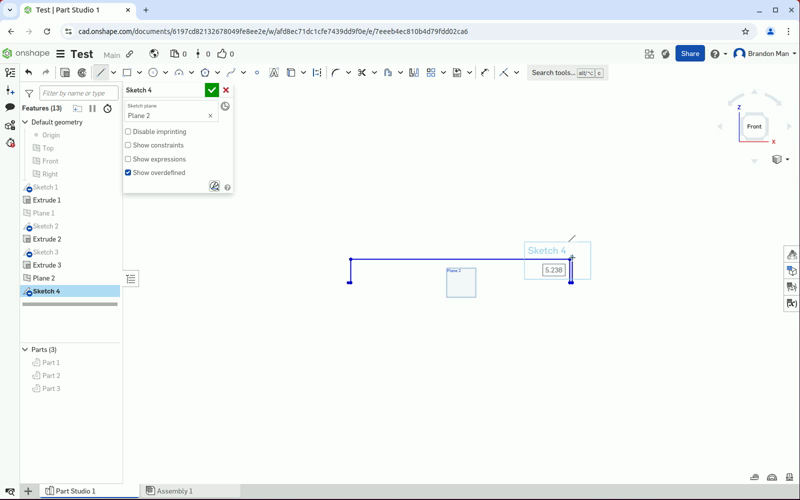
mouse_move(348, 257)
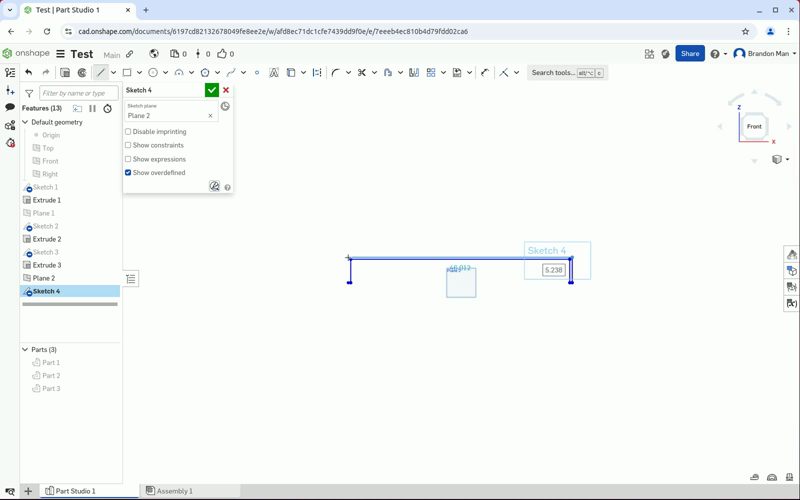
scroll(6)
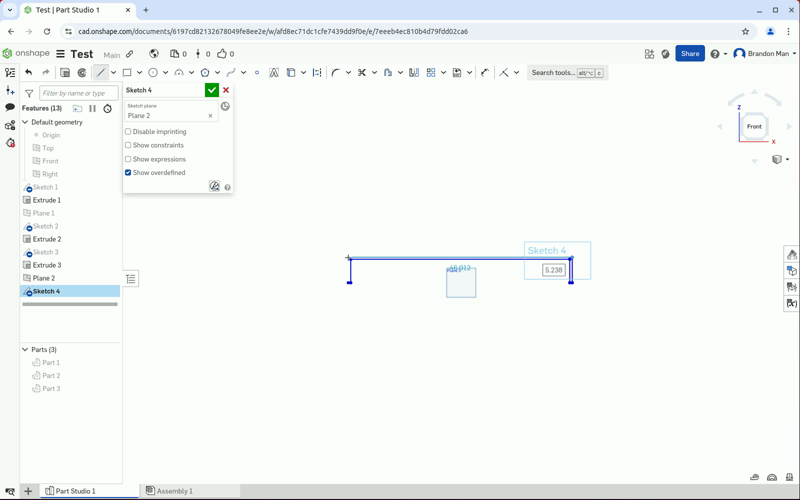
scroll(6)
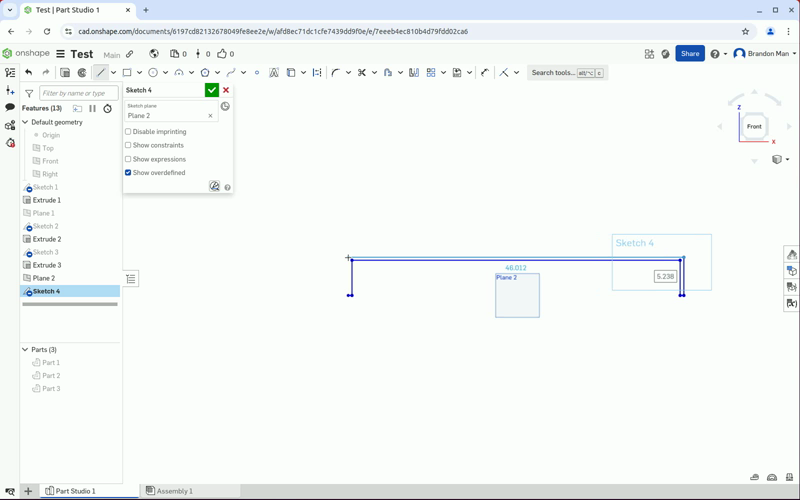
scroll(6)
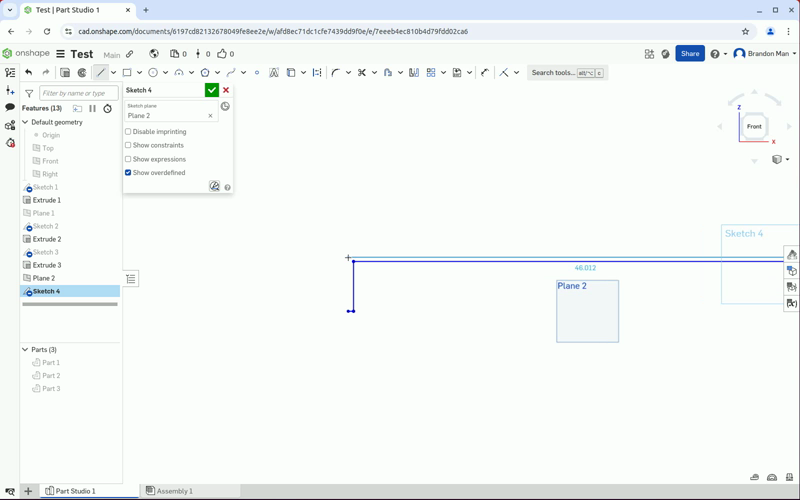
scroll(6)
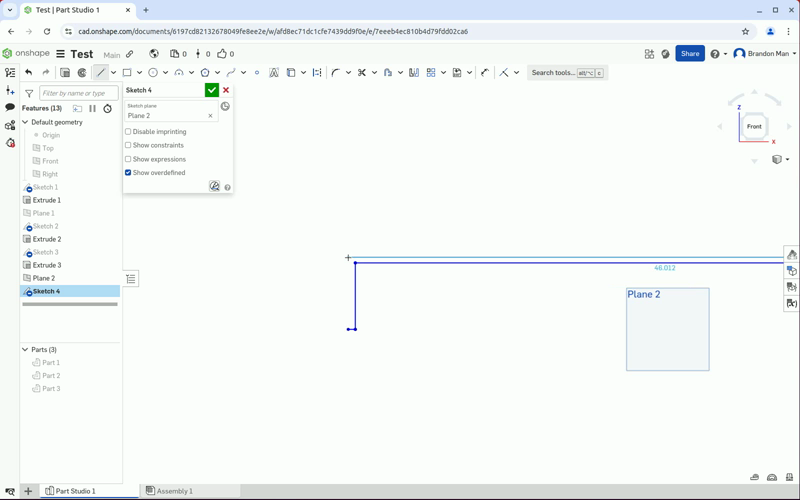
scroll(6)
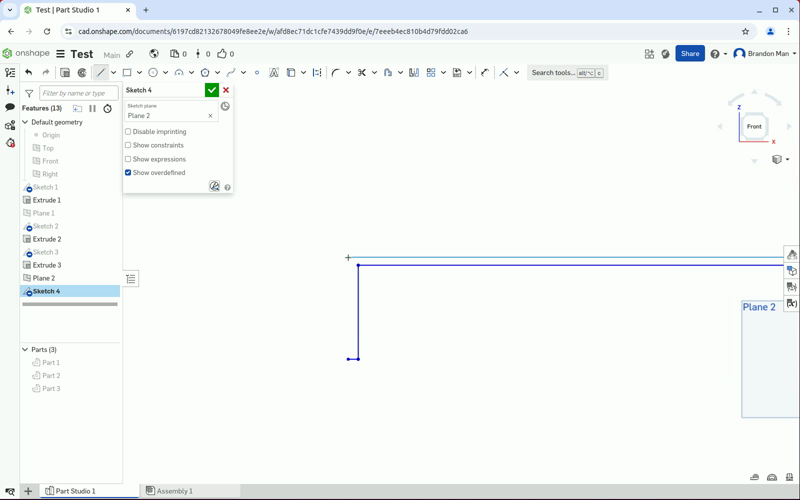
scroll(6)
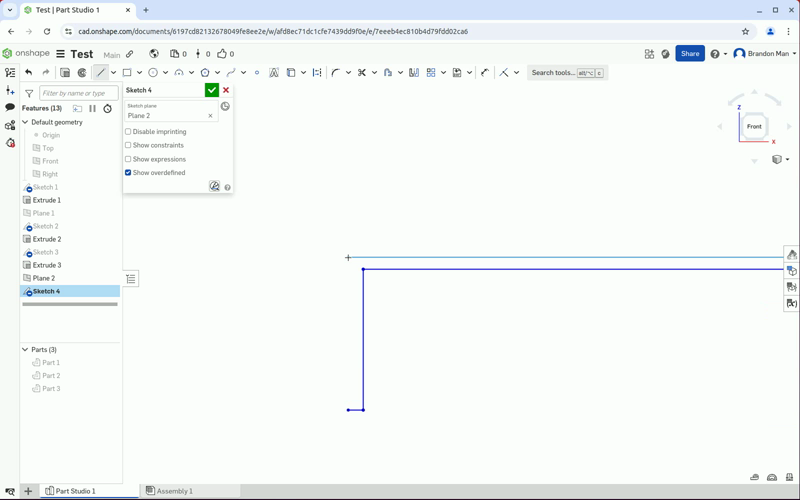
scroll(6)
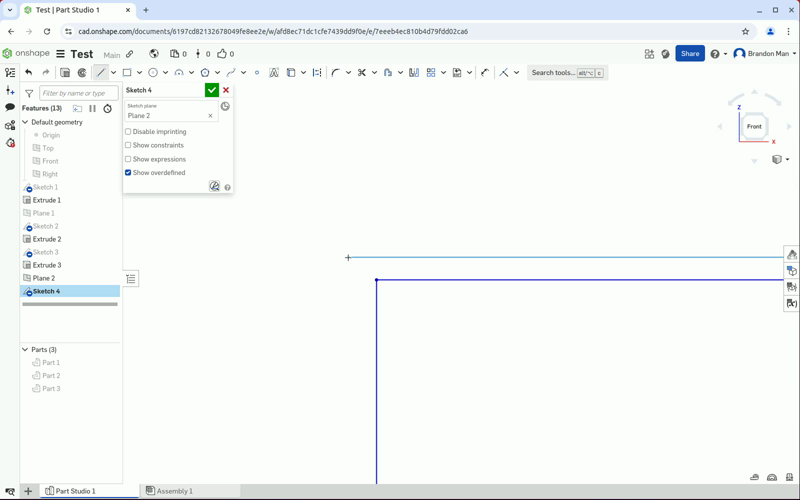
click(348, 257)
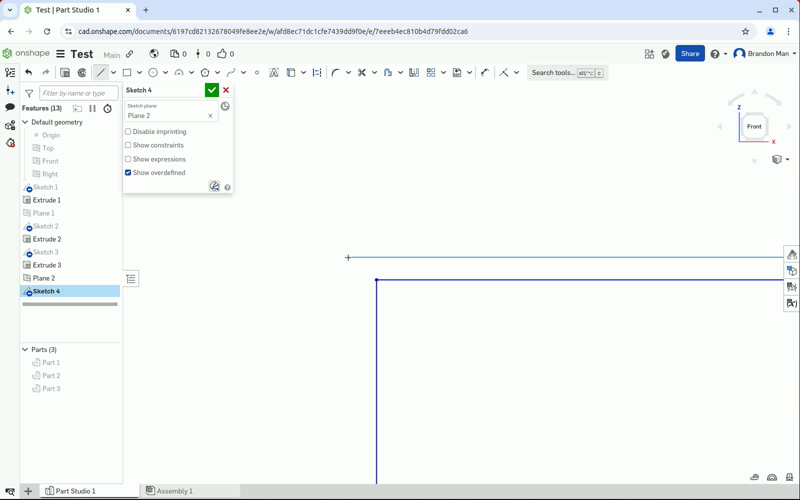
scroll(-6)
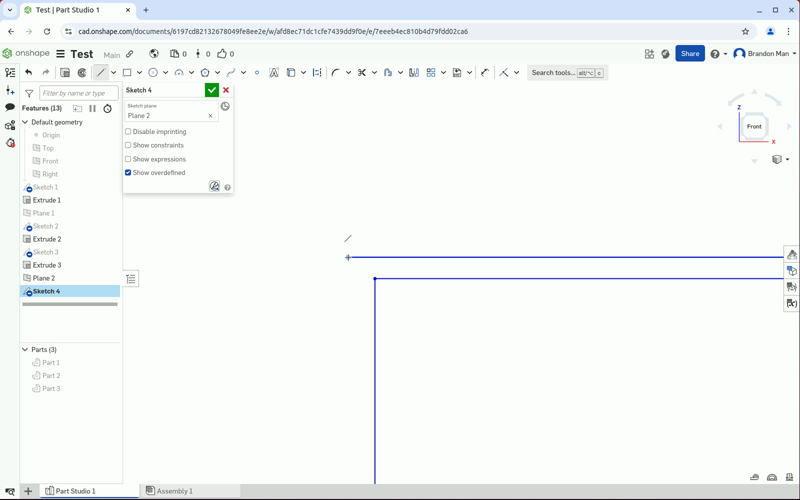
scroll(-6)
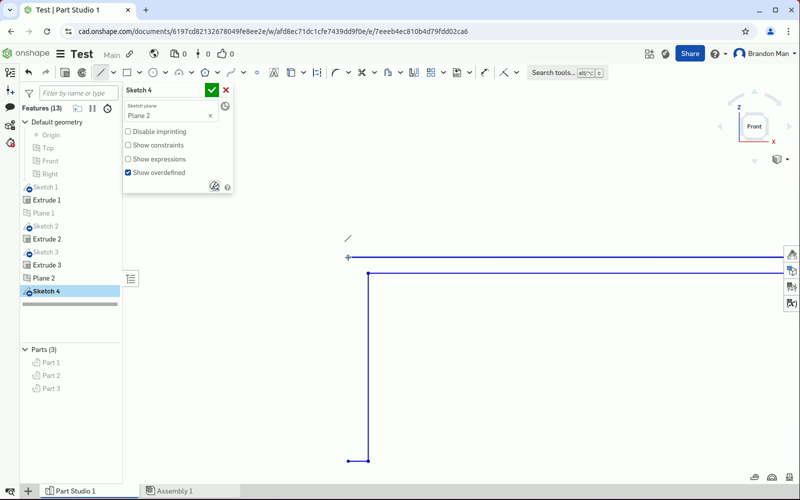
scroll(-6)
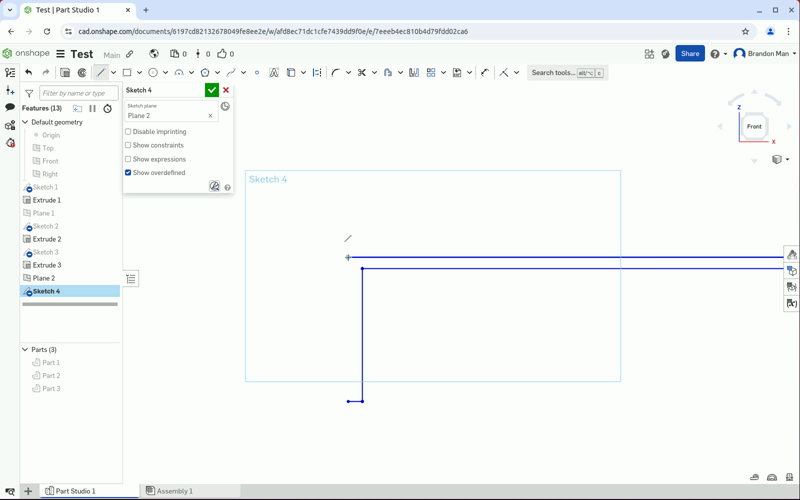
scroll(-6)
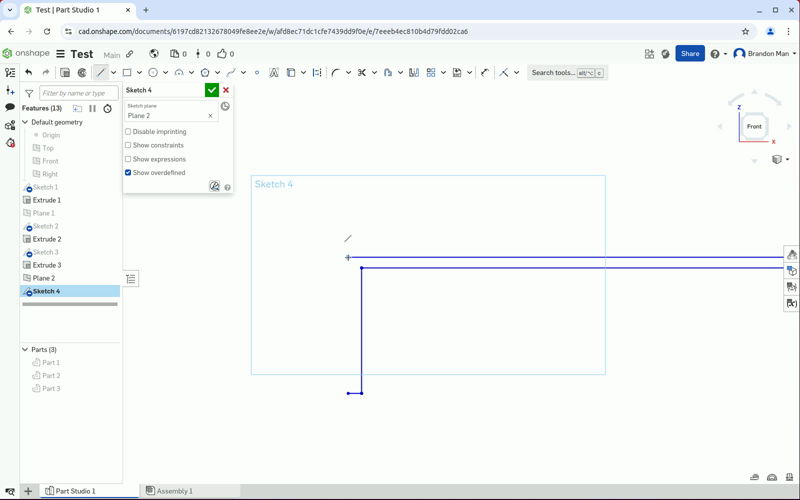
scroll(-6)
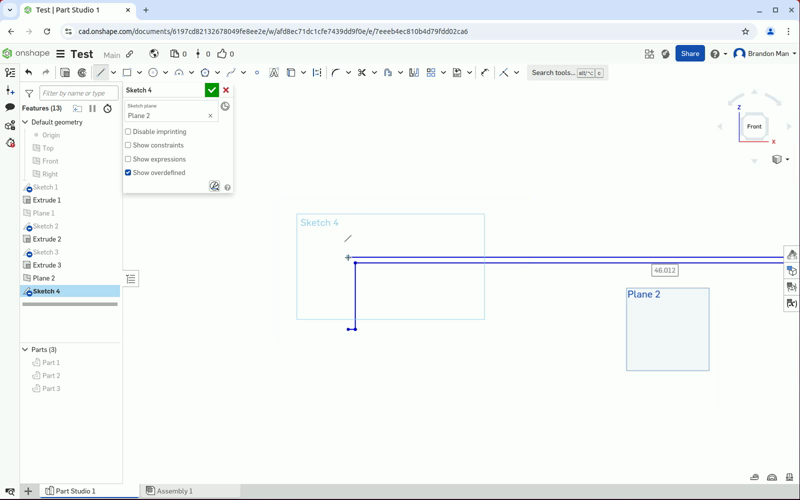
scroll(-6)
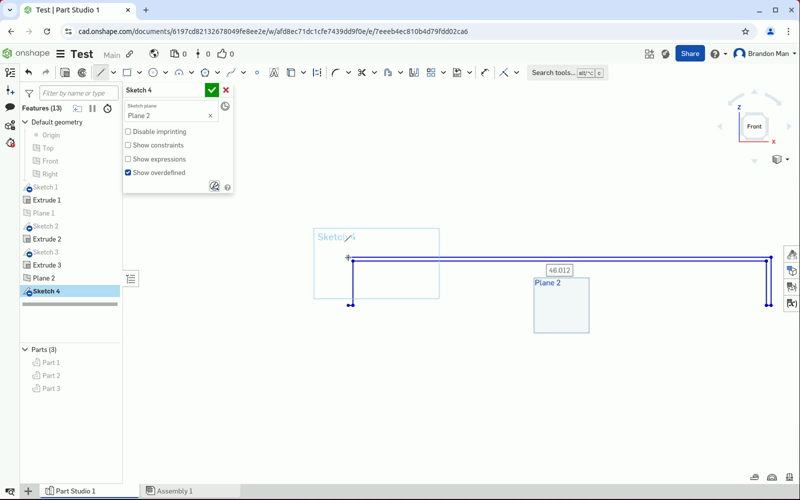
scroll(-6)
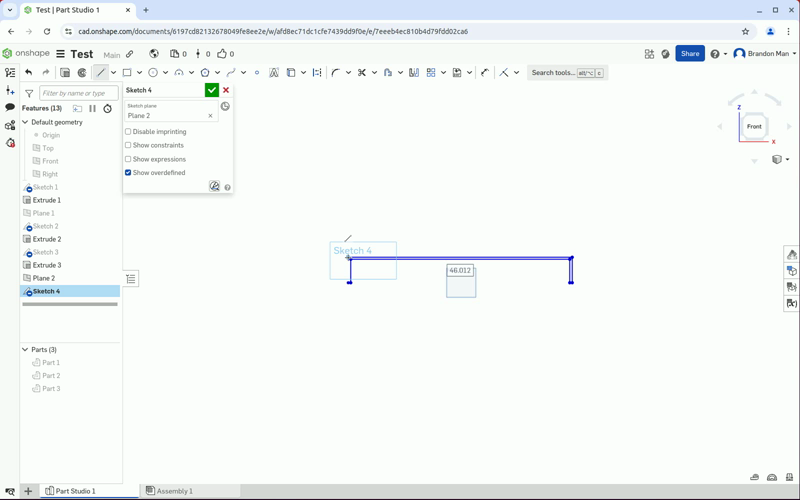
key_up(shift)
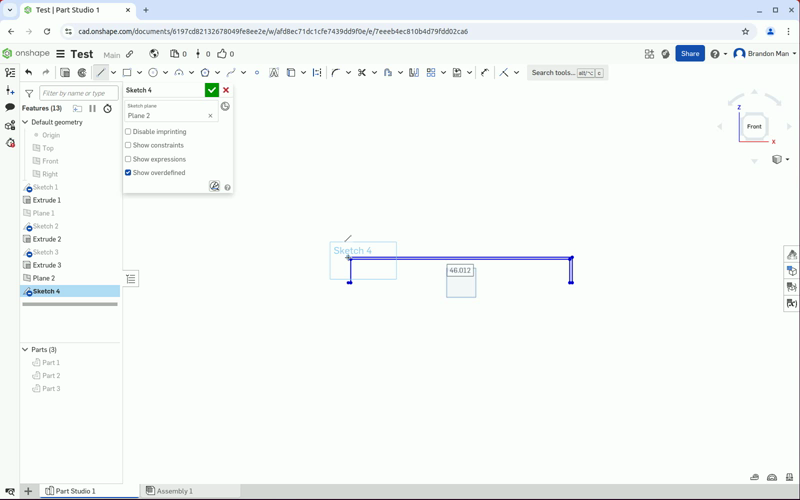
mouse_move(378, 257)
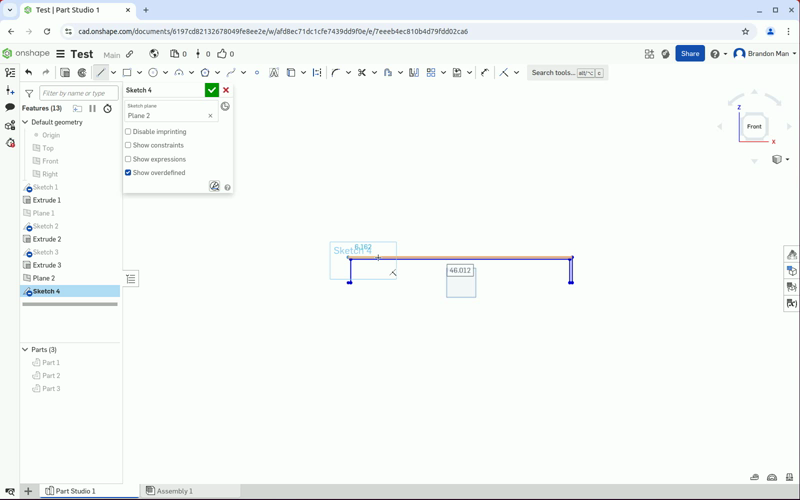
key_down(shift)
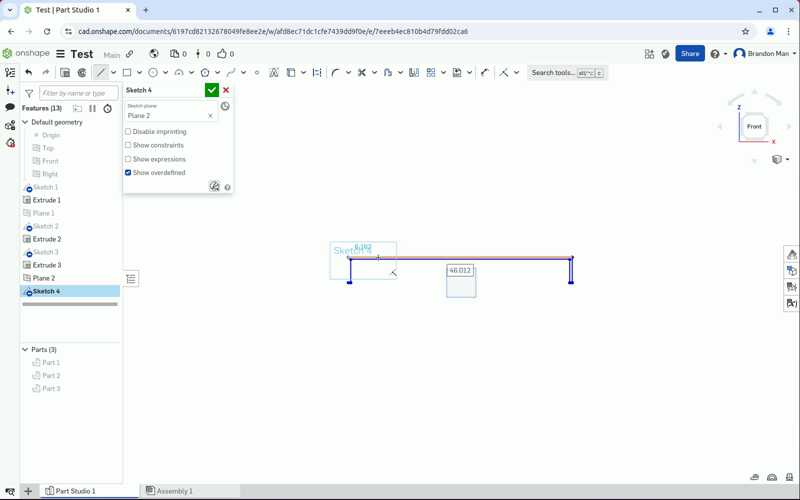
mouse_move(348, 282)
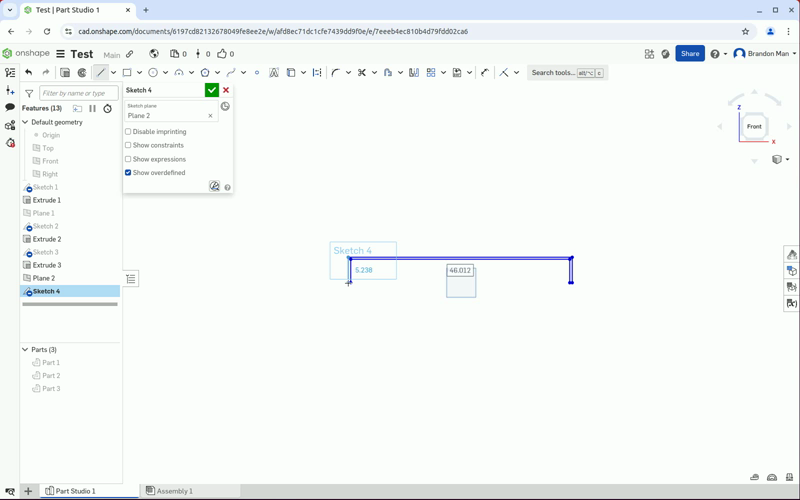
scroll(6)
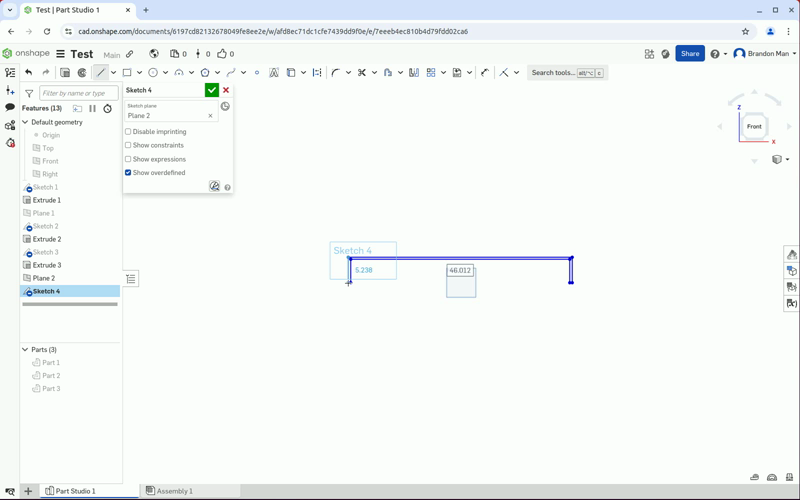
scroll(6)
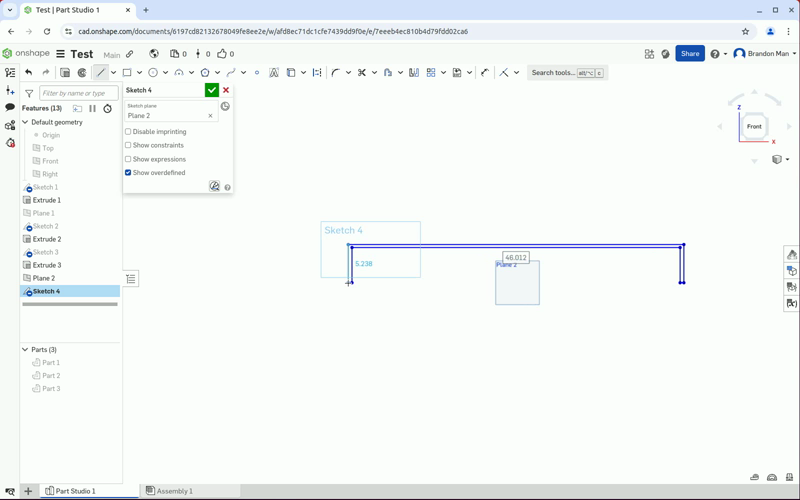
scroll(6)
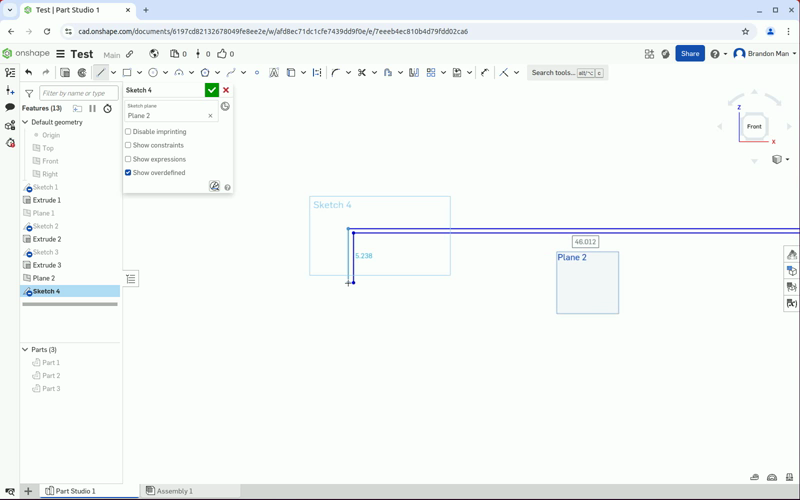
scroll(6)
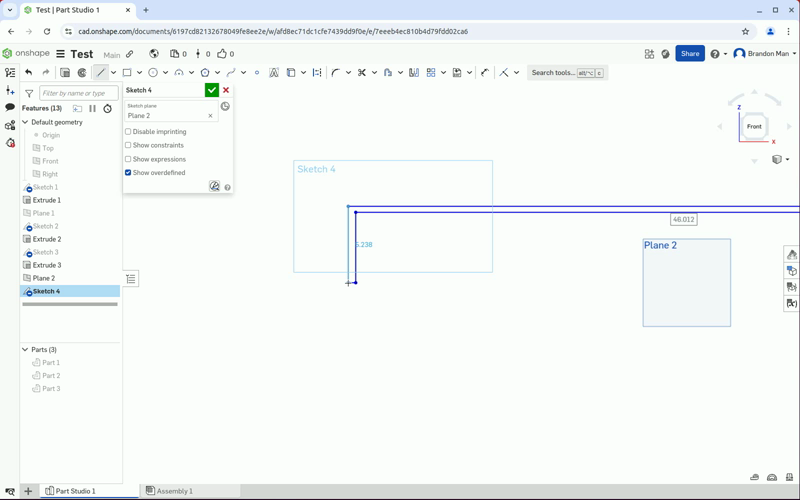
scroll(6)
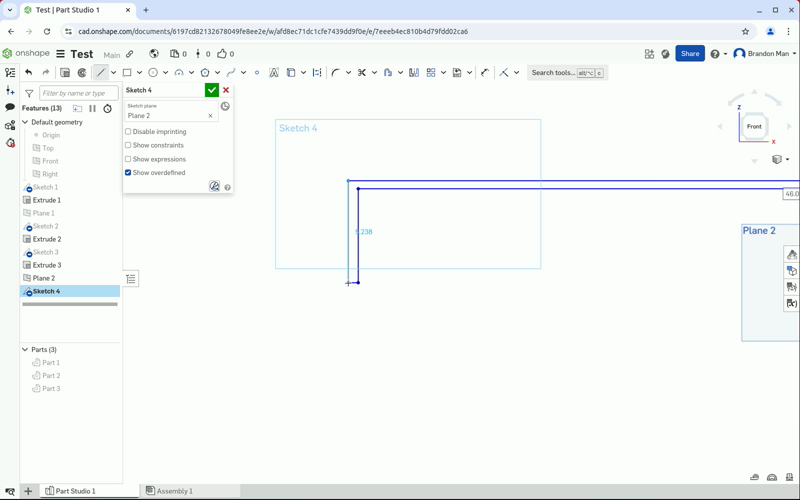
scroll(6)
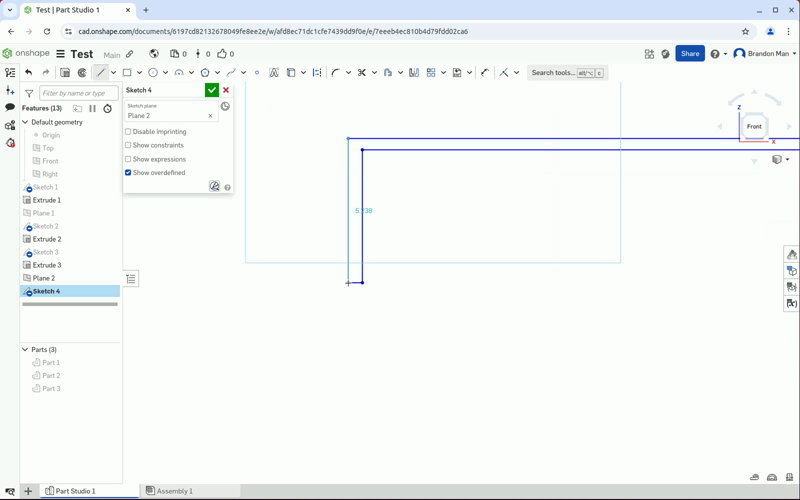
scroll(6)
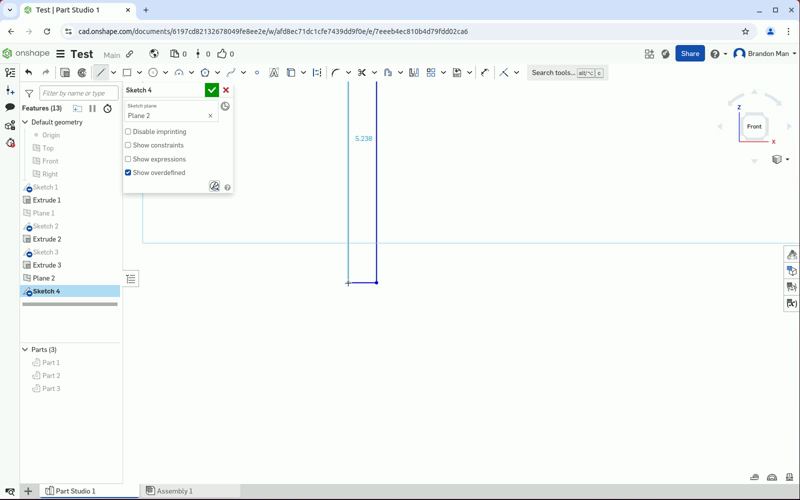
key_up(shift)
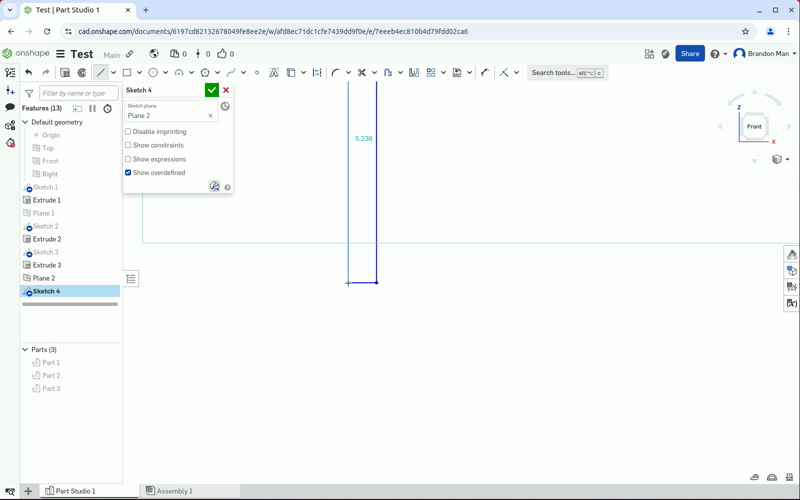
click(348, 282)
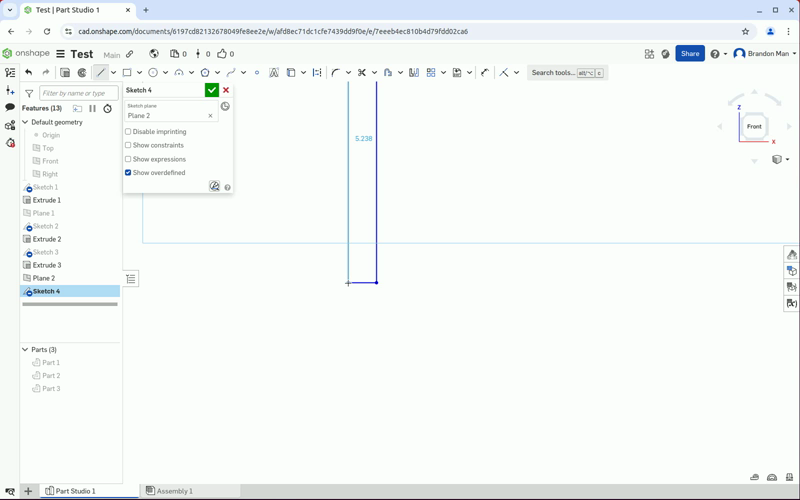
scroll(-6)
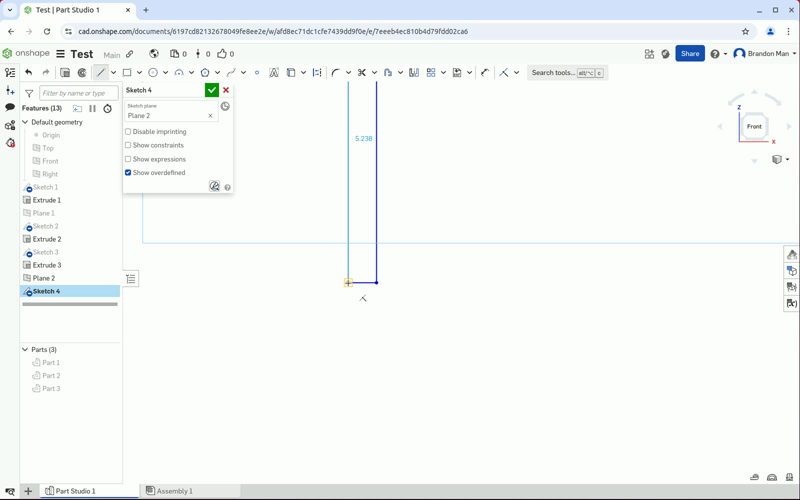
scroll(-6)
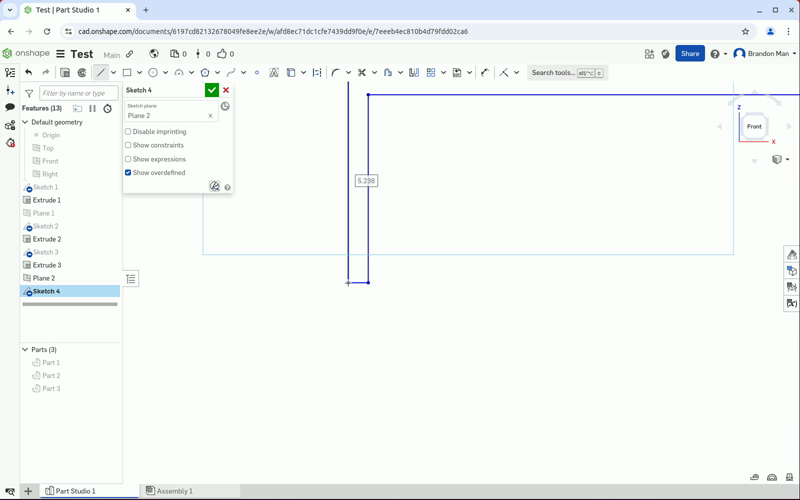
scroll(-6)
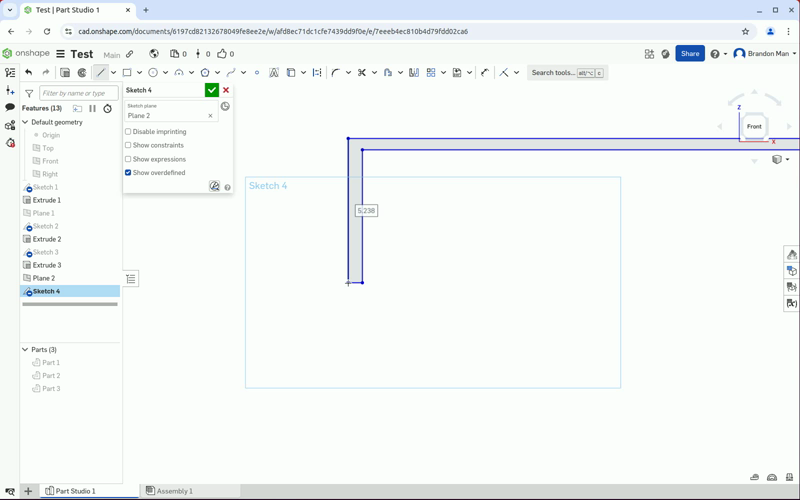
scroll(-6)
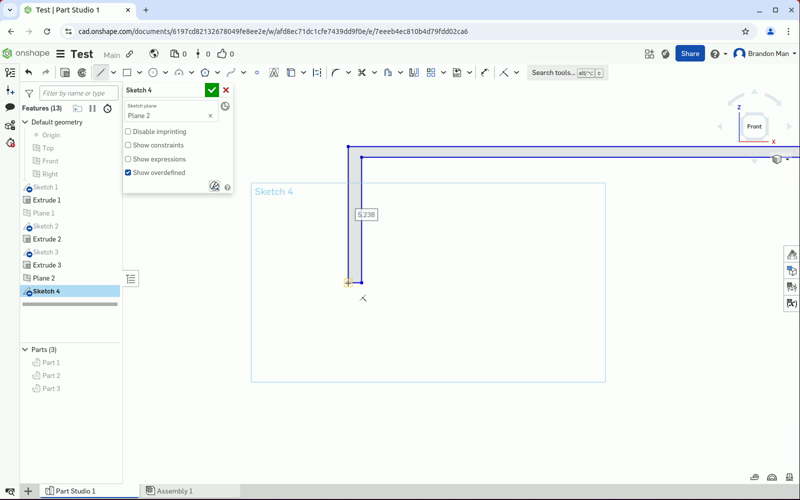
scroll(-6)
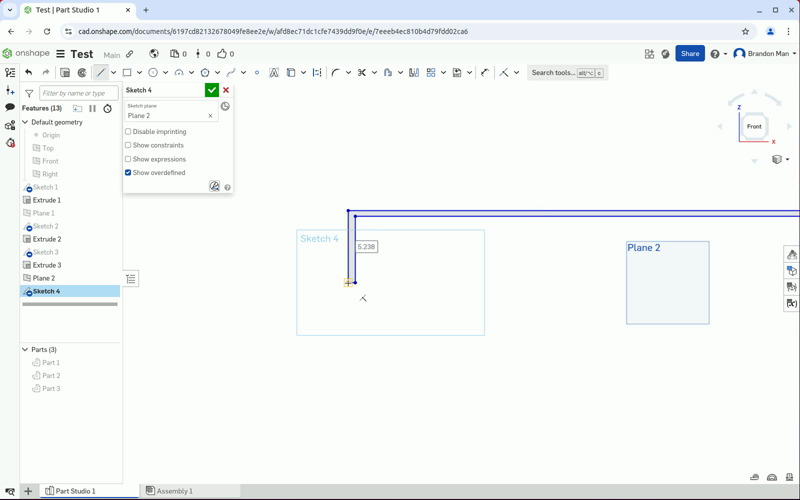
scroll(-6)
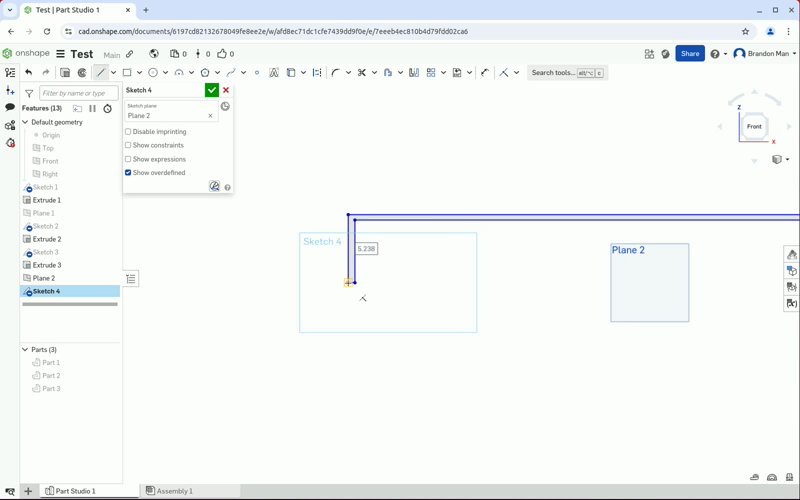
scroll(-6)
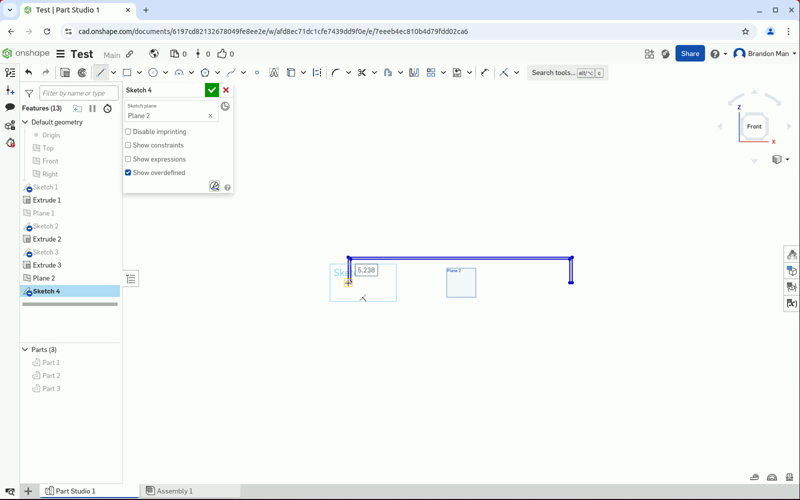
key(esc)
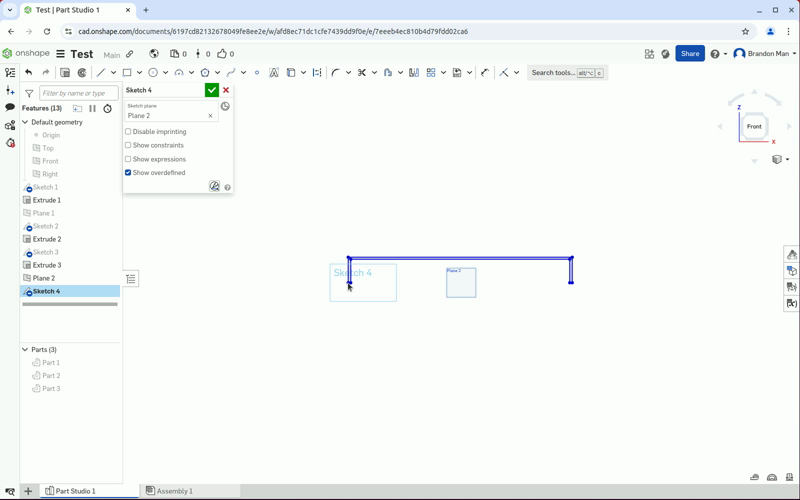
mouse_move(349, 281)
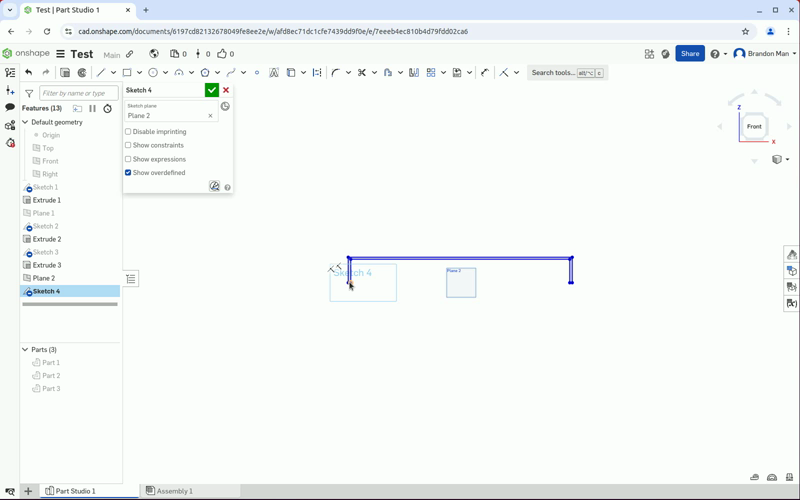
scroll(6)
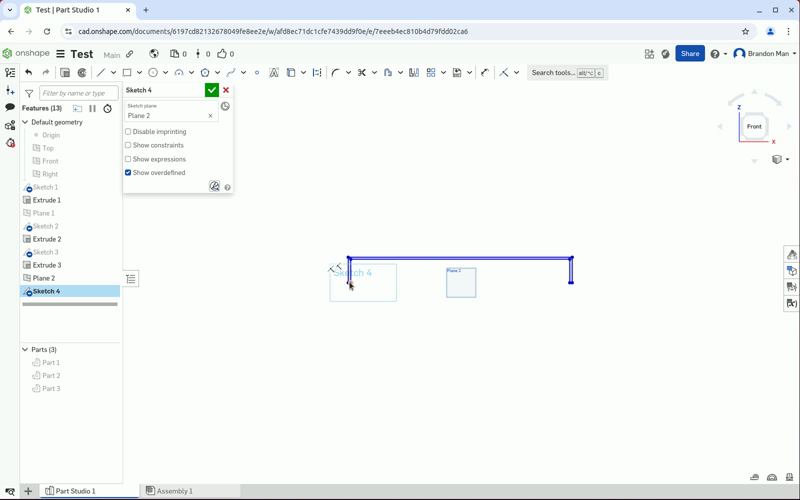
scroll(6)
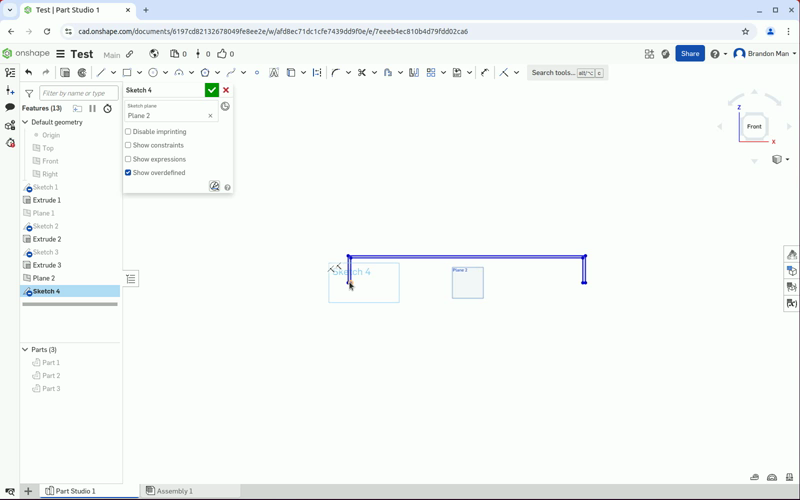
scroll(6)
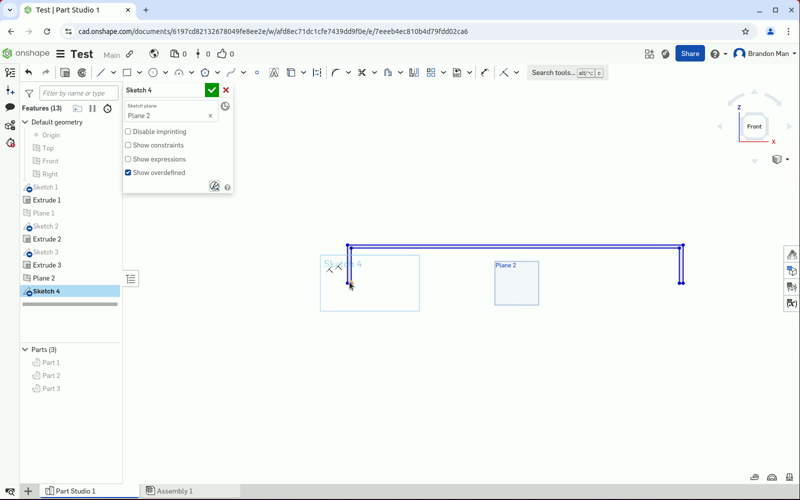
scroll(6)
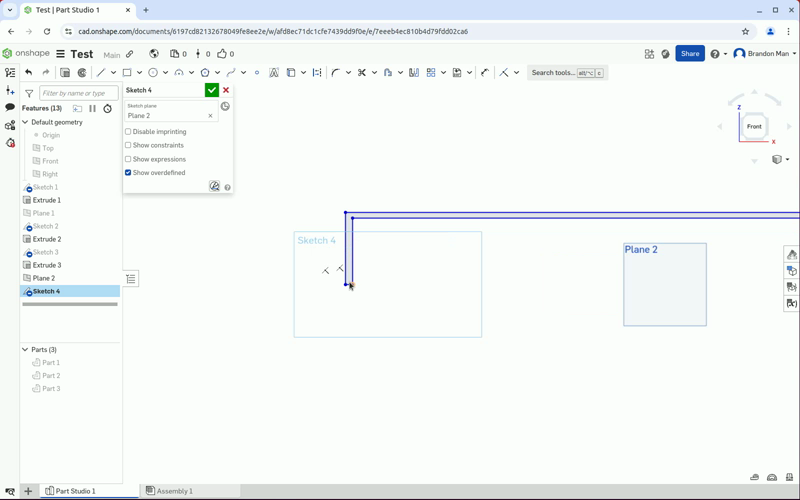
scroll(6)
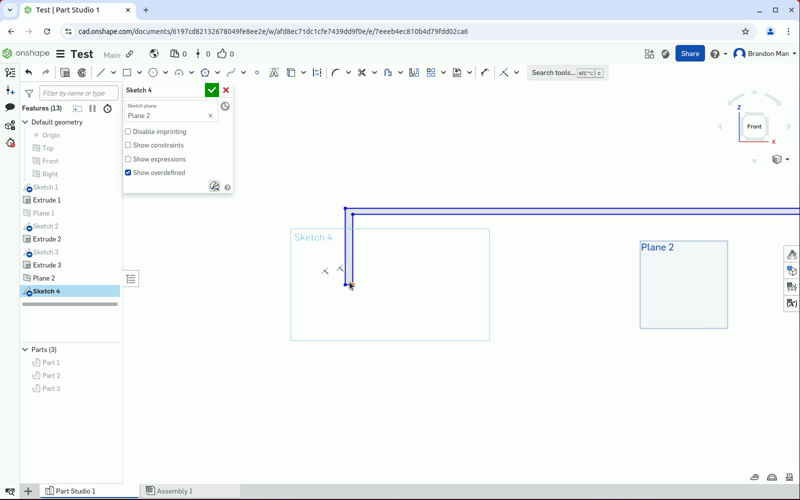
scroll(6)
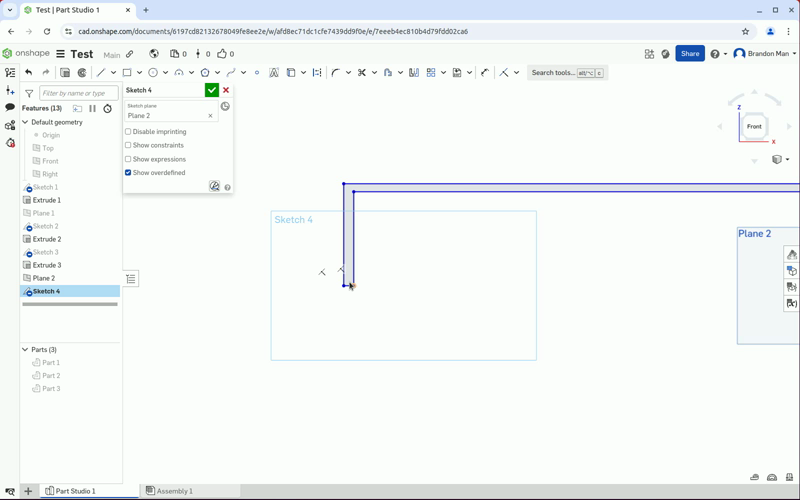
scroll(6)
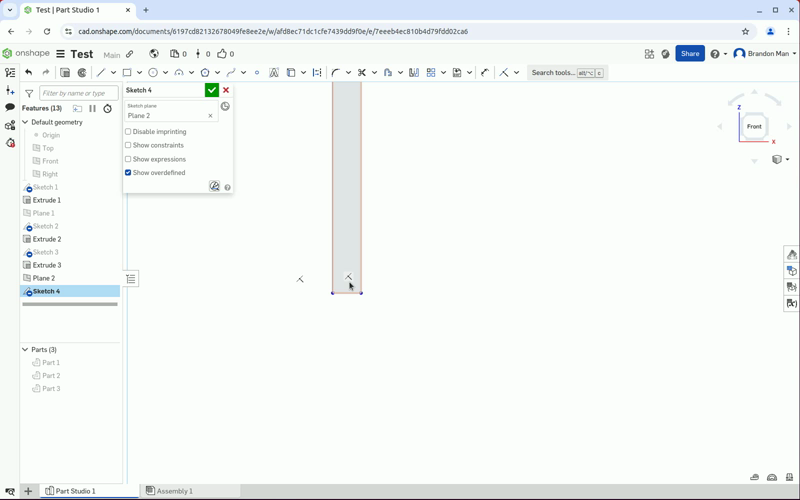
click(349, 281)
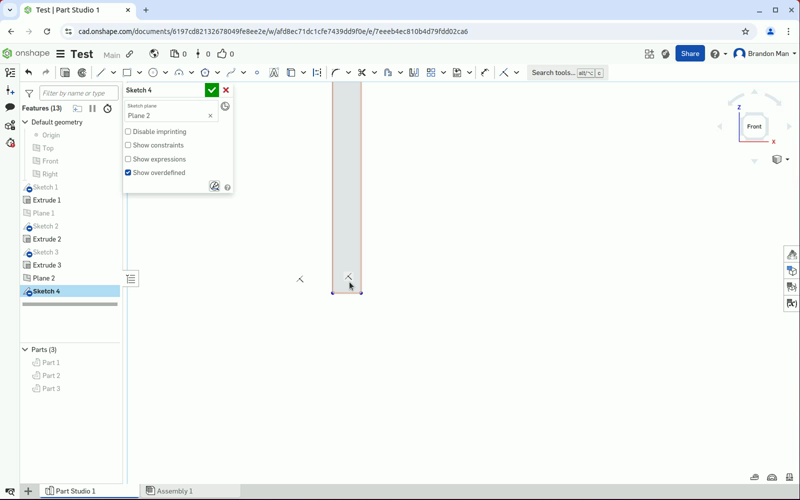
scroll(-6)
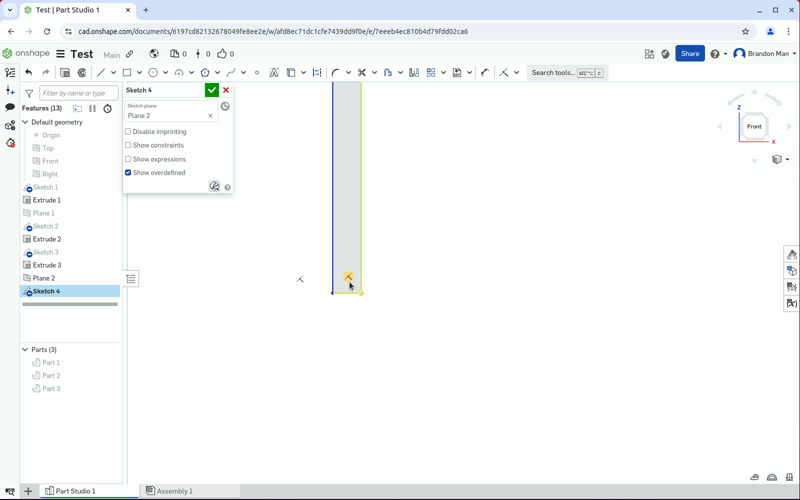
scroll(-6)
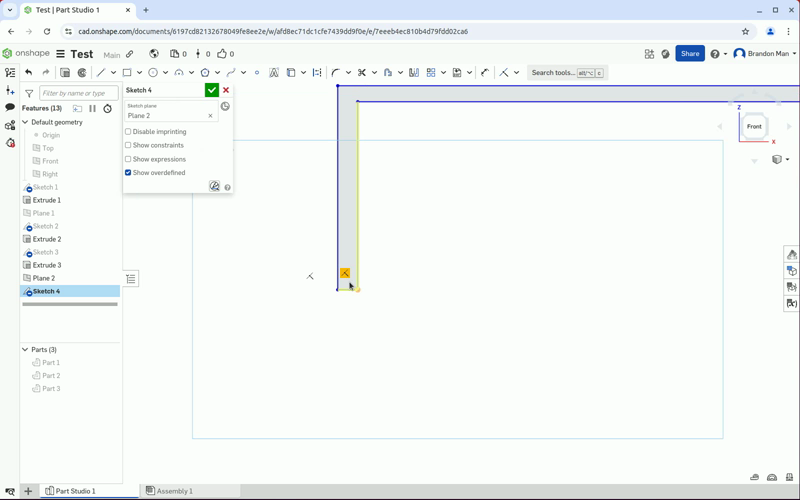
scroll(-6)
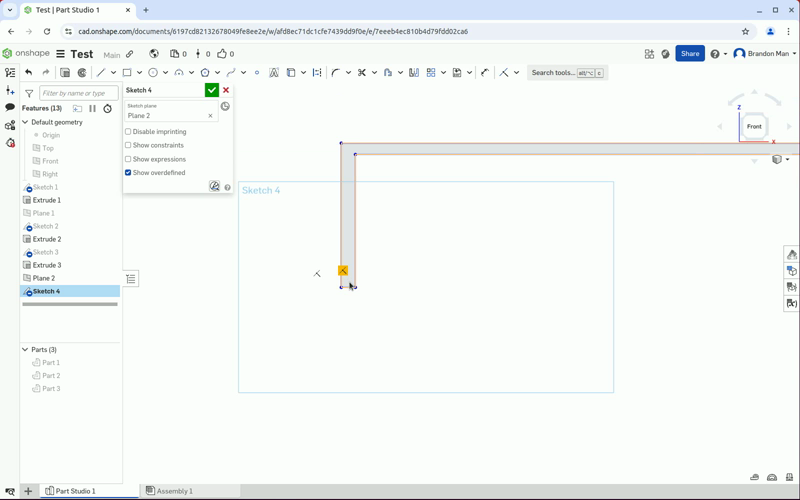
scroll(-6)
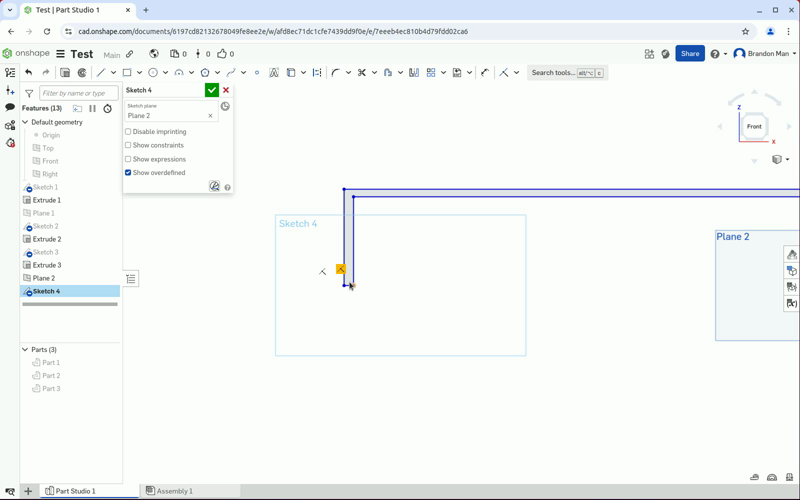
scroll(-6)
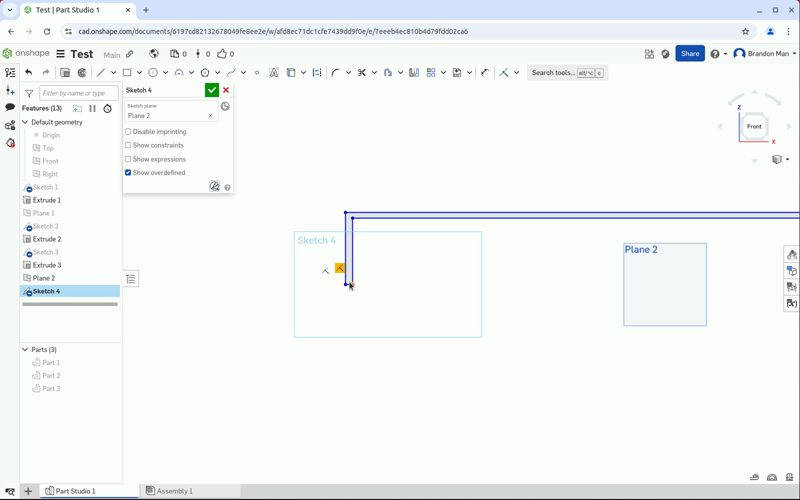
scroll(-6)
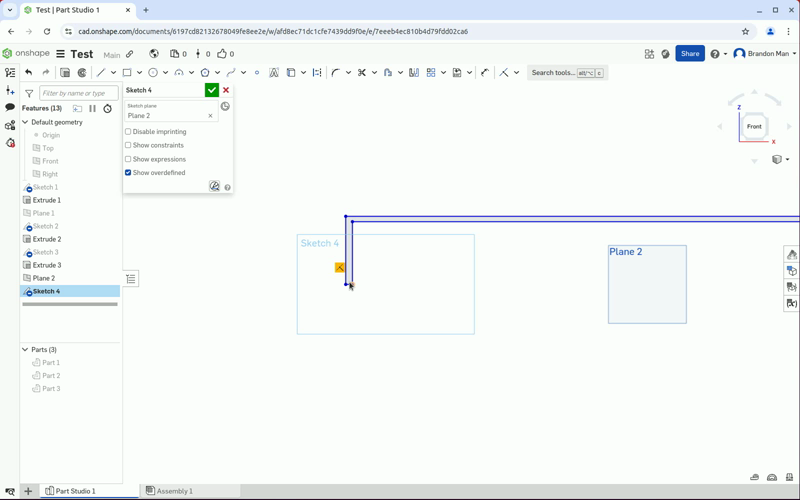
scroll(-6)
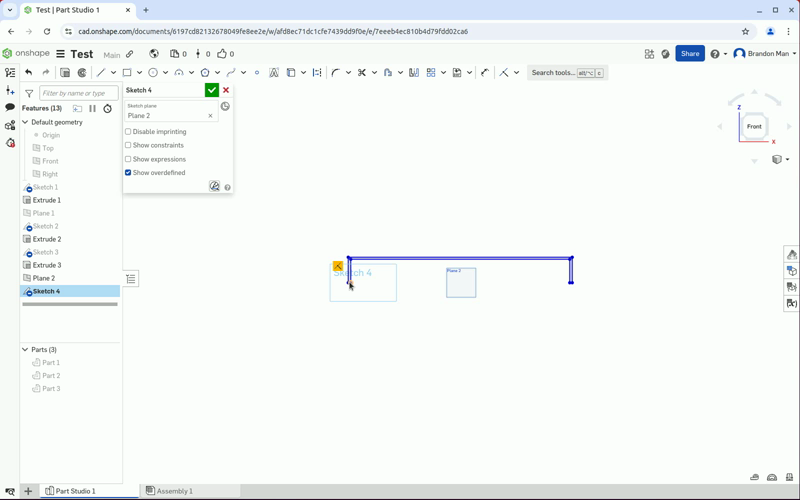
mouse_move(73, 352)
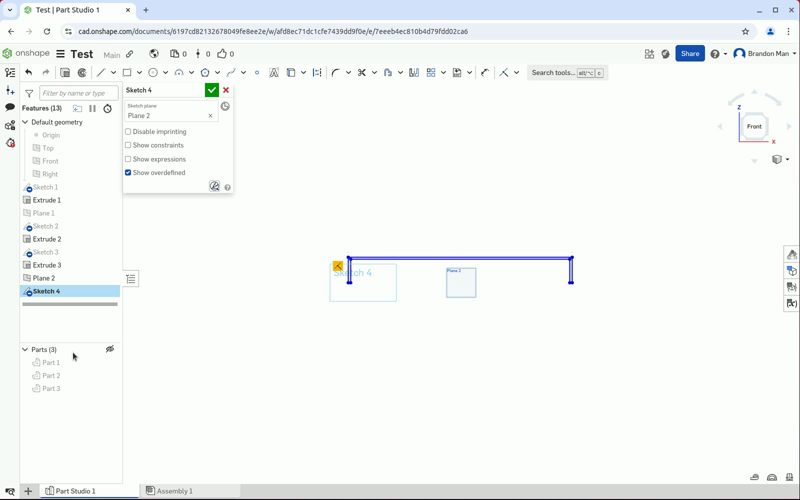
key(shift+y)
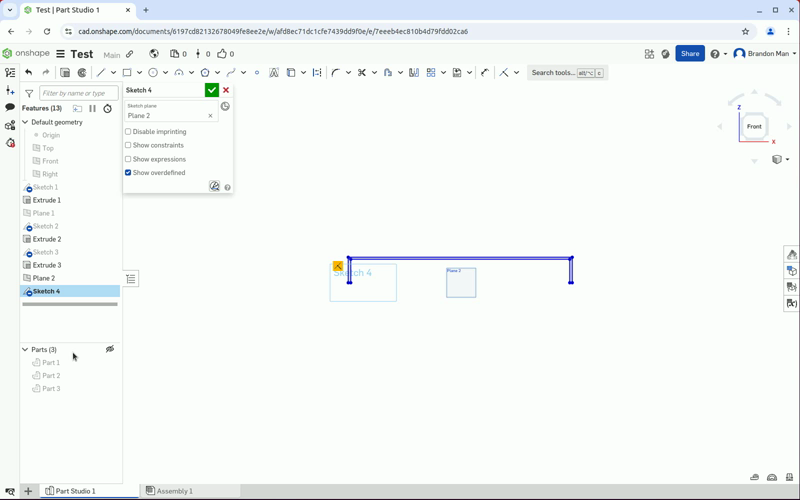
key(shift+e)
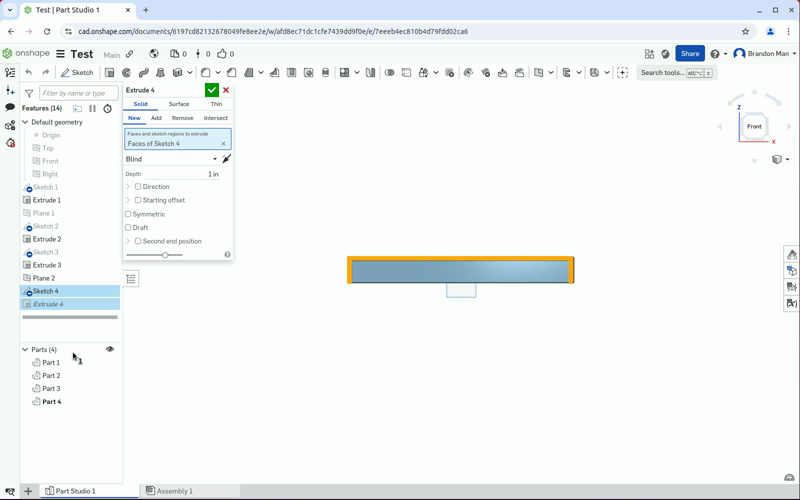
mouse_move(143, 106)
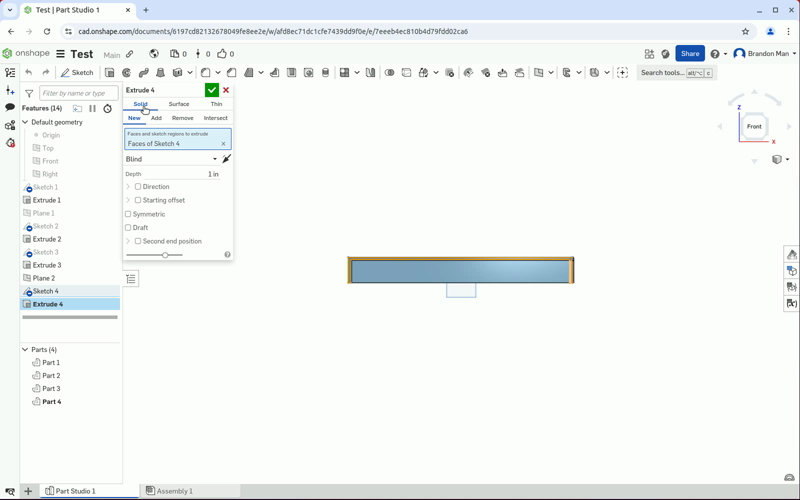
click(143, 106)
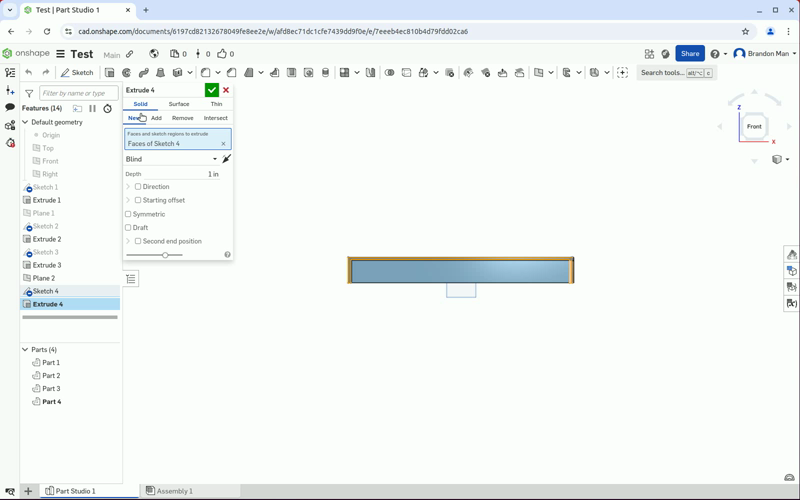
mouse_move(137, 120)
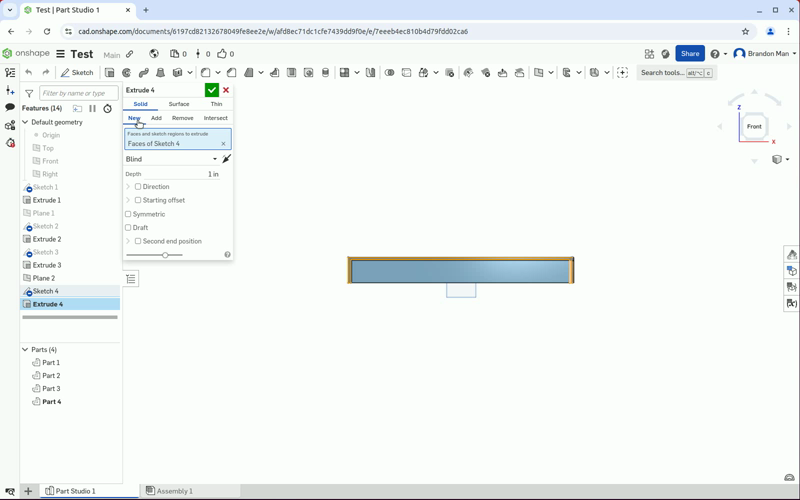
click(137, 120)
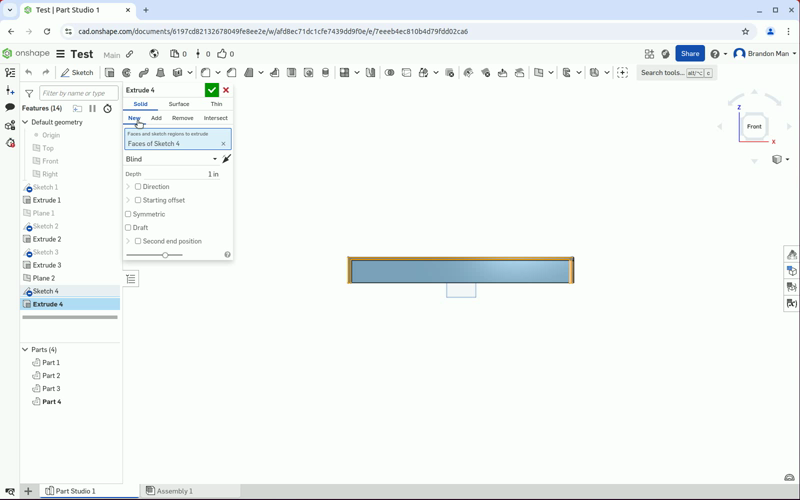
key(tab, 4)
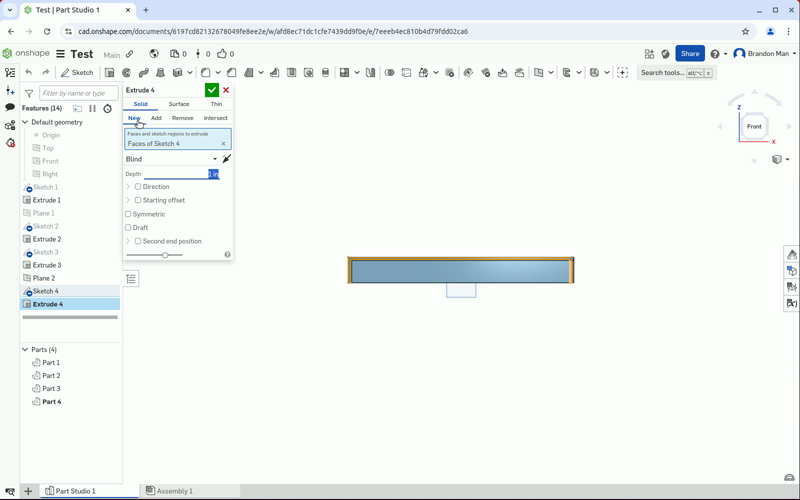
text(0.722)
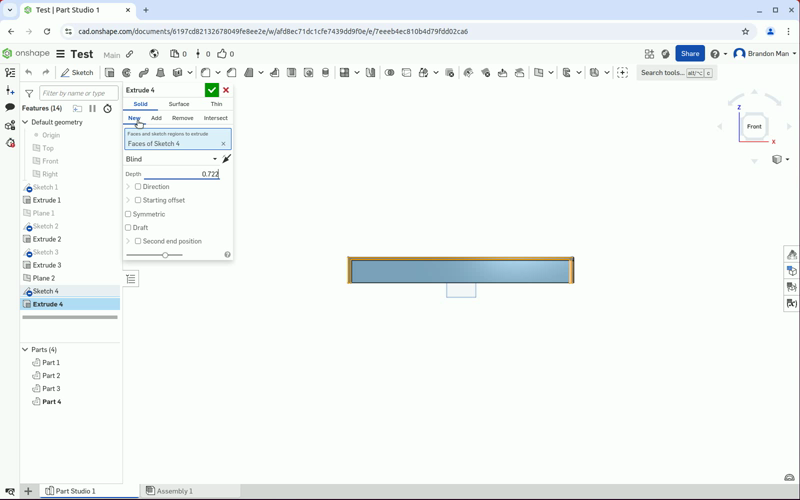
key(enter)
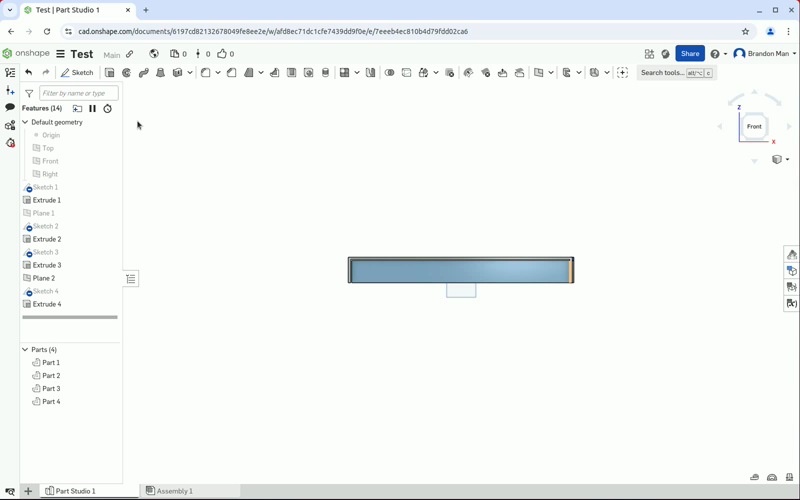
key(shift+h)
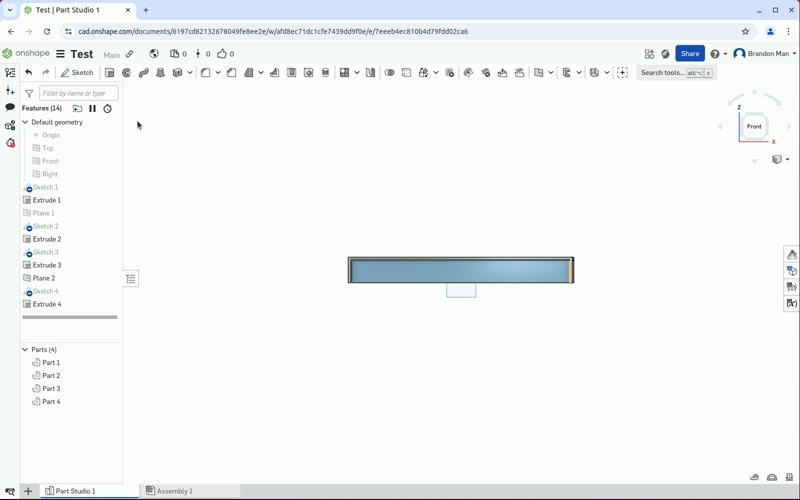
key(shift+h)
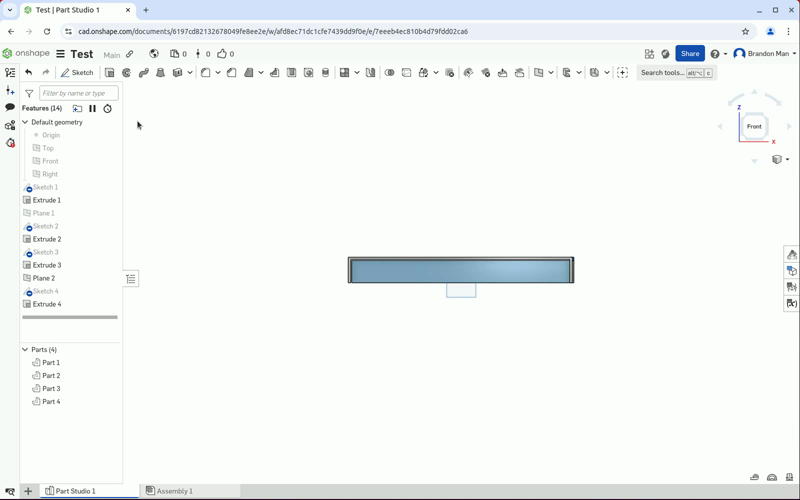
mouse_move(73, 189)
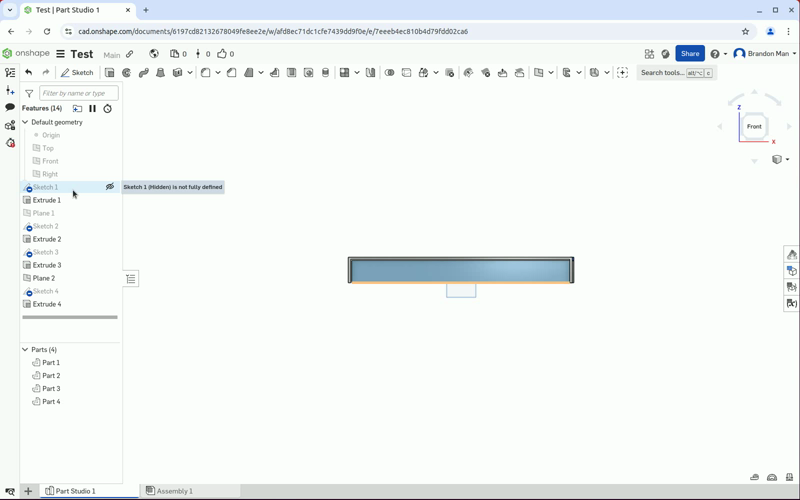
click(73, 189)
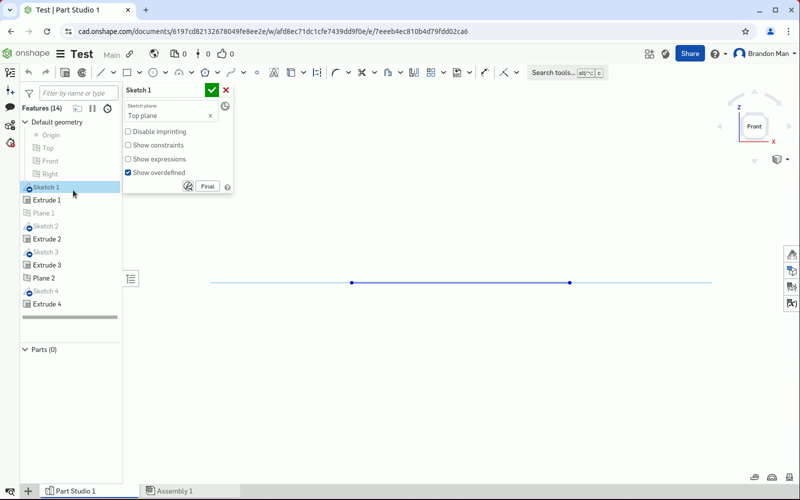
mouse_move(229, 92)
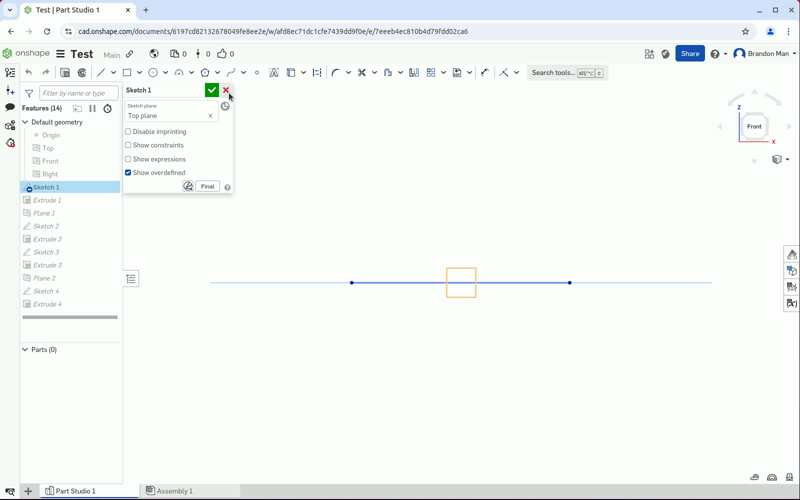
click(229, 92)
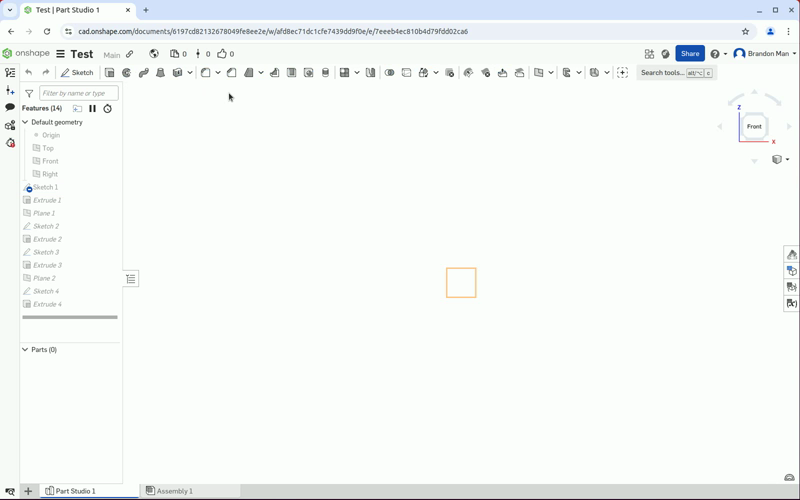
key(shift+s)
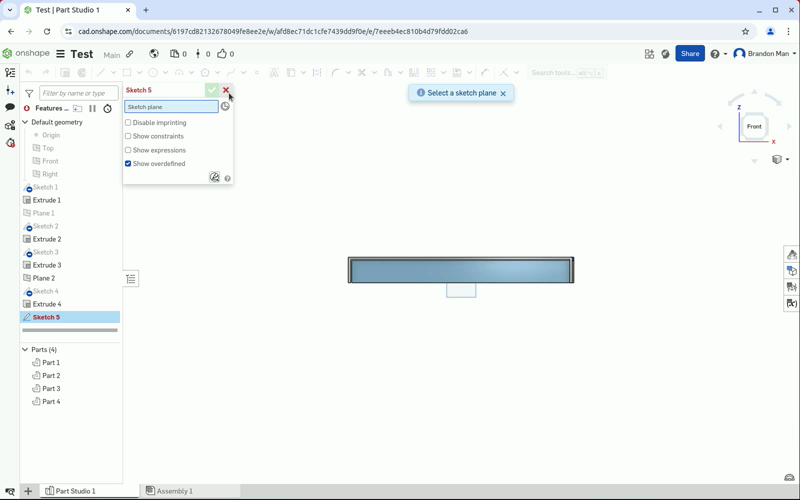
mouse_move(73, 280)
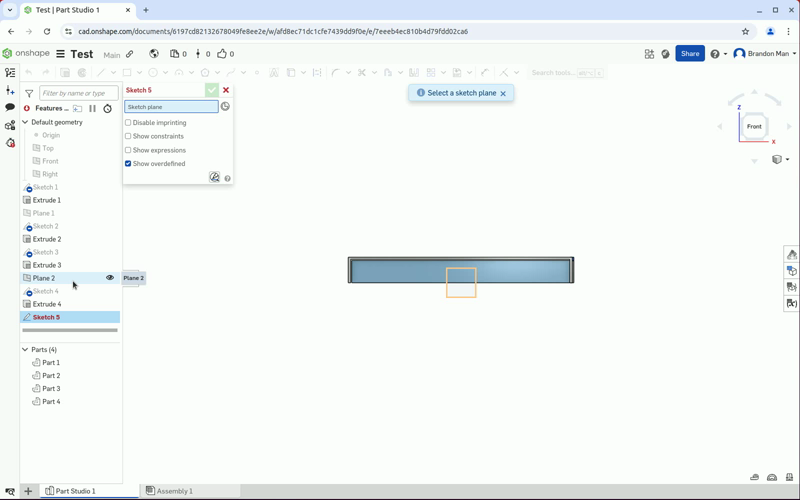
click(73, 280)
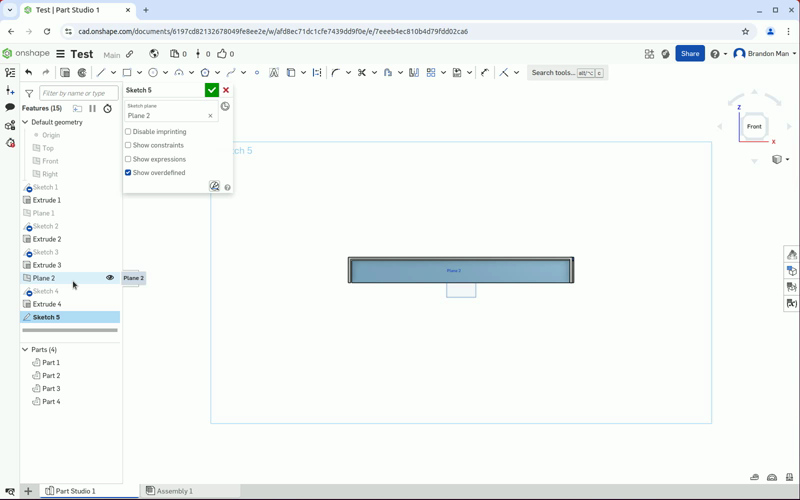
mouse_move(73, 352)
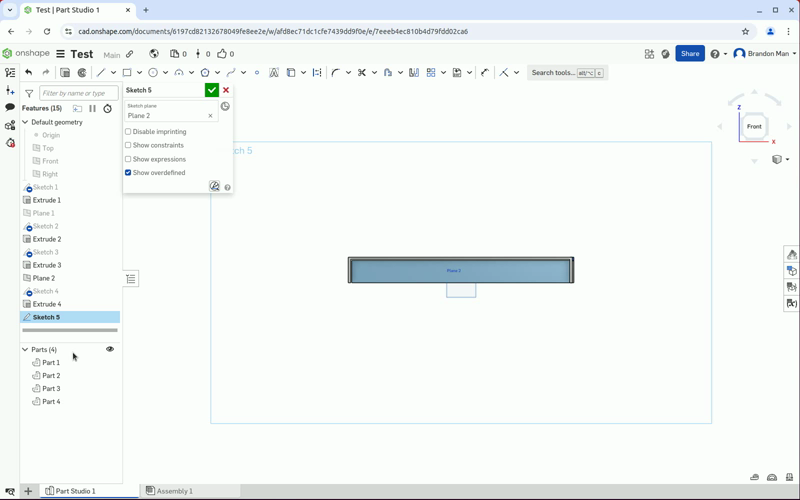
key(y)
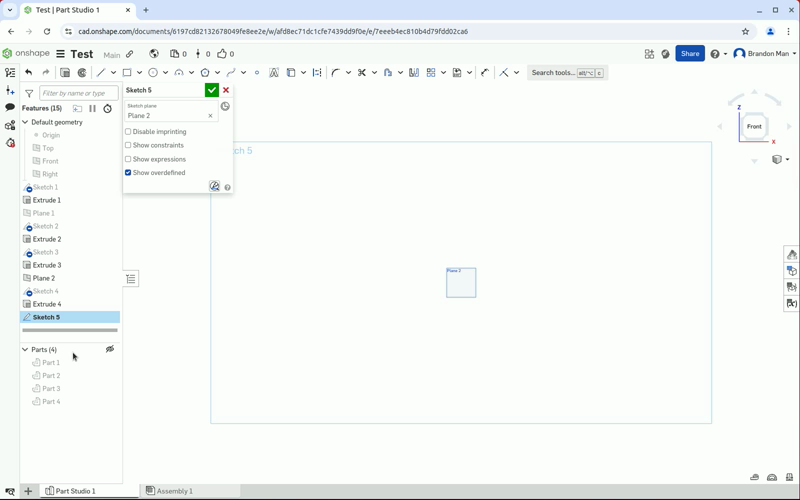
key(l)
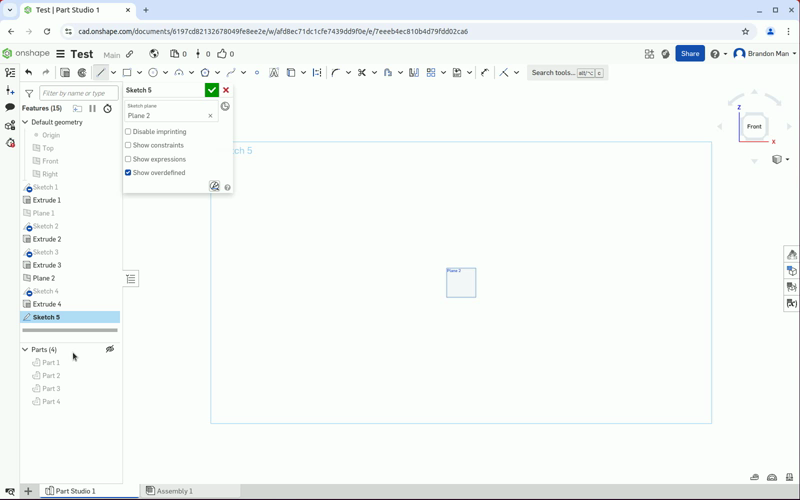
key_down(shift)
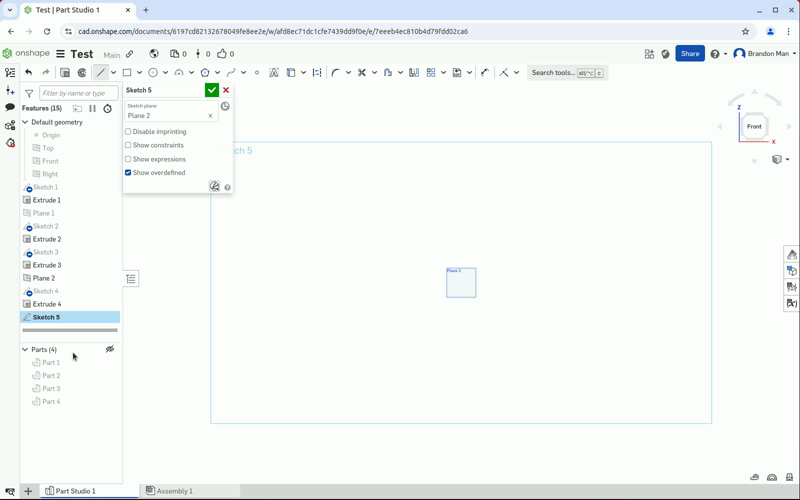
mouse_move(351, 282)
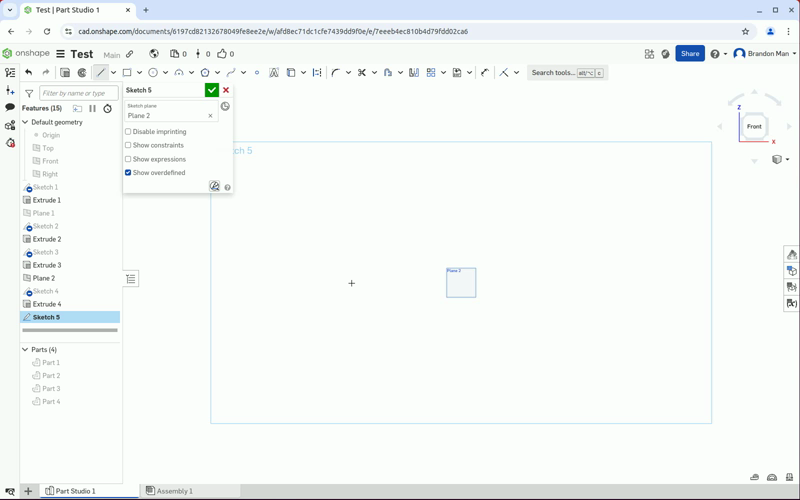
click(351, 282)
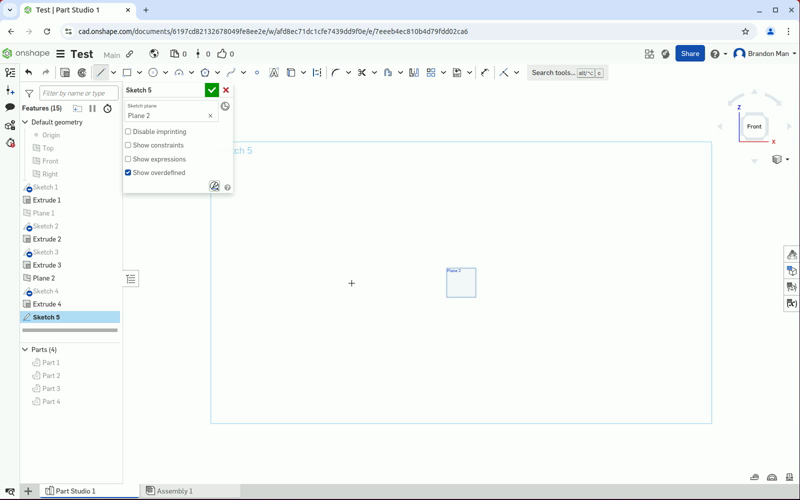
key_up(shift)
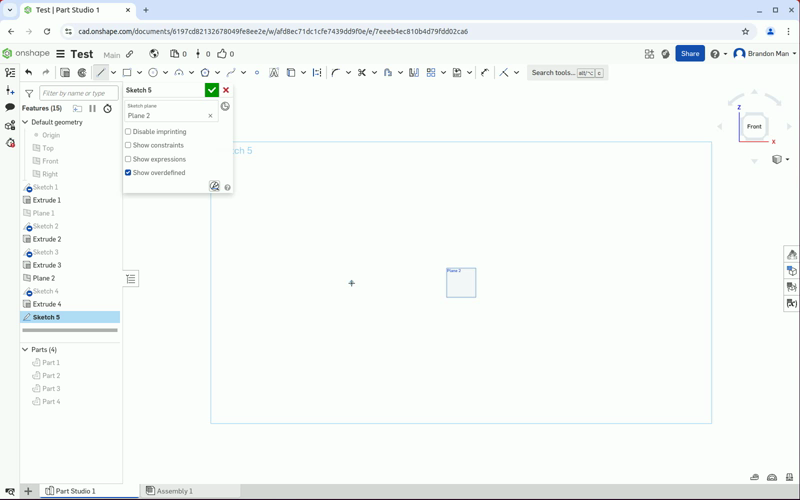
key_down(shift)
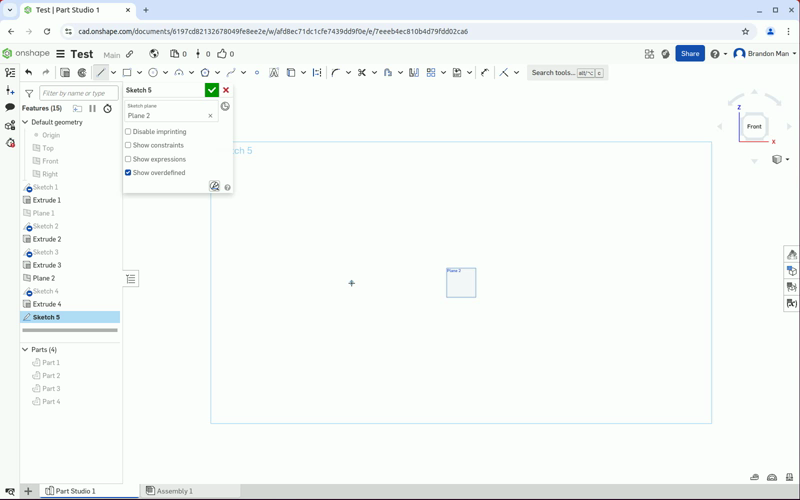
mouse_move(569, 282)
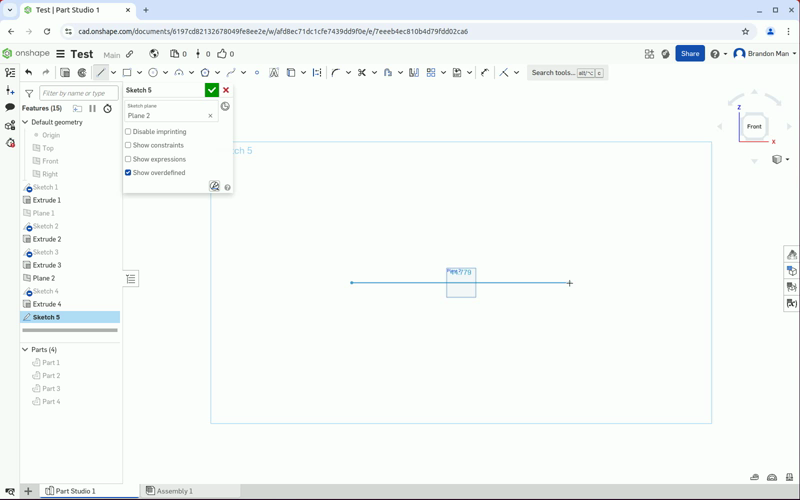
click(569, 282)
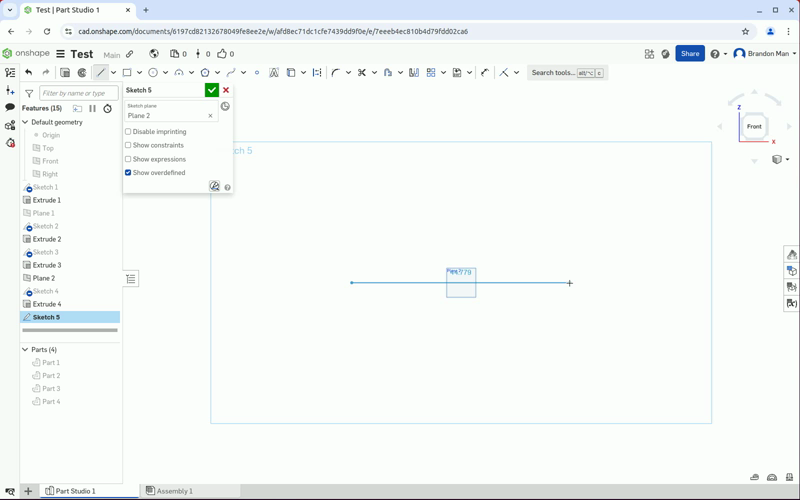
key_up(shift)
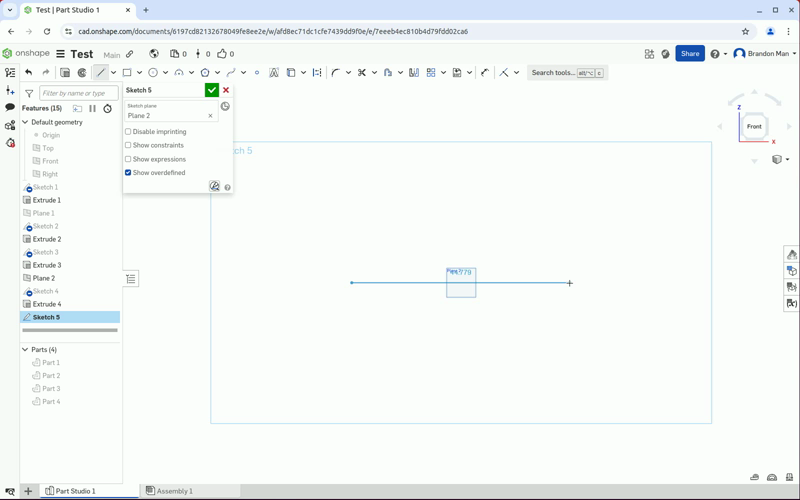
key_down(shift)
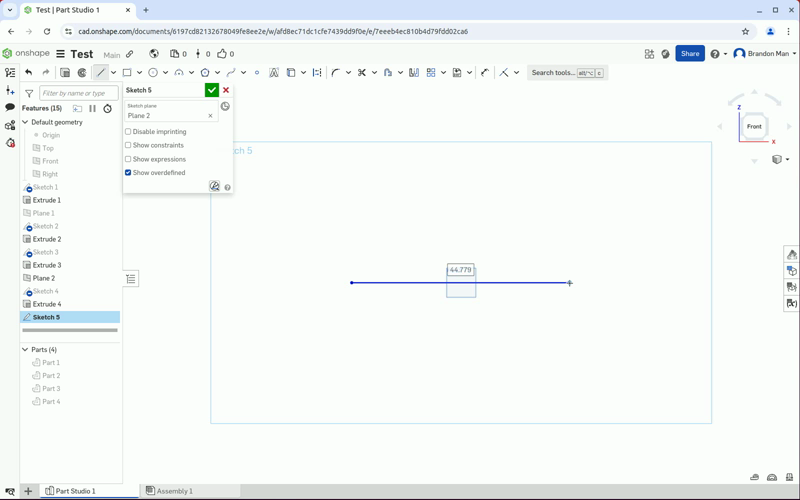
mouse_move(589, 282)
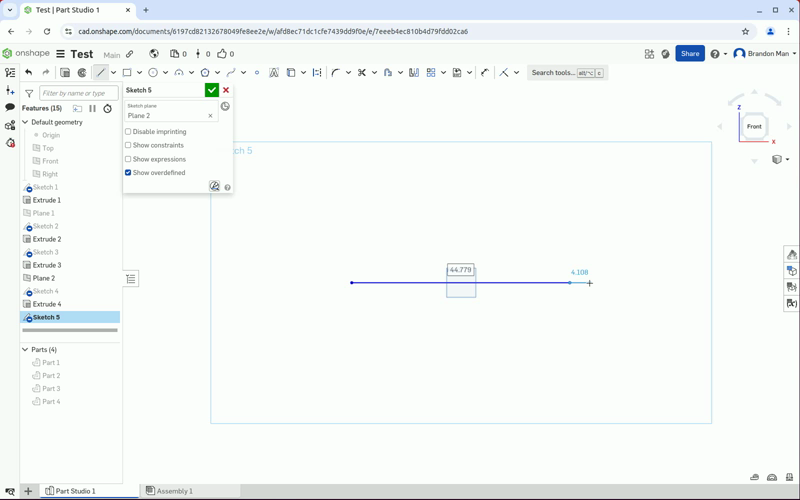
mouse_move(569, 260)
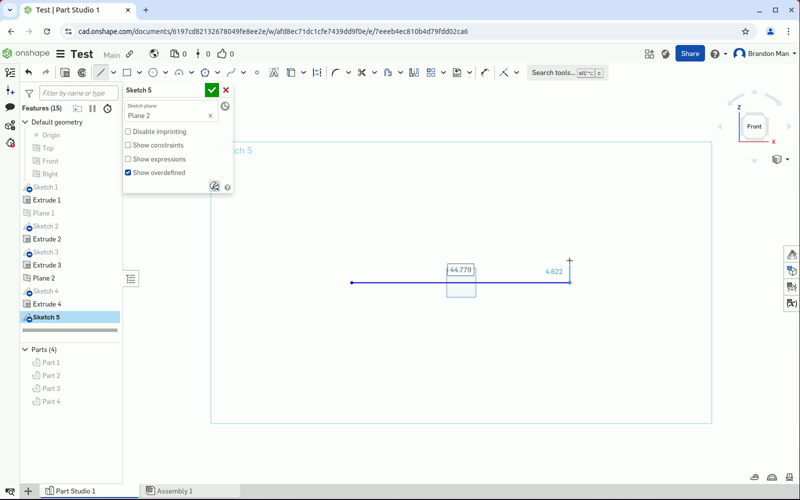
click(569, 260)
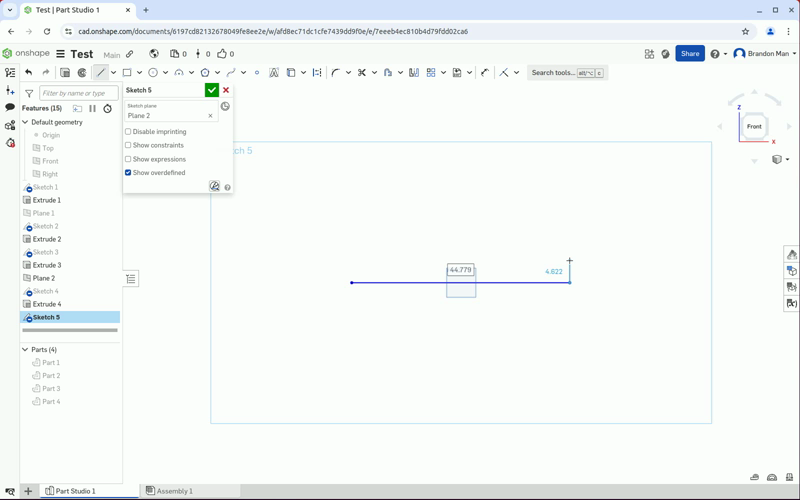
key_up(shift)
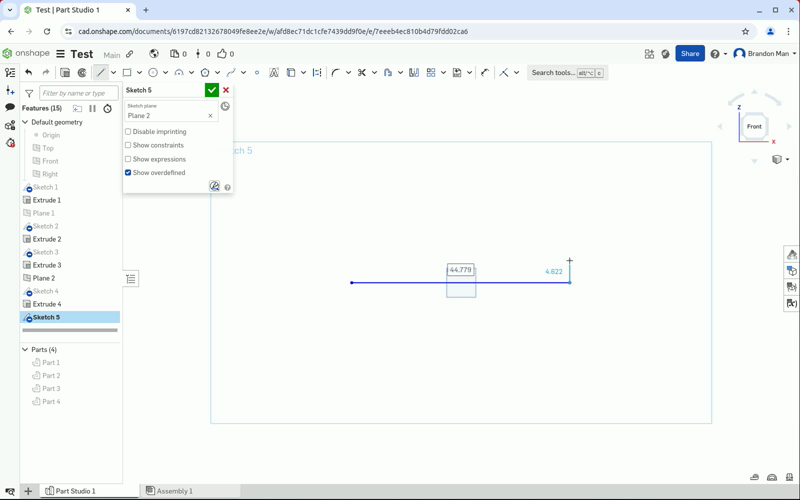
key_down(shift)
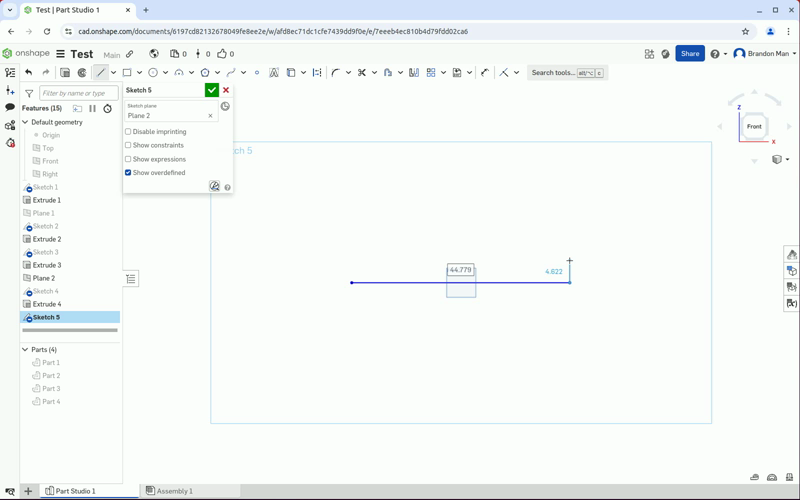
mouse_move(351, 260)
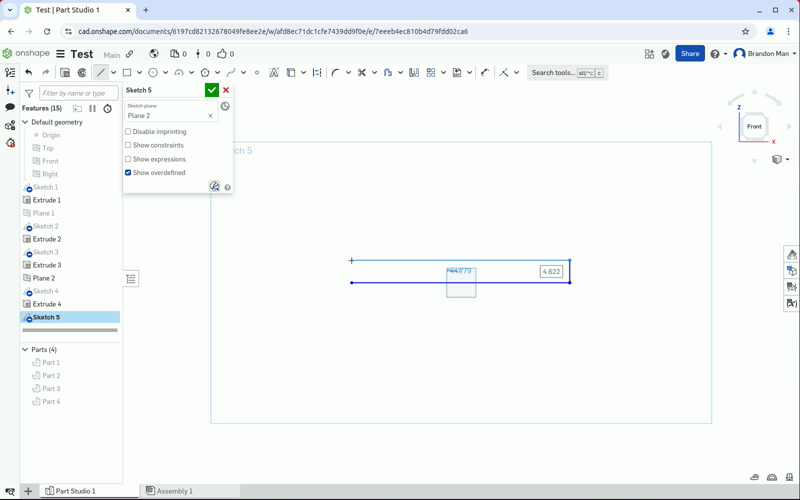
click(351, 260)
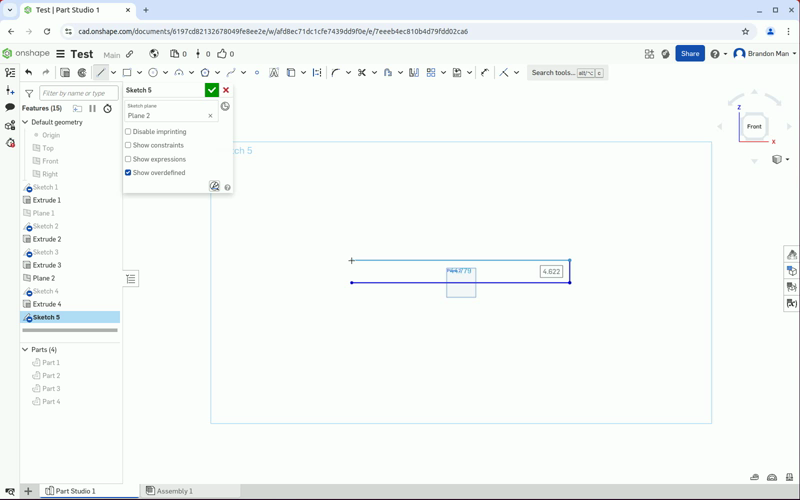
key_up(shift)
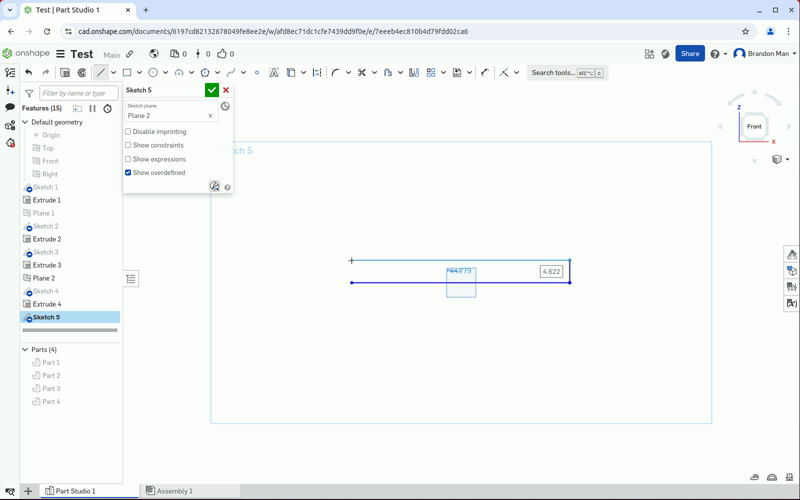
mouse_move(381, 260)
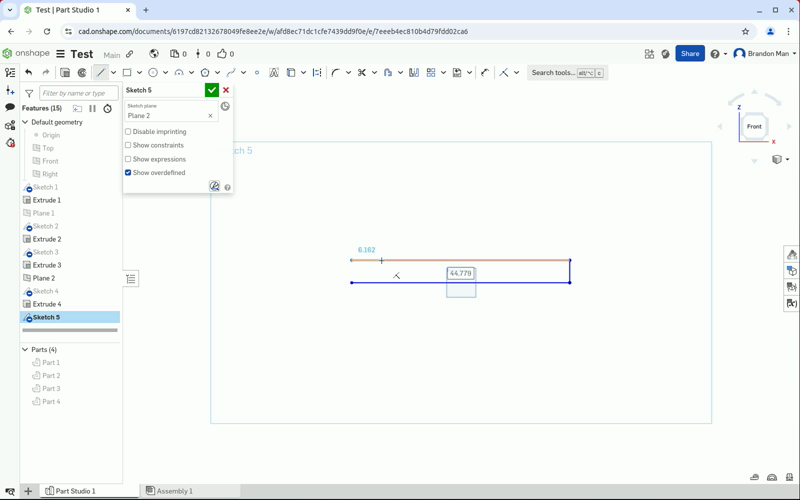
key_down(shift)
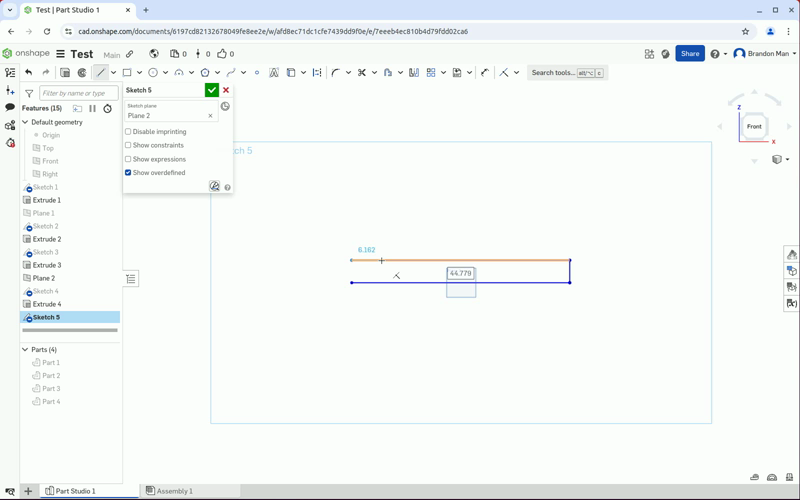
mouse_move(351, 282)
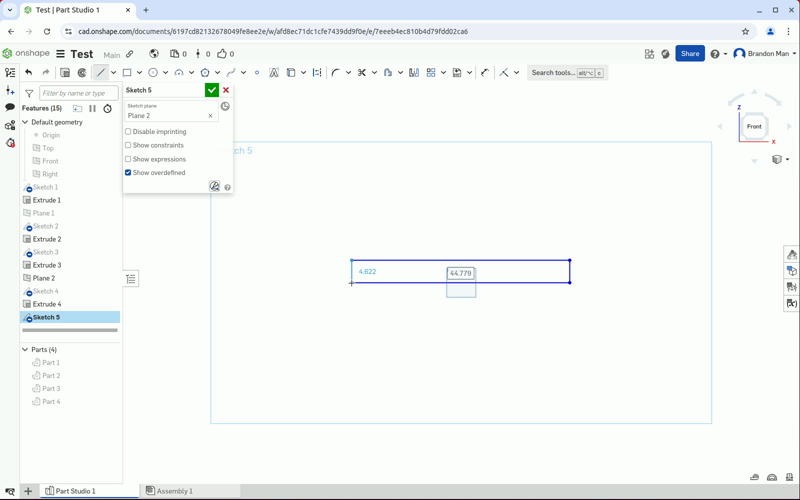
key_up(shift)
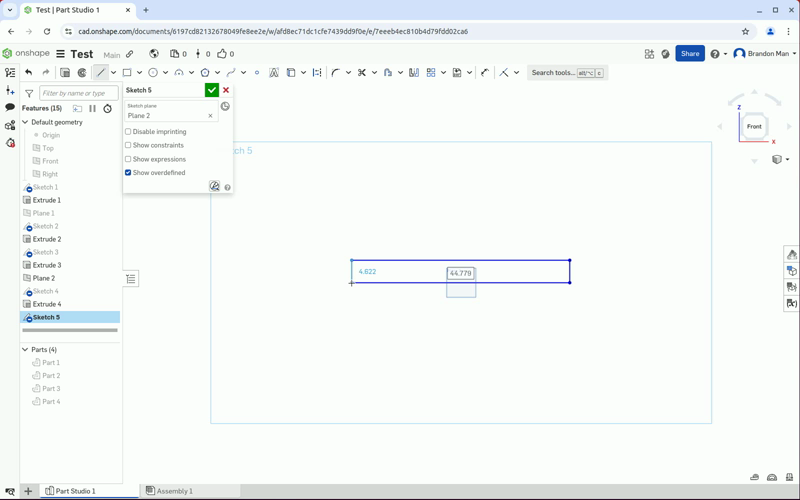
click(351, 282)
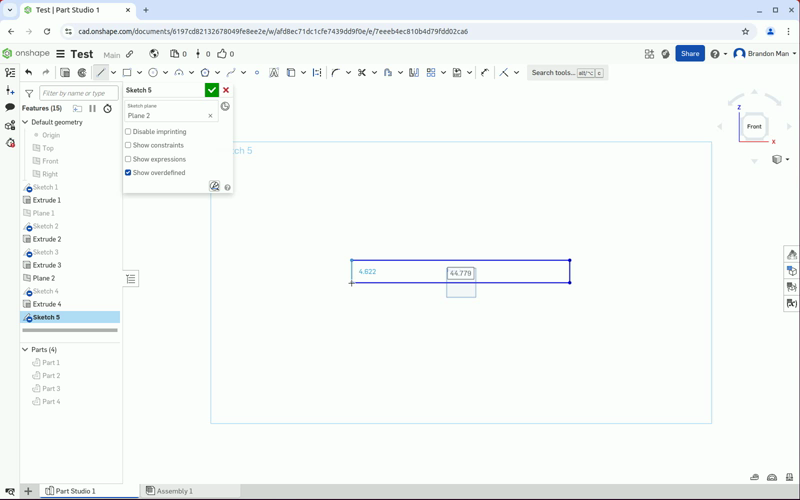
key(esc)
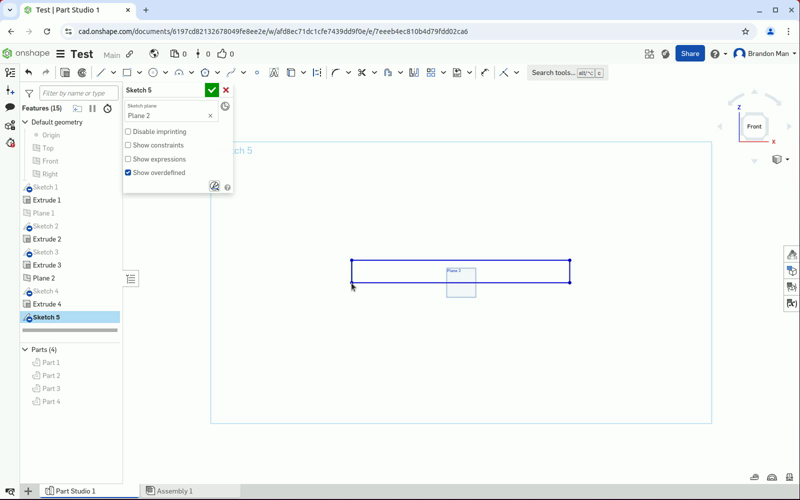
mouse_move(400, 277)
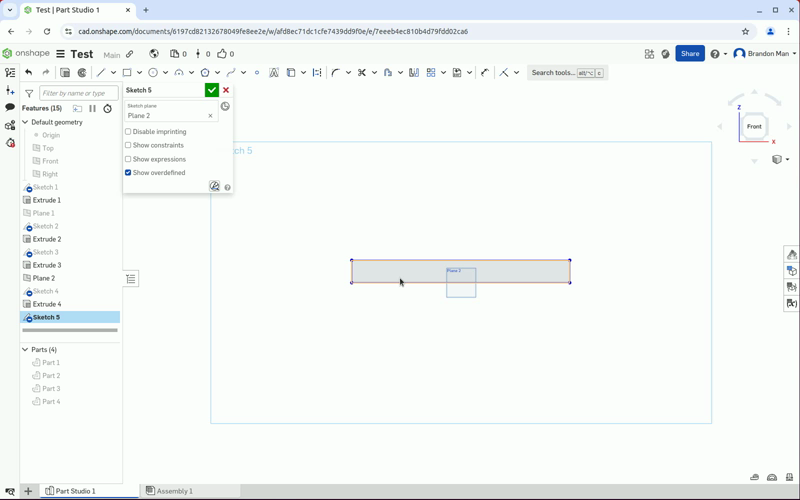
click(400, 277)
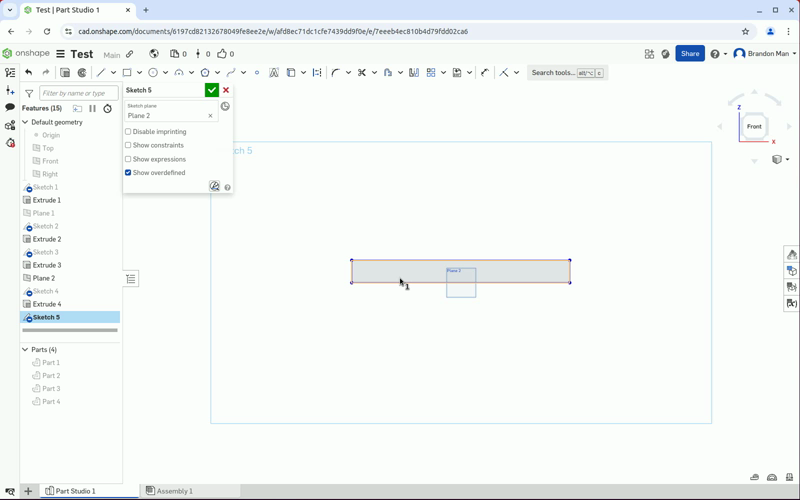
mouse_move(73, 352)
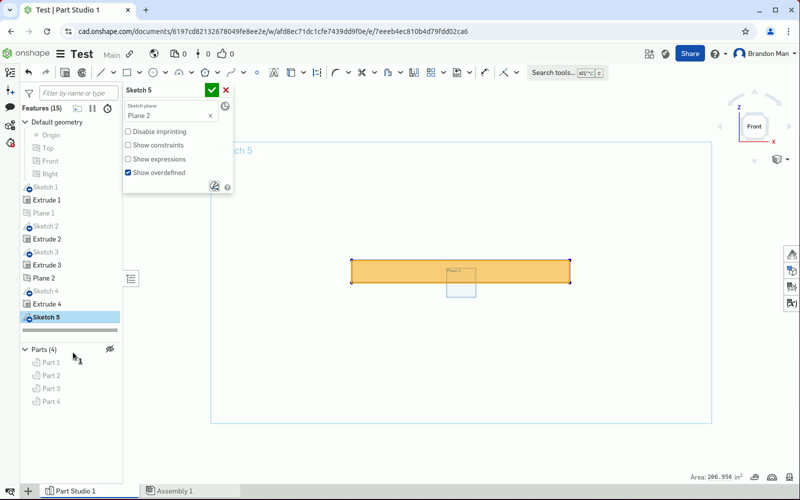
key(shift+y)
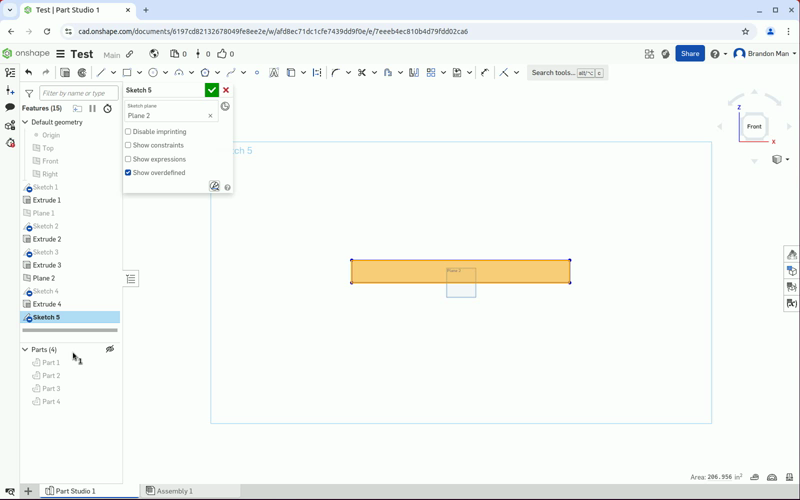
key(shift+e)
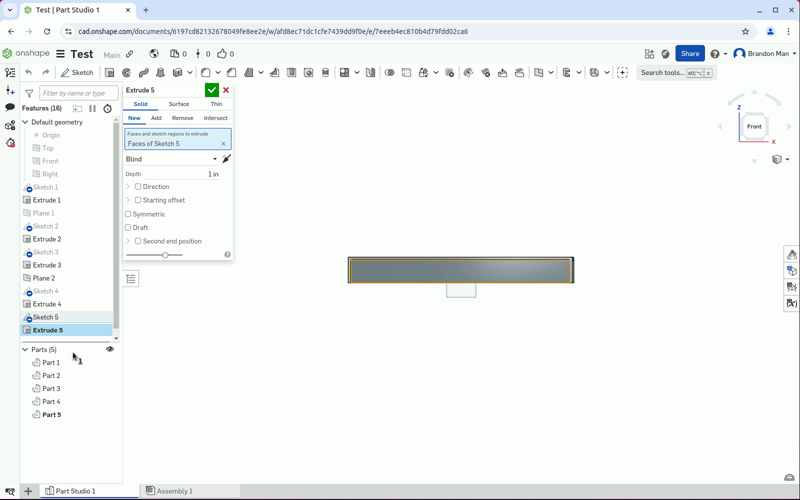
mouse_move(143, 106)
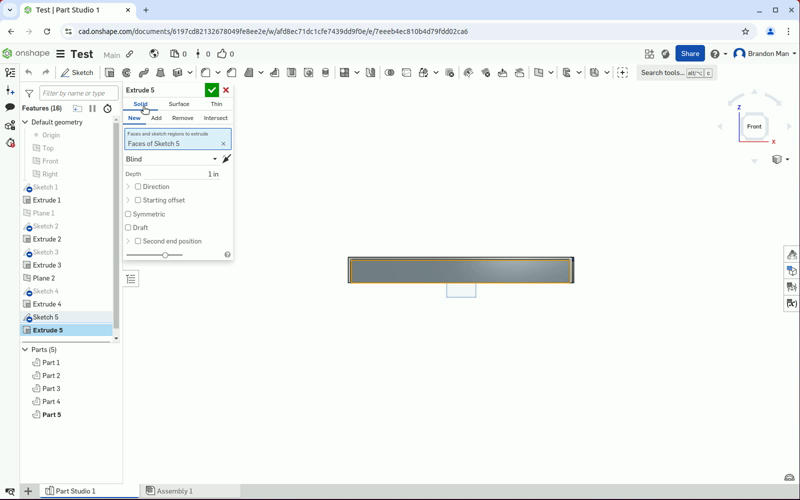
click(143, 106)
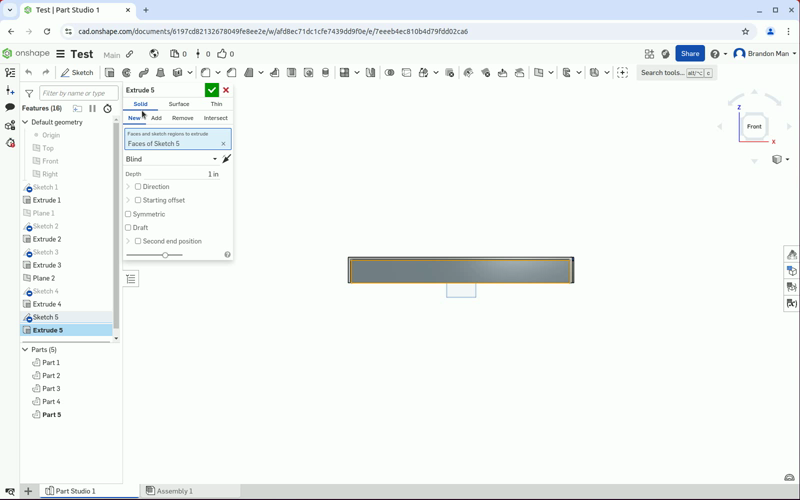
mouse_move(137, 120)
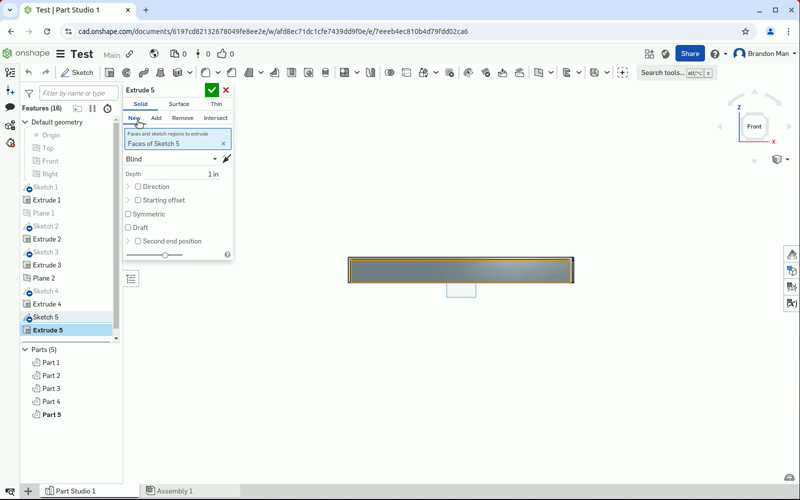
click(137, 120)
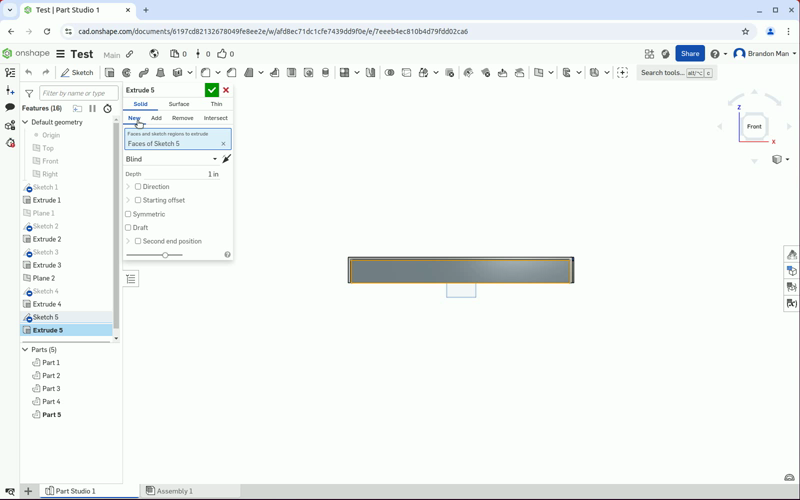
key(tab, 4)
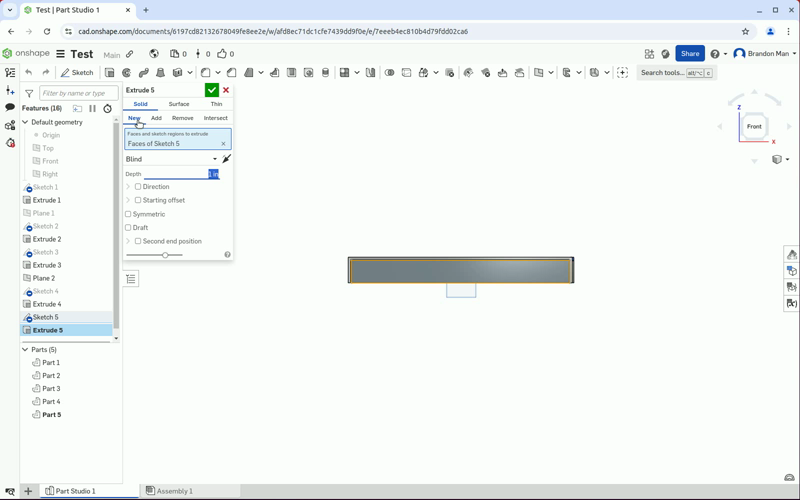
text(0.722)
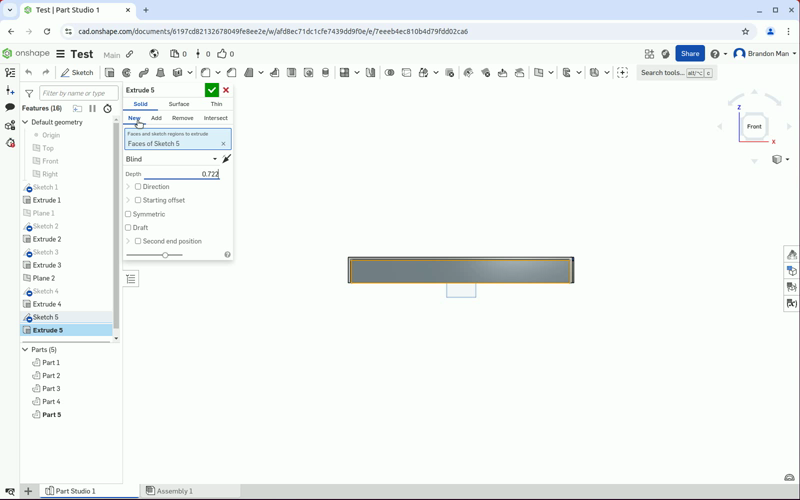
key(enter)
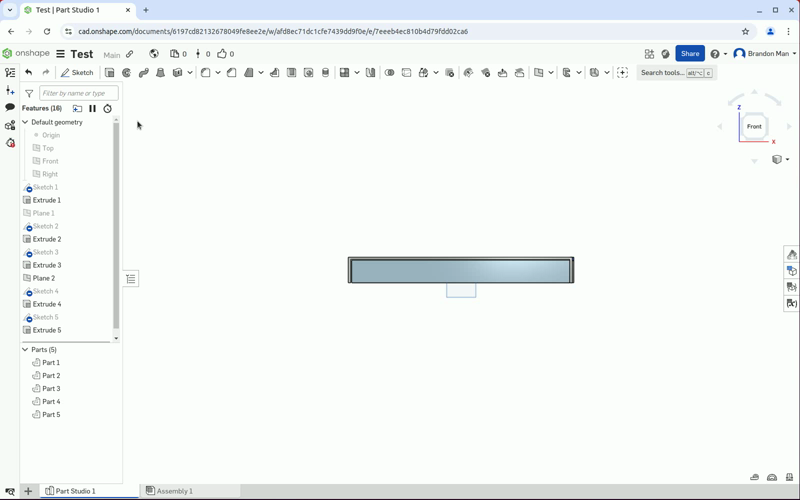
key(shift+h)
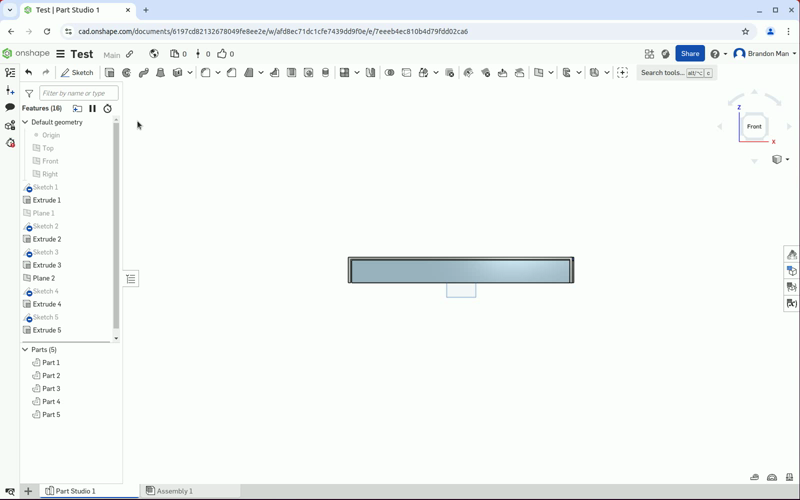
key(shift+h)
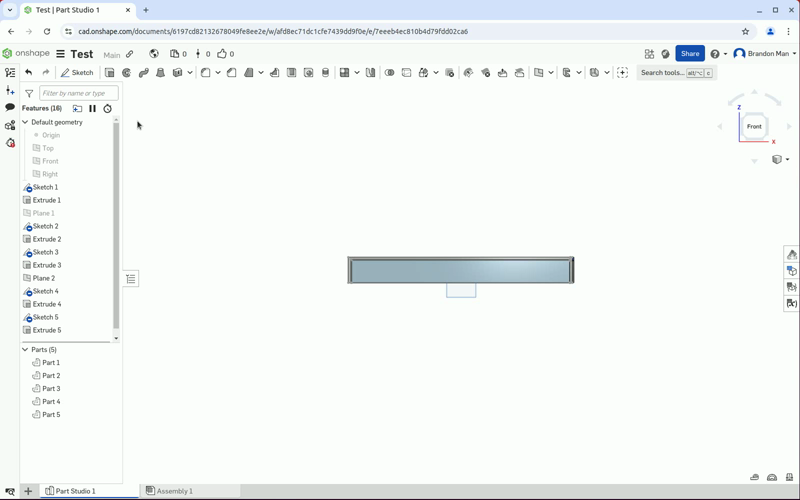
key(shift+7)
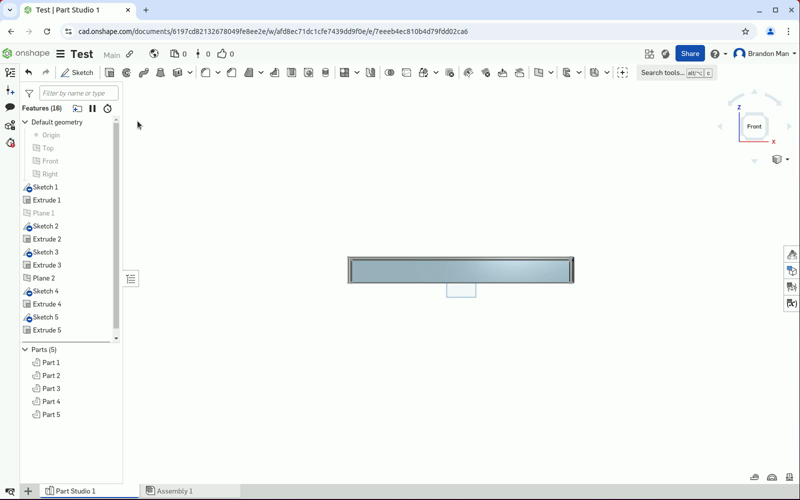
key(left, 2)
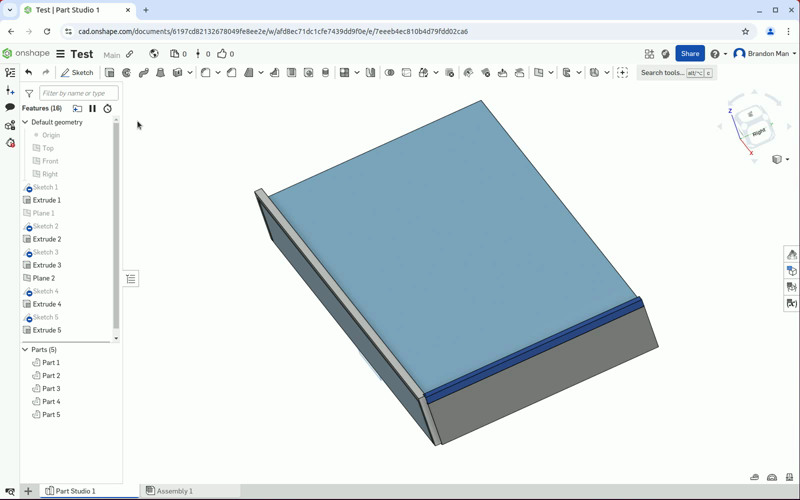
key(down, 2)
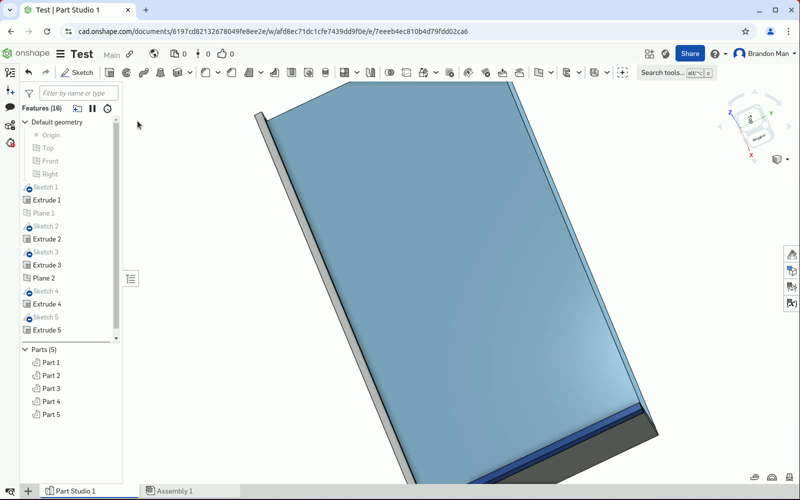
key(up, 2)
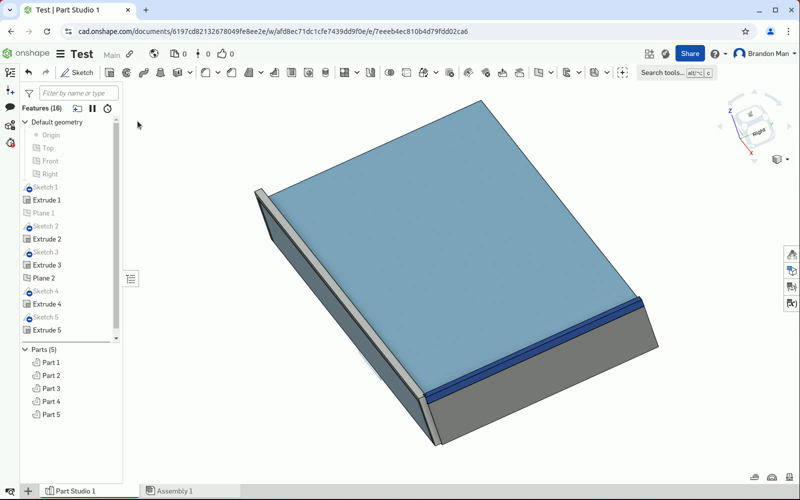
key(right, 2)
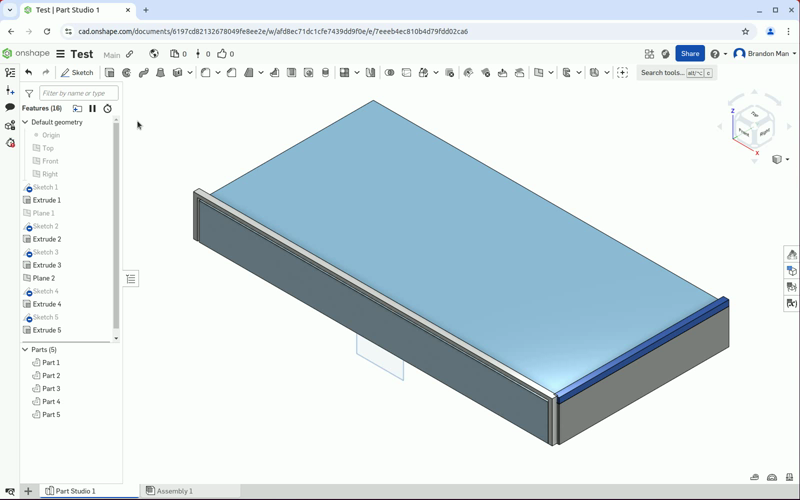
mouse_move(69, 189)
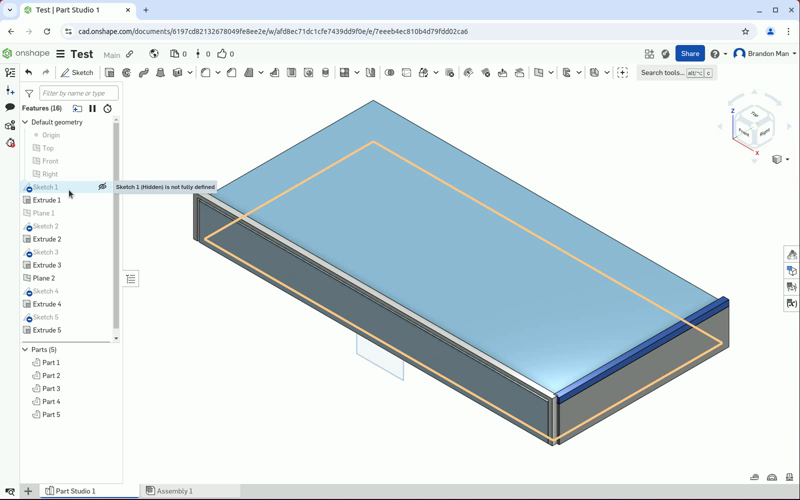
click(69, 189)